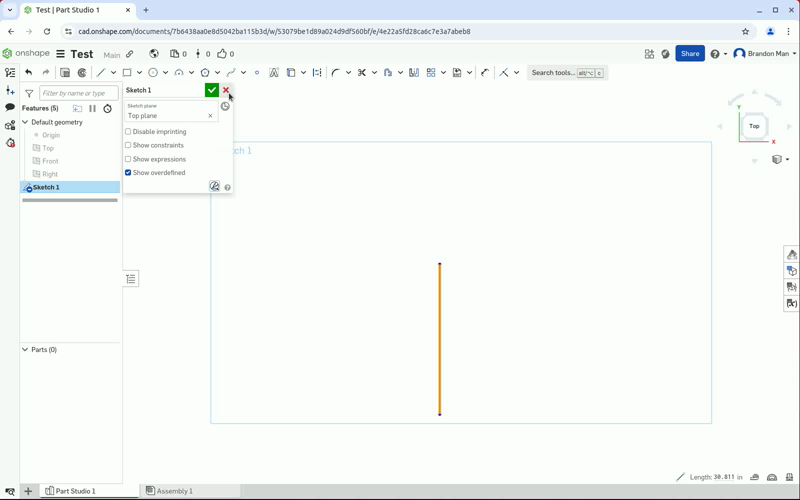
key(shift+h)
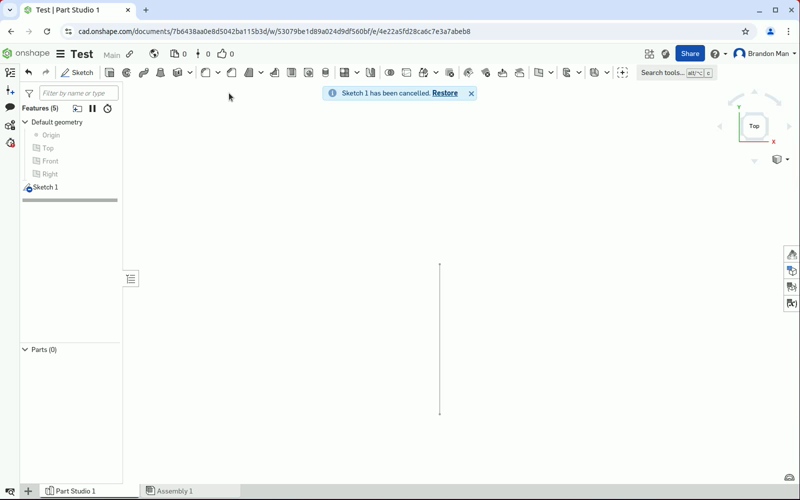
mouse_move(73, 352)
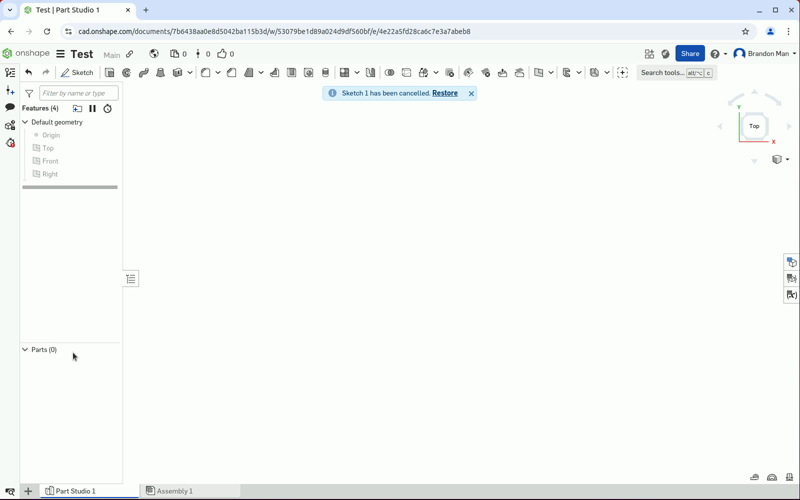
key(y)
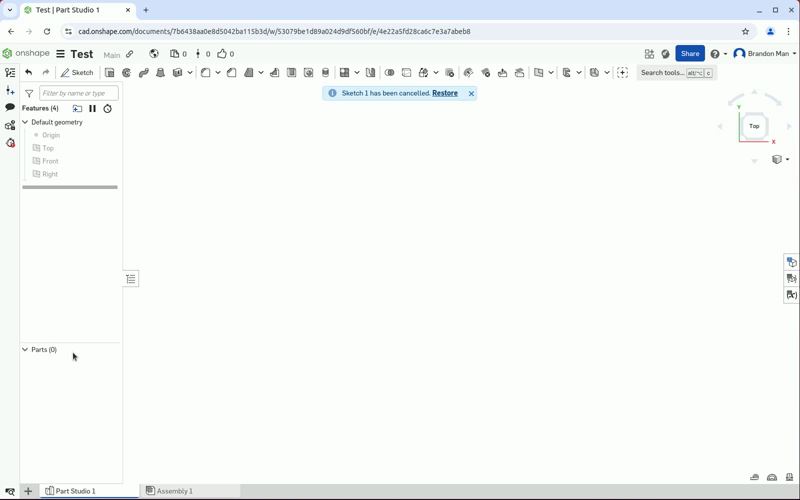
key(shift+p)
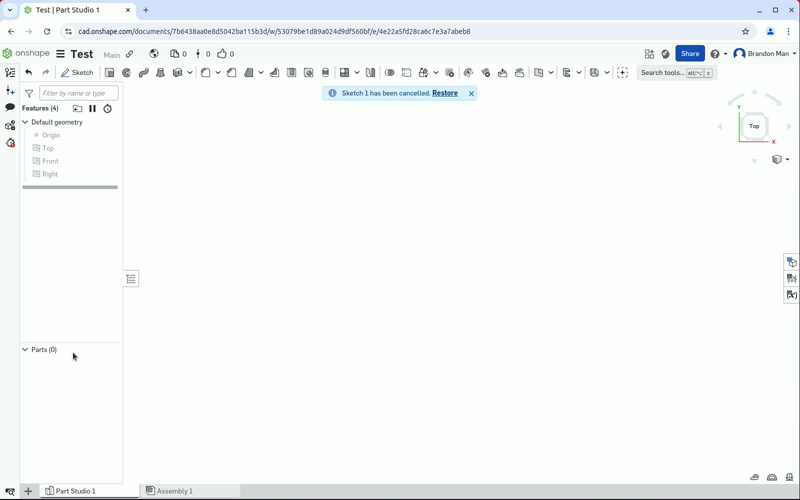
key(space)
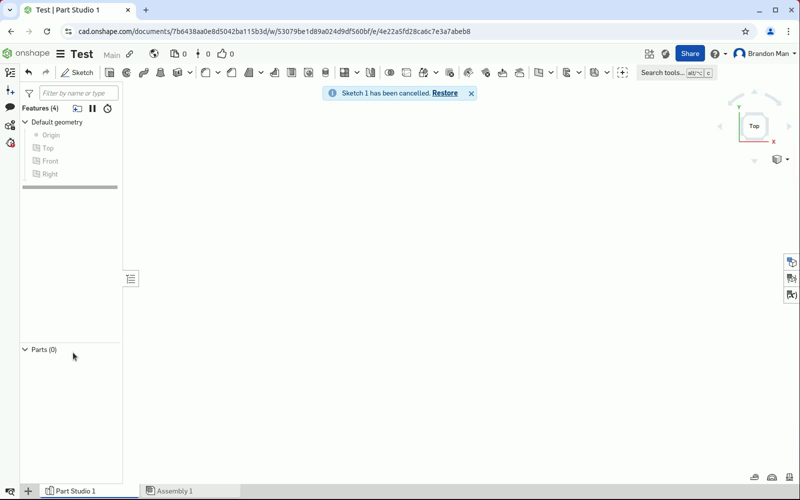
key_down(shift)
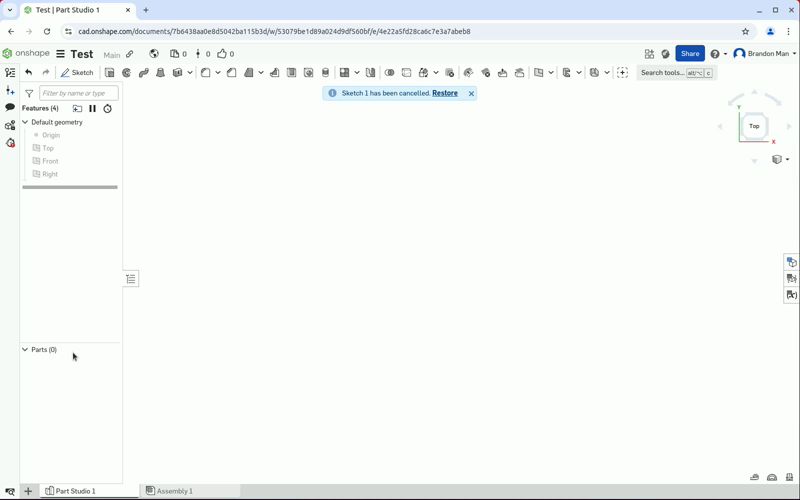
key(up)
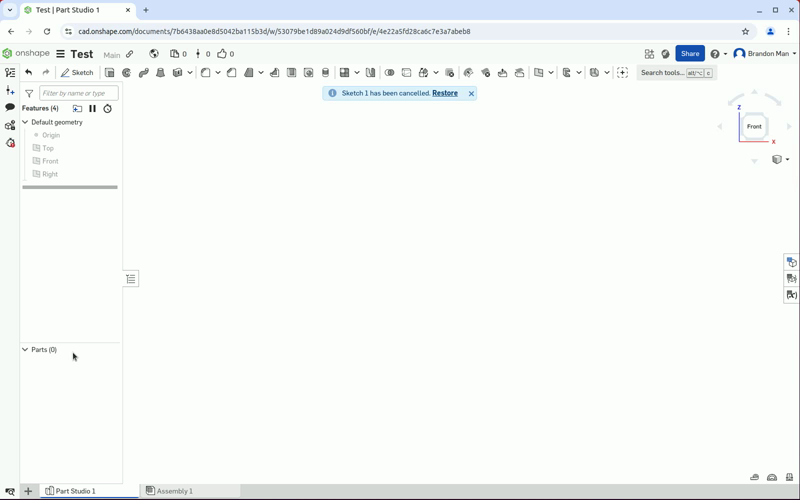
key_up(shift)
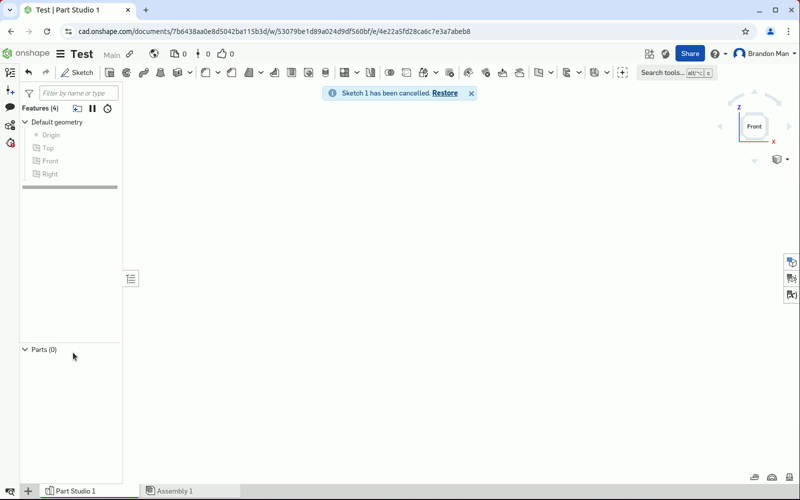
mouse_move(73, 352)
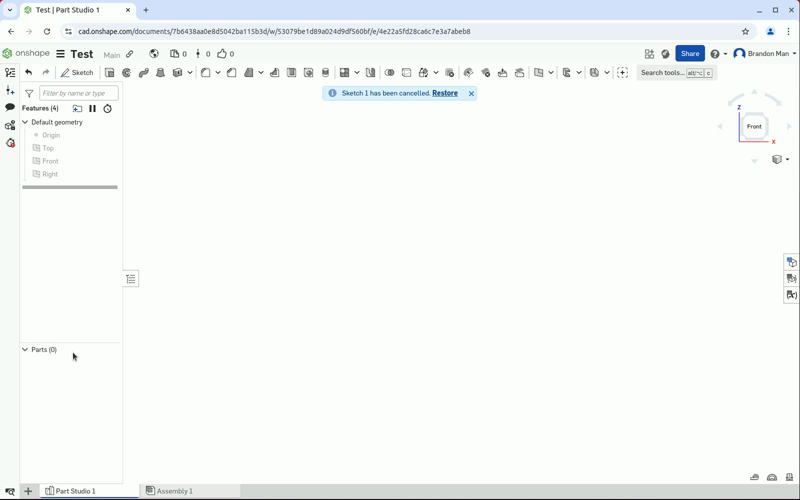
key(shift+y)
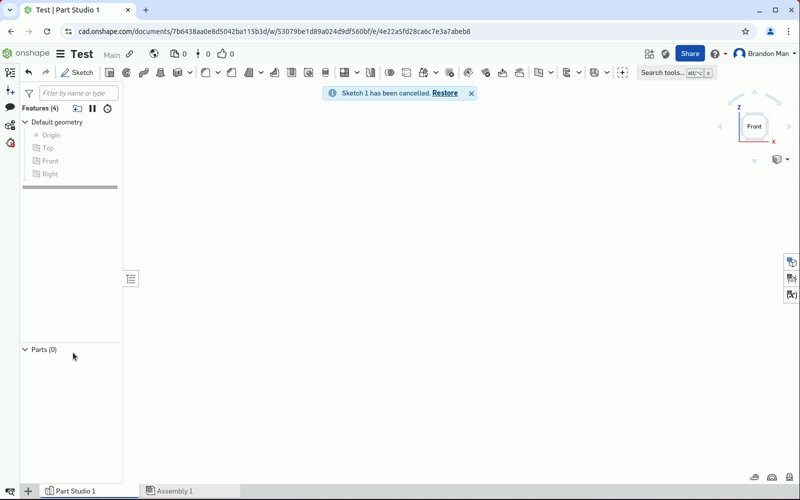
key(shift+s)
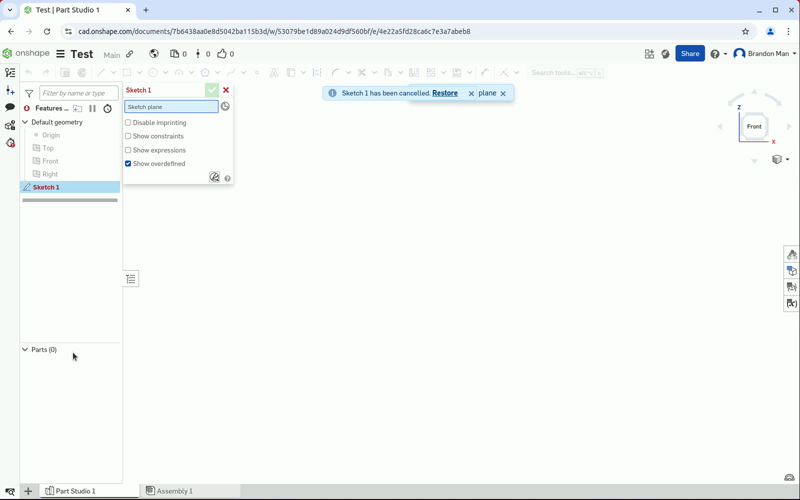
mouse_move(73, 163)
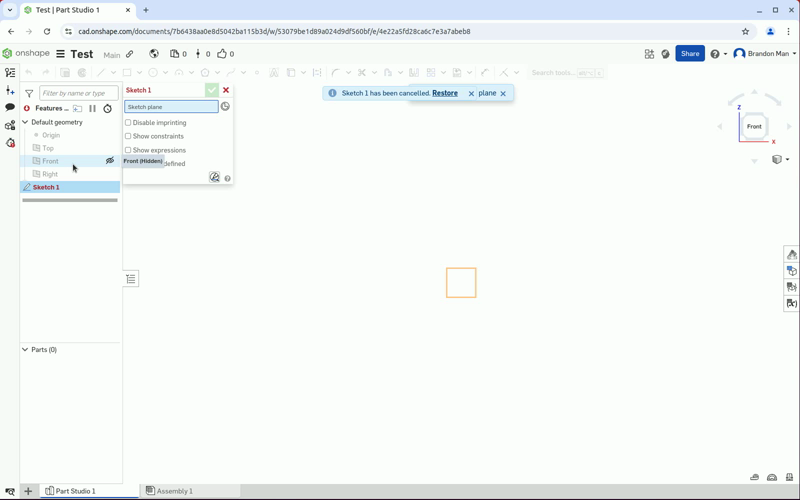
click(73, 163)
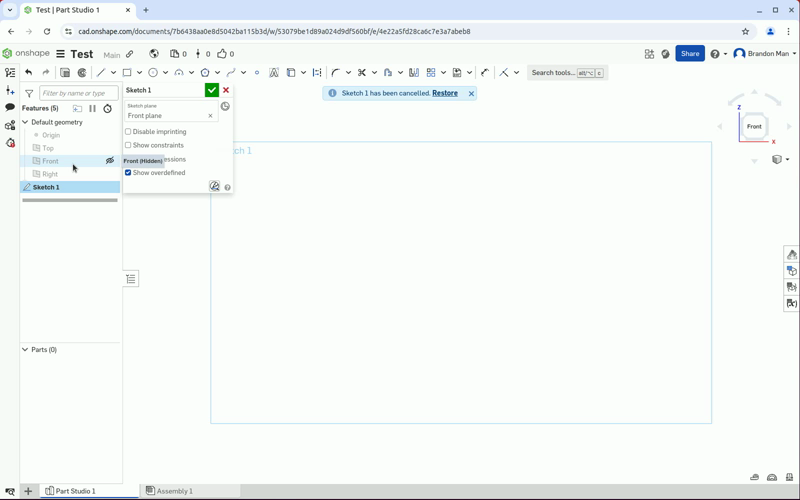
mouse_move(73, 352)
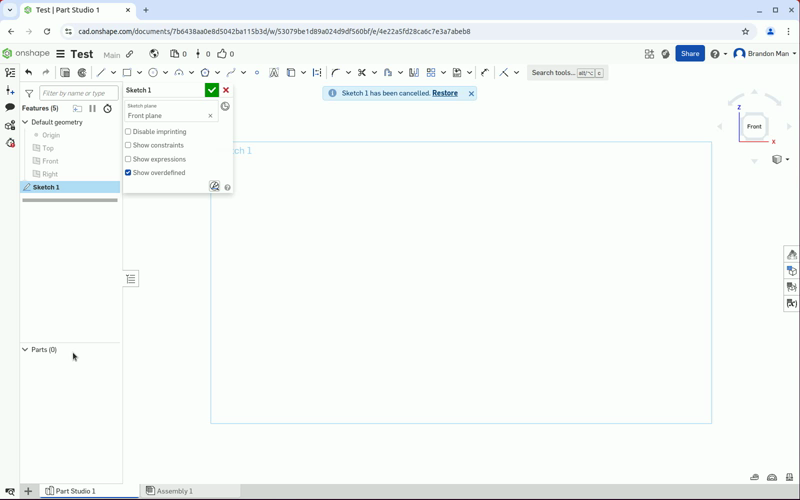
key(y)
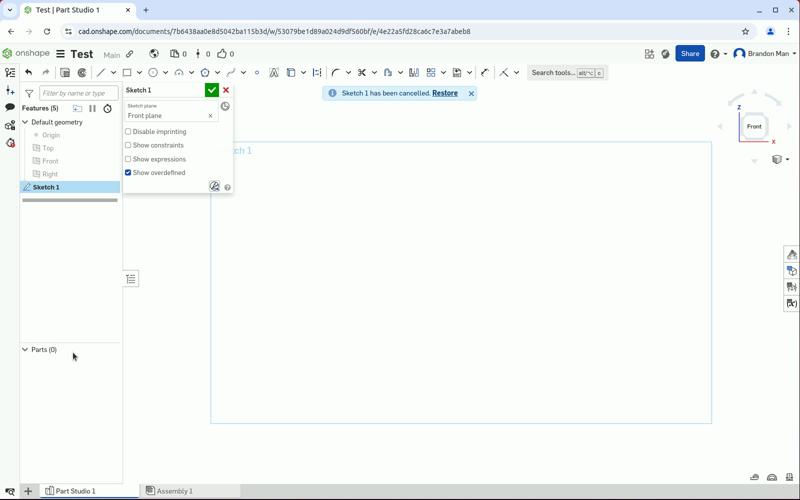
key(l)
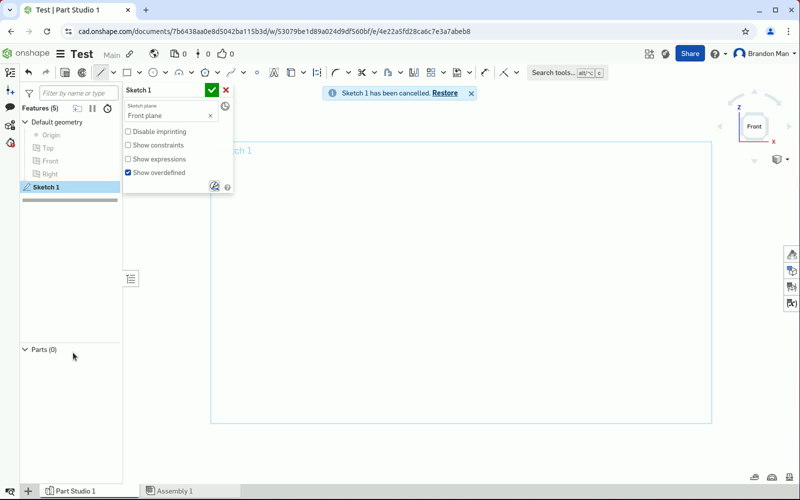
key_down(shift)
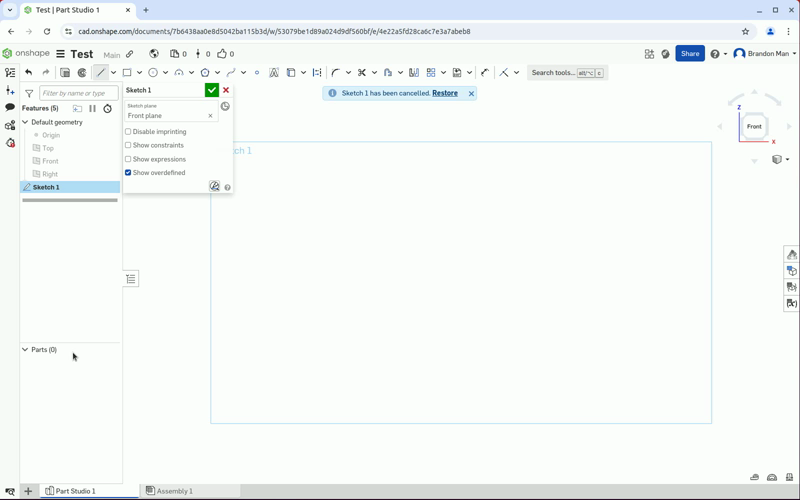
mouse_move(366, 190)
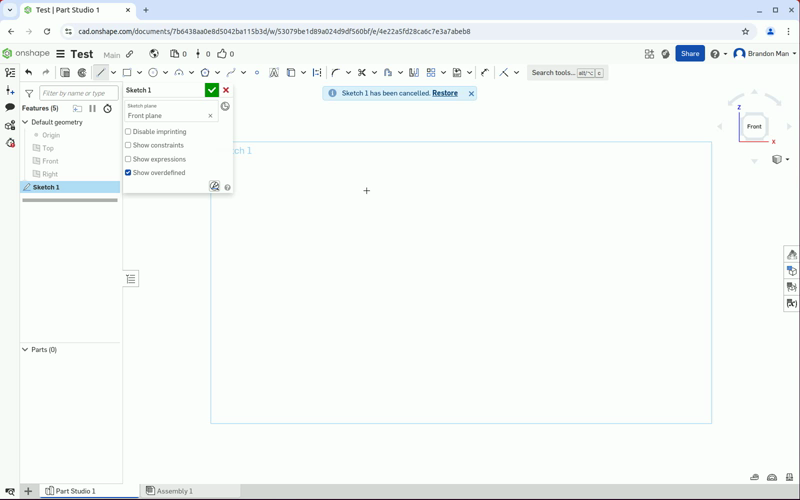
click(366, 190)
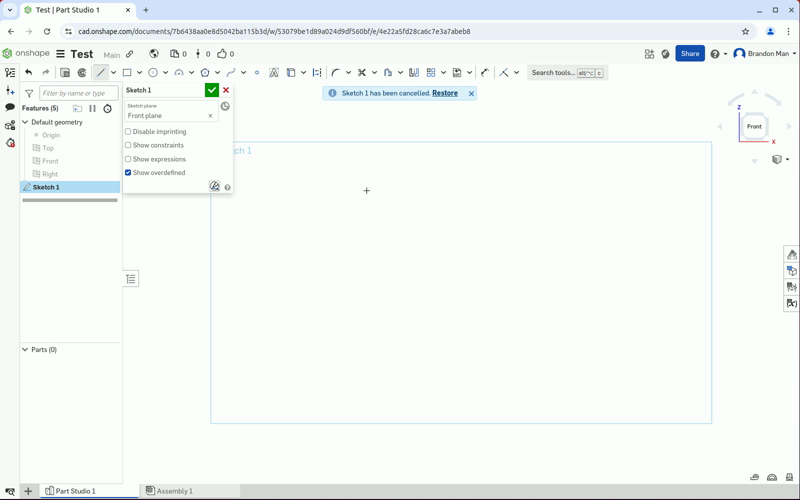
key_up(shift)
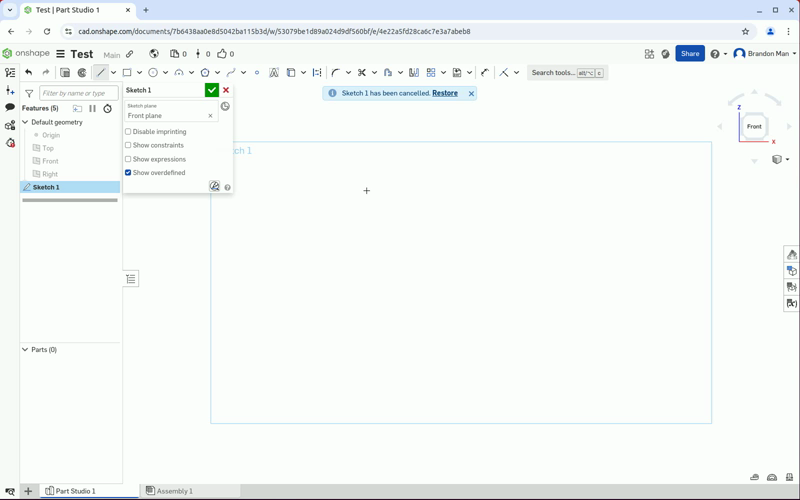
key_down(shift)
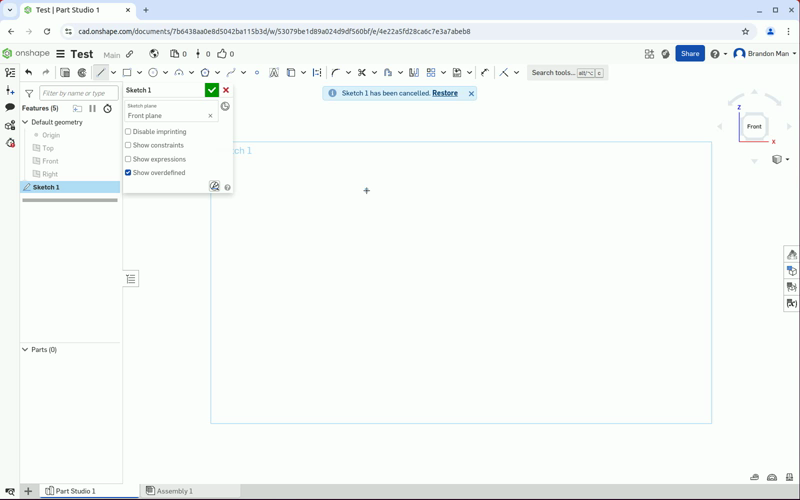
mouse_move(516, 190)
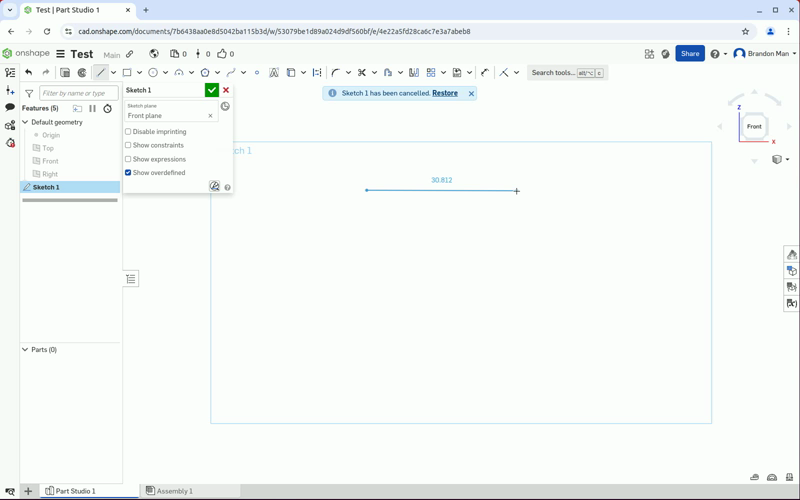
click(516, 190)
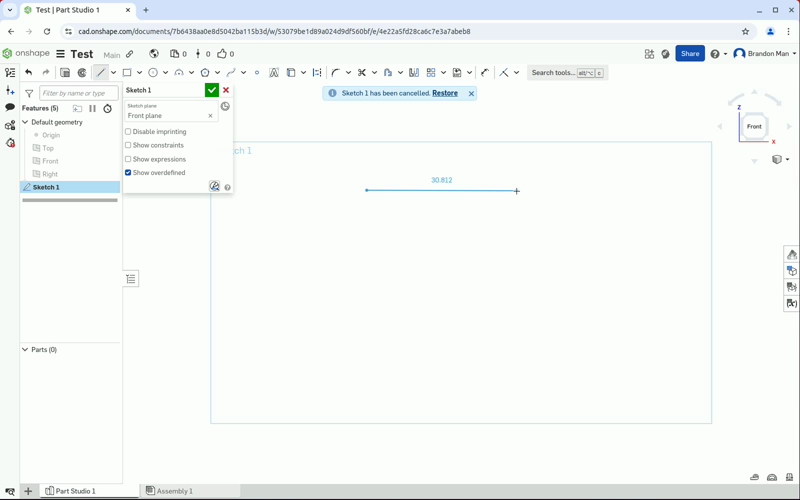
key_up(shift)
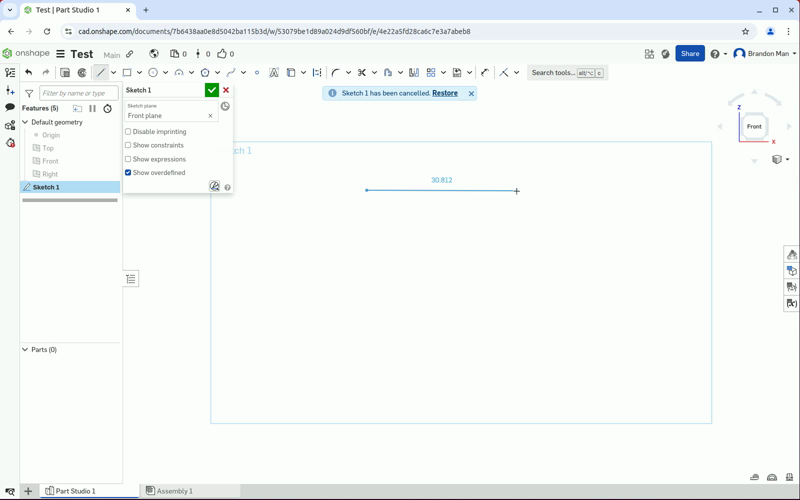
key_down(shift)
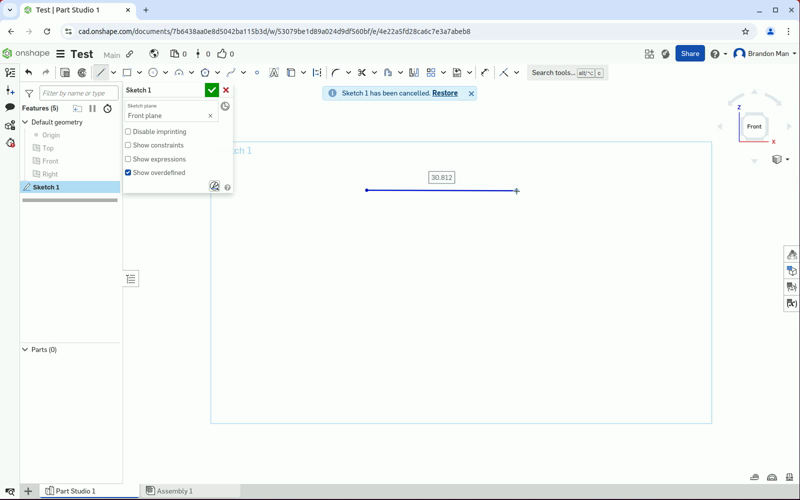
mouse_move(516, 261)
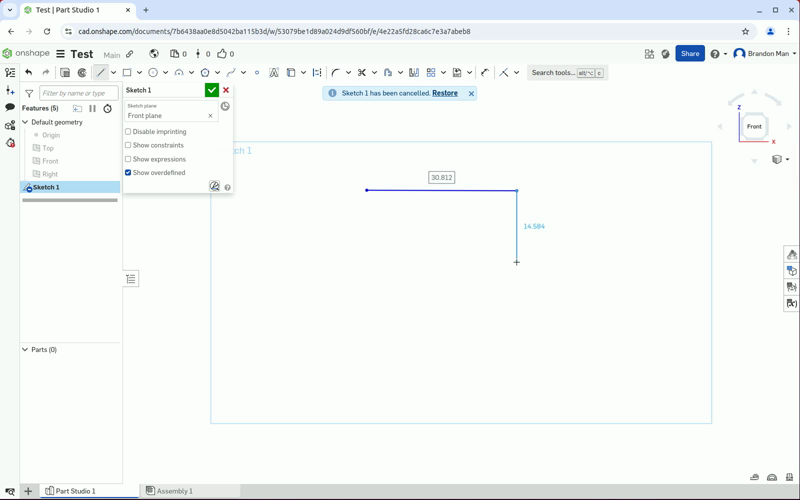
click(516, 261)
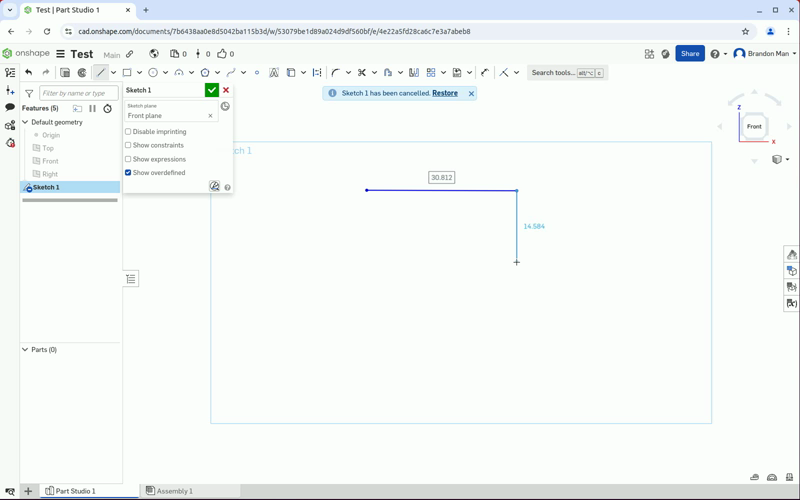
key_up(shift)
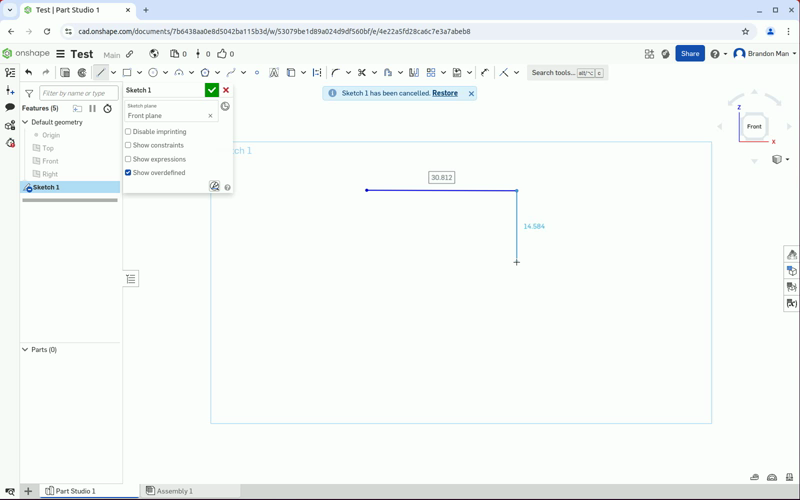
key_down(shift)
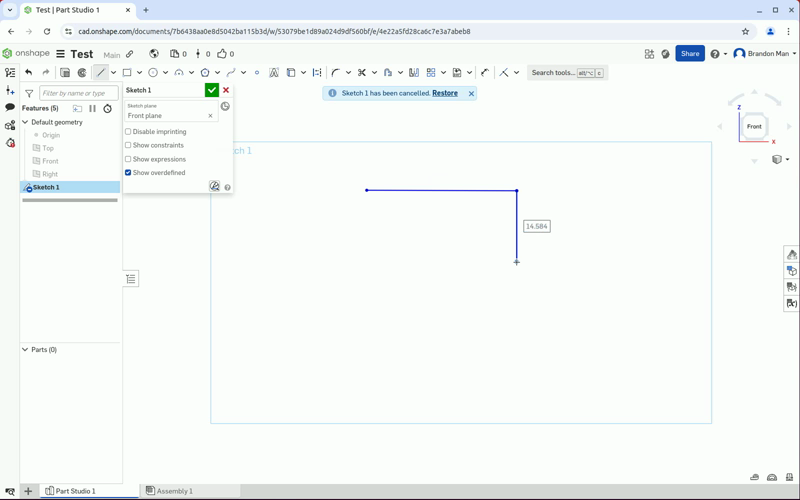
mouse_move(546, 261)
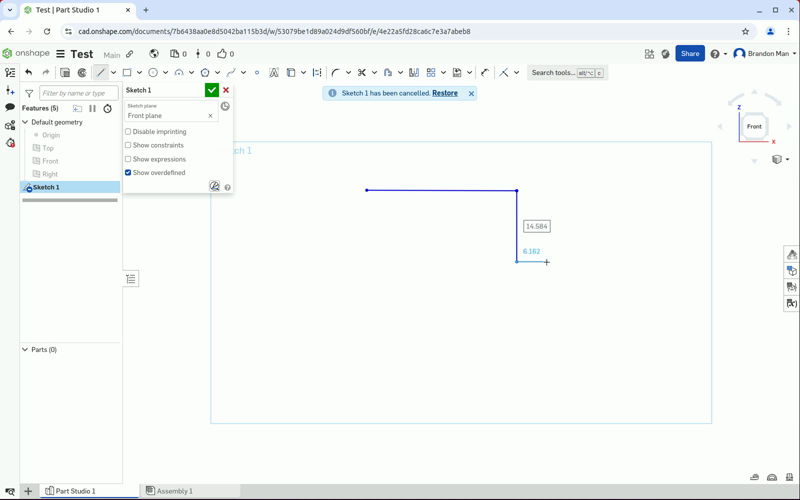
mouse_move(461, 261)
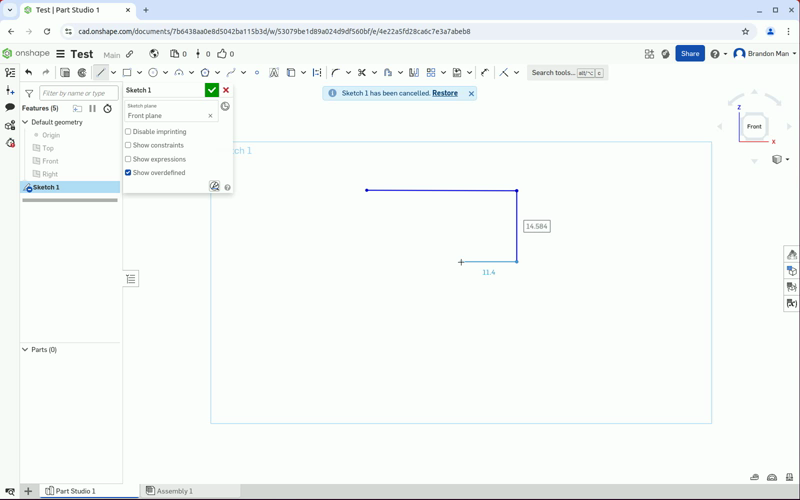
click(461, 261)
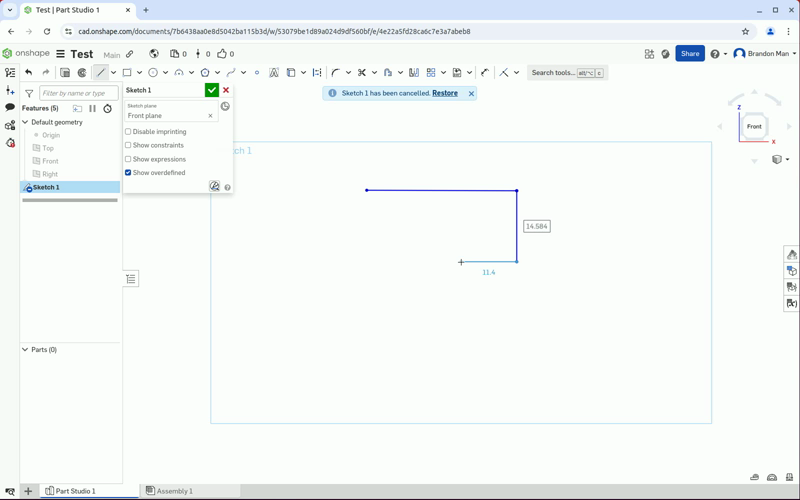
key_up(shift)
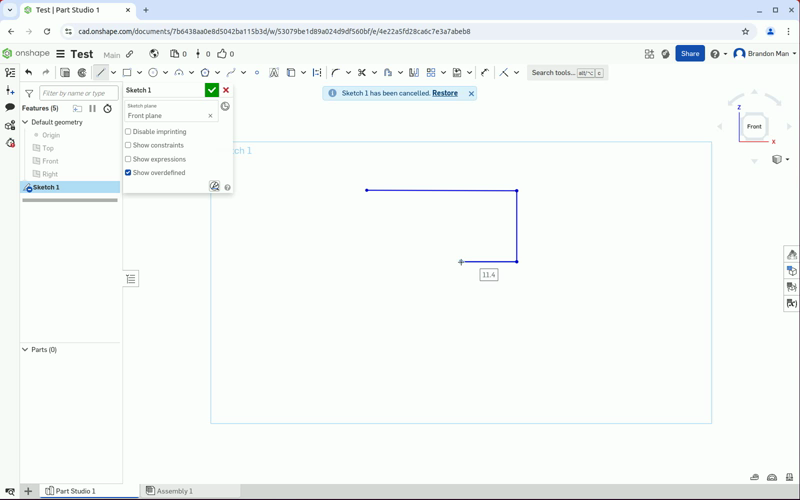
key_down(shift)
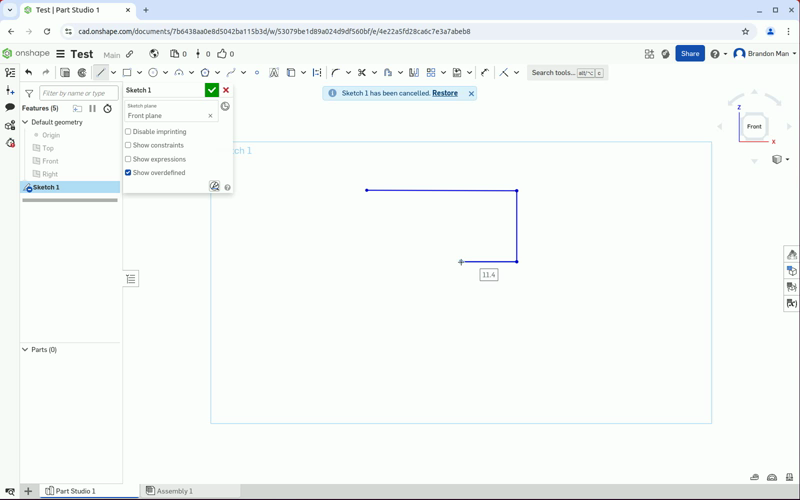
mouse_move(491, 261)
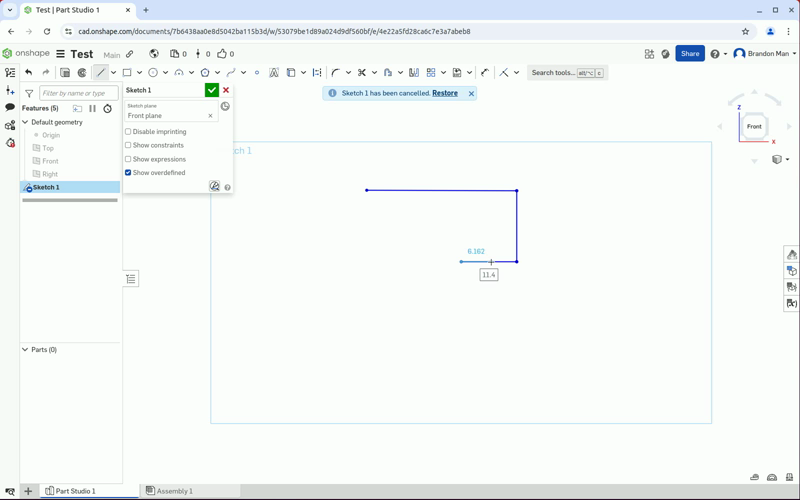
mouse_move(461, 282)
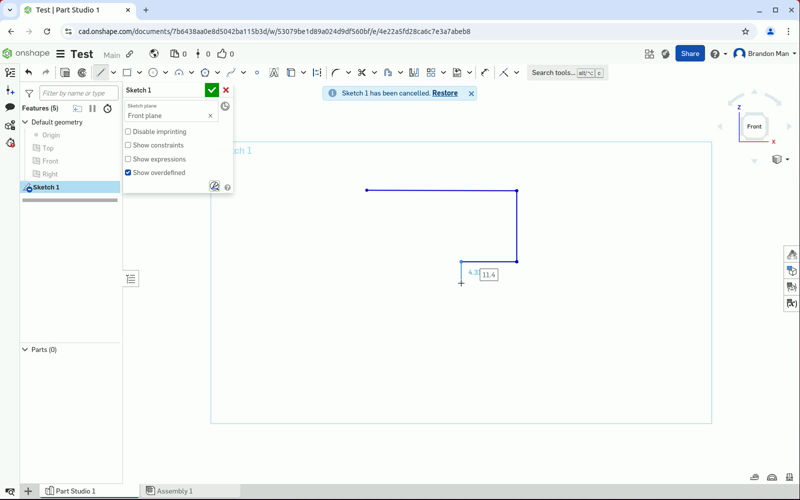
click(461, 282)
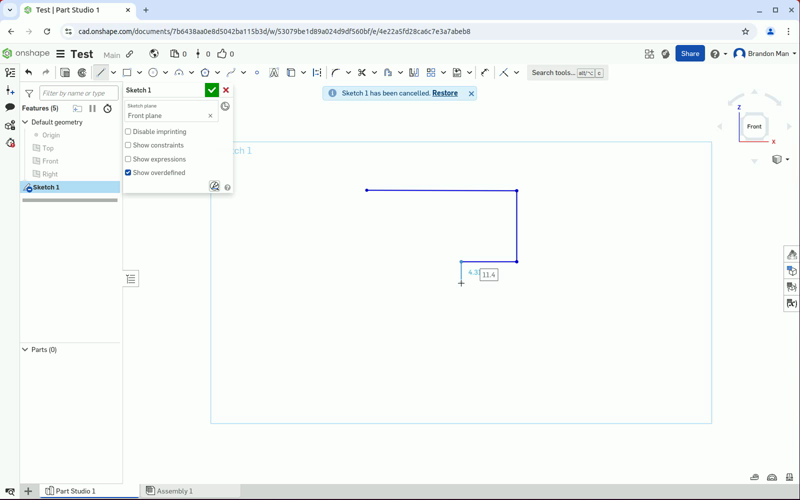
key_up(shift)
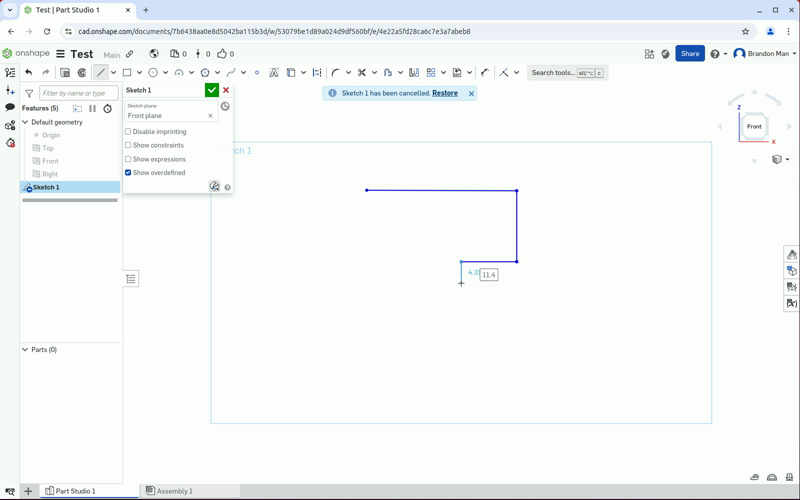
key_down(shift)
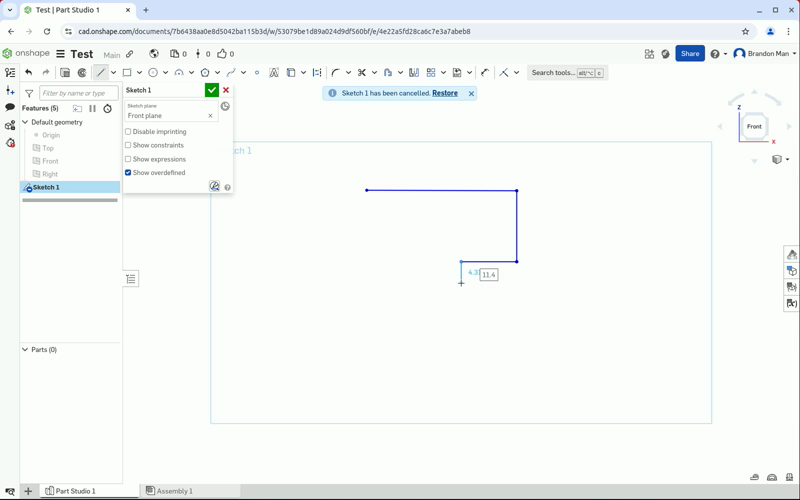
mouse_move(536, 282)
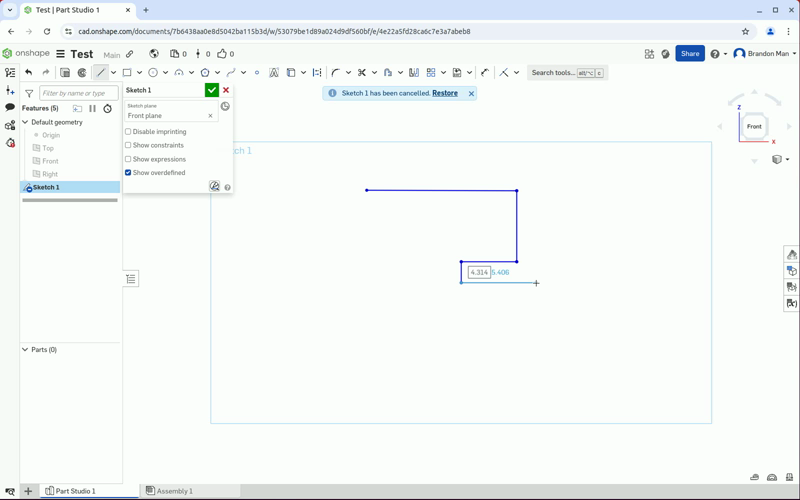
click(536, 282)
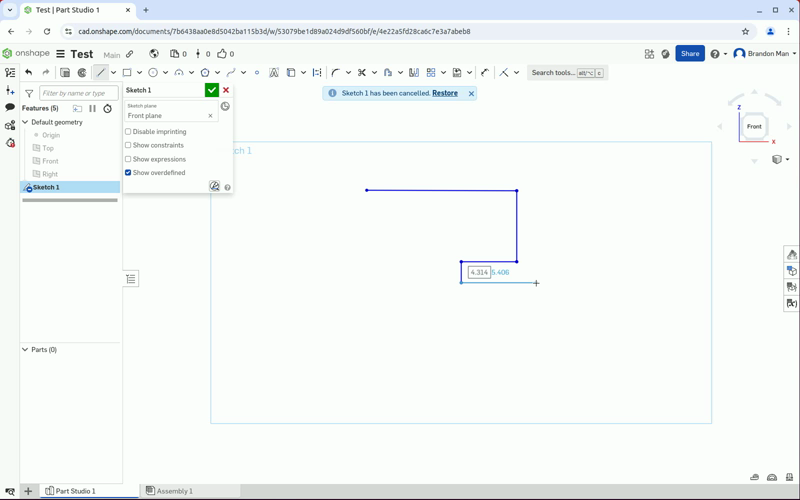
key_up(shift)
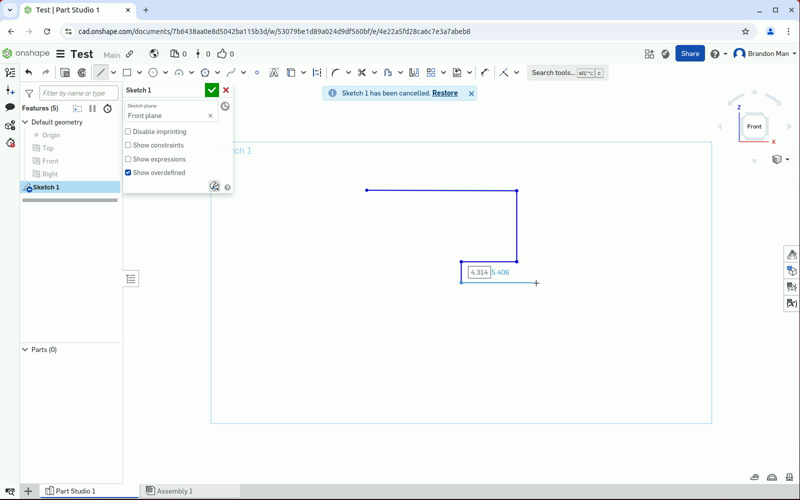
key_down(shift)
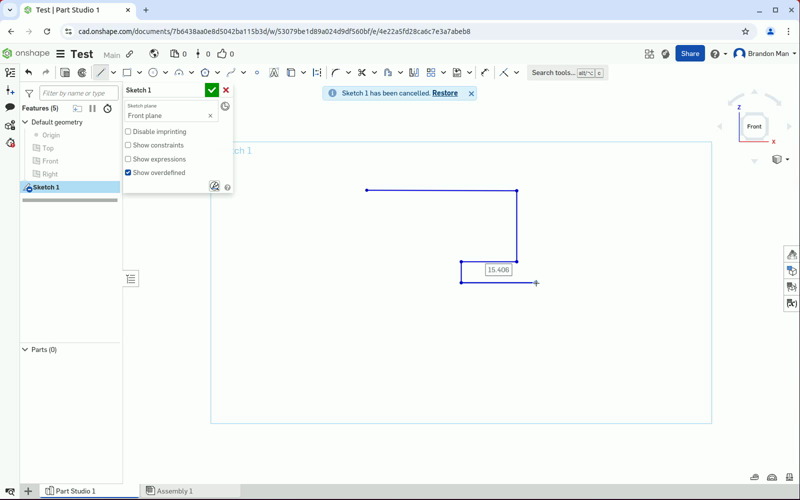
mouse_move(536, 170)
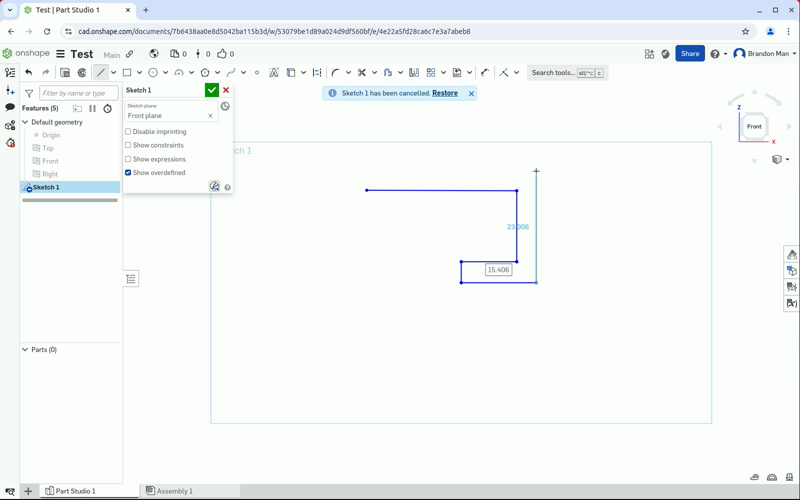
click(536, 170)
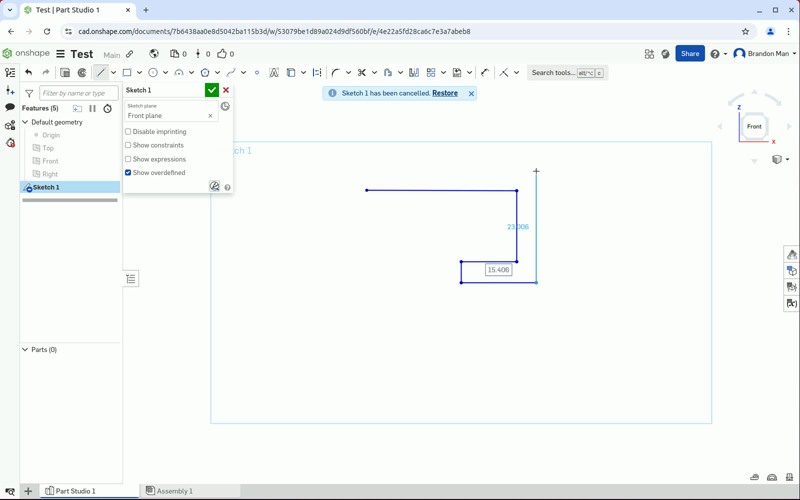
key_up(shift)
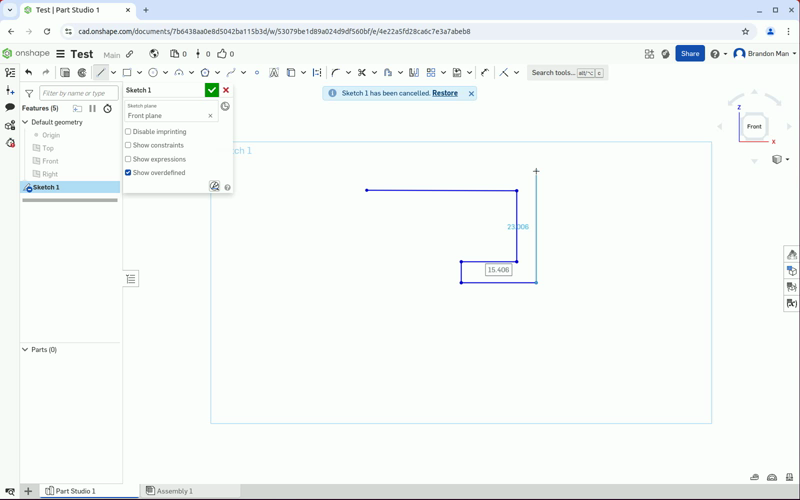
key_down(shift)
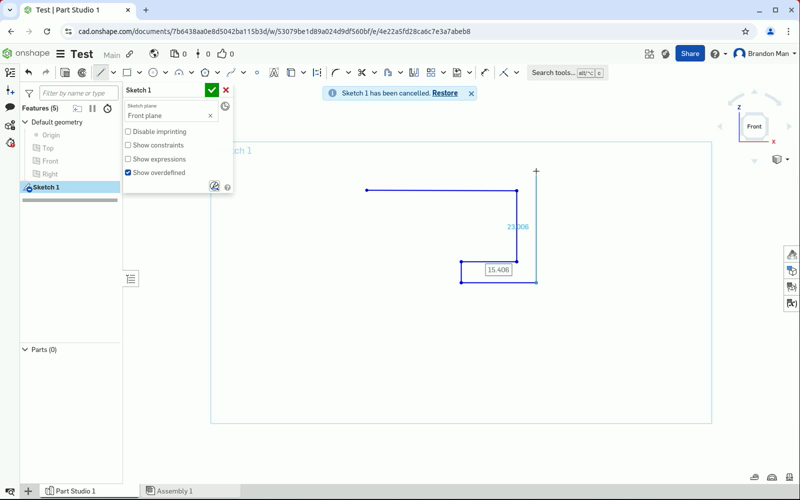
mouse_move(366, 170)
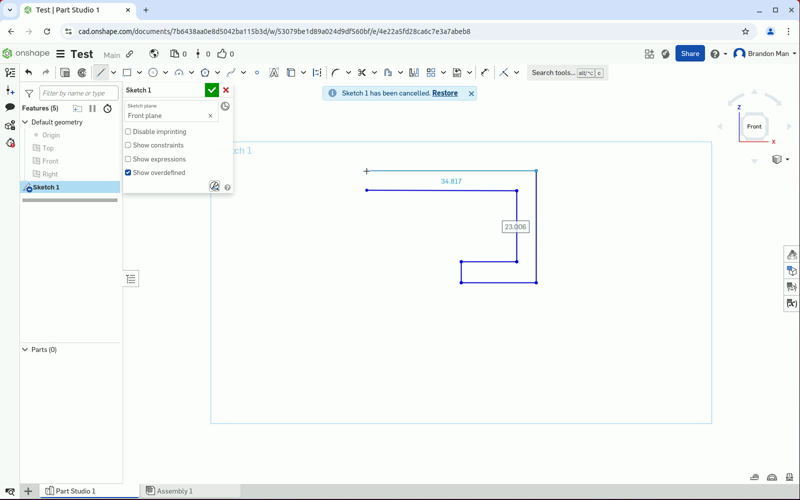
click(366, 170)
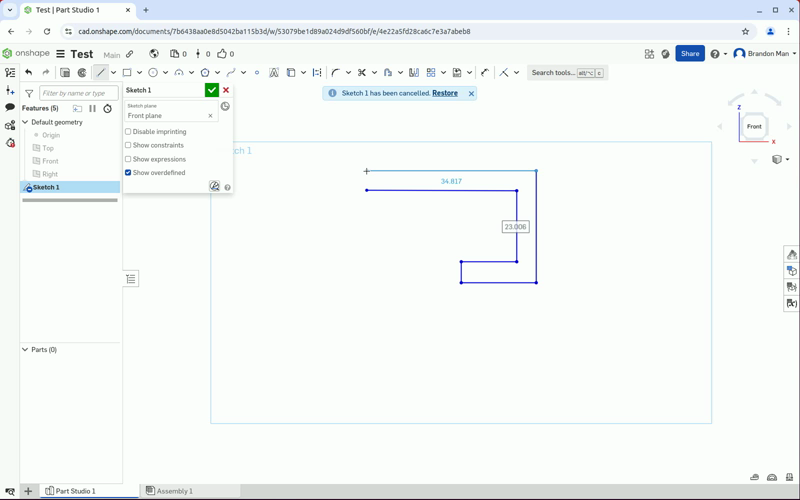
key_up(shift)
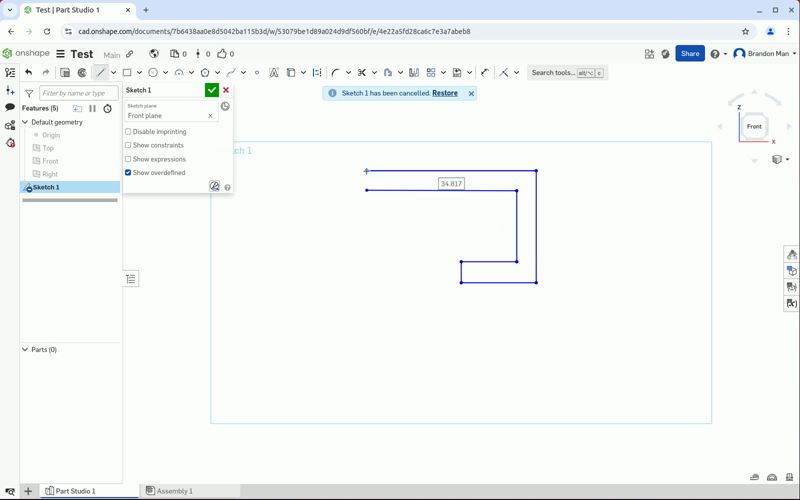
mouse_move(396, 170)
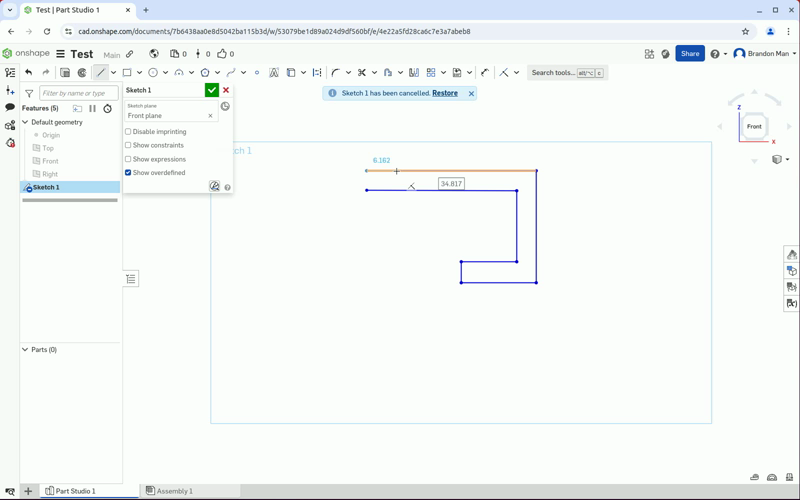
key_down(shift)
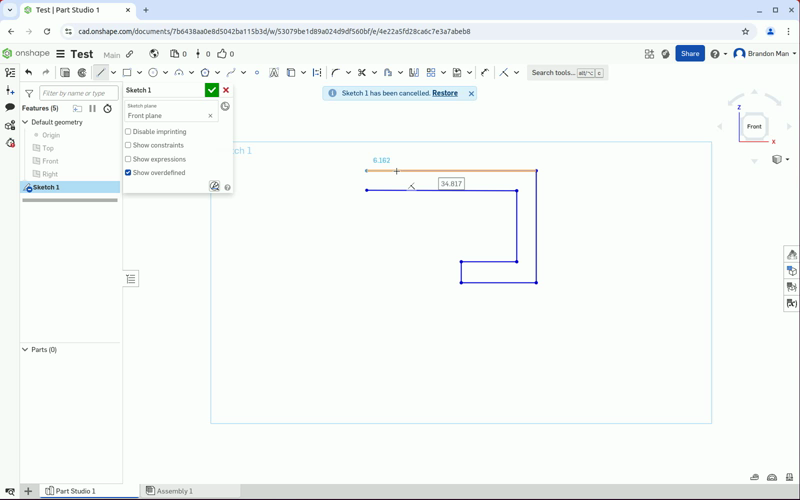
mouse_move(366, 190)
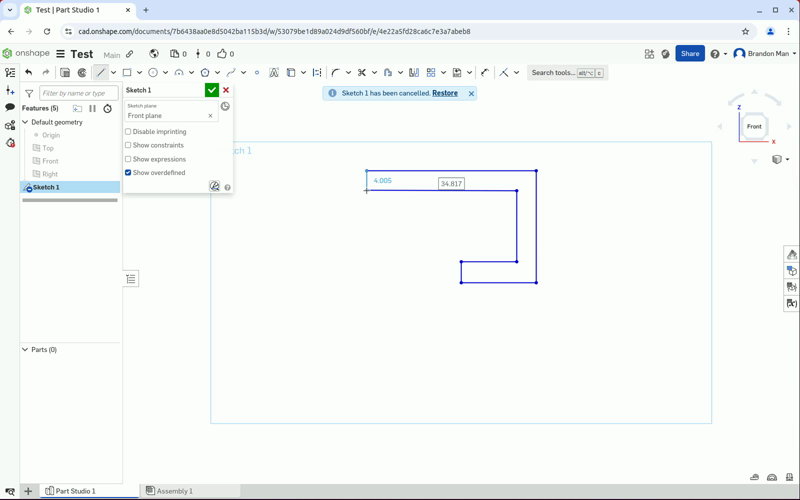
key_up(shift)
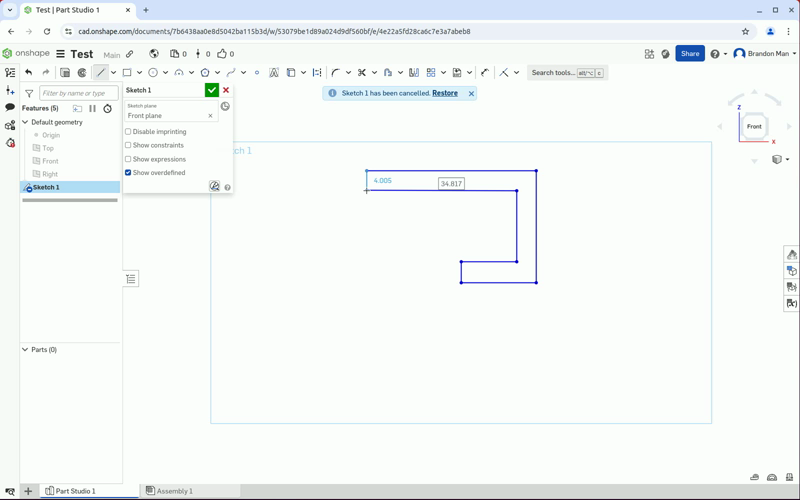
click(366, 190)
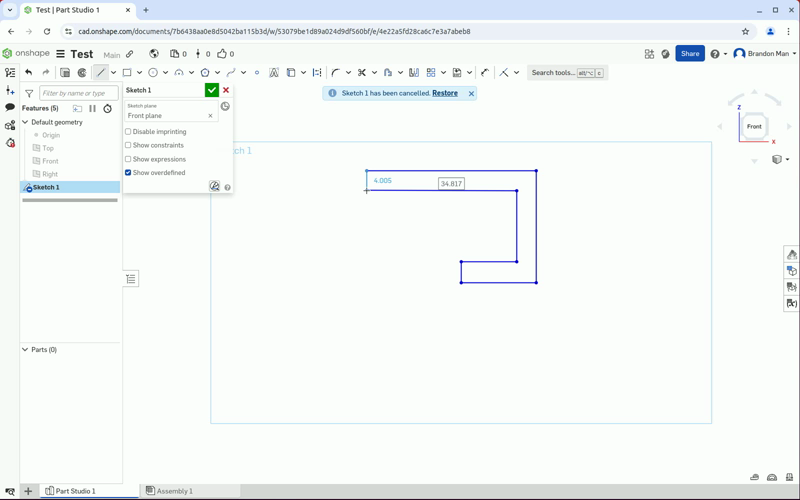
key(esc)
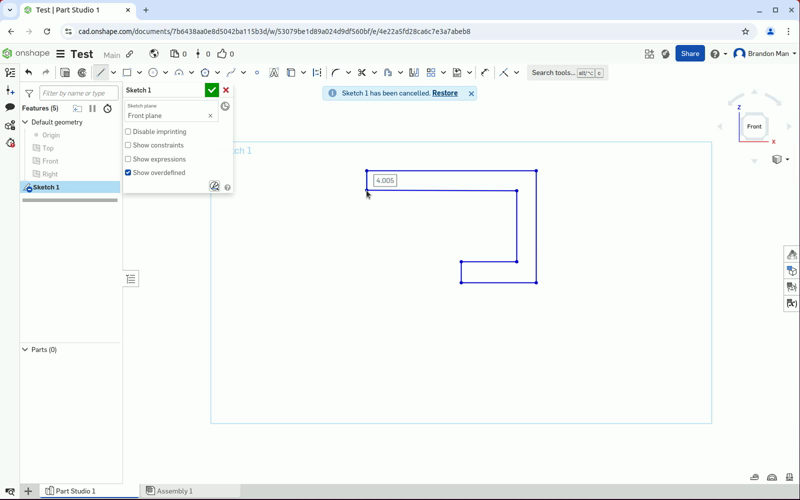
mouse_move(393, 176)
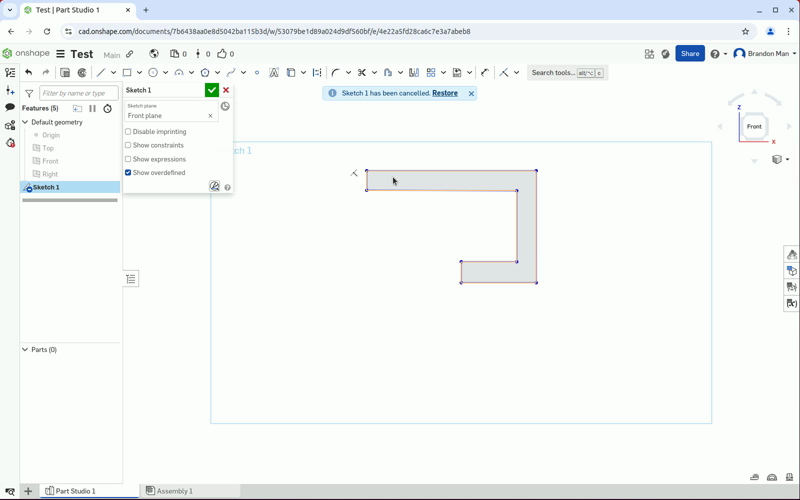
click(393, 176)
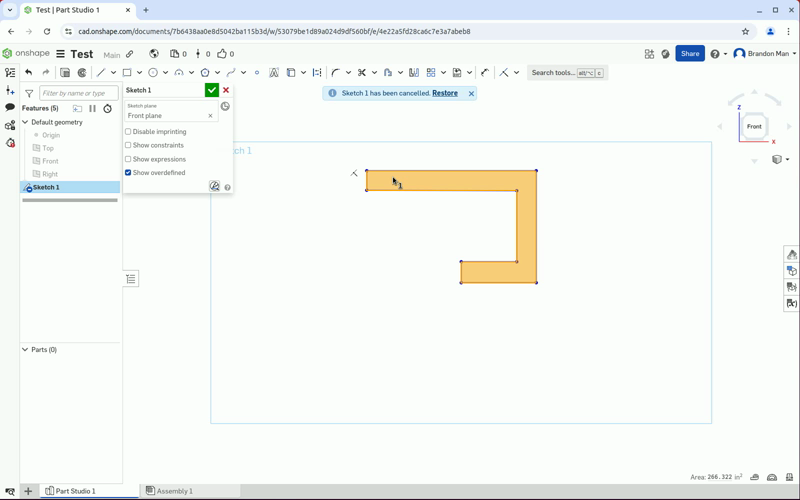
mouse_move(73, 352)
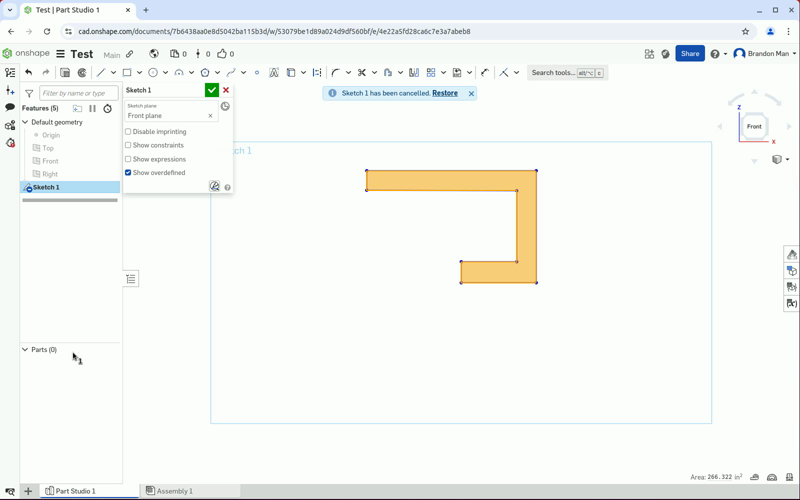
key(shift+y)
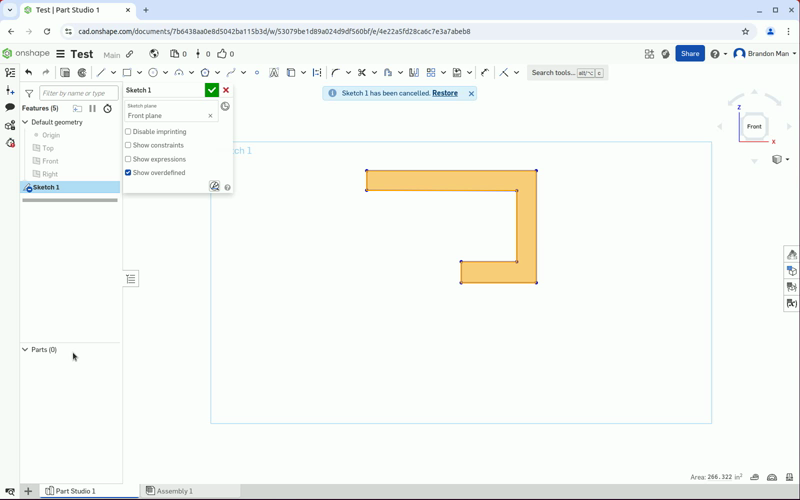
key(shift+e)
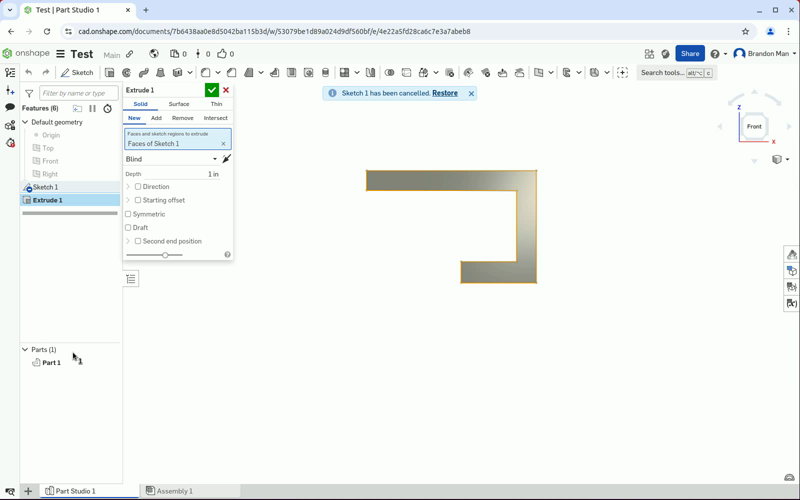
mouse_move(143, 106)
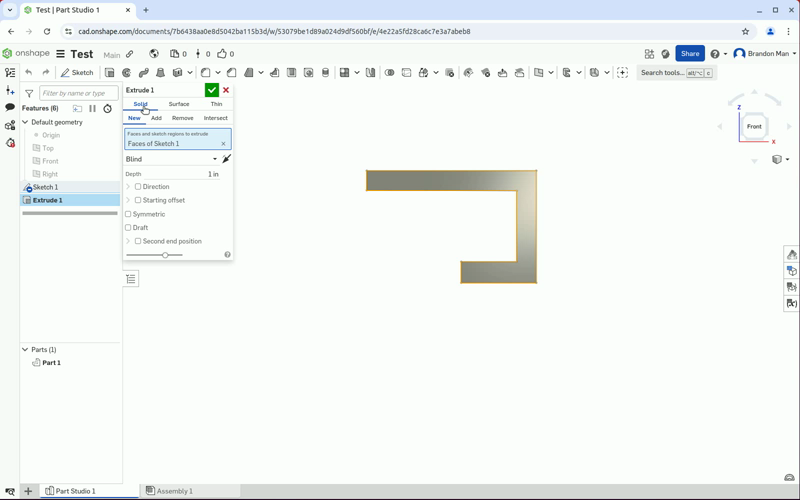
click(143, 106)
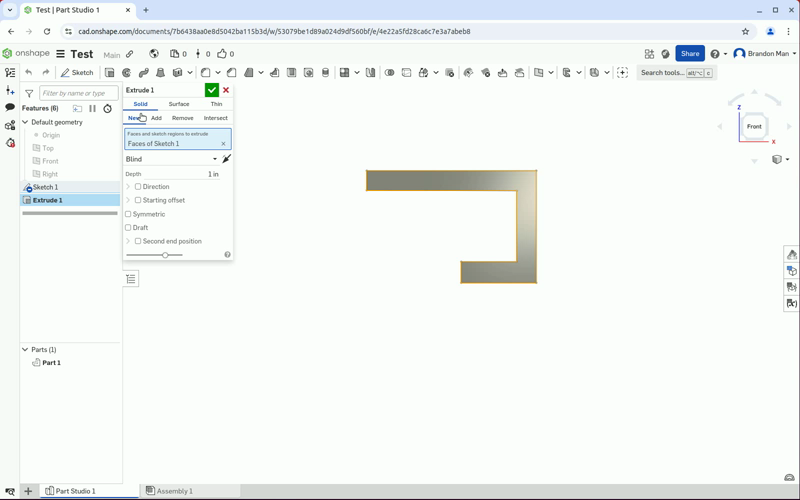
mouse_move(137, 120)
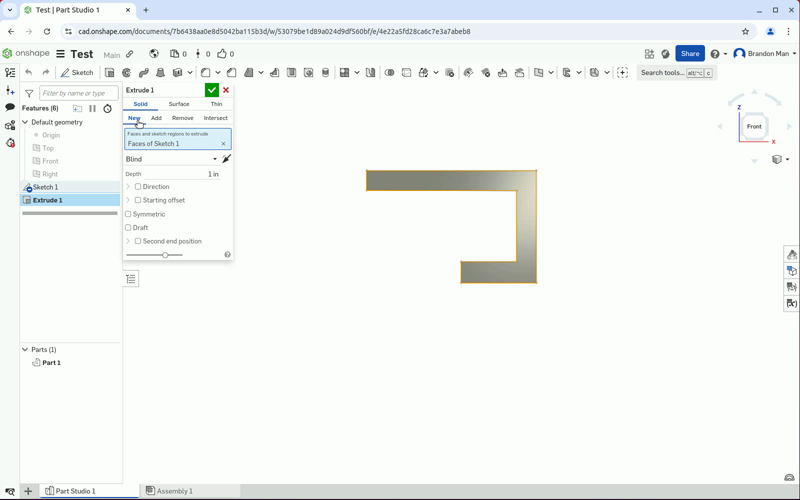
click(137, 120)
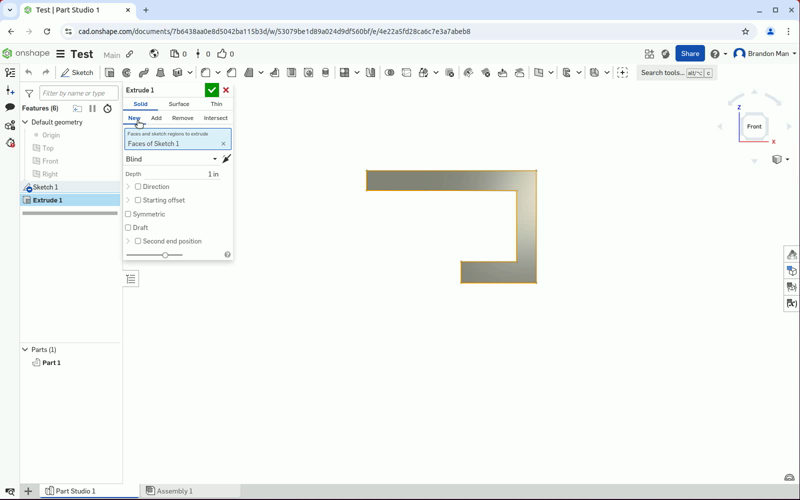
key(tab, 4)
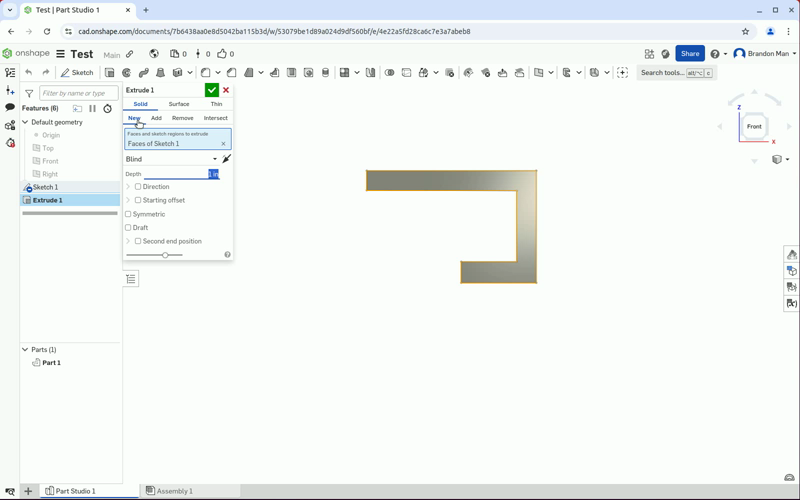
text(2.166)
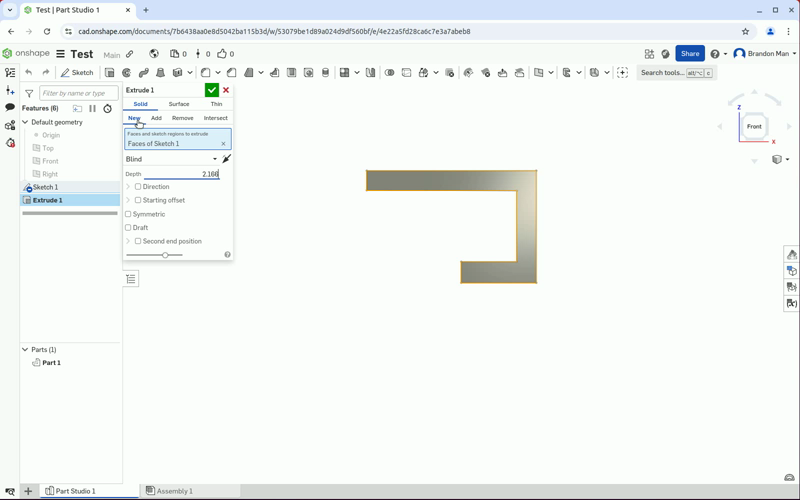
key(enter)
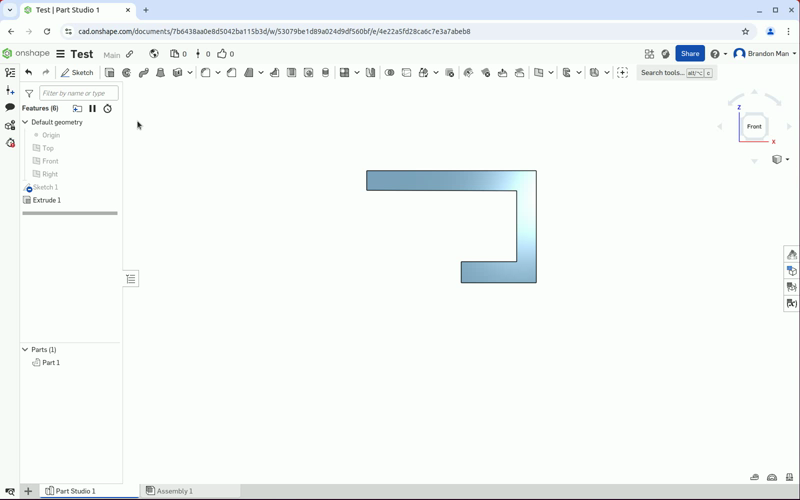
key(shift+h)
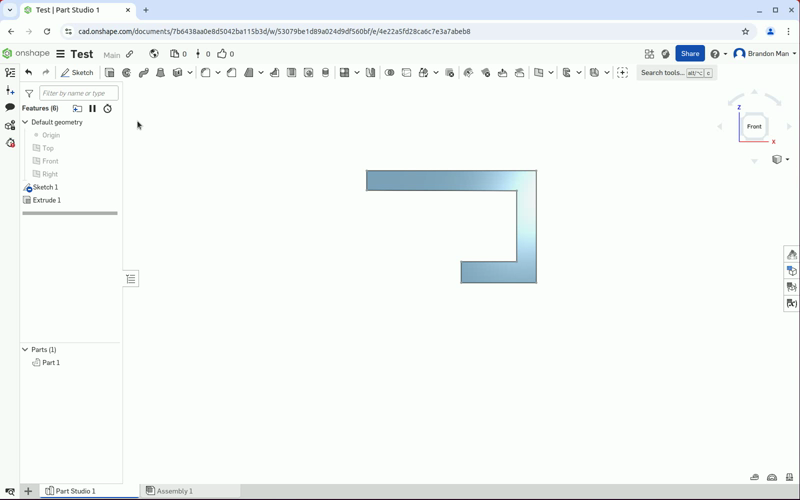
key(shift+h)
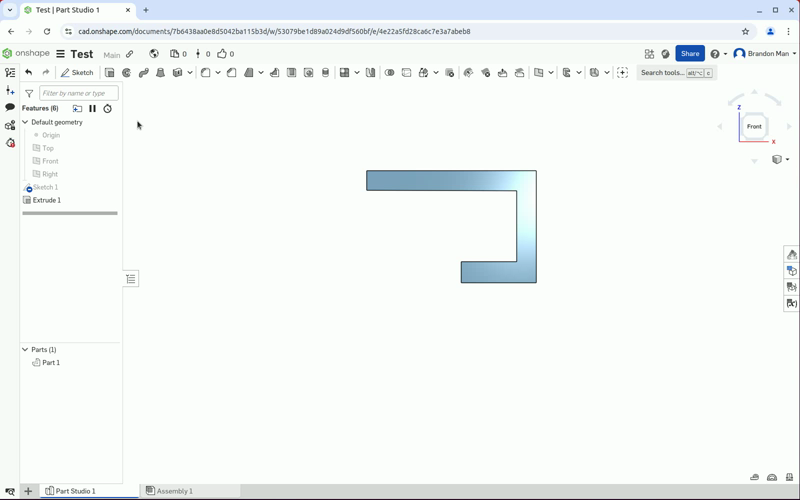
mouse_move(73, 189)
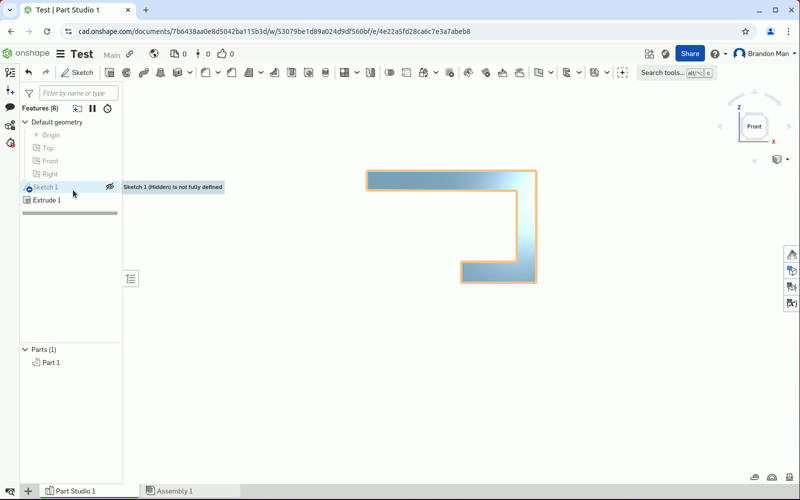
click(73, 189)
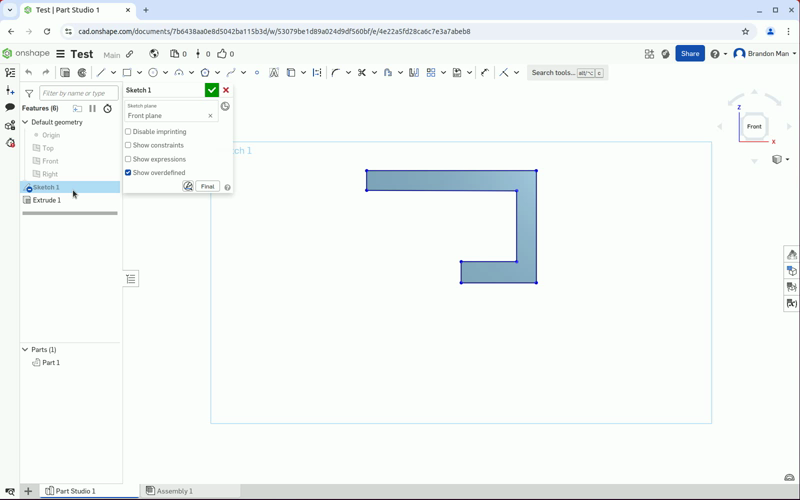
mouse_move(229, 92)
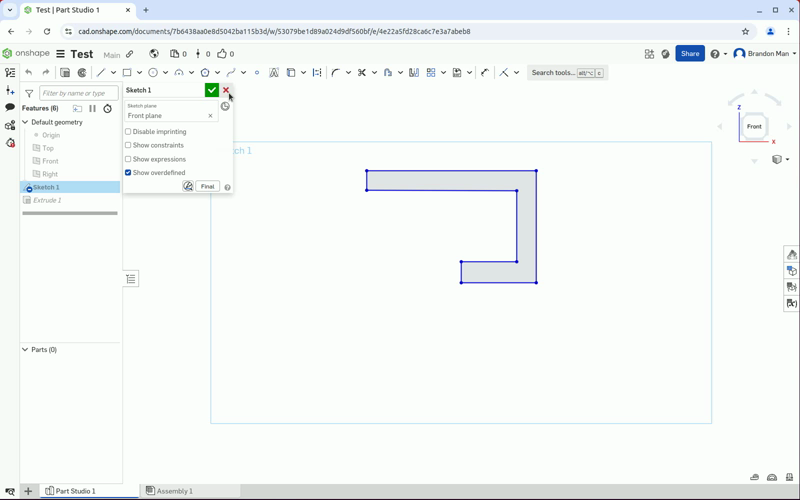
click(229, 92)
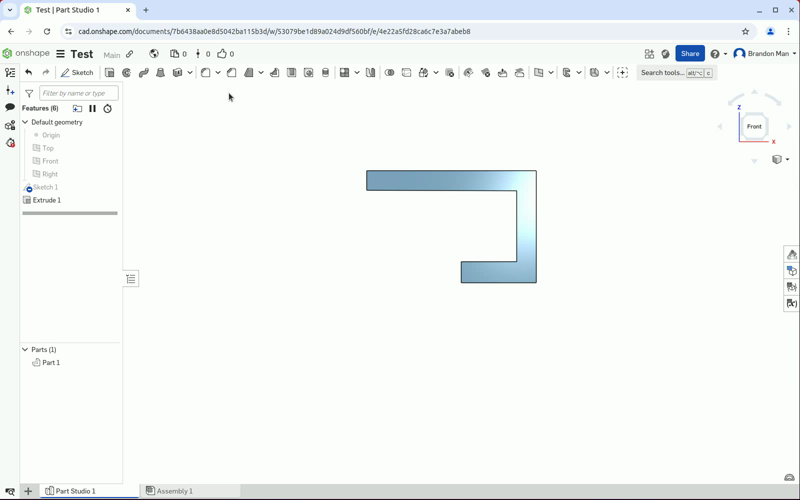
mouse_move(541, 75)
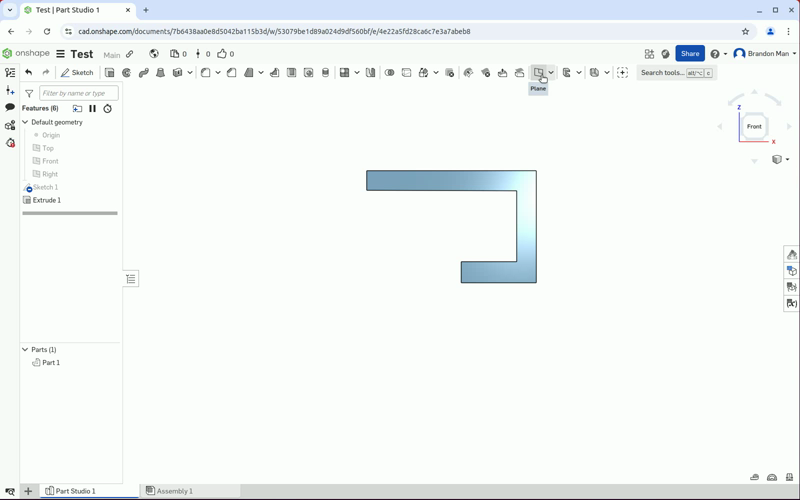
click(541, 75)
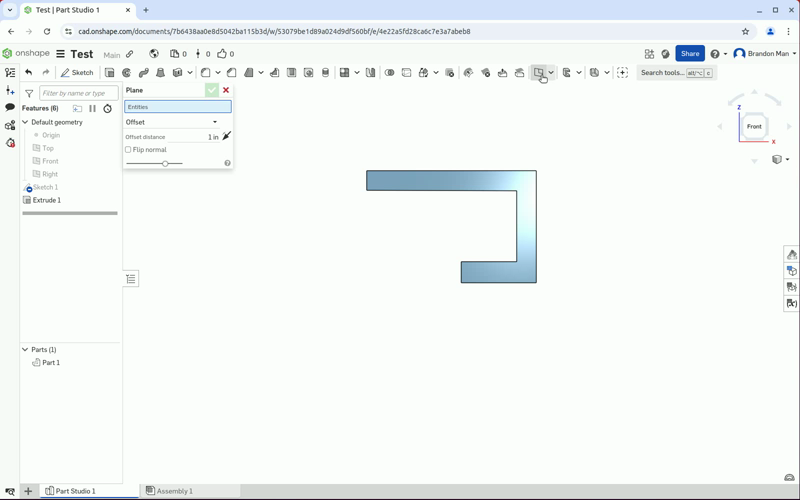
mouse_move(73, 163)
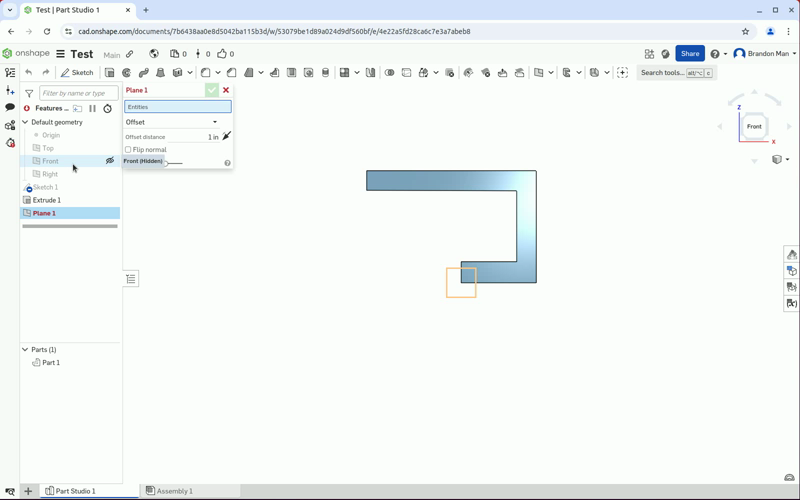
click(73, 163)
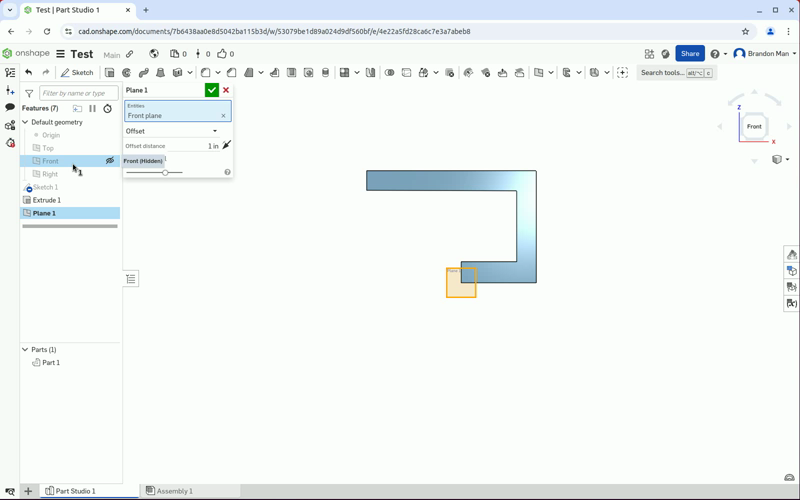
key(tab, 2)
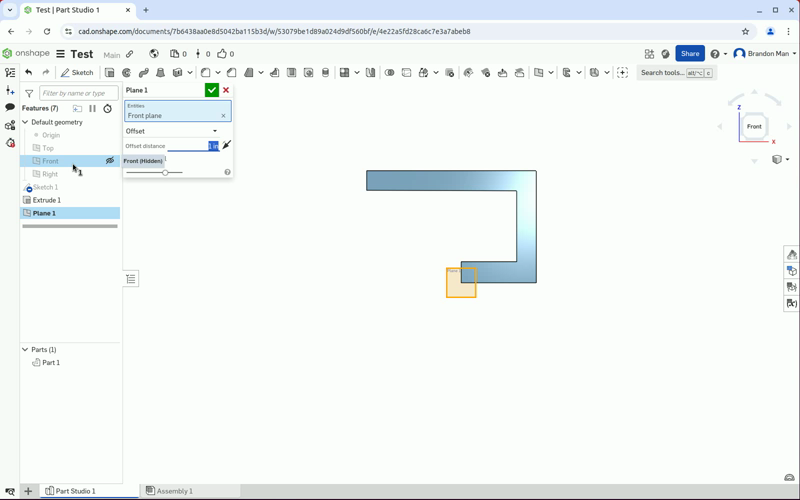
text(2.157)
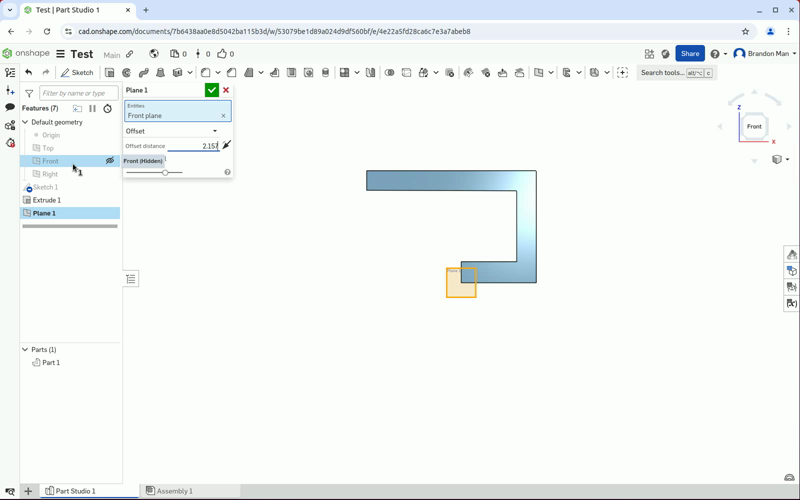
key(enter, 2)
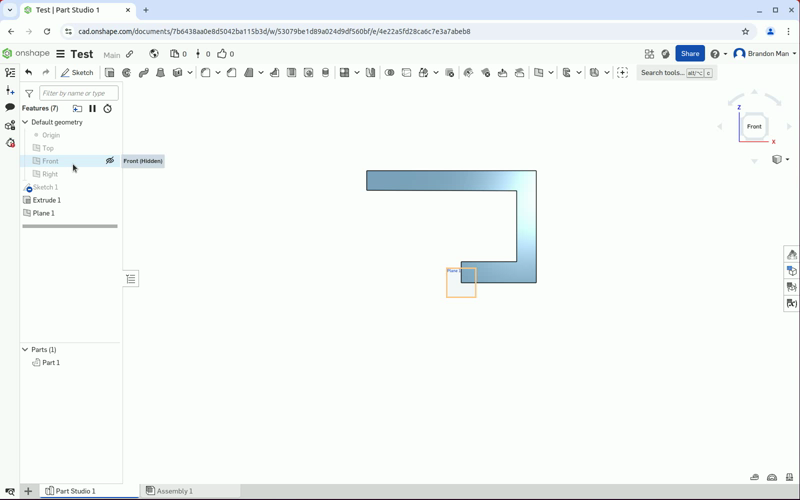
key(shift+s)
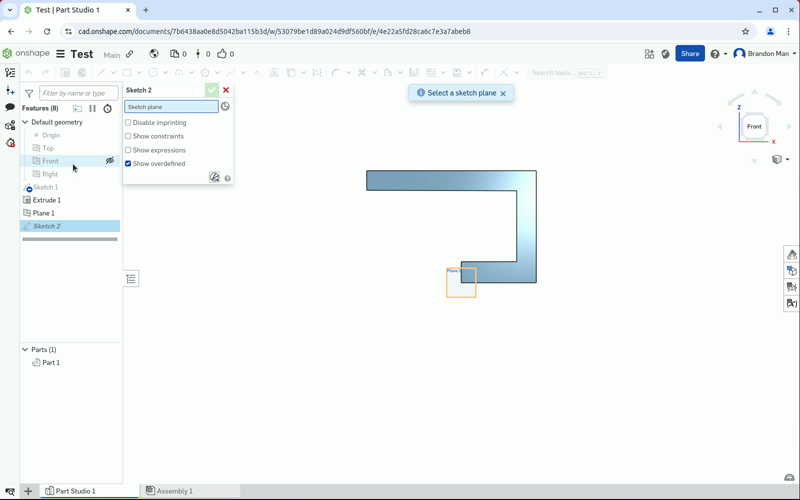
mouse_move(73, 215)
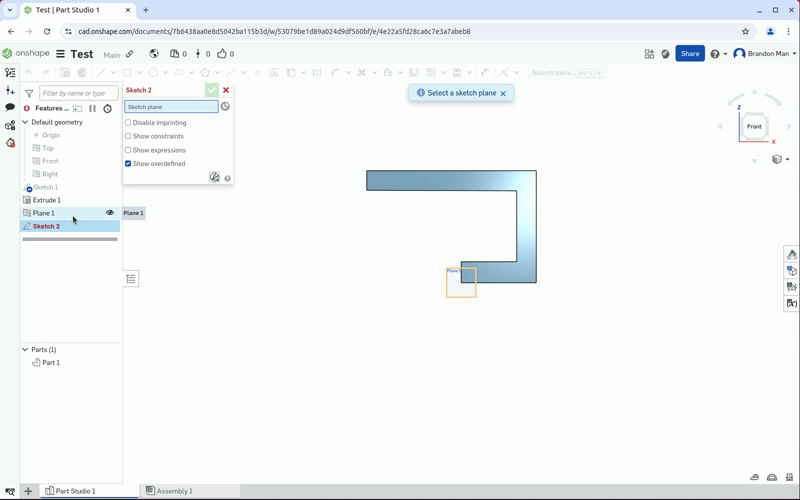
click(73, 215)
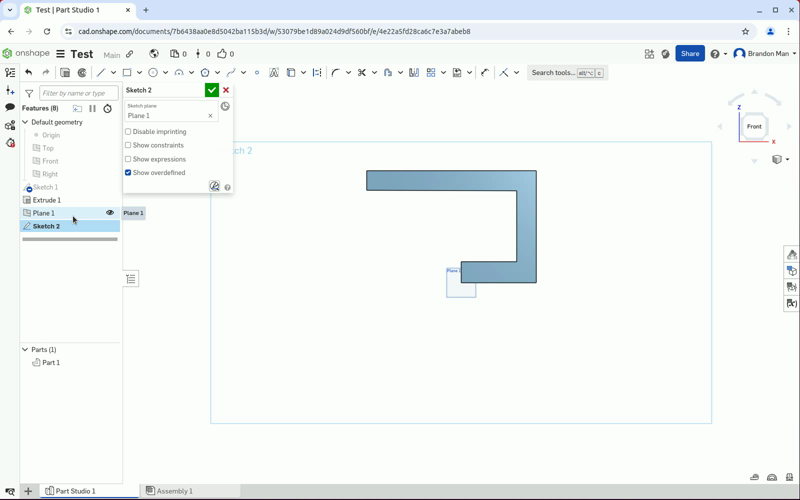
mouse_move(73, 352)
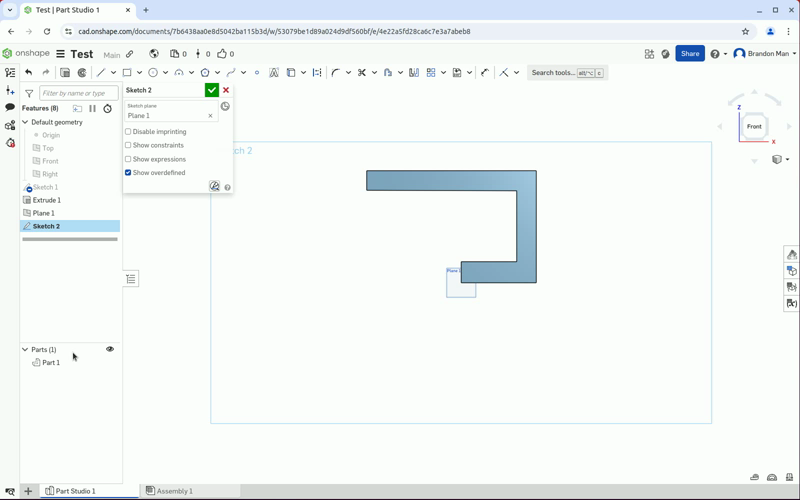
key(y)
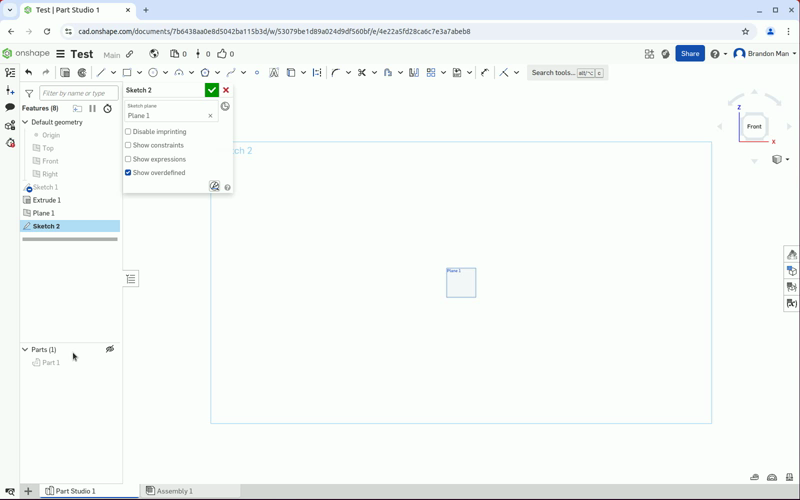
key(c)
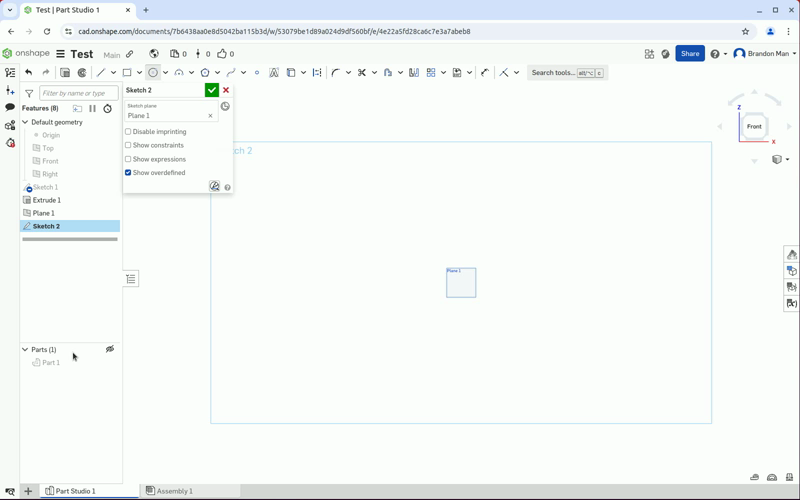
key_down(shift)
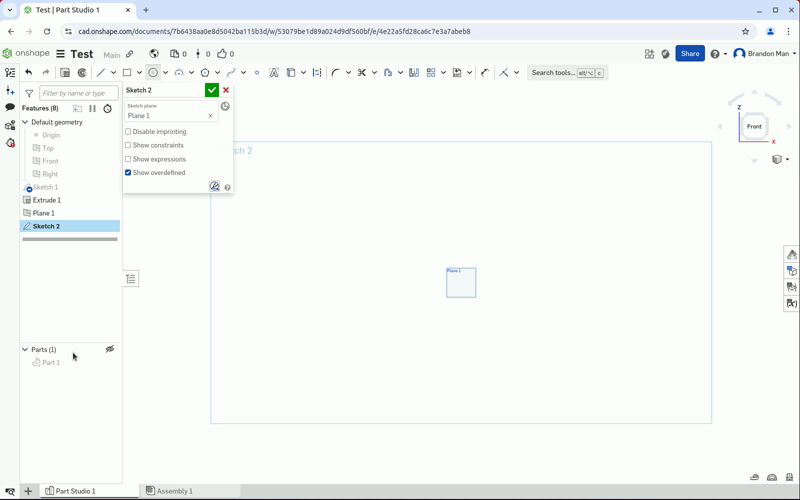
mouse_move(388, 180)
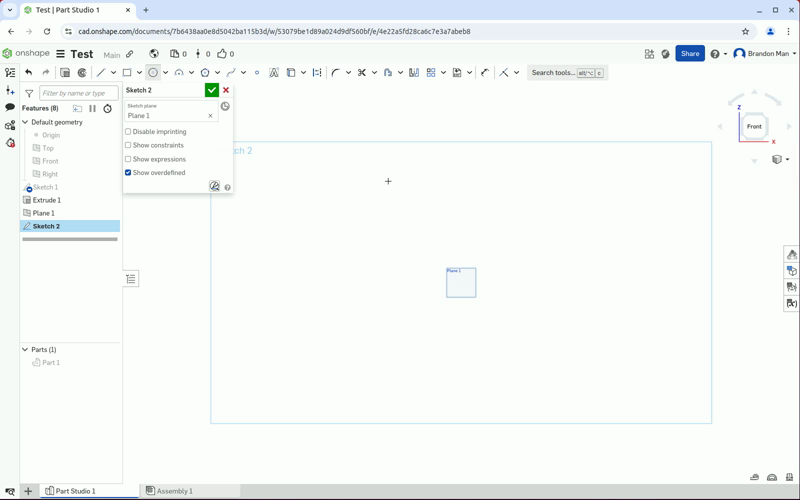
click(388, 180)
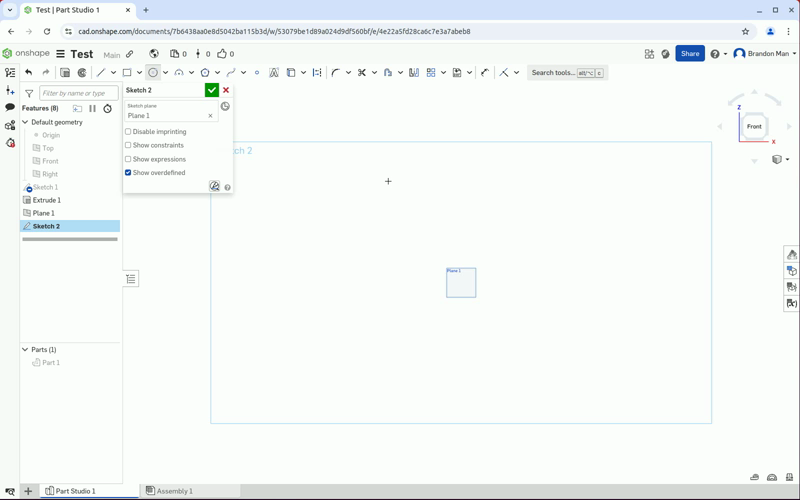
key_up(shift)
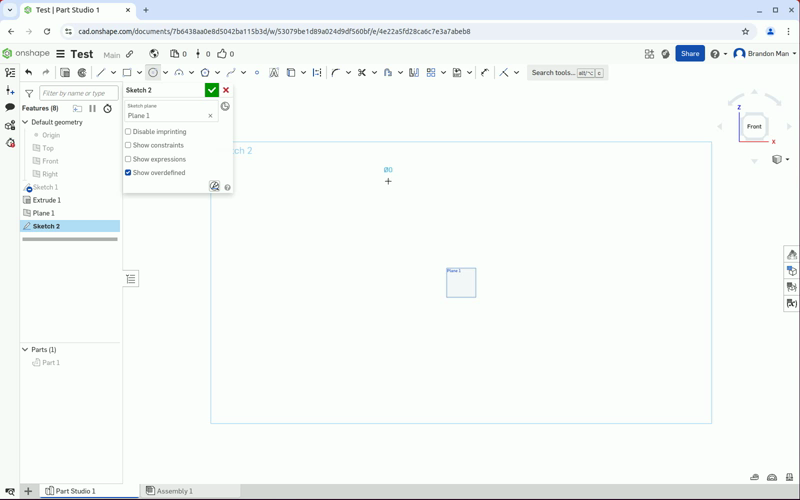
mouse_move(396, 180)
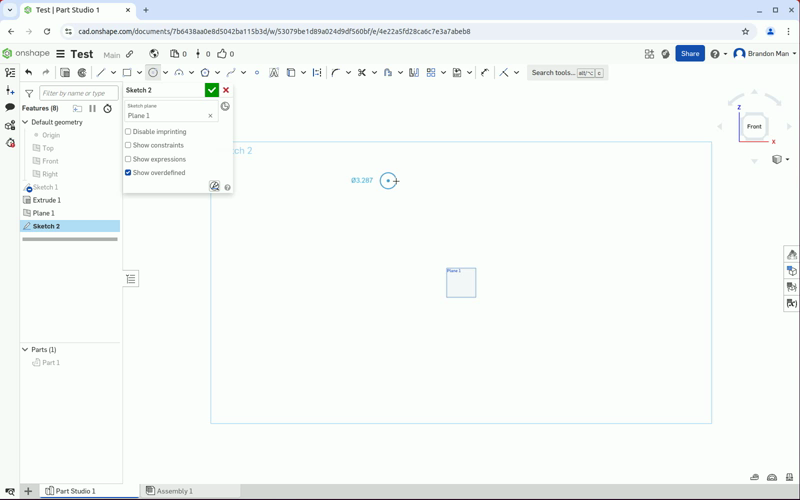
click(396, 180)
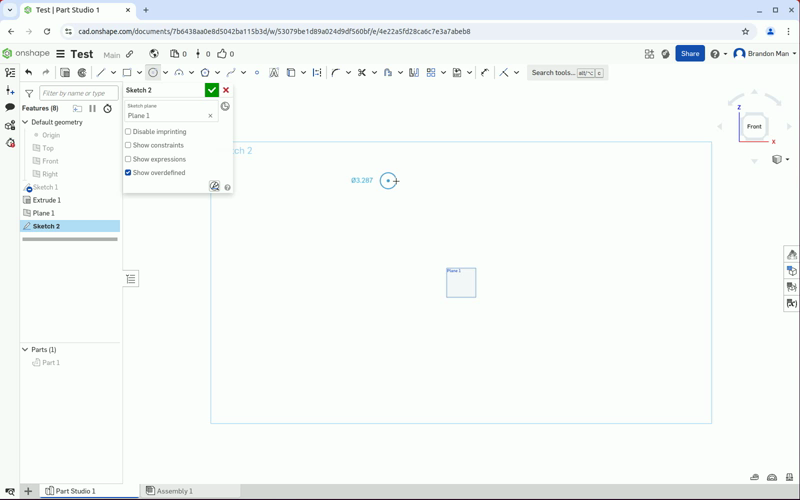
key(esc)
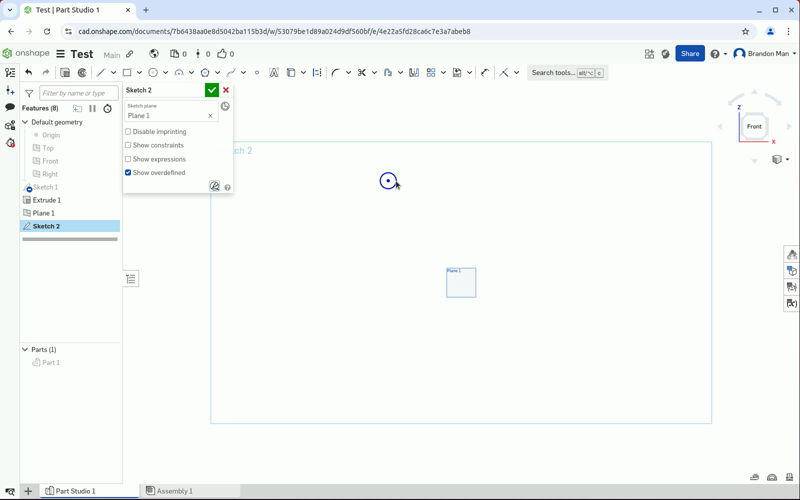
mouse_move(386, 182)
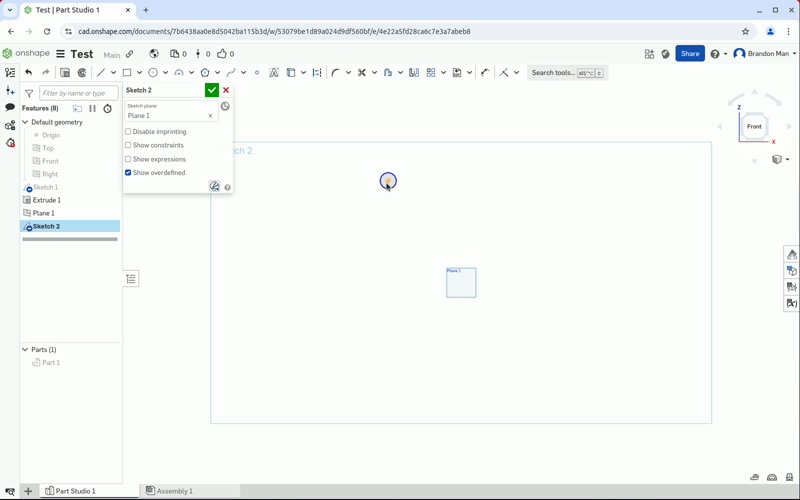
scroll(6)
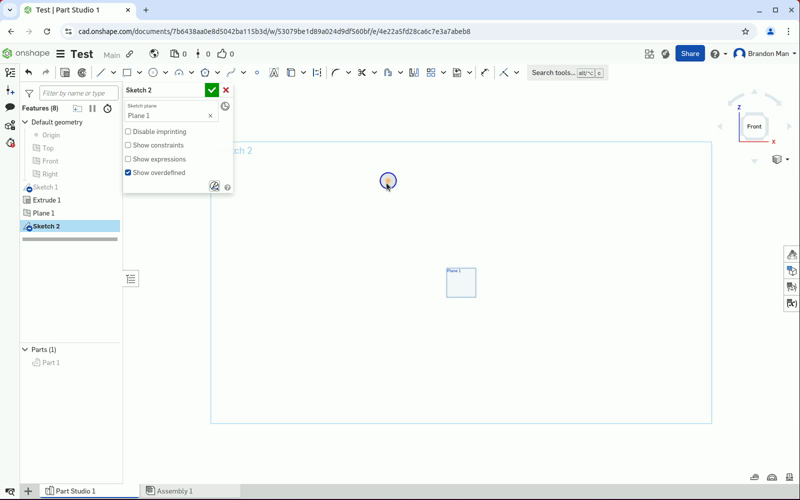
scroll(6)
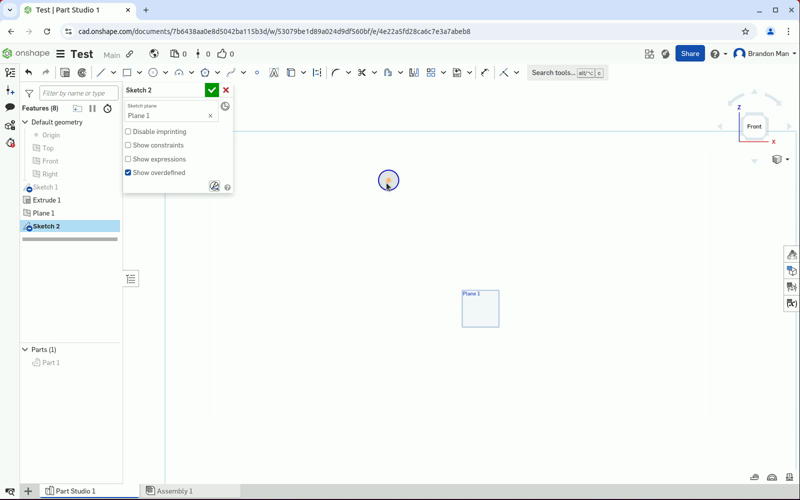
scroll(6)
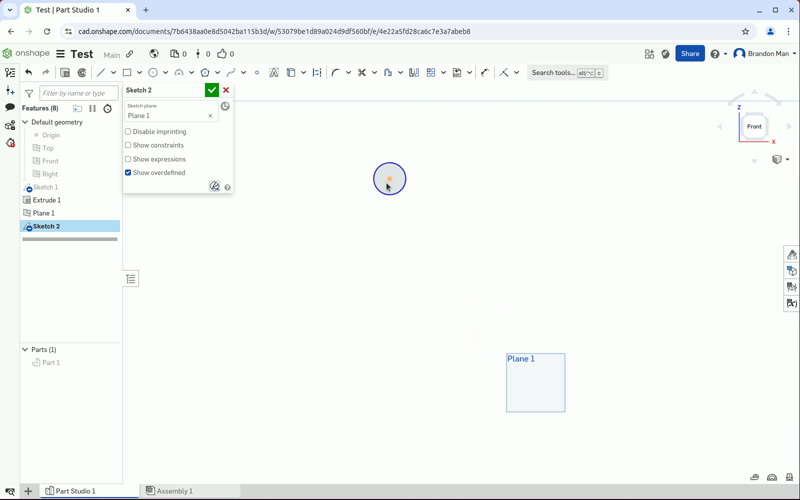
scroll(6)
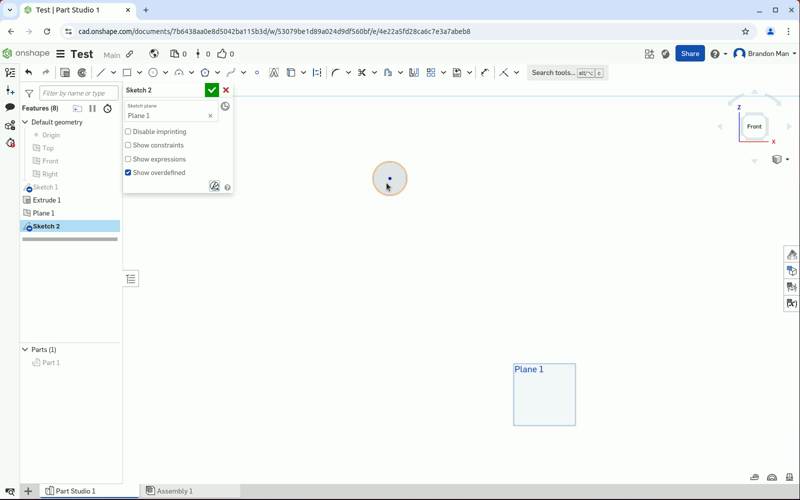
scroll(6)
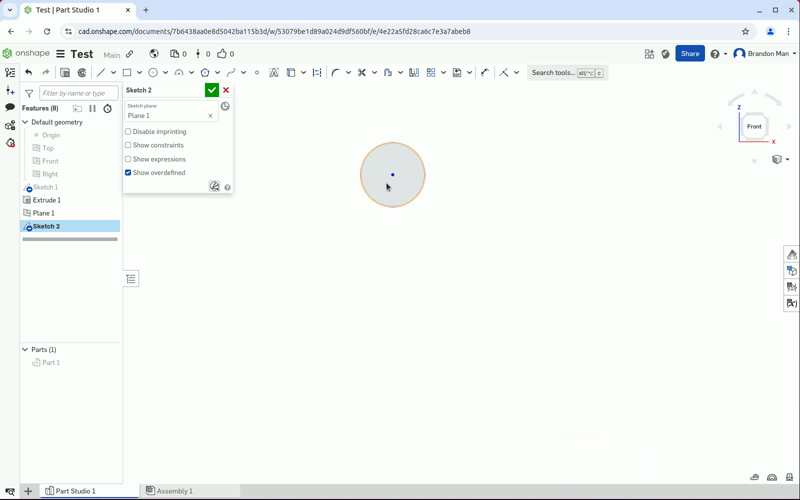
scroll(6)
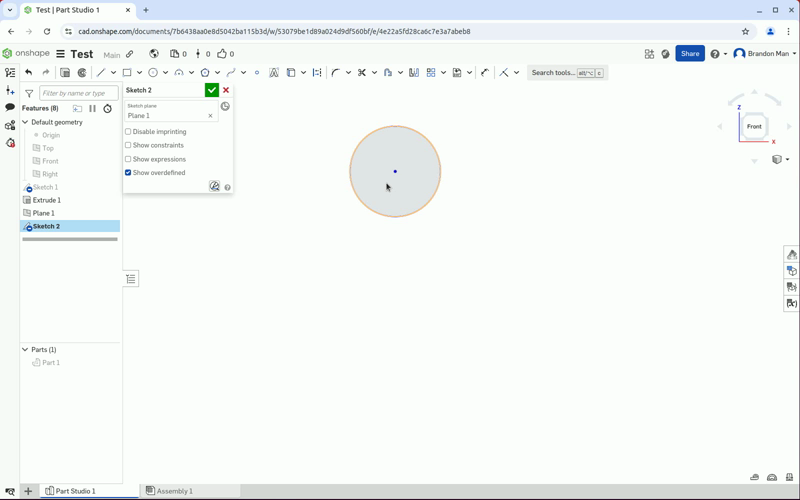
scroll(6)
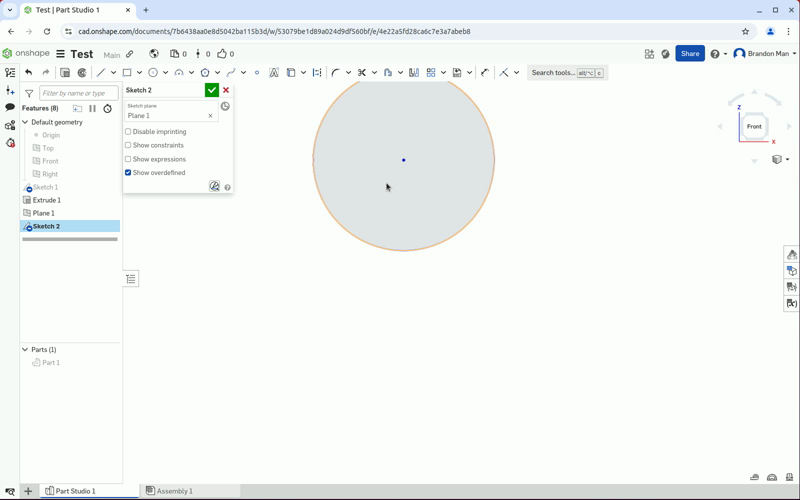
click(386, 182)
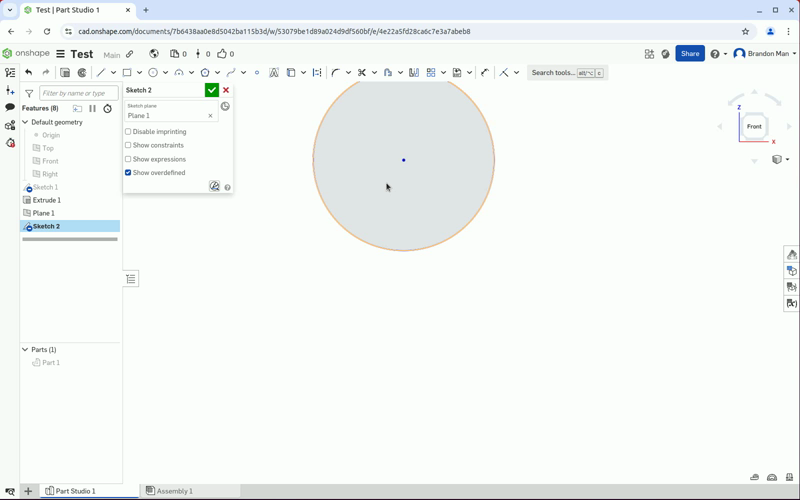
scroll(-6)
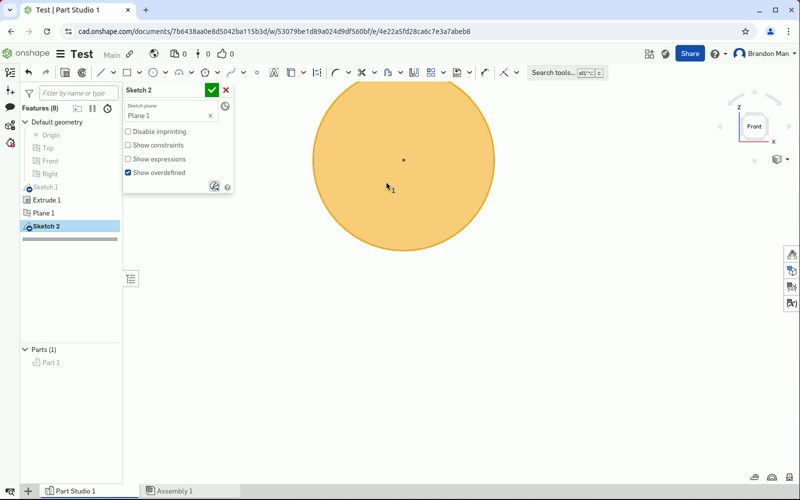
scroll(-6)
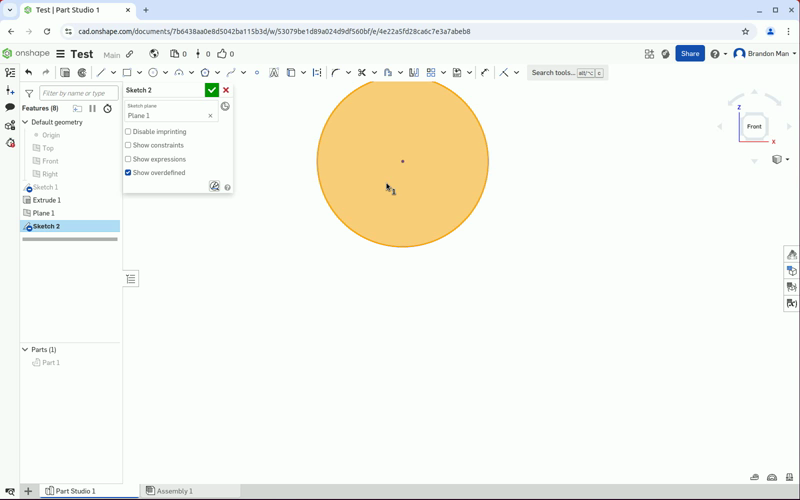
scroll(-6)
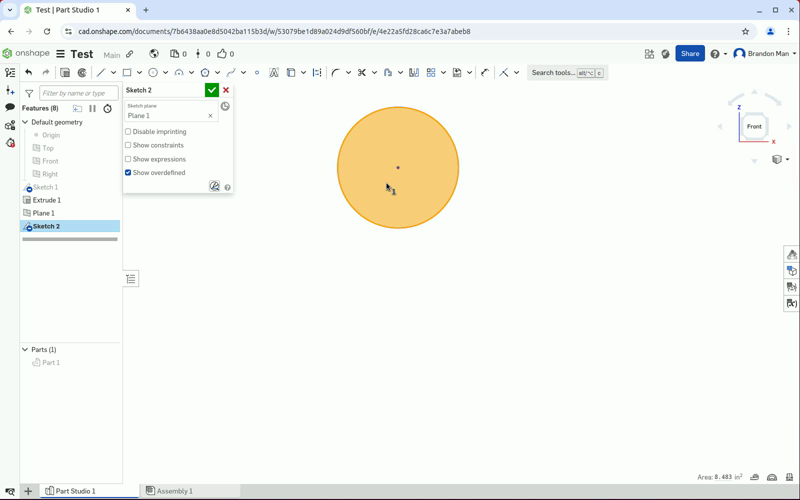
scroll(-6)
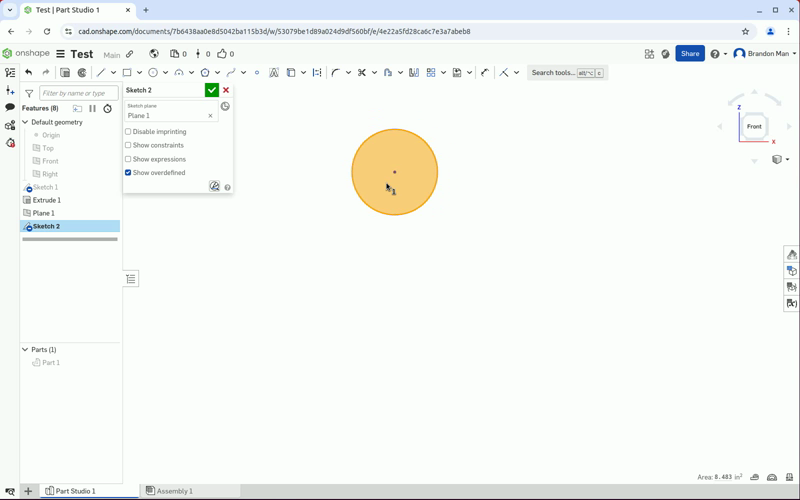
scroll(-6)
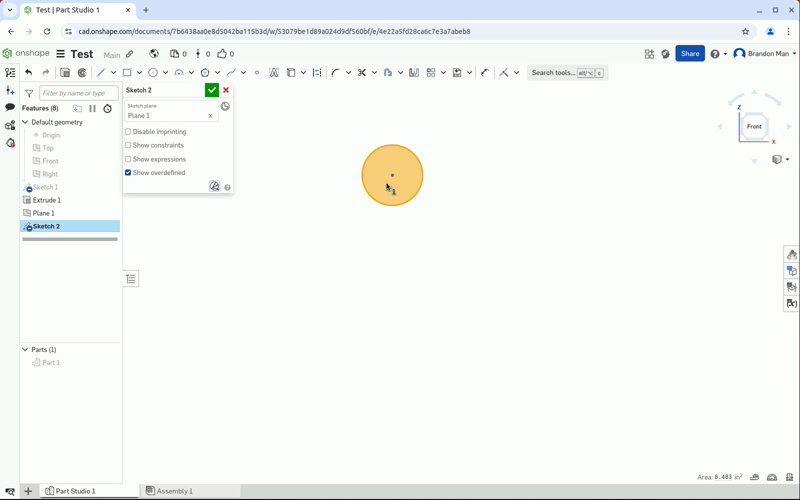
scroll(-6)
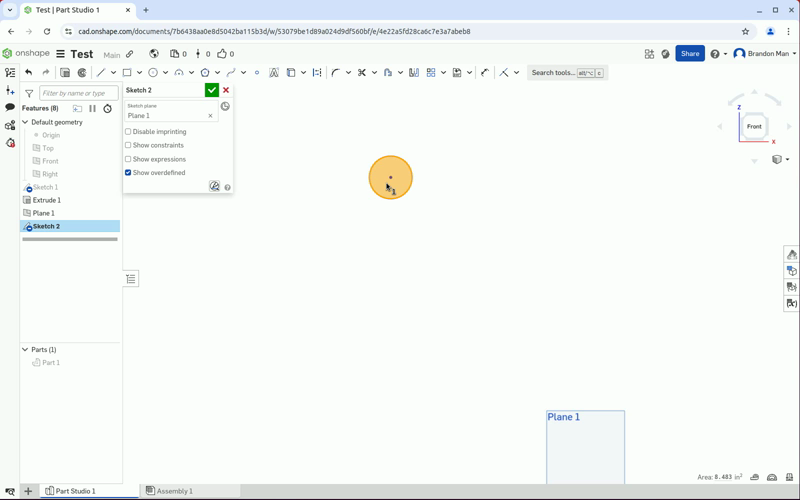
scroll(-6)
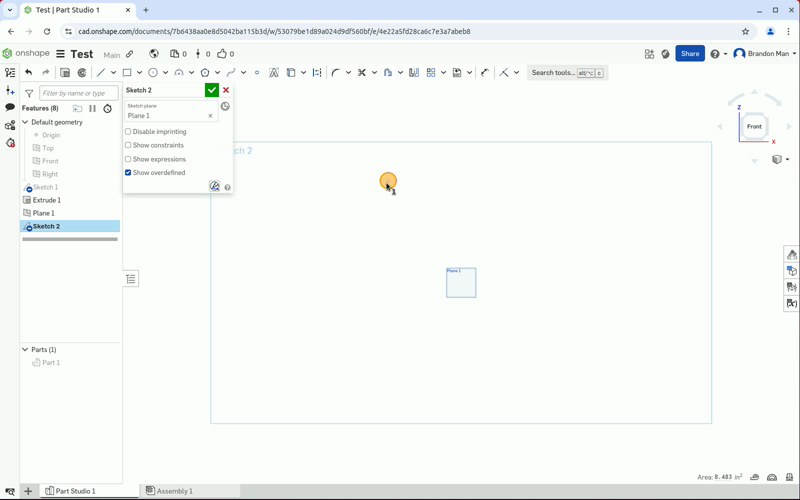
mouse_move(73, 352)
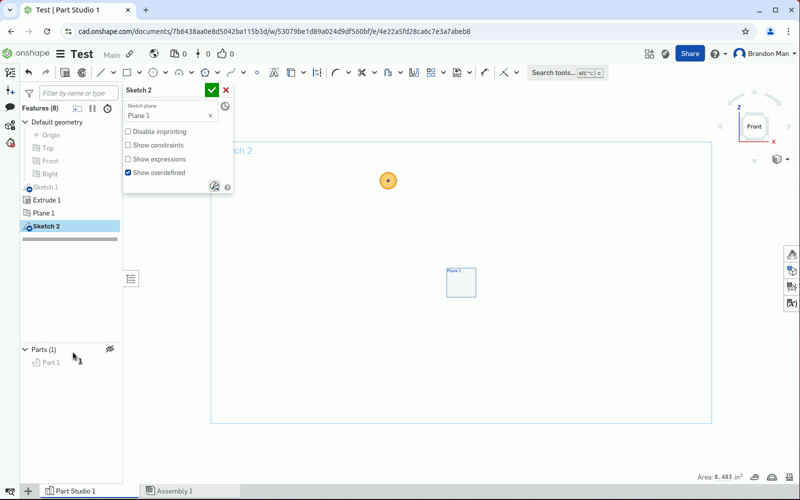
key(shift+y)
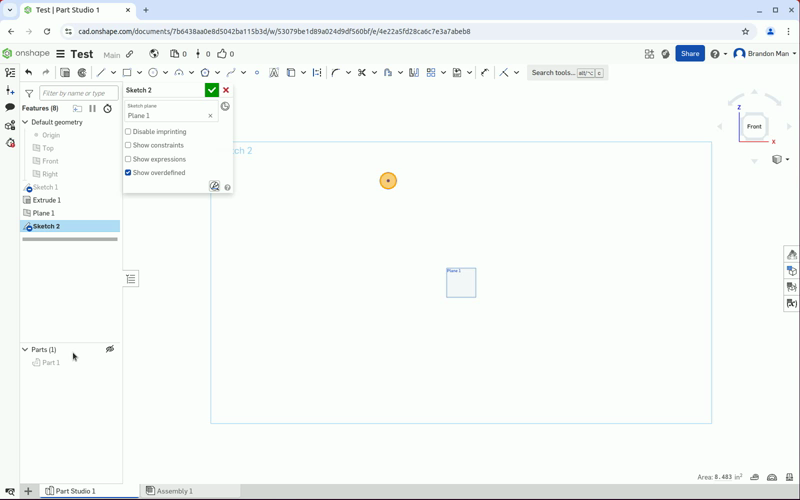
key(shift+e)
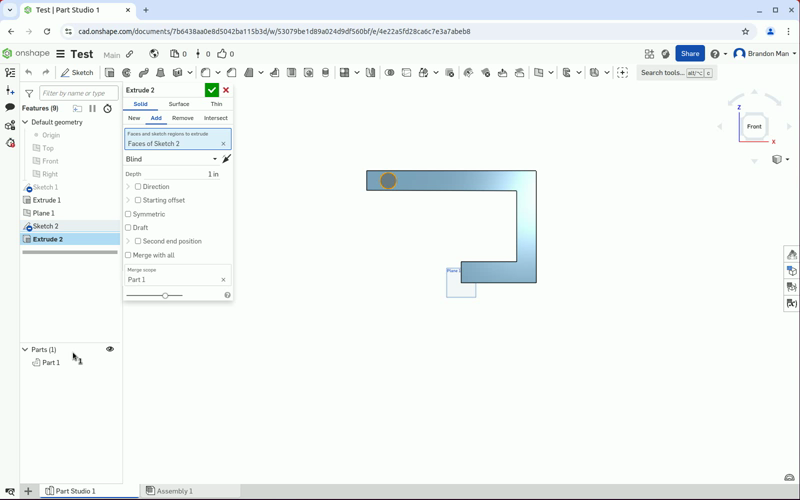
mouse_move(143, 106)
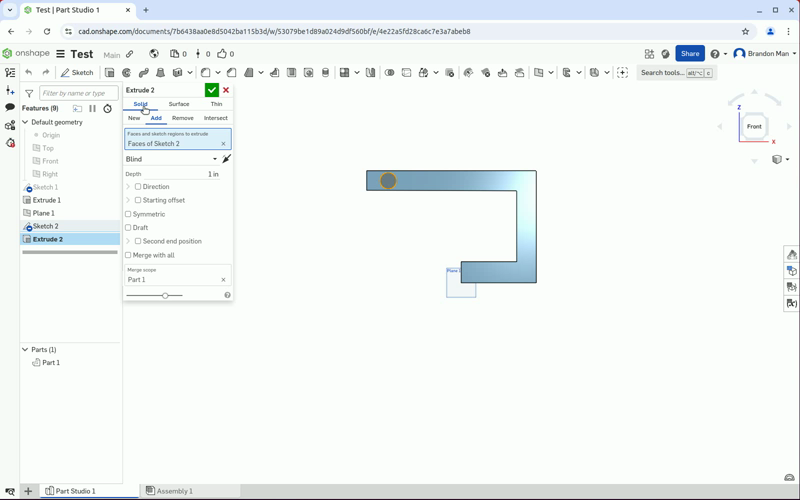
click(143, 106)
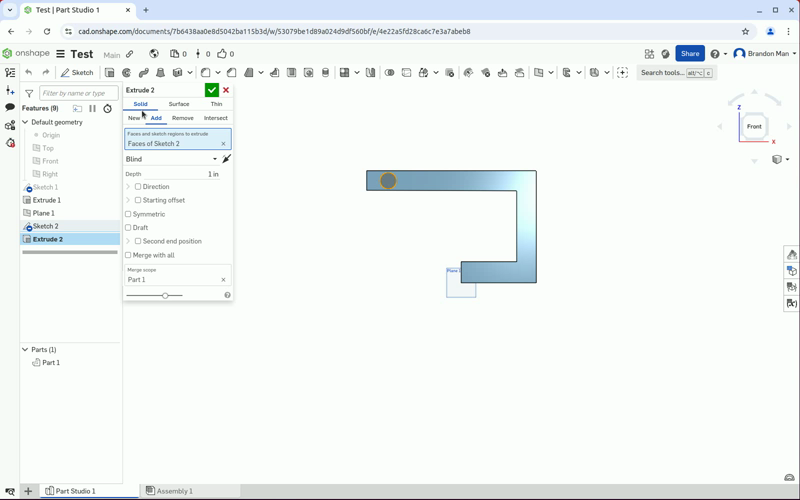
mouse_move(137, 120)
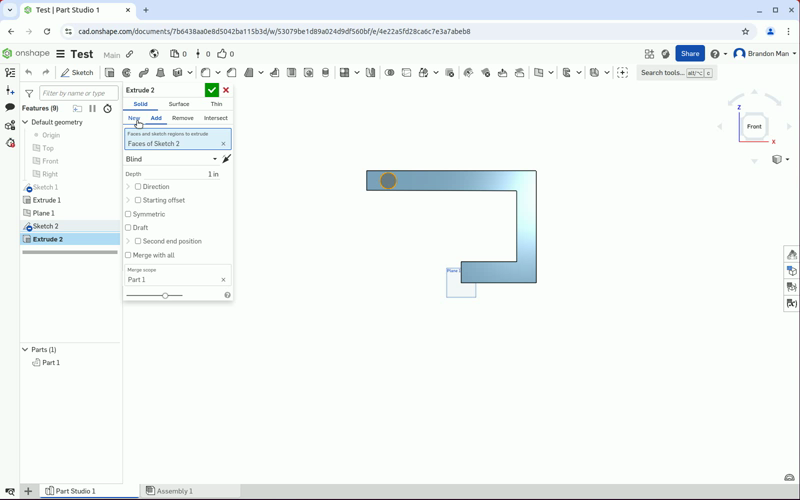
click(137, 120)
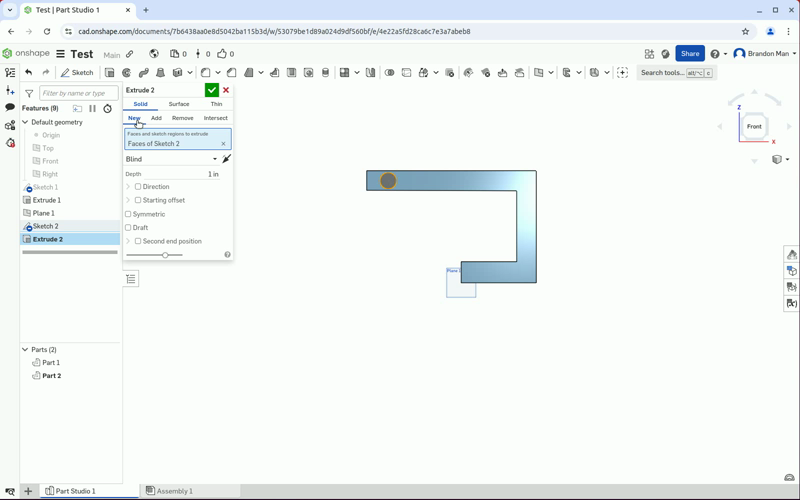
key(tab, 4)
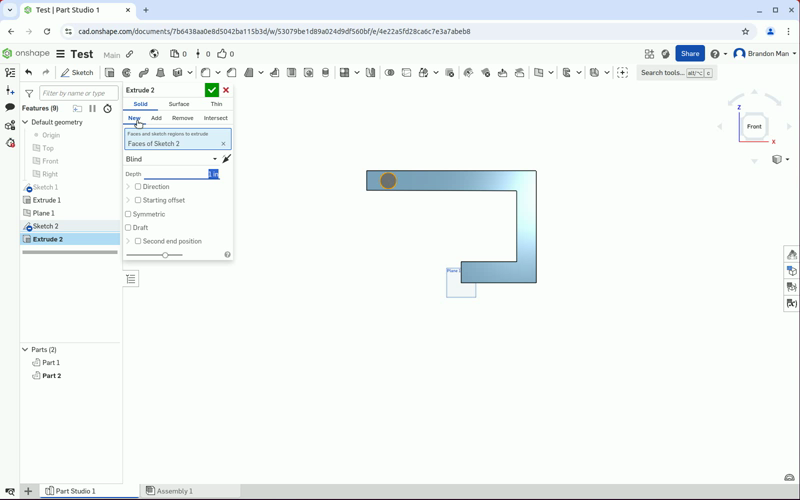
text(4.092)
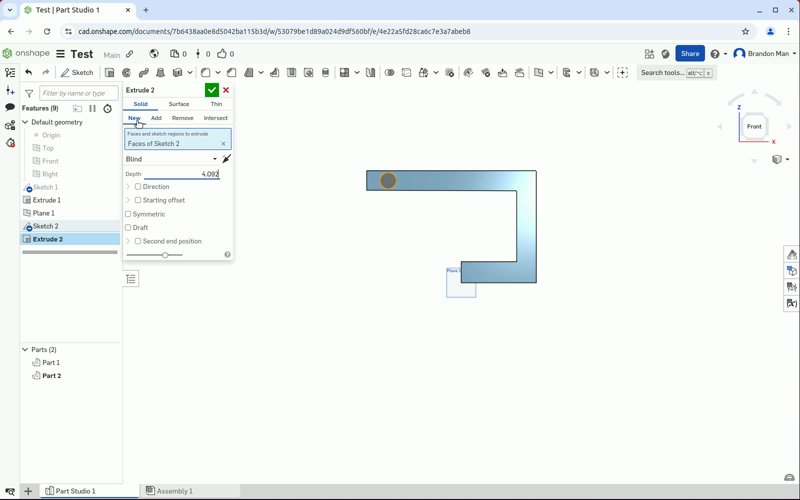
key(enter)
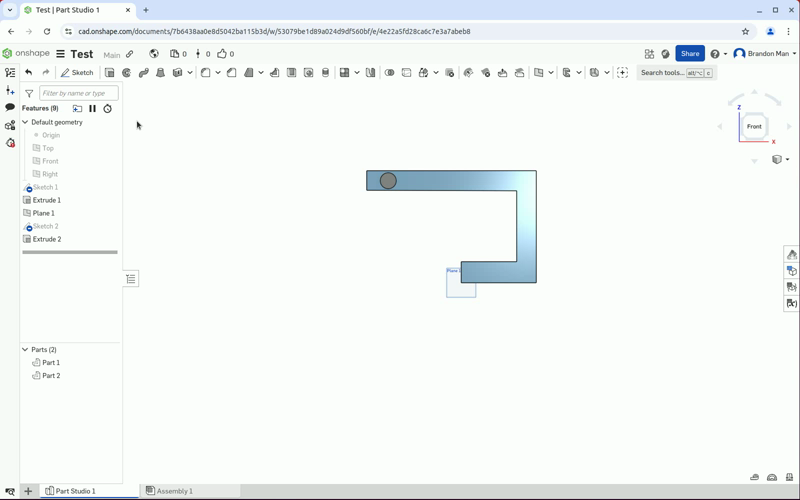
key(shift+h)
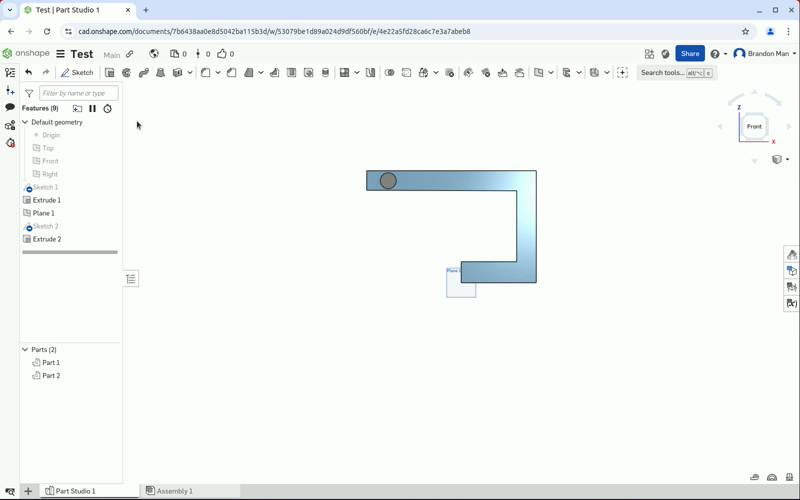
key(shift+h)
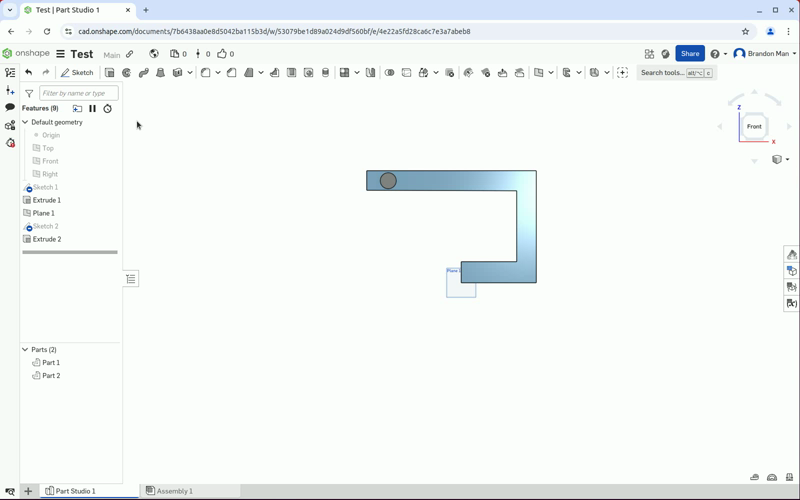
mouse_move(73, 189)
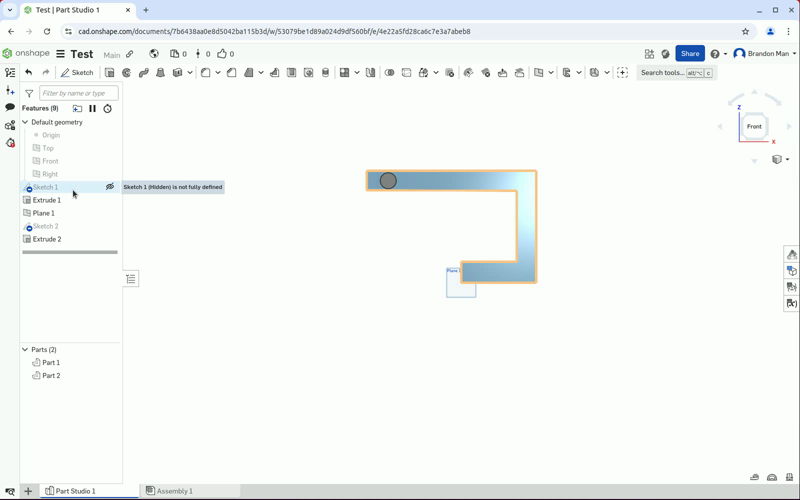
click(73, 189)
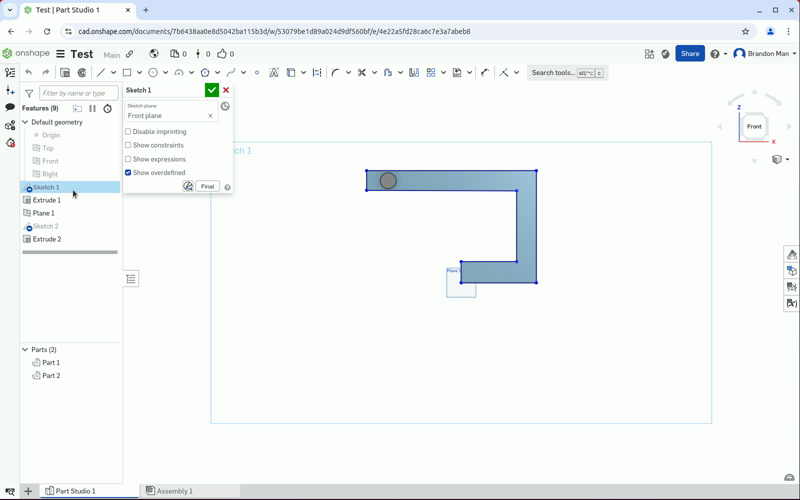
mouse_move(229, 92)
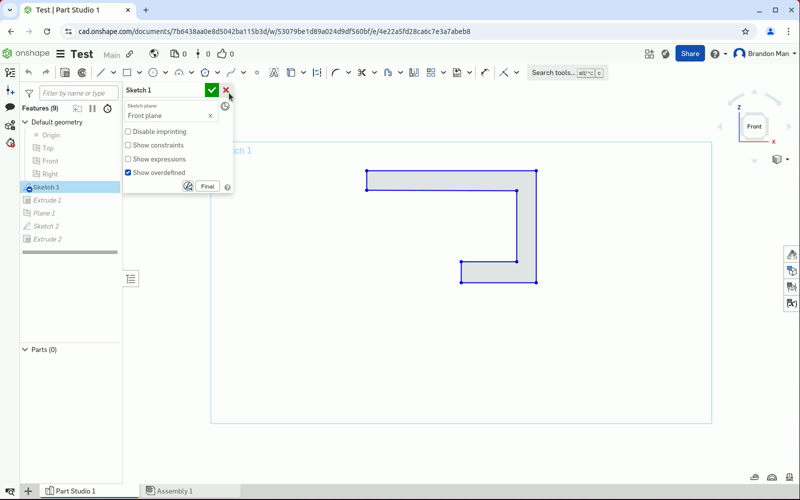
click(229, 92)
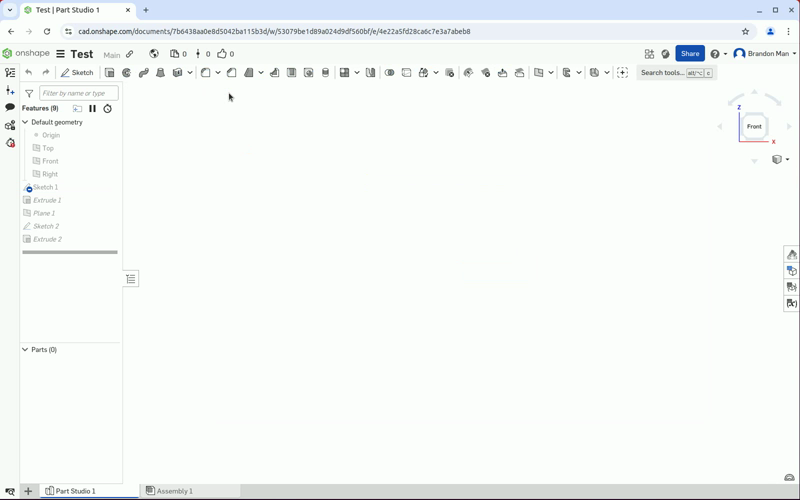
key(shift+s)
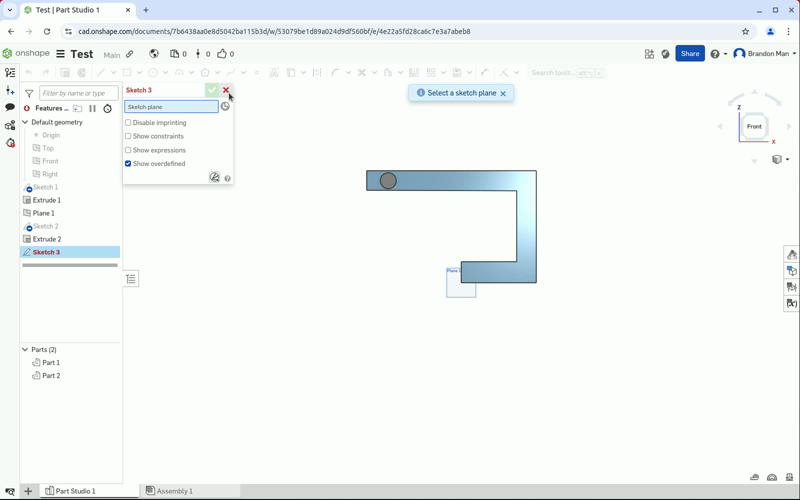
mouse_move(73, 215)
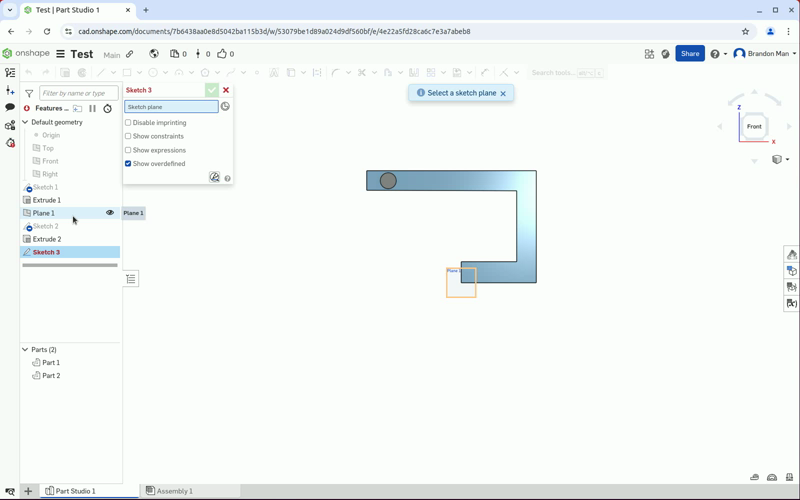
click(73, 215)
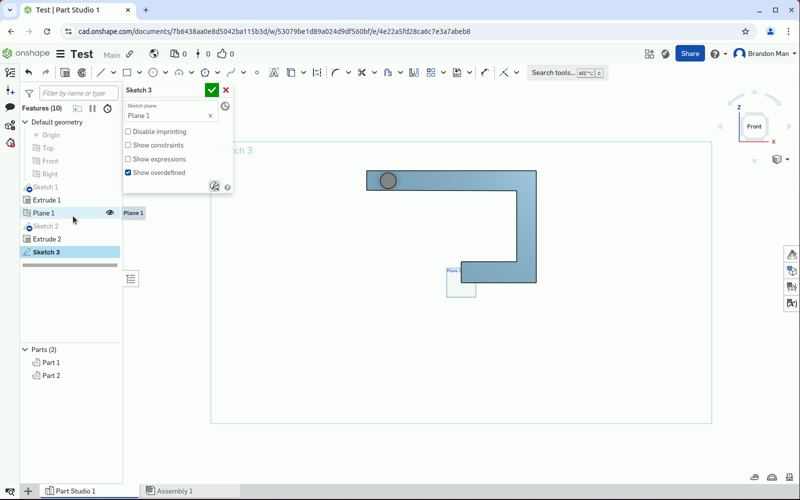
mouse_move(73, 352)
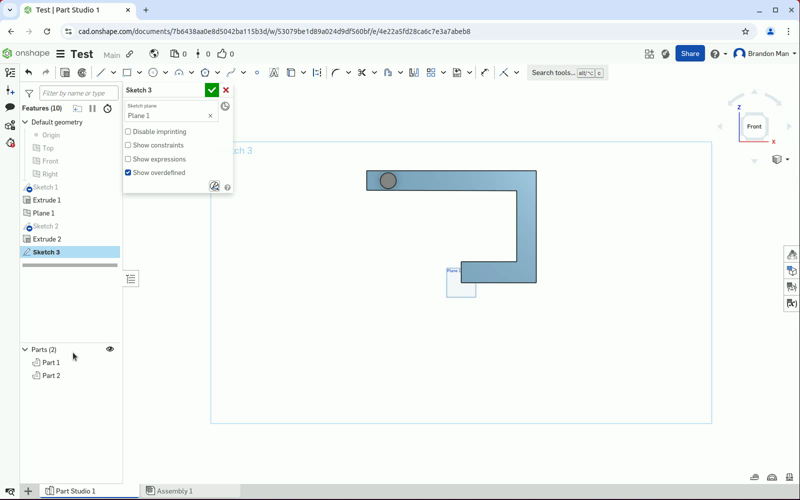
key(y)
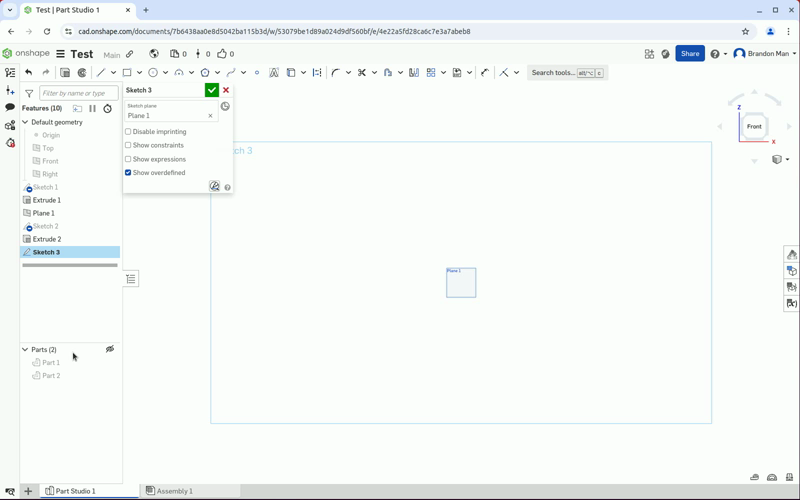
key(c)
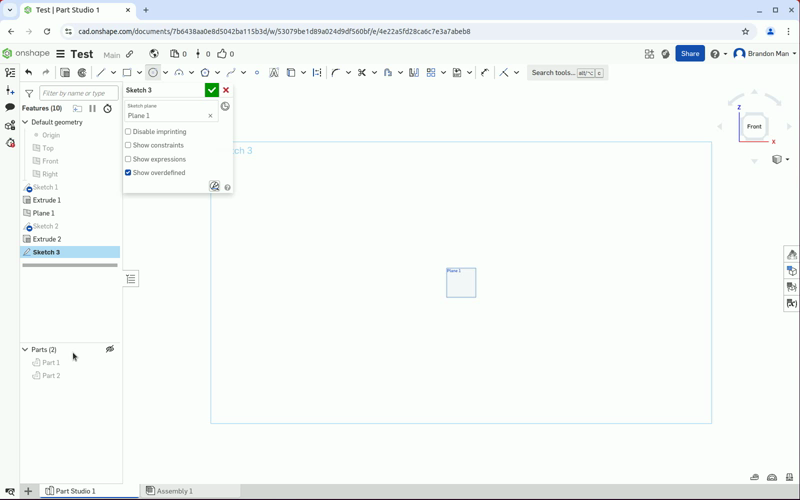
key_down(shift)
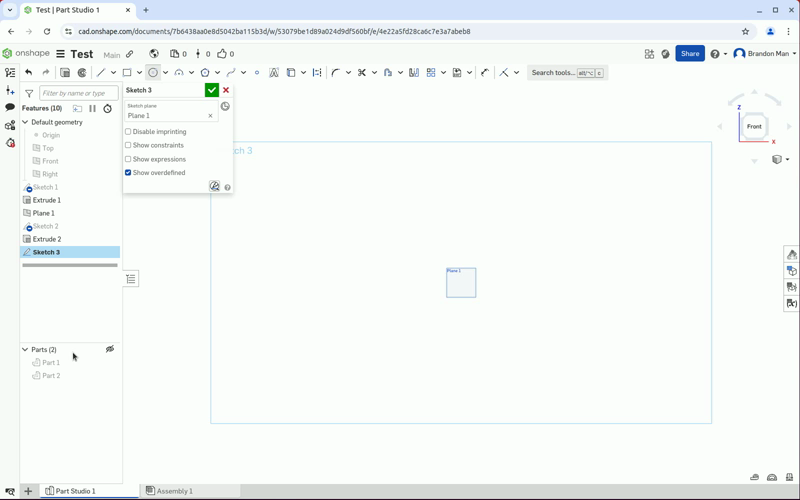
mouse_move(434, 180)
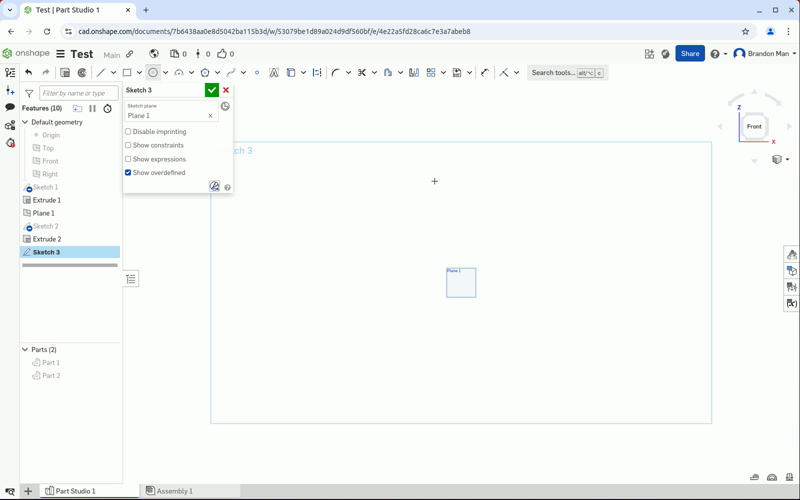
click(434, 180)
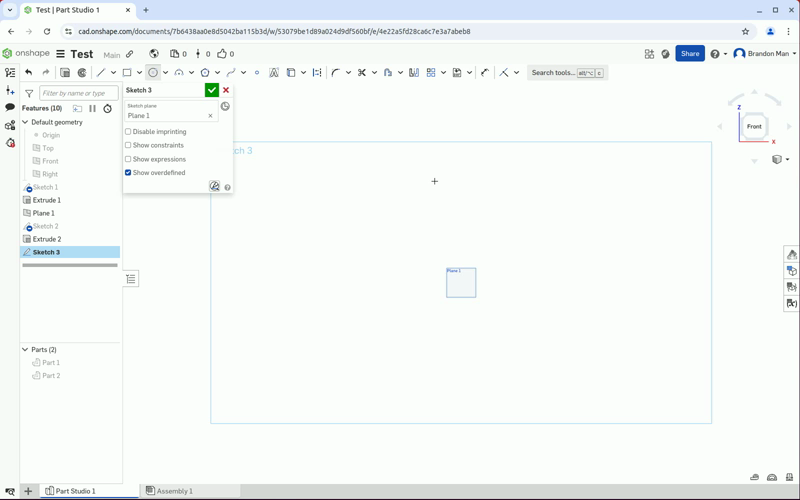
key_up(shift)
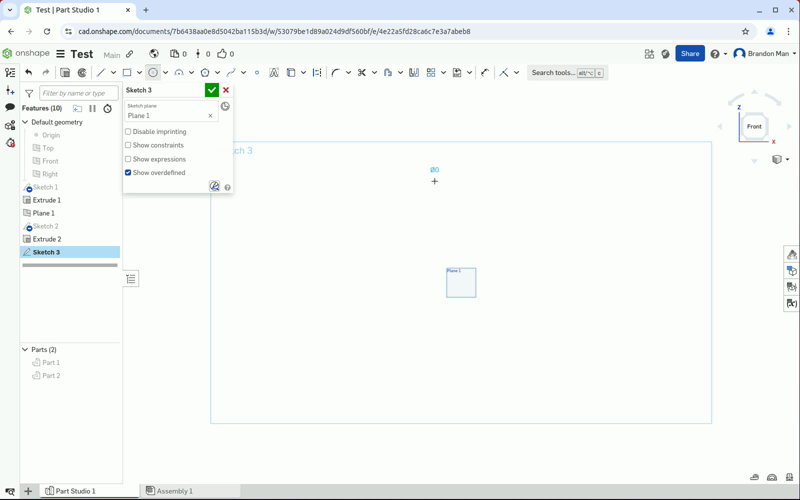
mouse_move(443, 180)
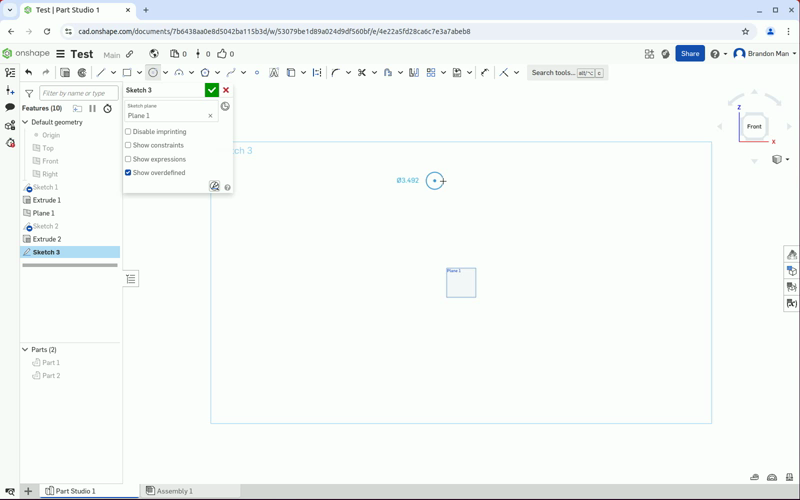
click(443, 180)
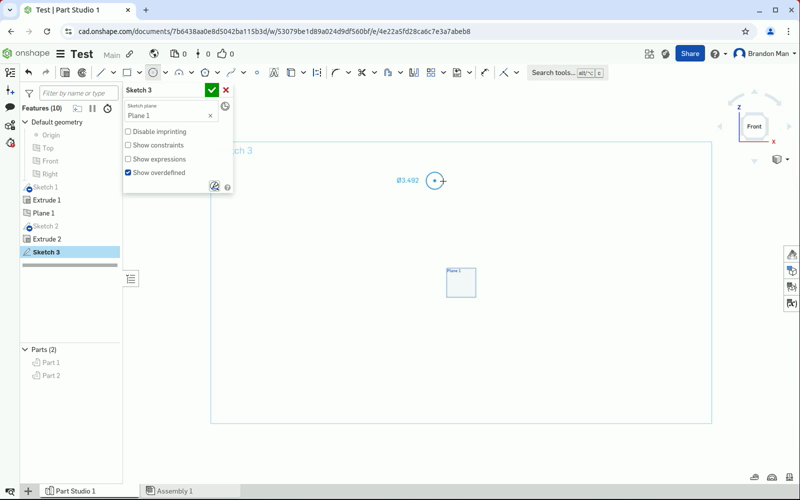
key(esc)
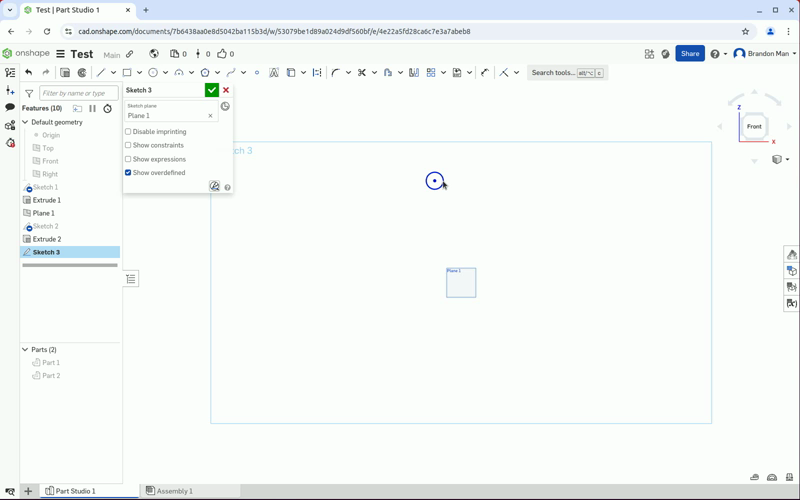
mouse_move(434, 175)
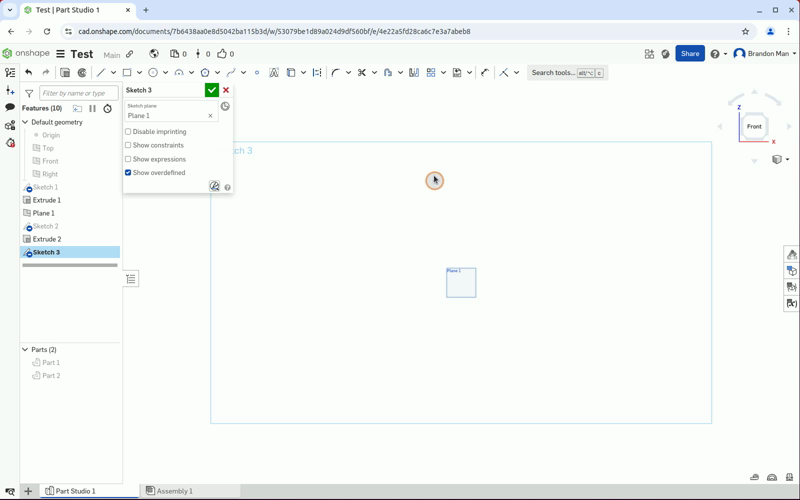
scroll(6)
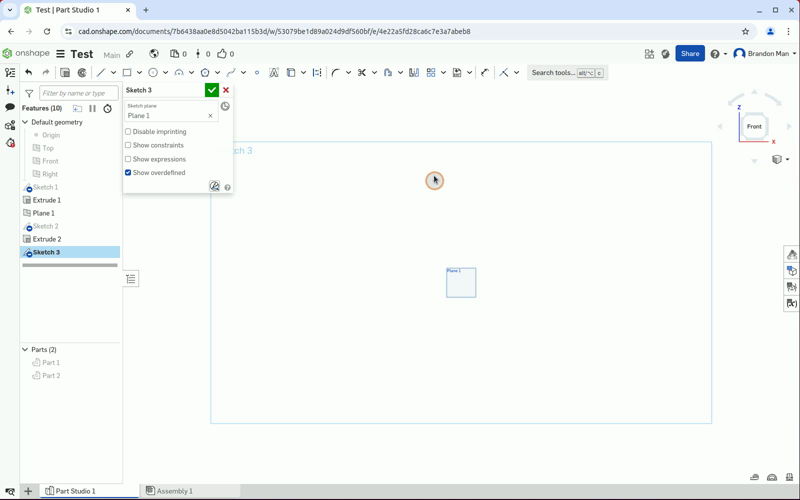
scroll(6)
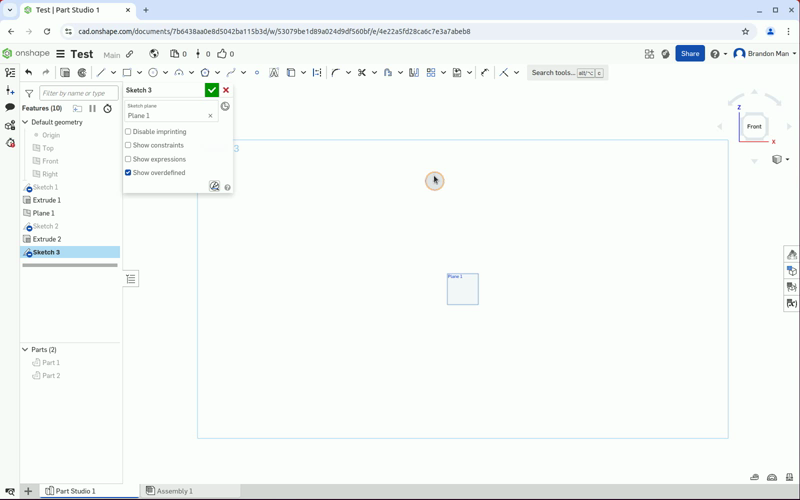
scroll(6)
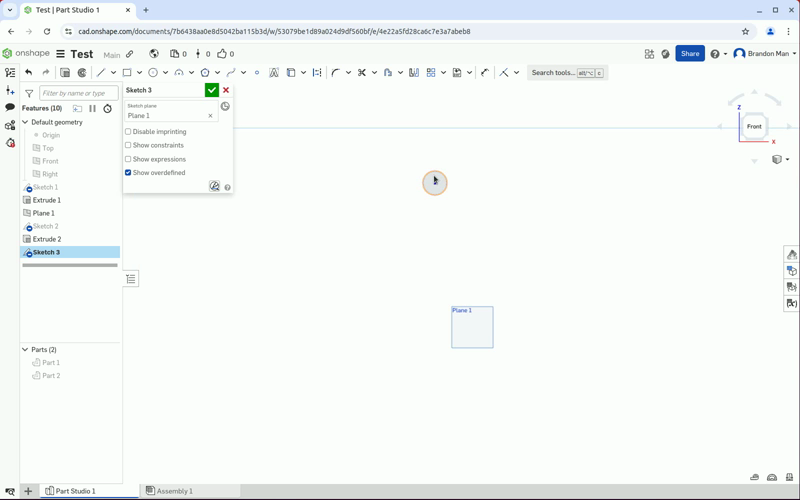
scroll(6)
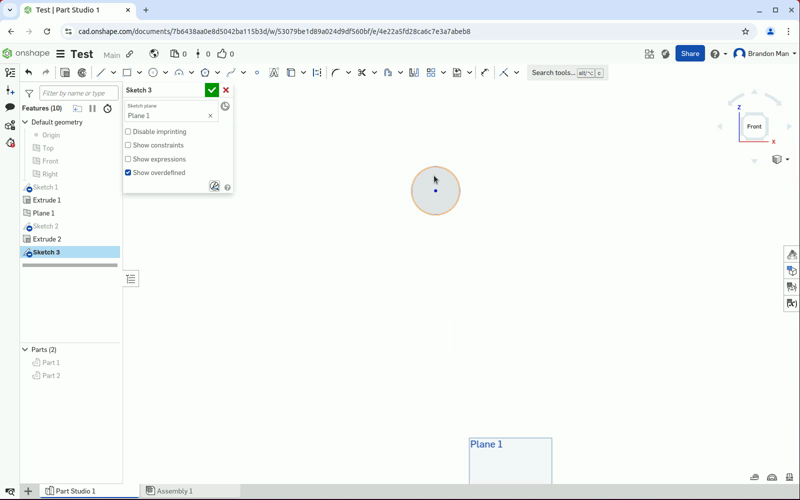
scroll(6)
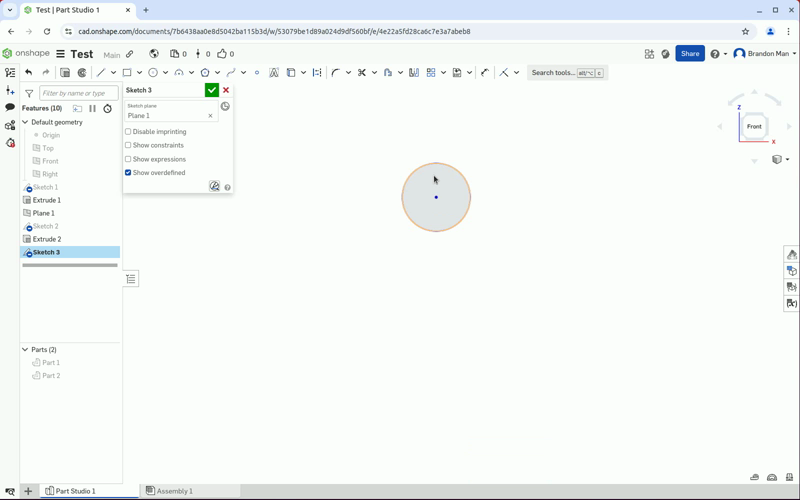
scroll(6)
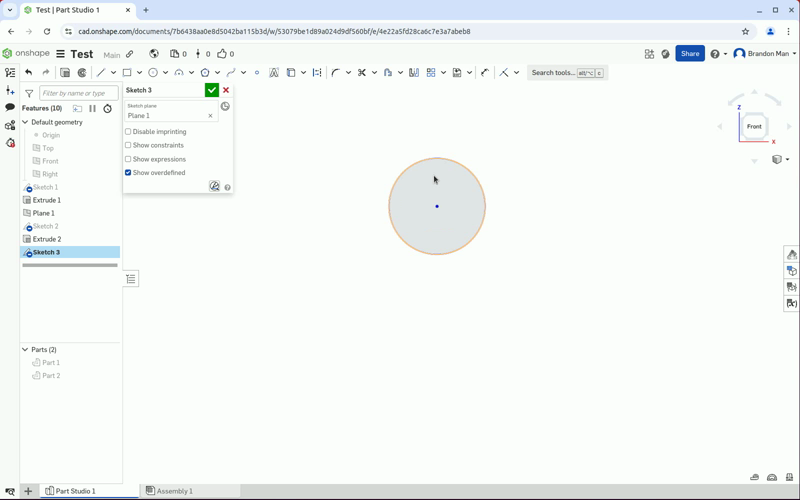
scroll(6)
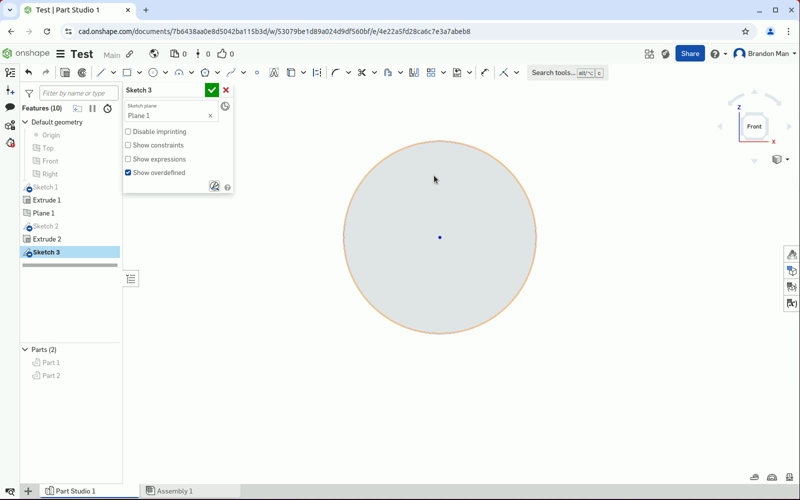
click(434, 175)
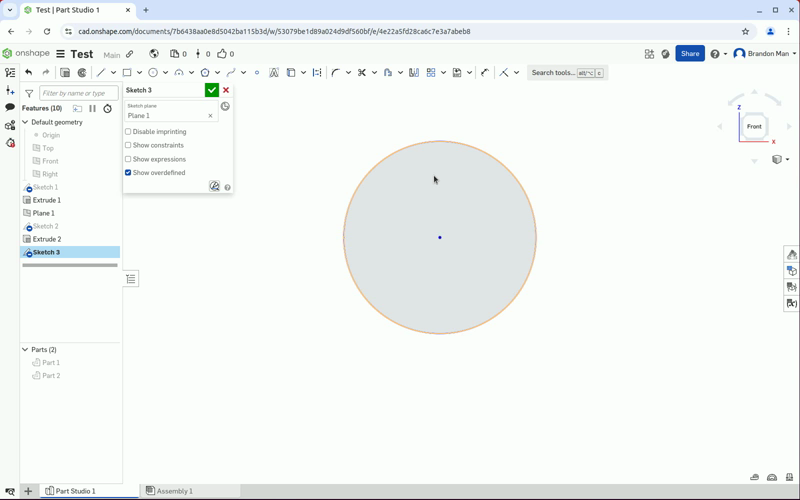
scroll(-6)
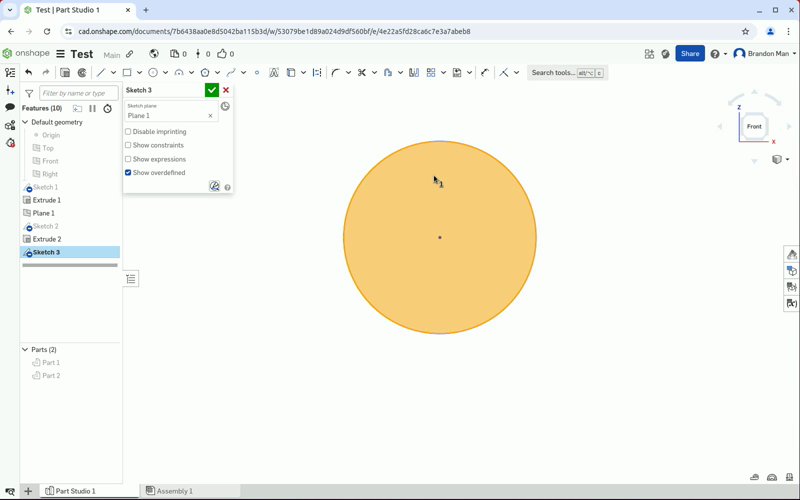
scroll(-6)
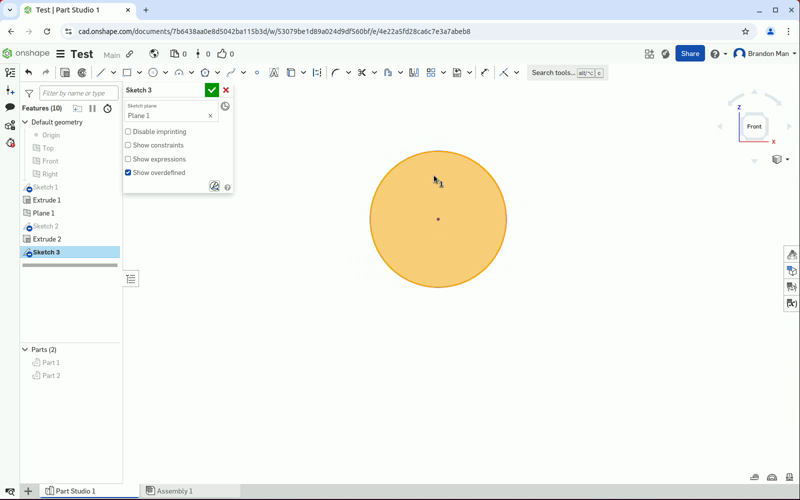
scroll(-6)
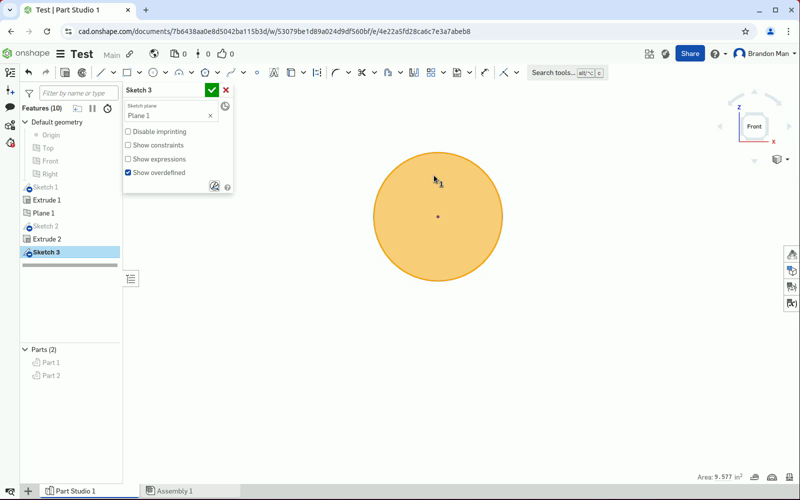
scroll(-6)
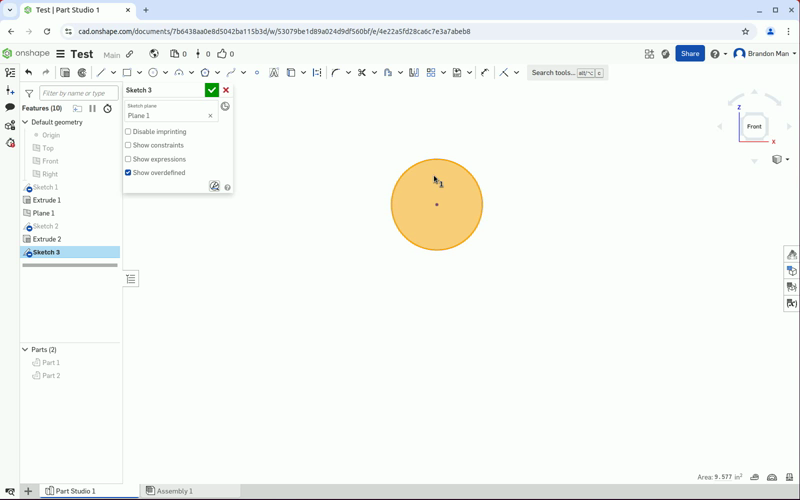
scroll(-6)
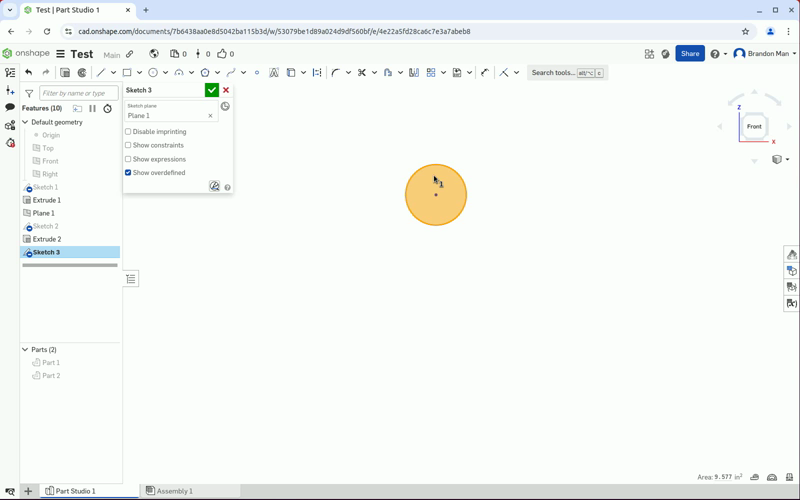
scroll(-6)
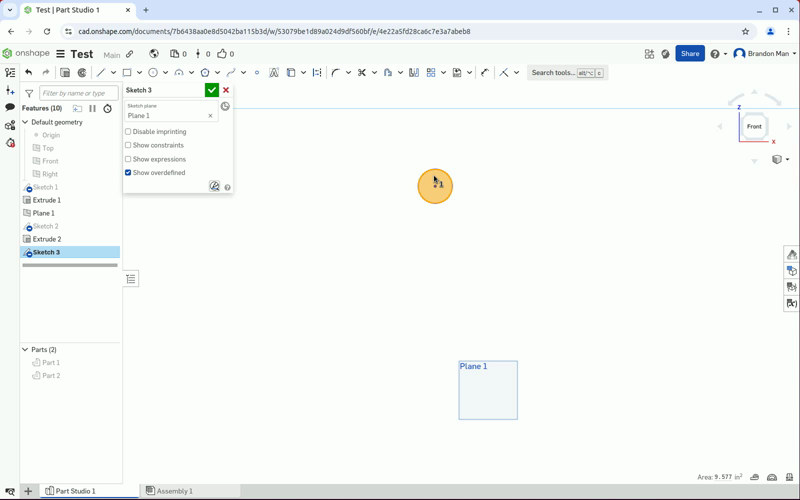
scroll(-6)
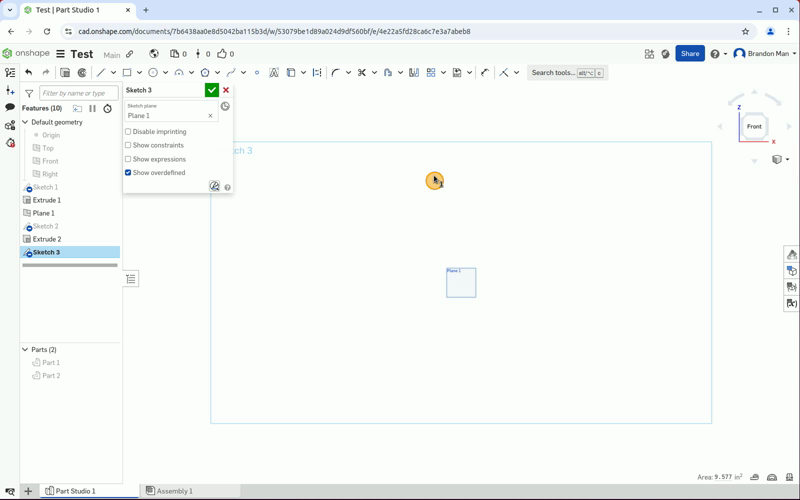
mouse_move(73, 352)
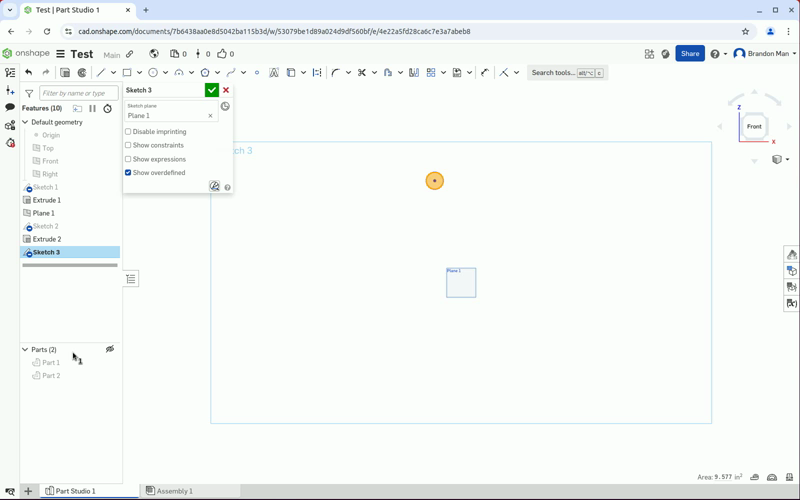
key(shift+y)
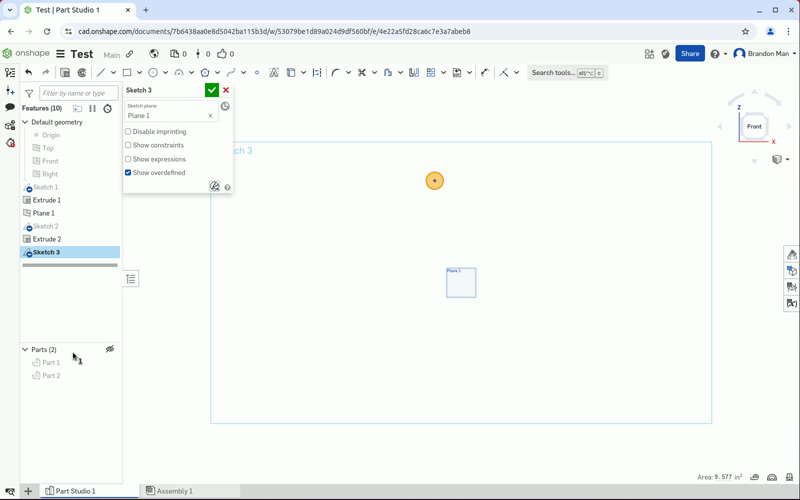
key(shift+e)
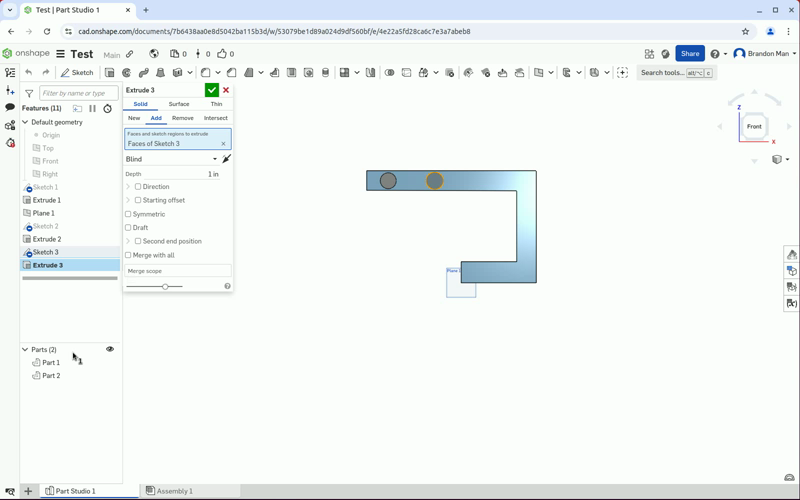
mouse_move(143, 106)
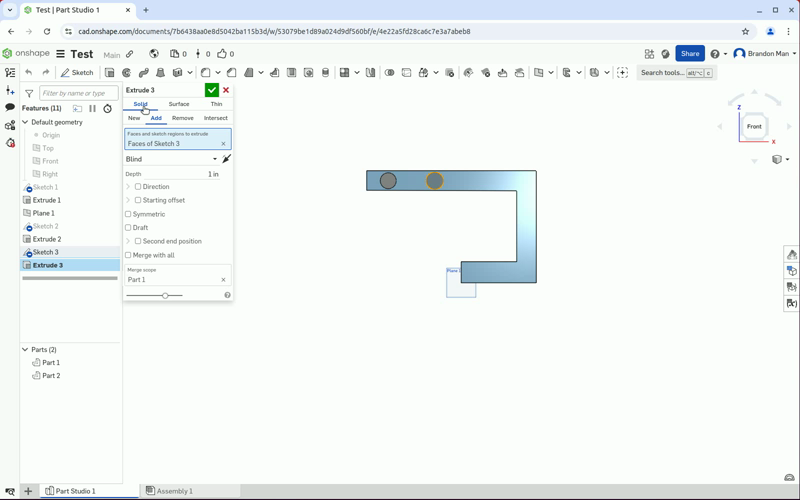
click(143, 106)
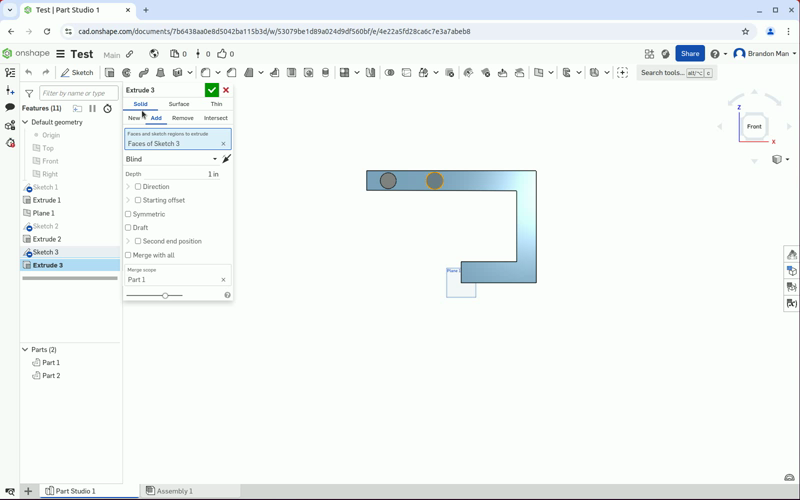
mouse_move(137, 120)
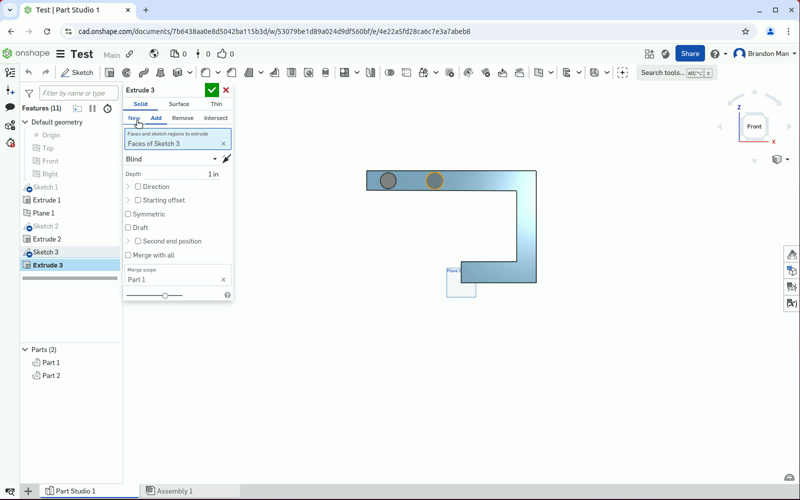
click(137, 120)
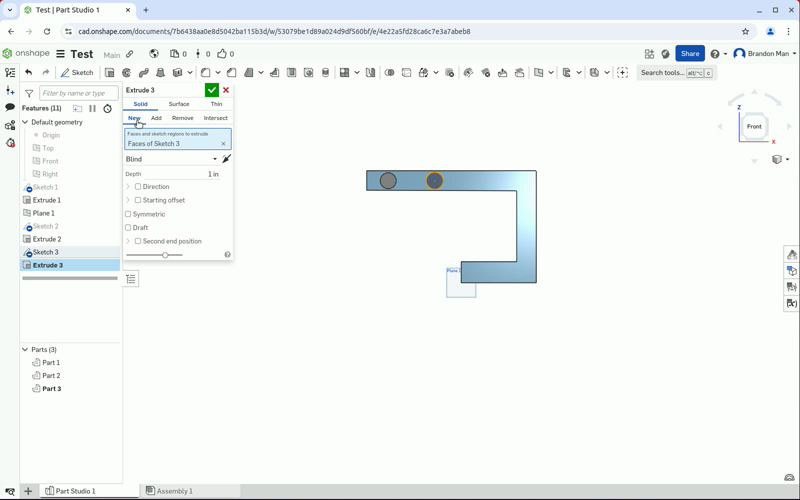
key(tab, 4)
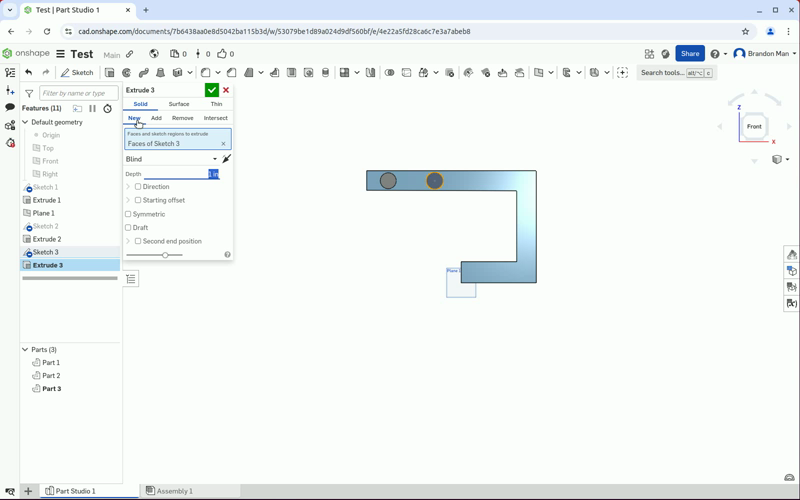
text(4.092)
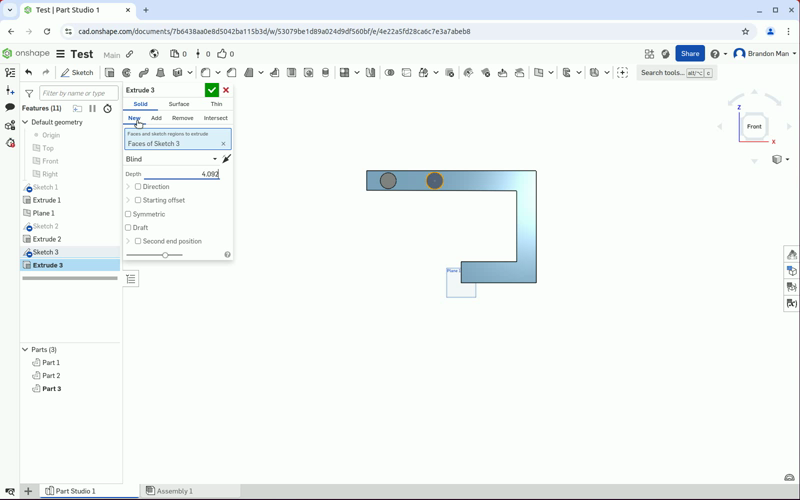
key(enter)
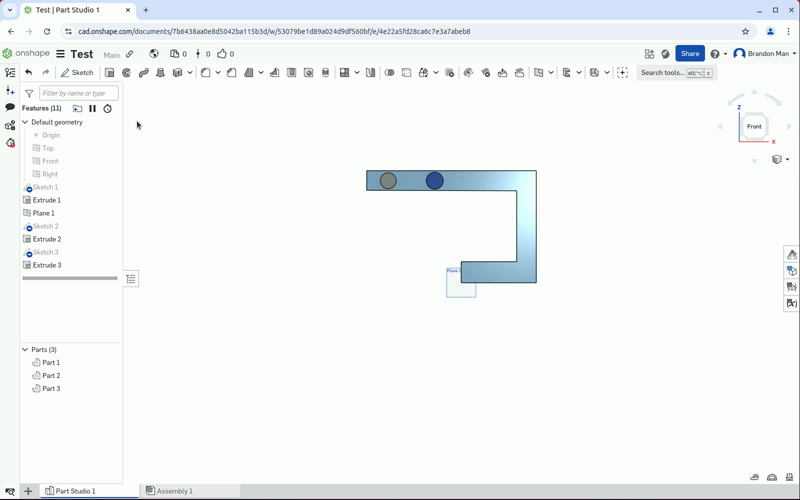
key(shift+h)
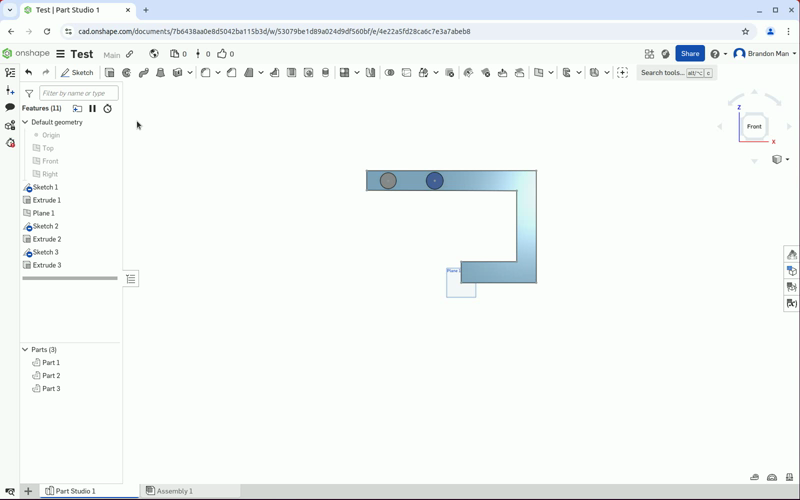
key(shift+h)
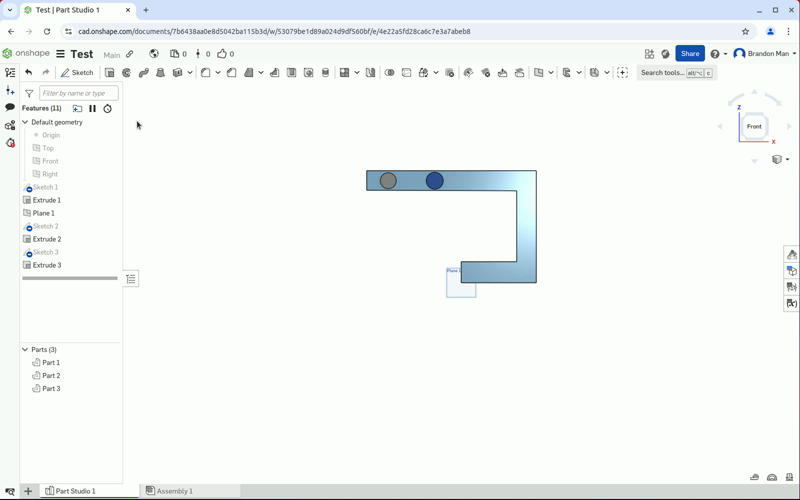
mouse_move(73, 189)
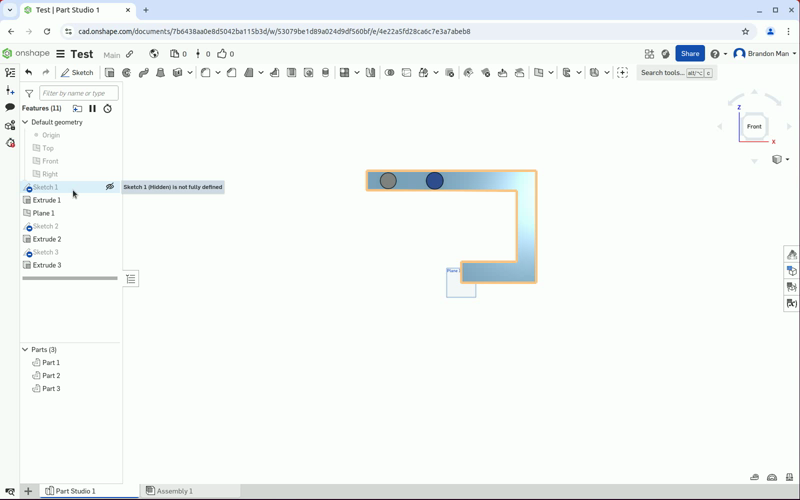
click(73, 189)
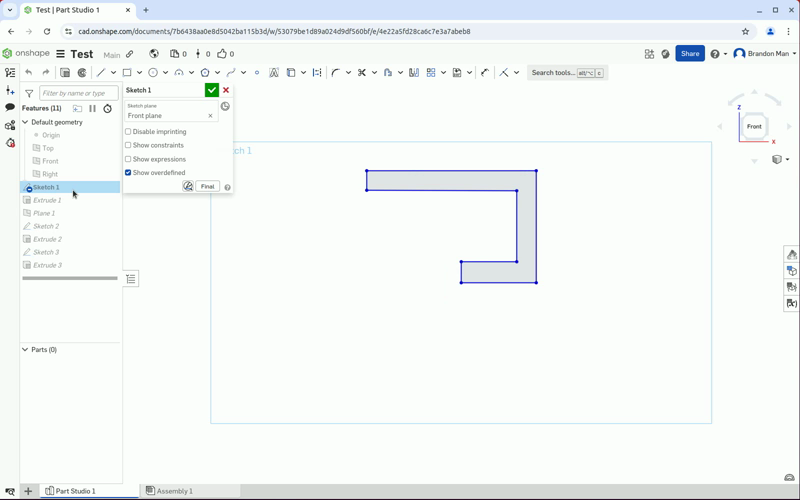
mouse_move(229, 92)
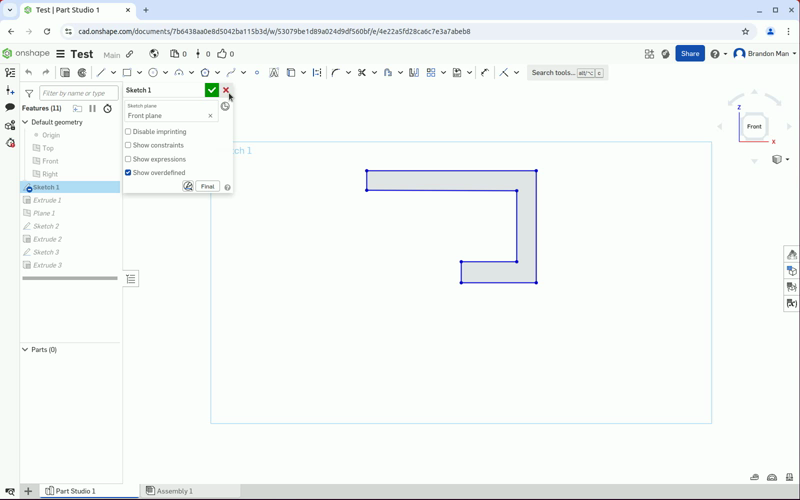
click(229, 92)
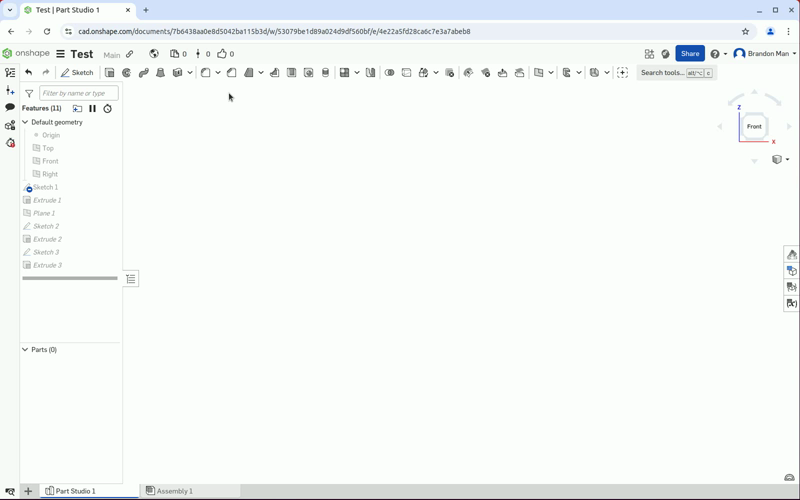
key(shift+s)
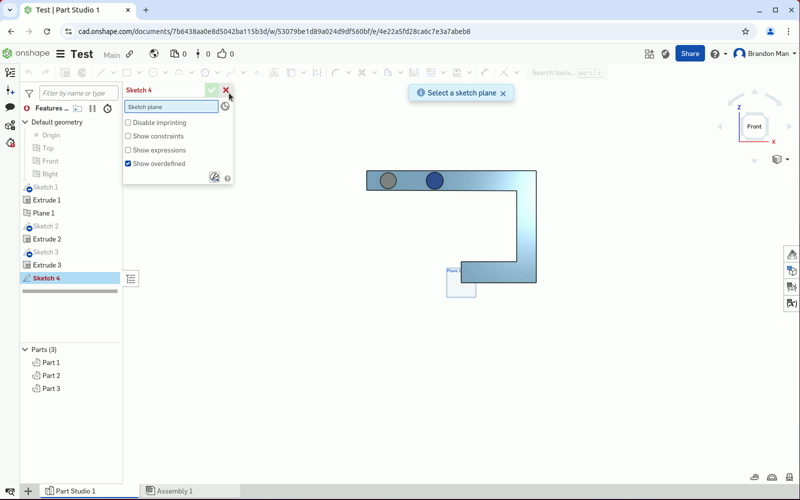
mouse_move(73, 215)
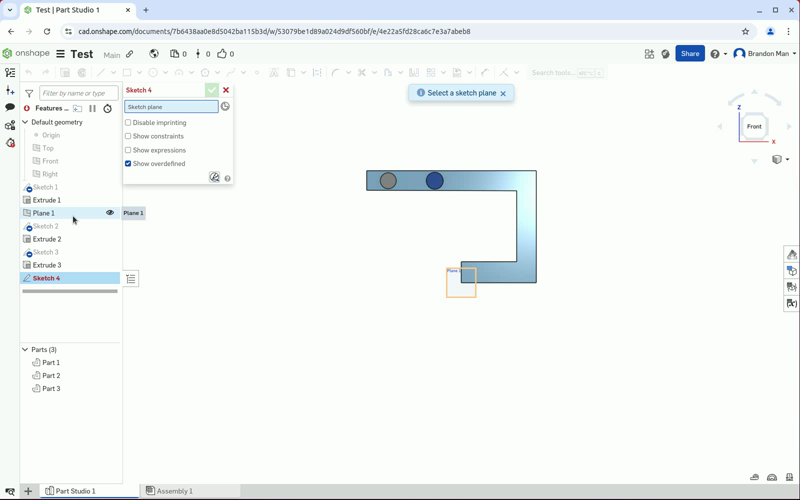
click(73, 215)
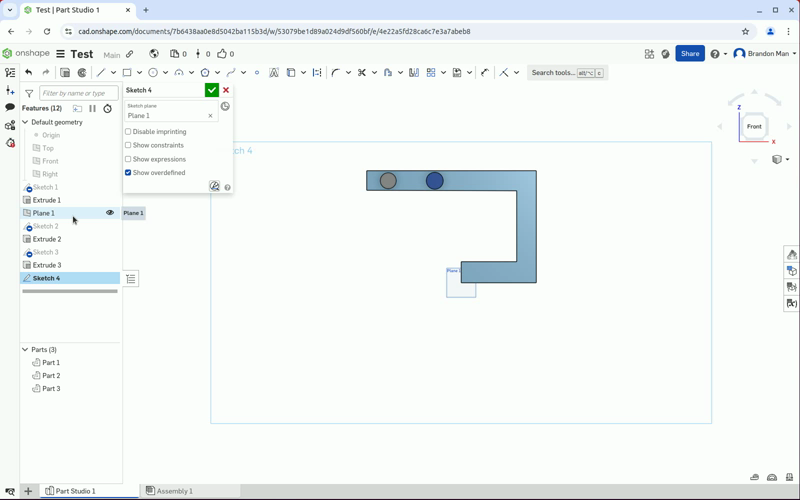
mouse_move(73, 352)
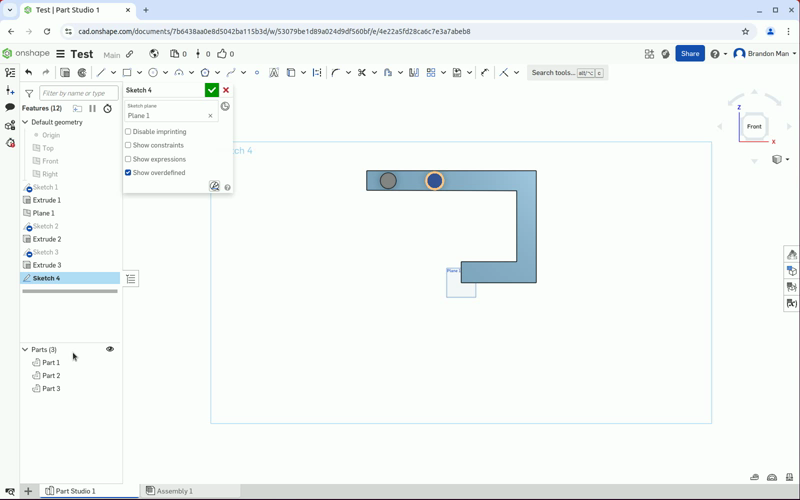
key(y)
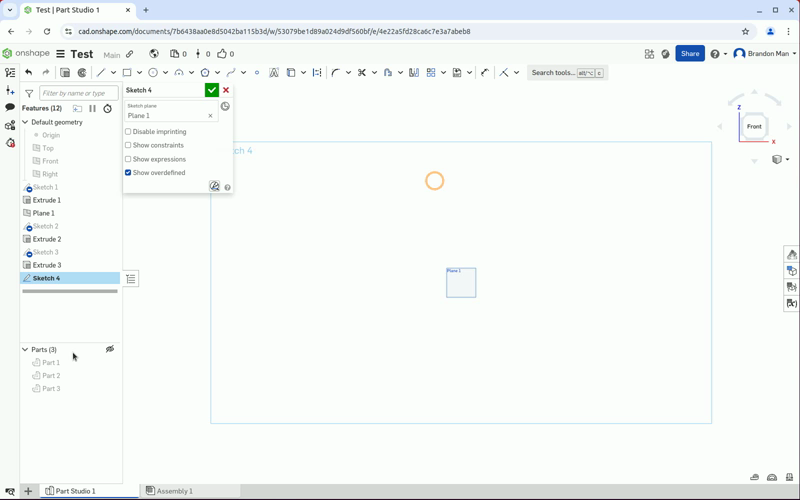
key(c)
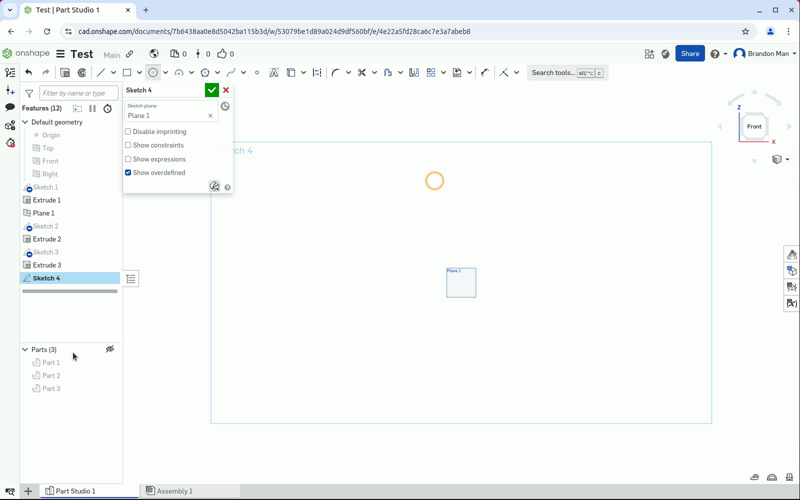
key_down(shift)
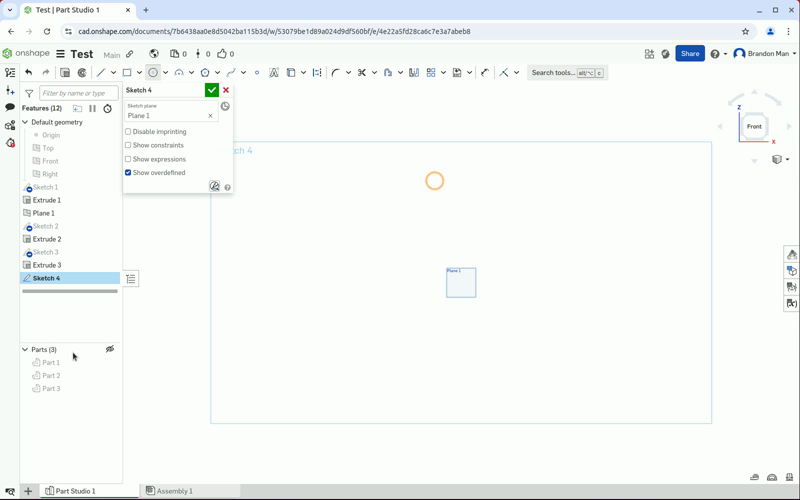
mouse_move(479, 180)
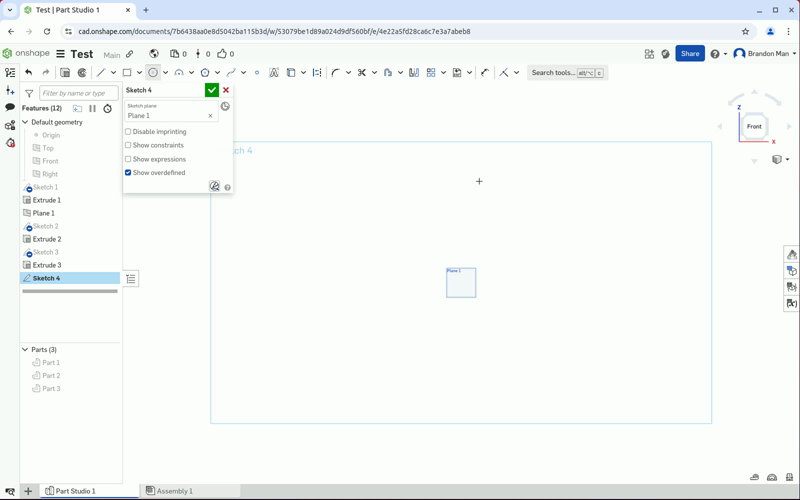
click(479, 180)
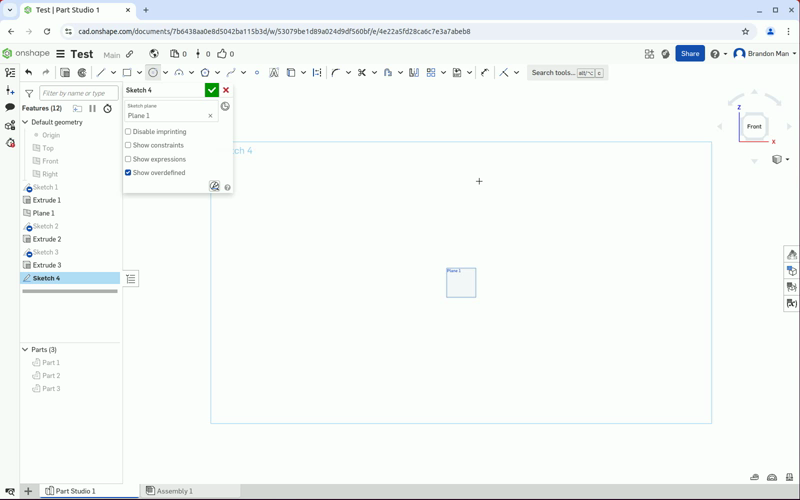
key_up(shift)
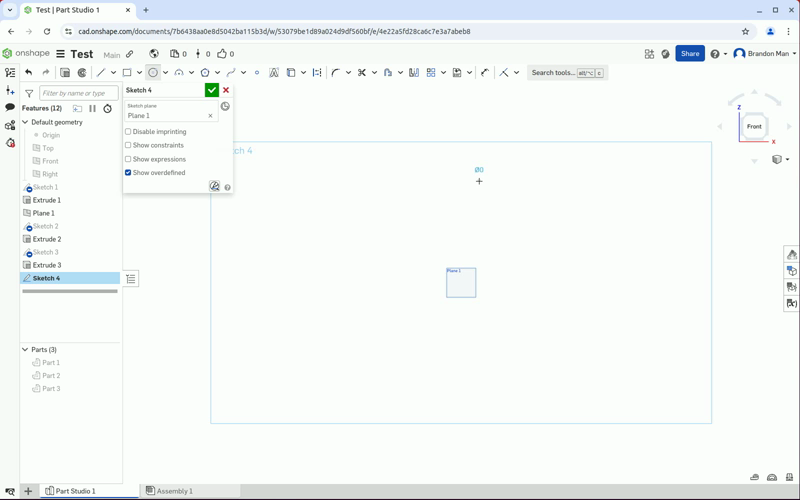
mouse_move(487, 180)
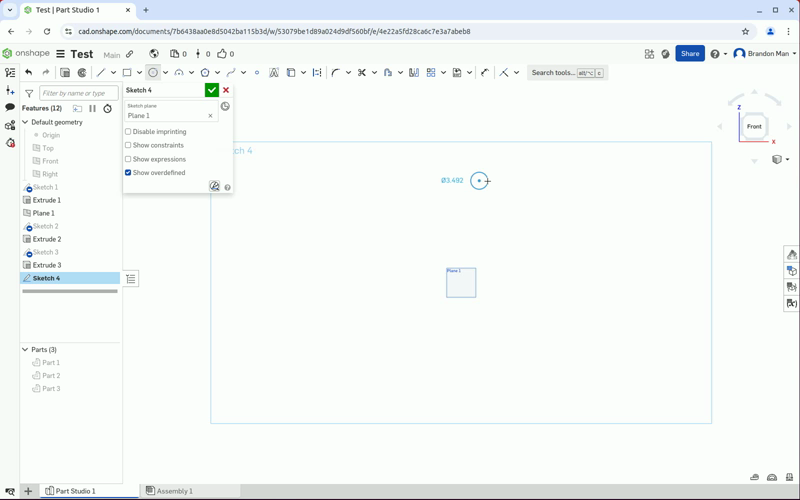
click(487, 180)
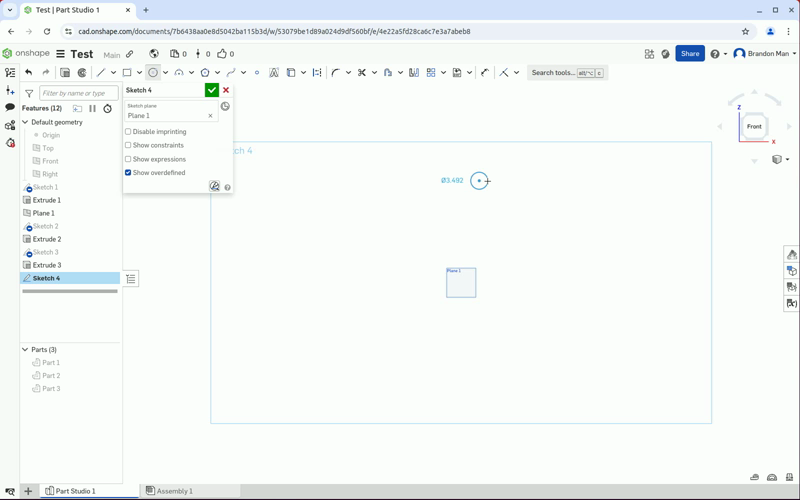
key(esc)
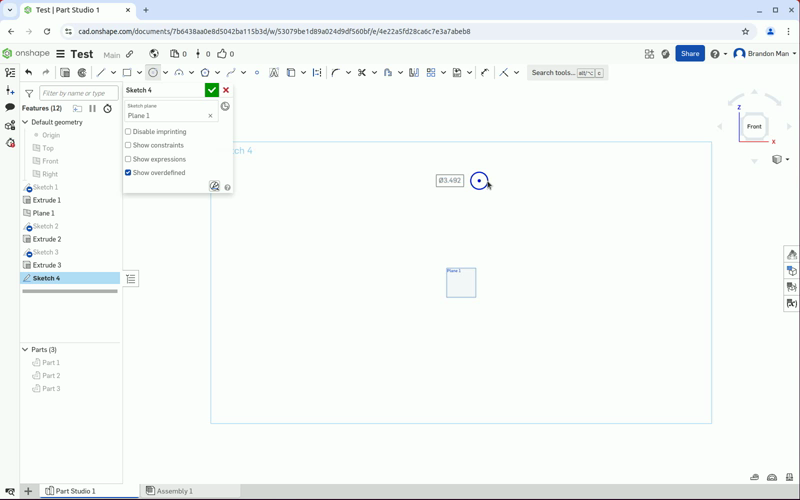
mouse_move(482, 180)
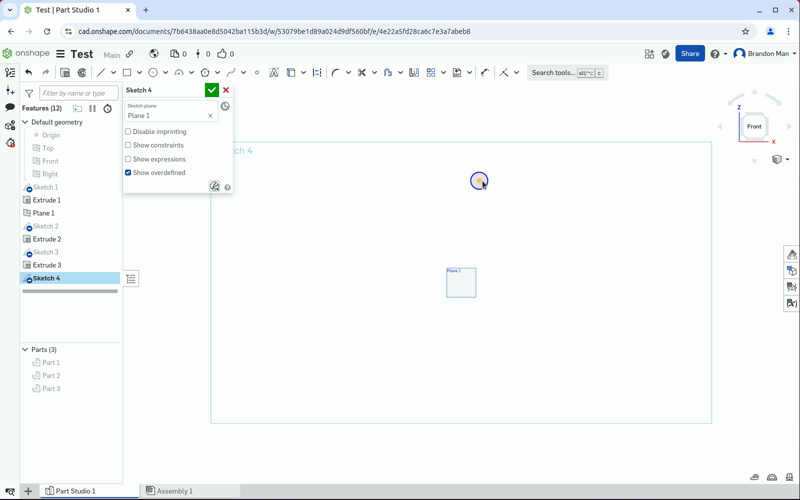
scroll(6)
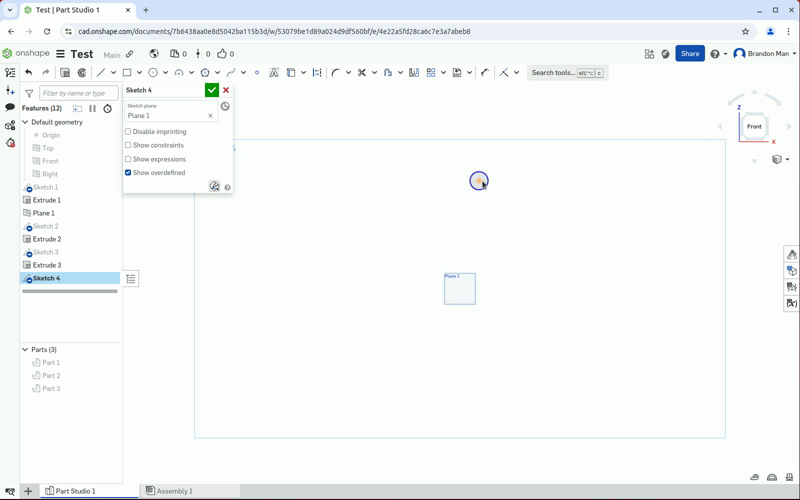
scroll(6)
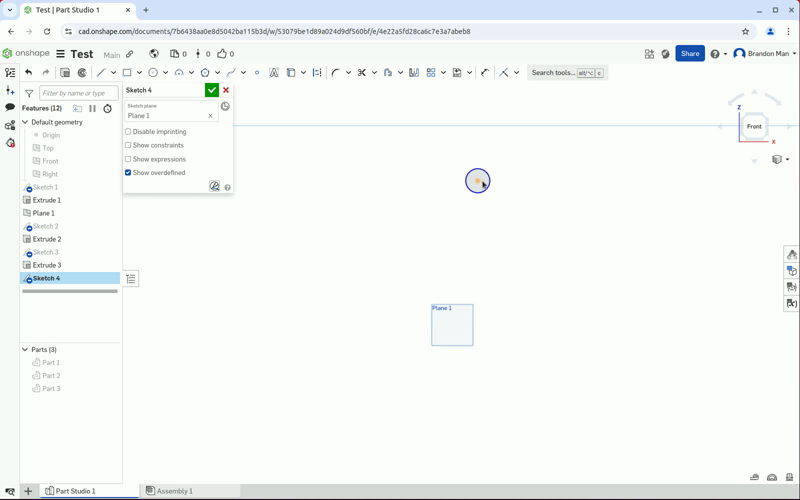
scroll(6)
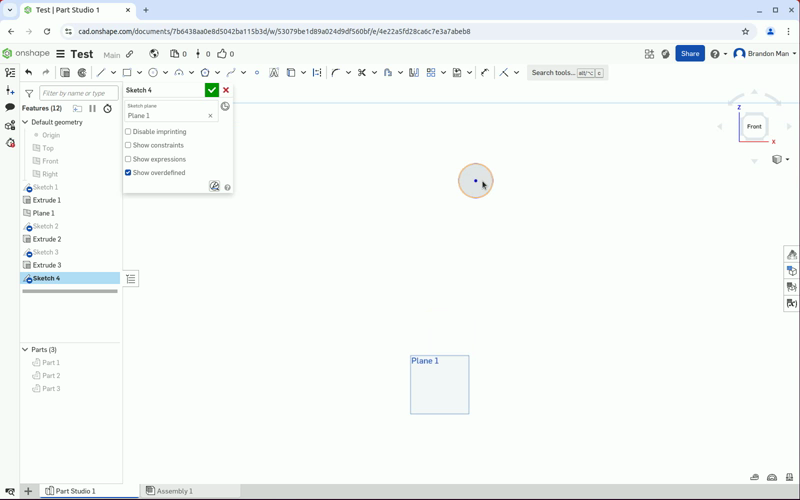
scroll(6)
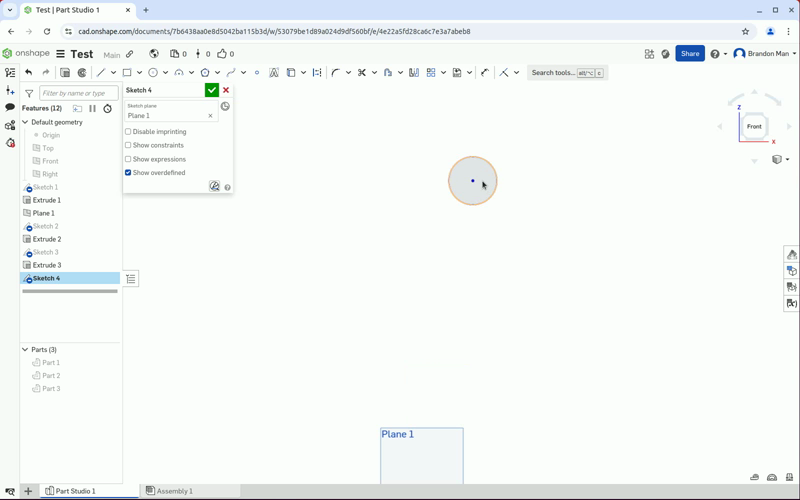
scroll(6)
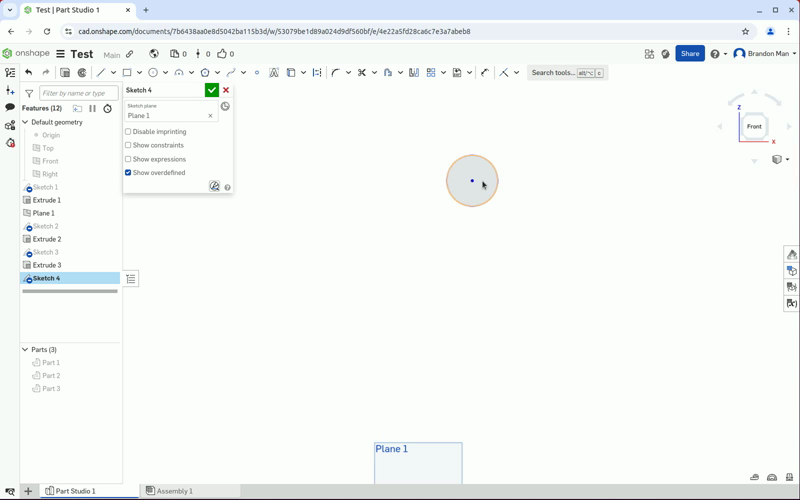
scroll(6)
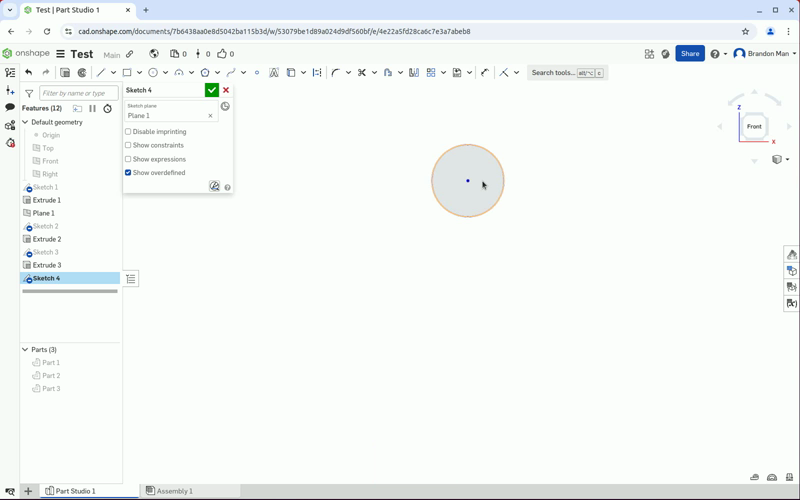
scroll(6)
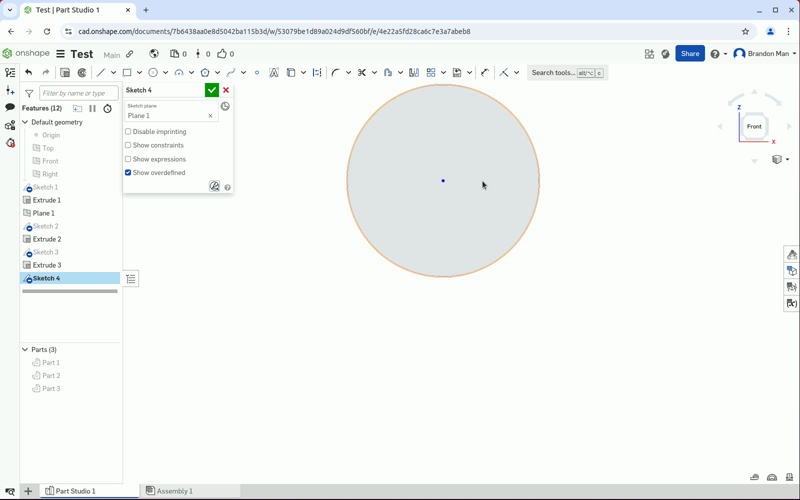
click(482, 180)
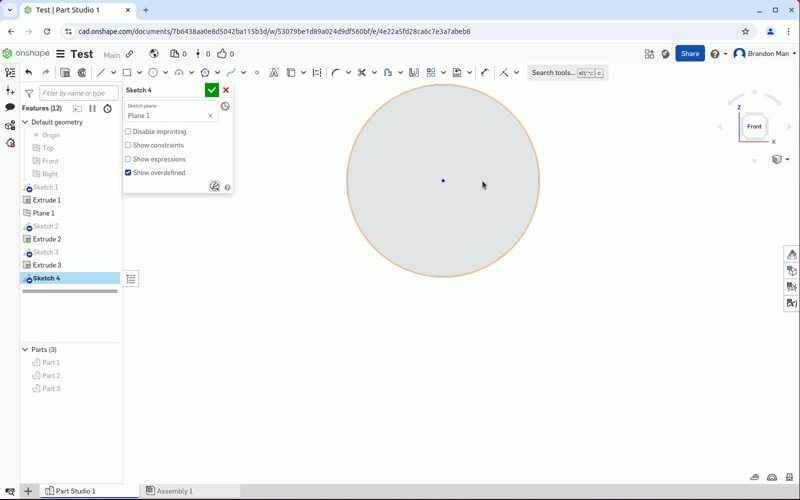
scroll(-6)
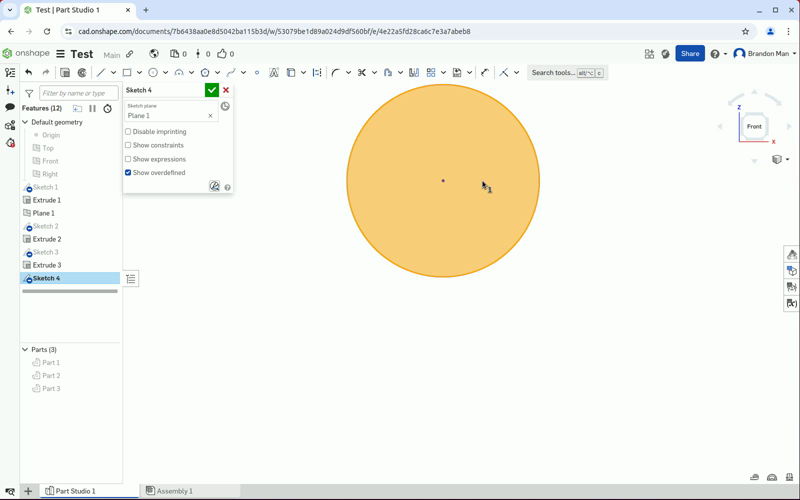
scroll(-6)
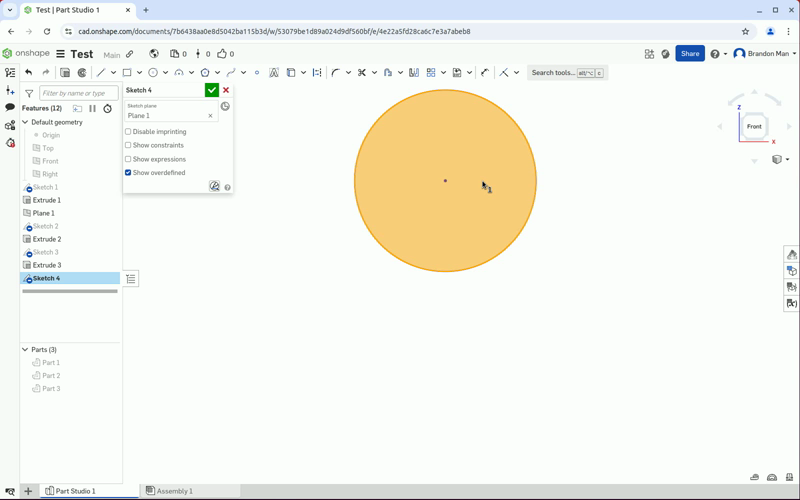
scroll(-6)
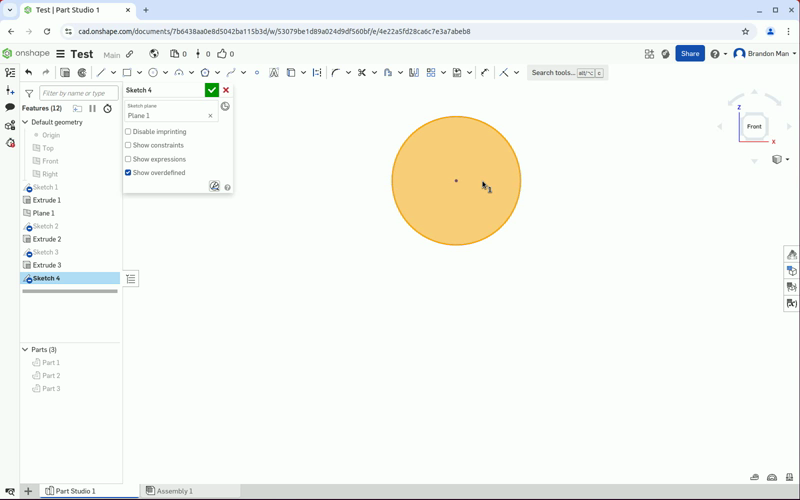
scroll(-6)
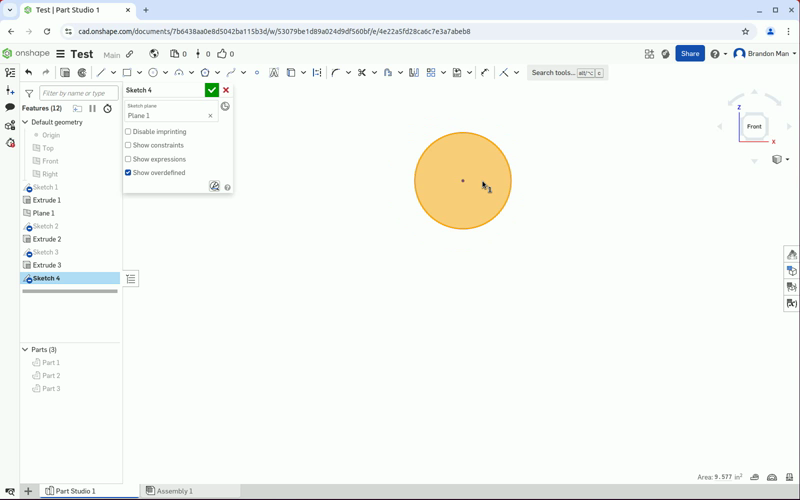
scroll(-6)
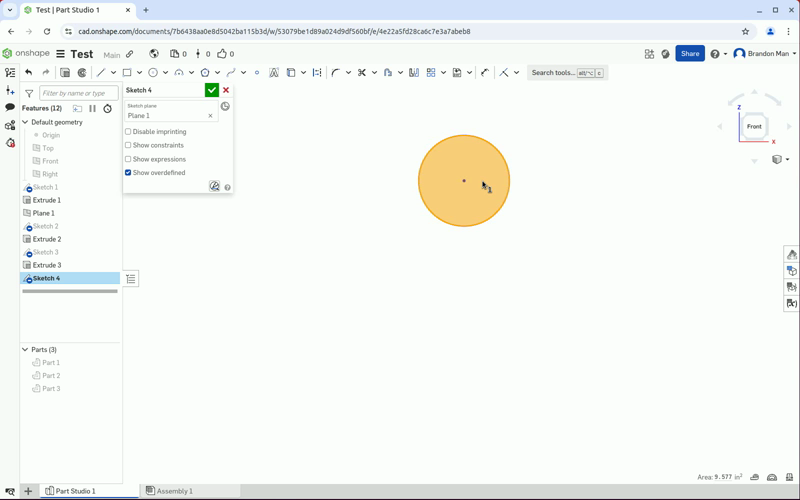
scroll(-6)
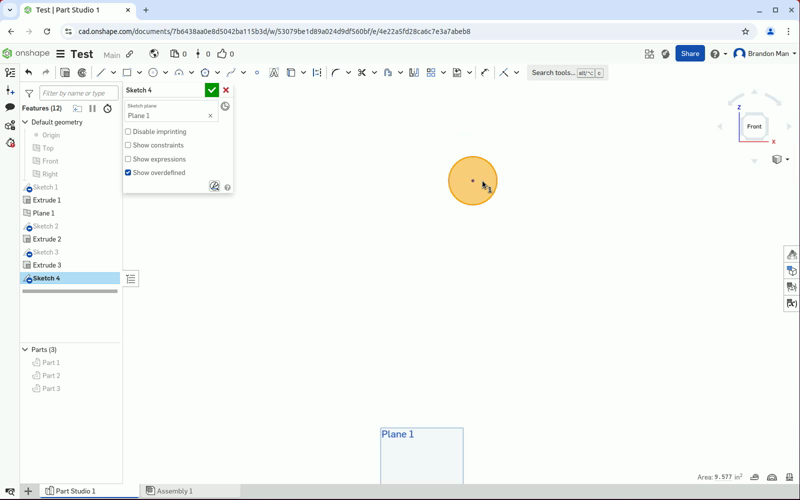
scroll(-6)
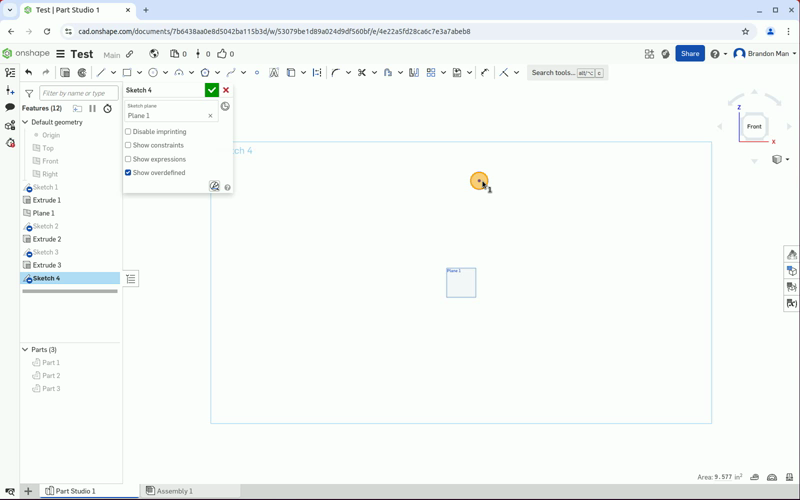
mouse_move(73, 352)
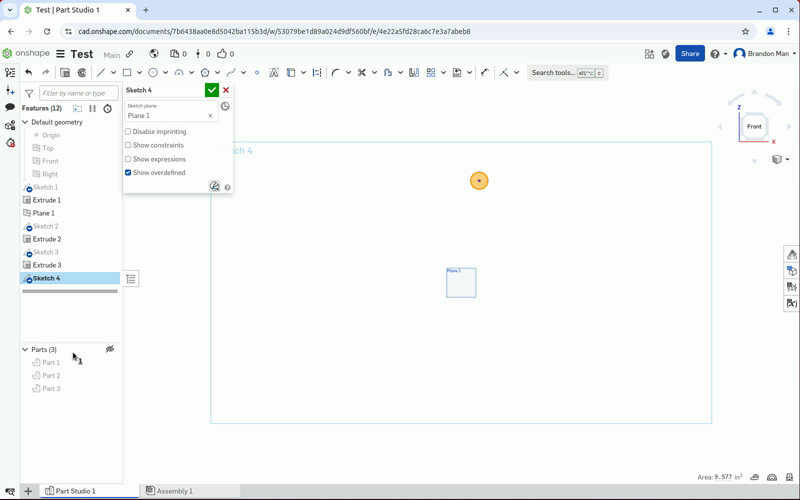
key(shift+y)
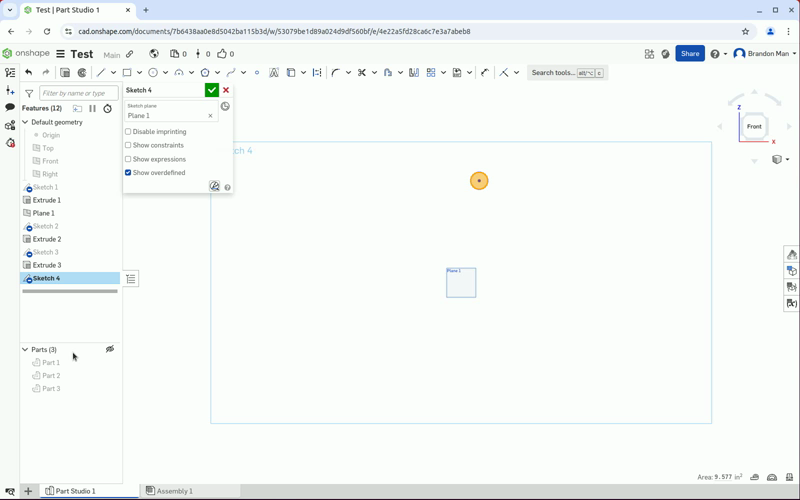
key(shift+e)
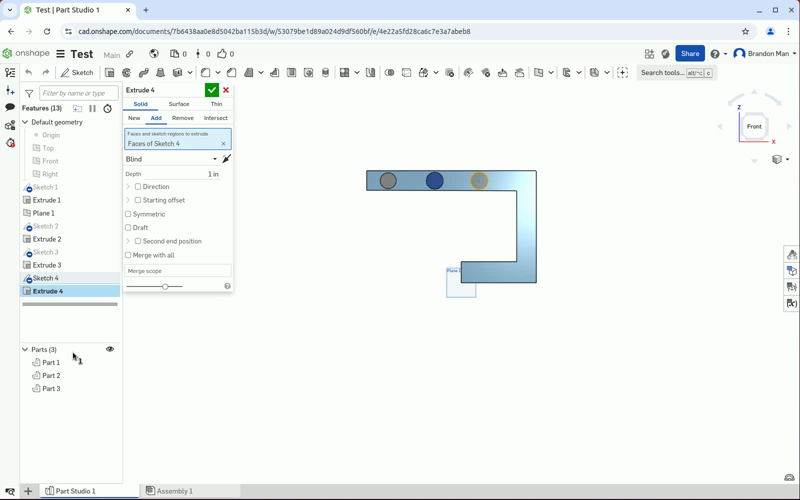
mouse_move(143, 106)
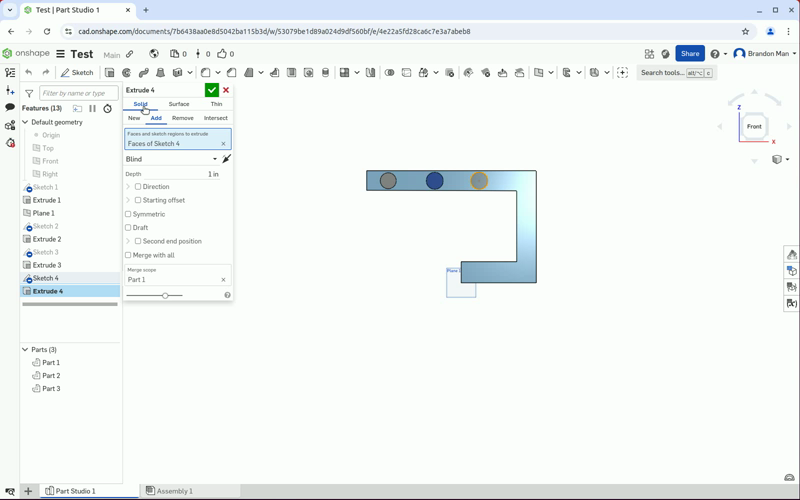
click(143, 106)
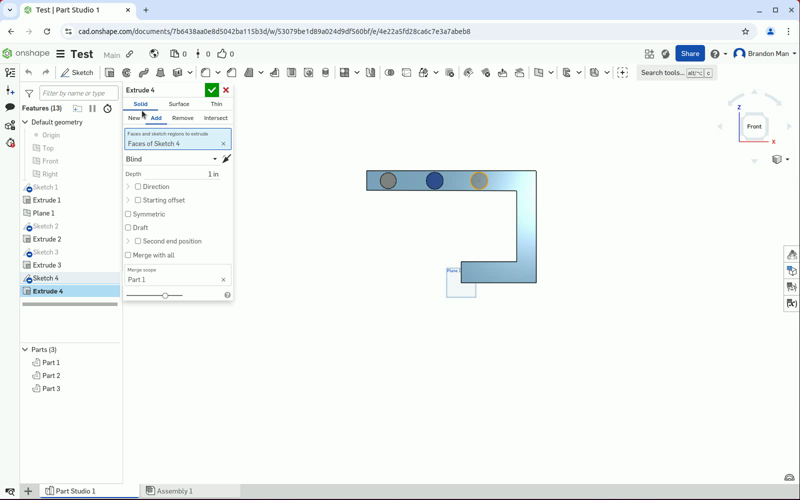
mouse_move(137, 120)
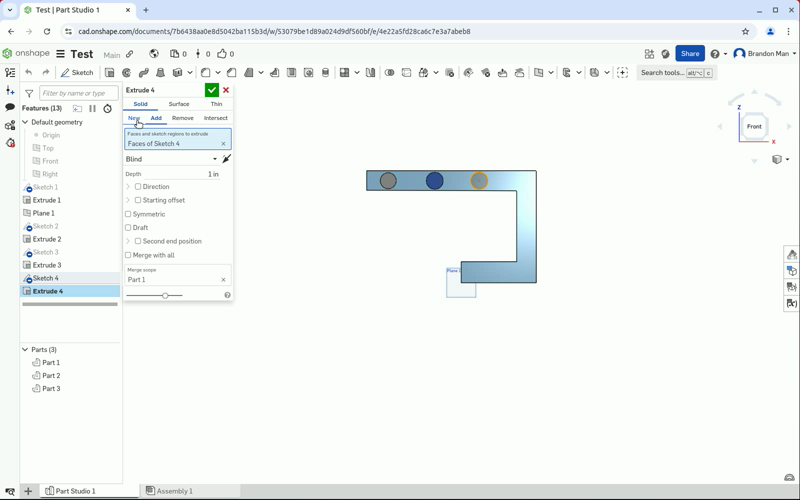
click(137, 120)
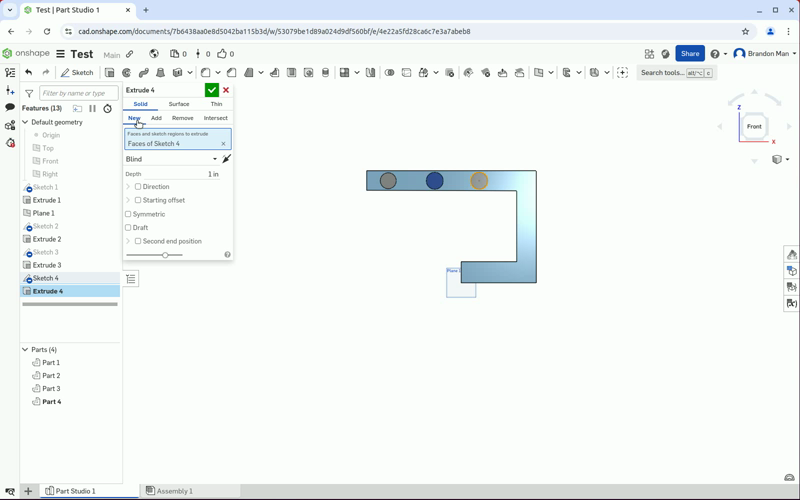
key(tab, 4)
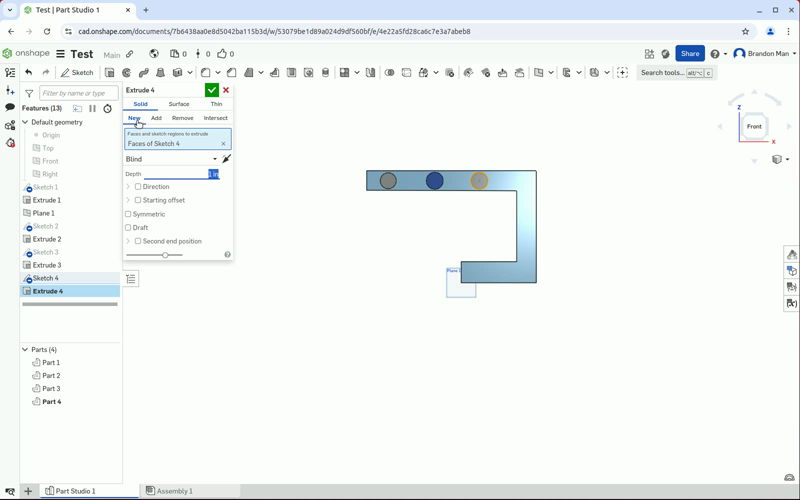
text(4.092)
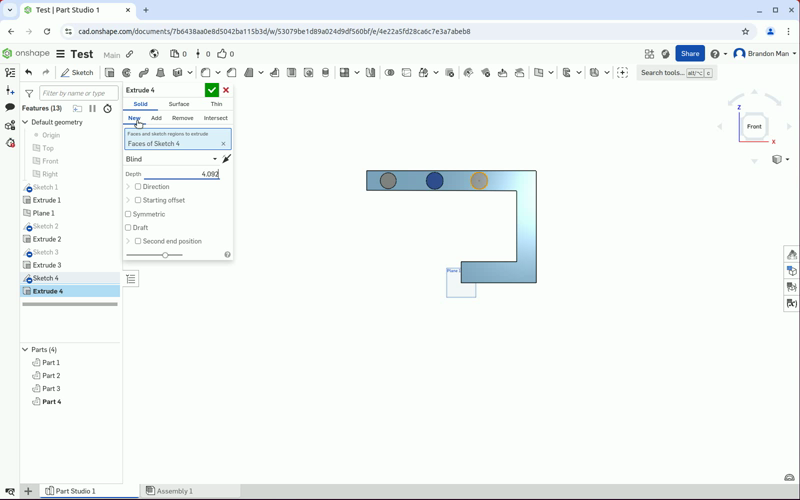
key(enter)
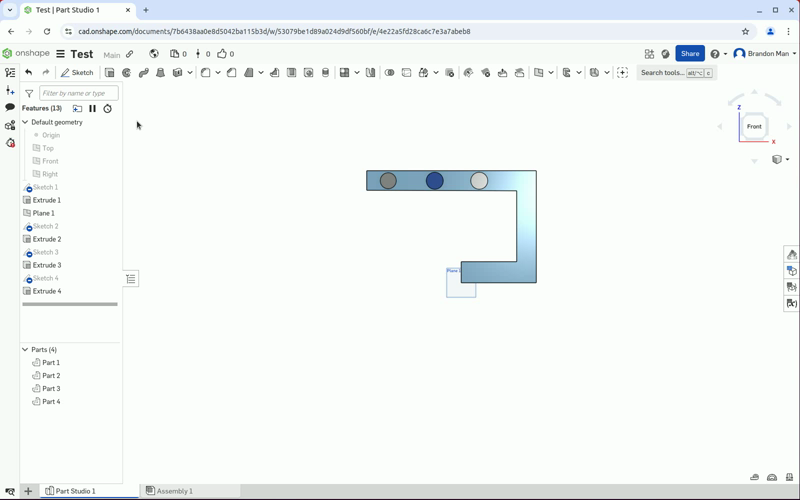
key(shift+h)
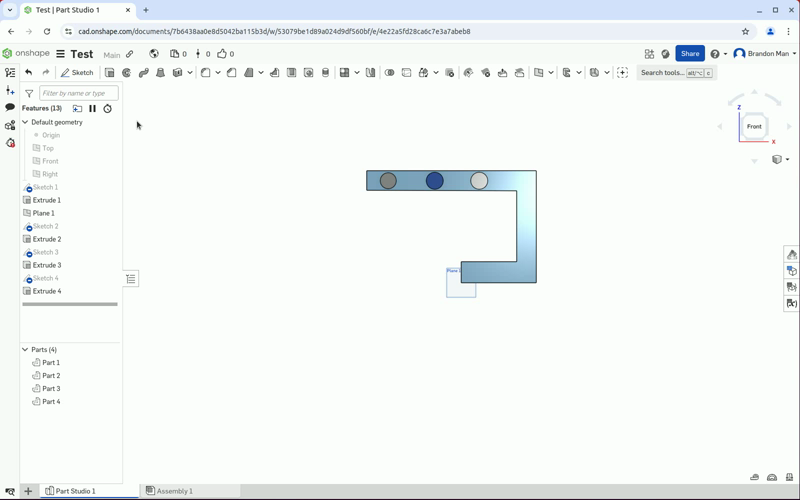
key(shift+h)
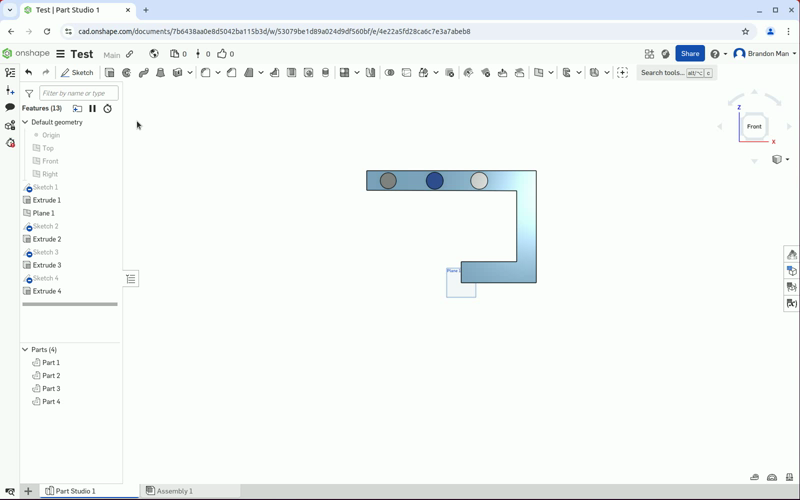
mouse_move(73, 189)
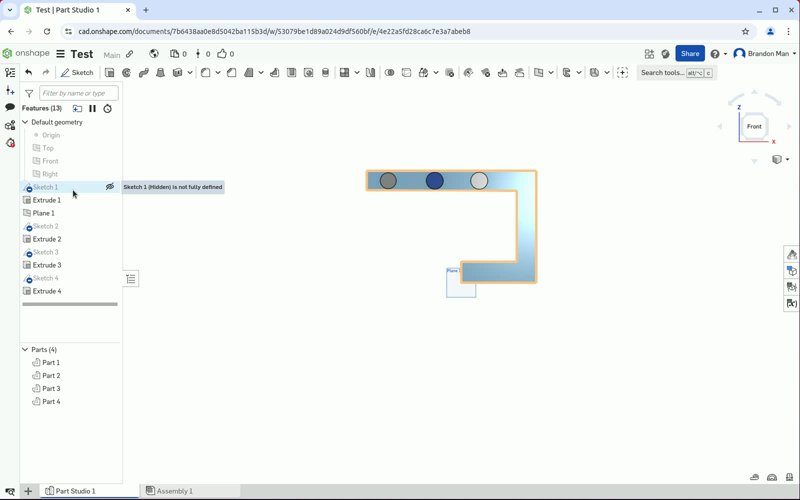
click(73, 189)
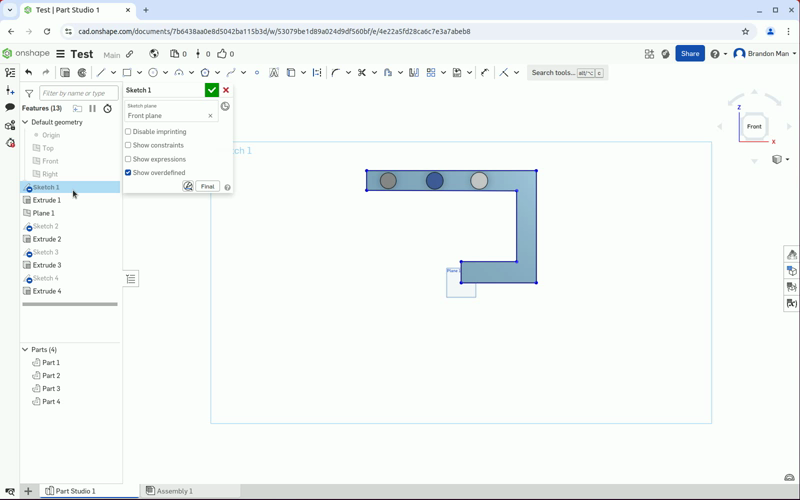
mouse_move(229, 92)
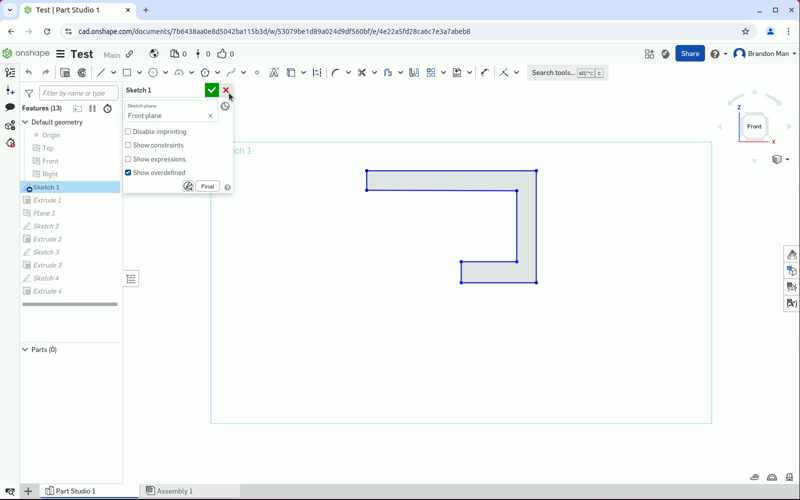
click(229, 92)
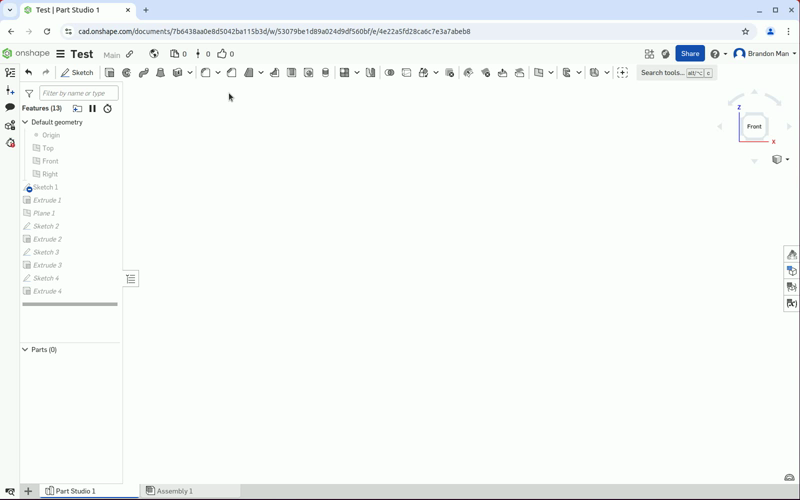
key(shift+s)
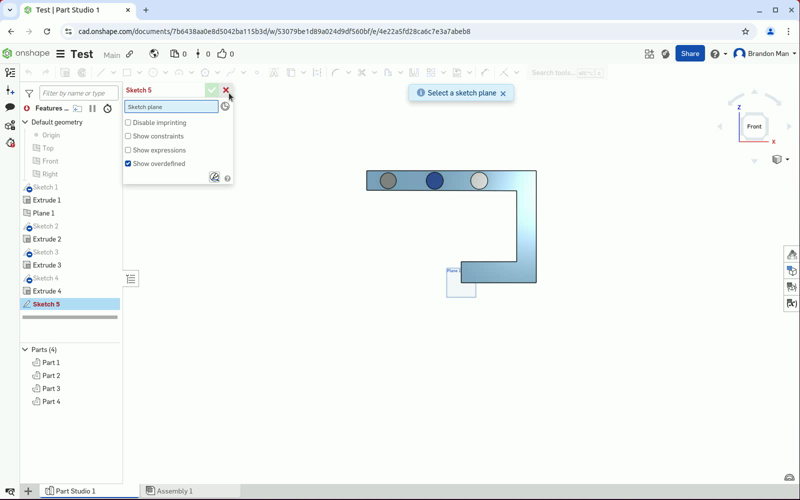
mouse_move(73, 215)
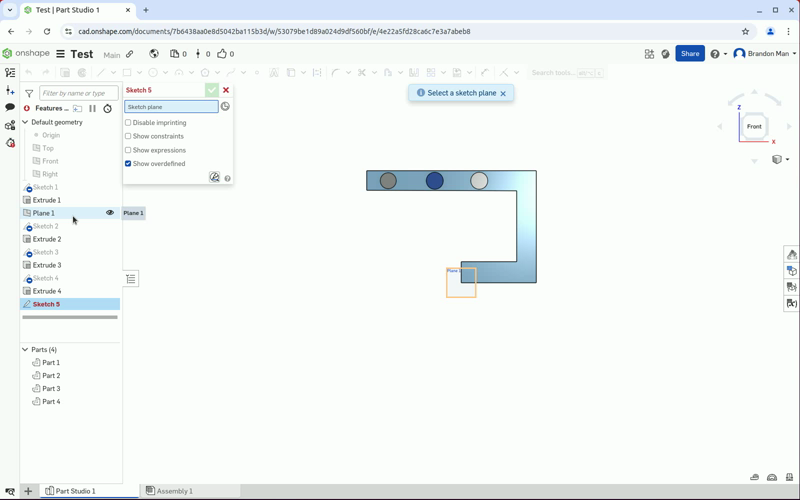
click(73, 215)
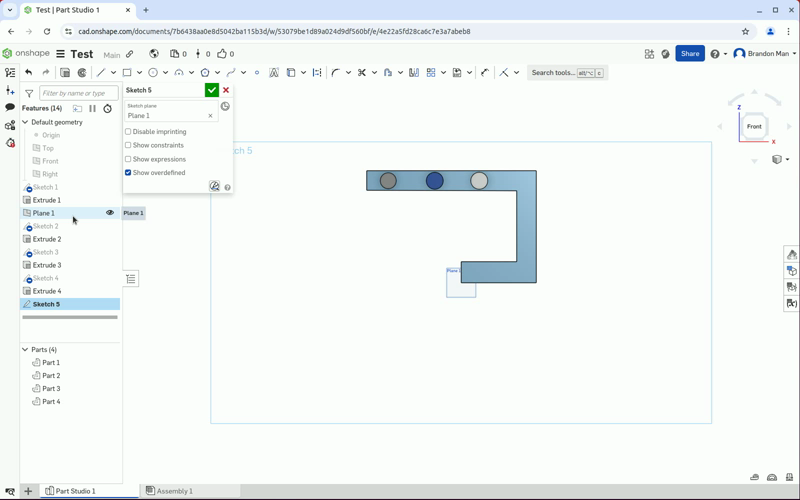
mouse_move(73, 352)
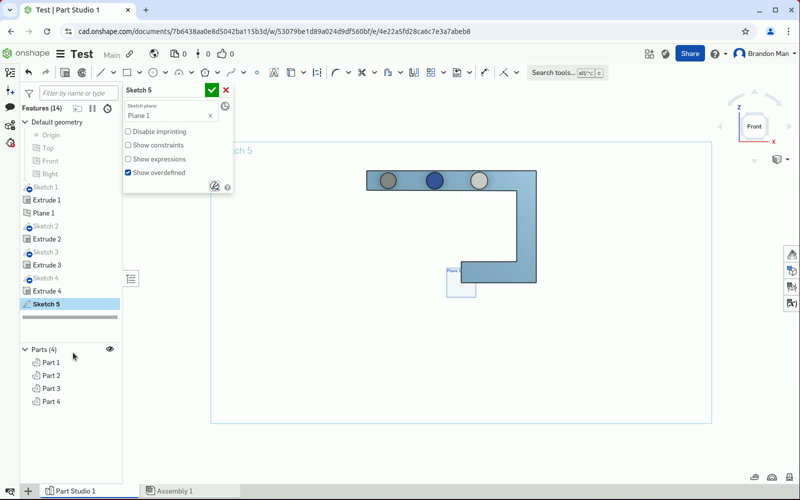
key(y)
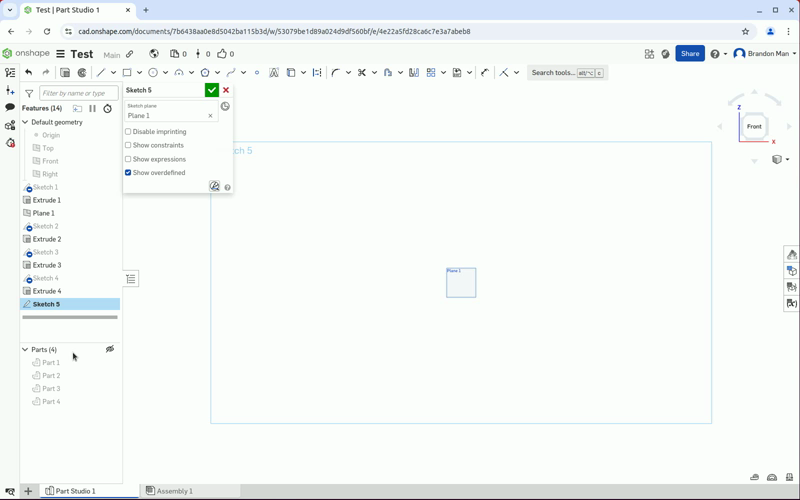
key(c)
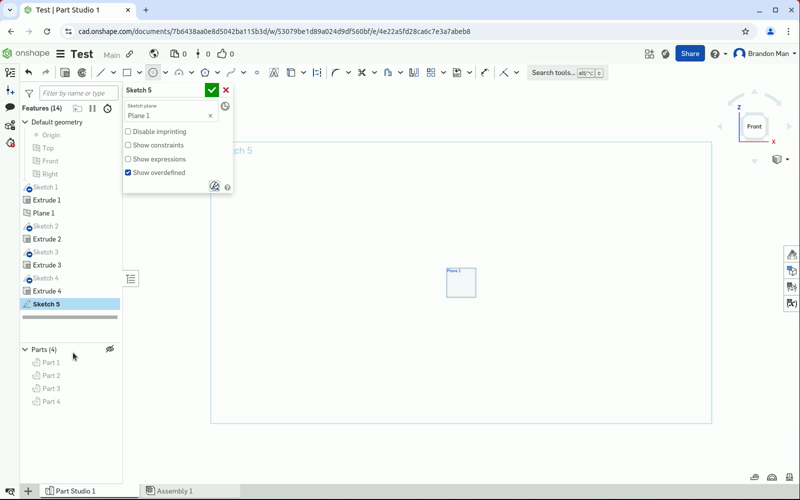
key_down(shift)
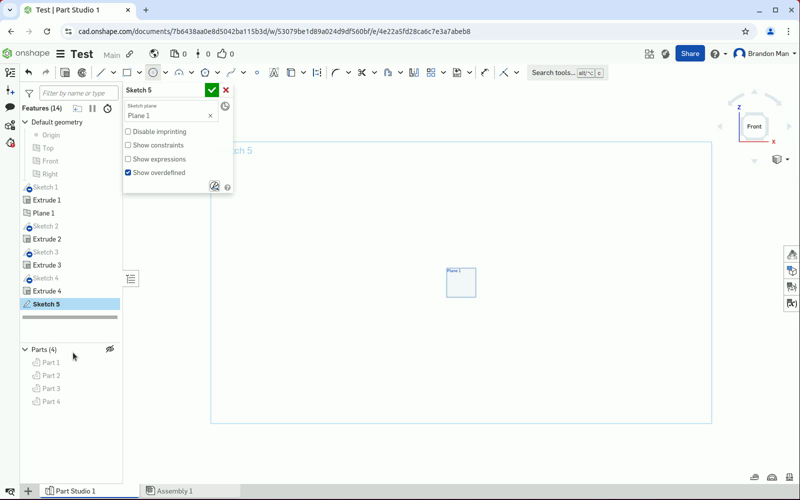
mouse_move(526, 180)
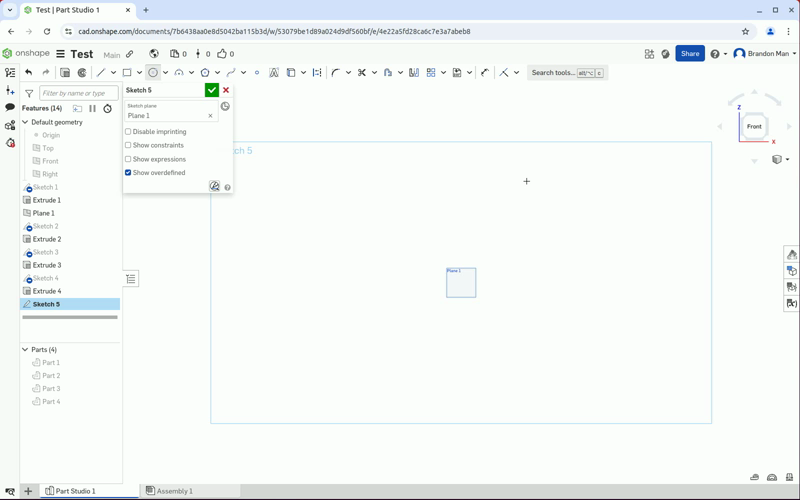
click(526, 180)
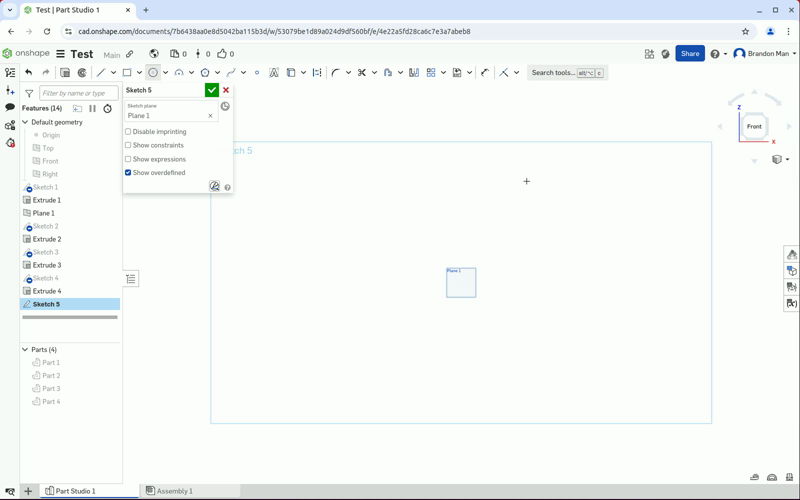
key_up(shift)
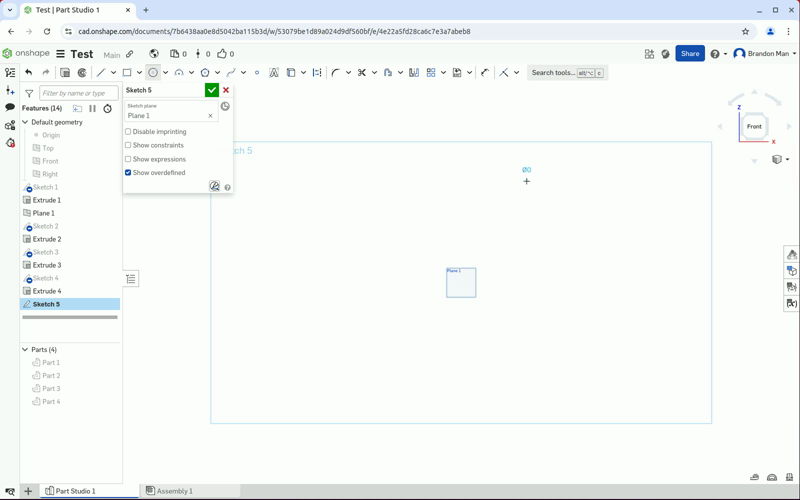
mouse_move(534, 180)
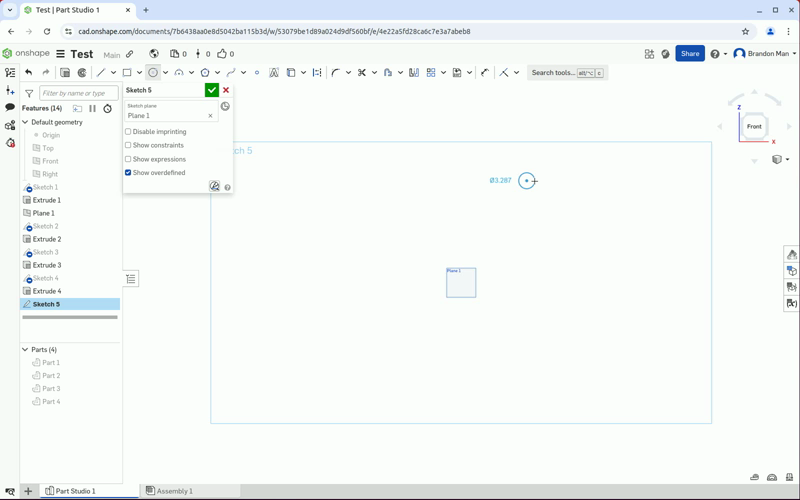
click(534, 180)
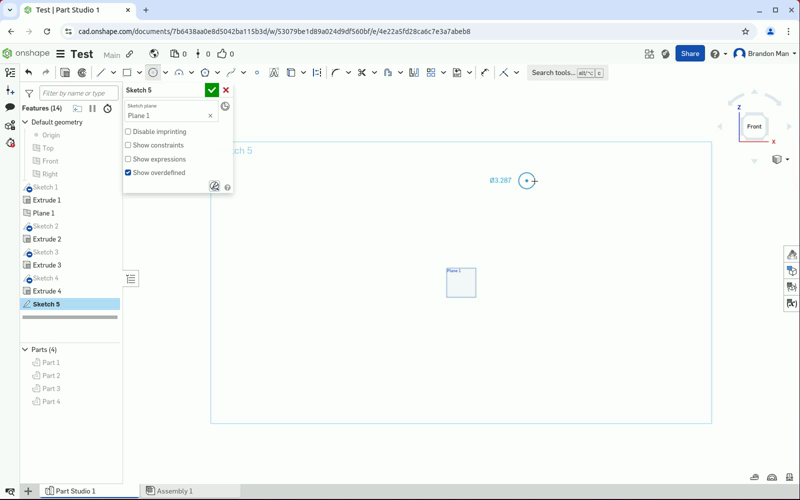
key(esc)
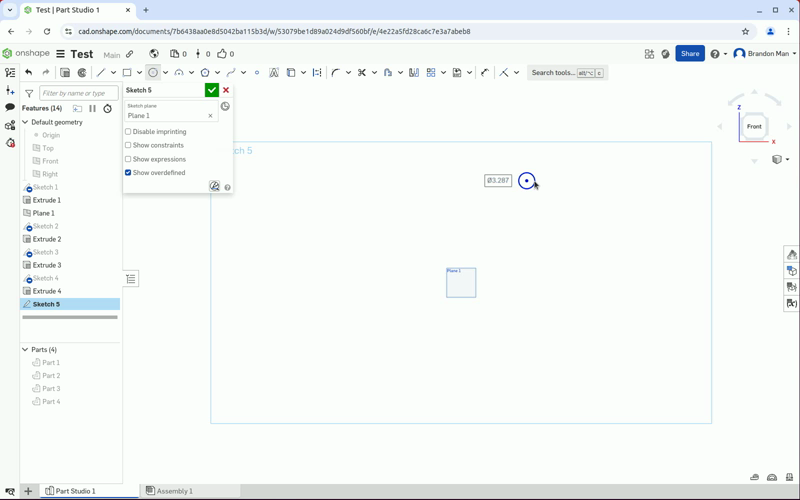
mouse_move(524, 175)
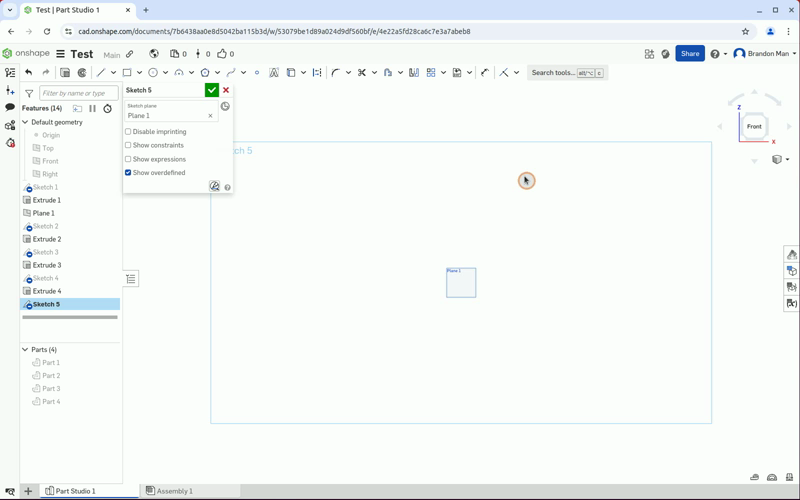
scroll(6)
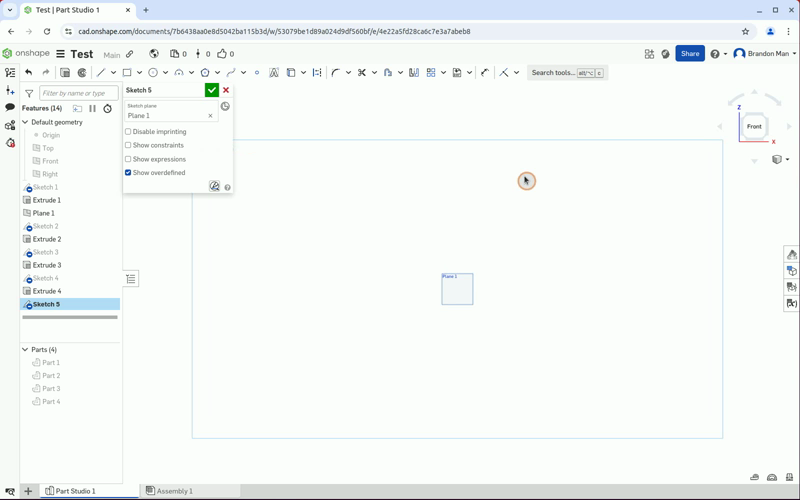
scroll(6)
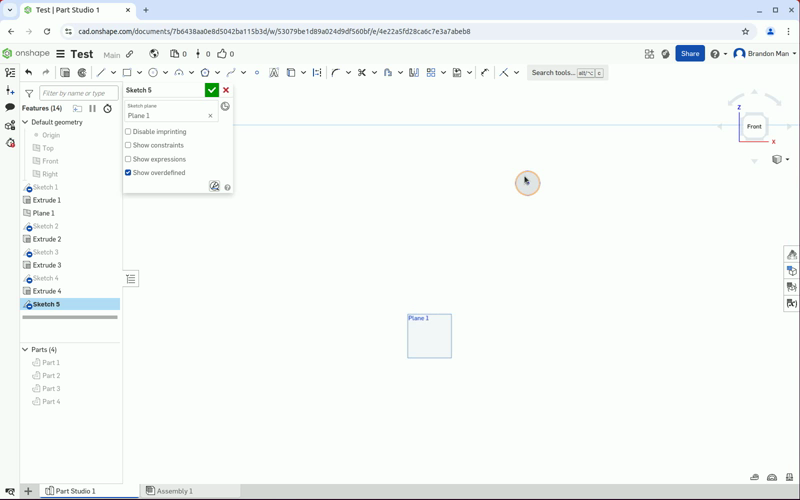
scroll(6)
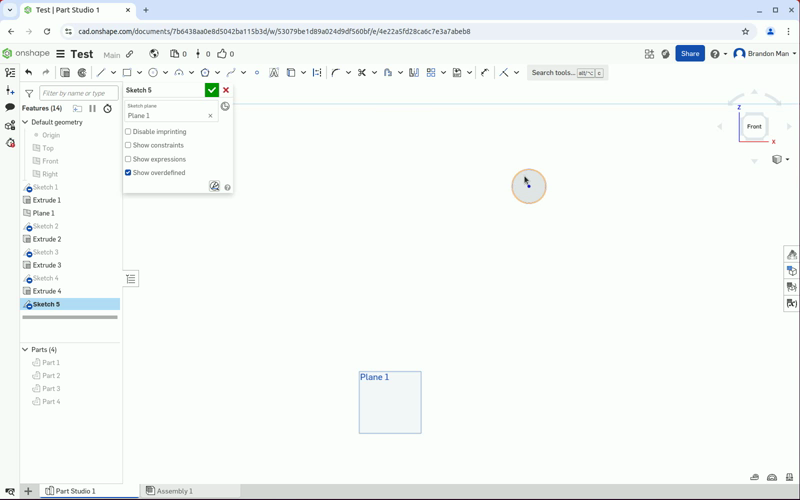
scroll(6)
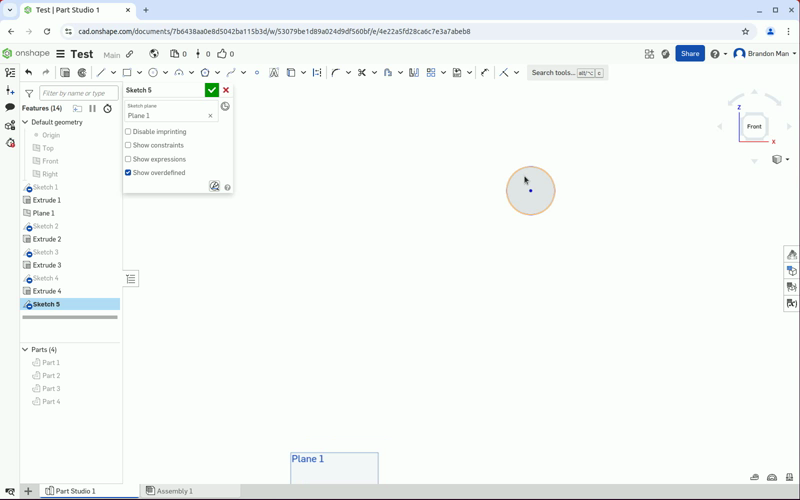
scroll(6)
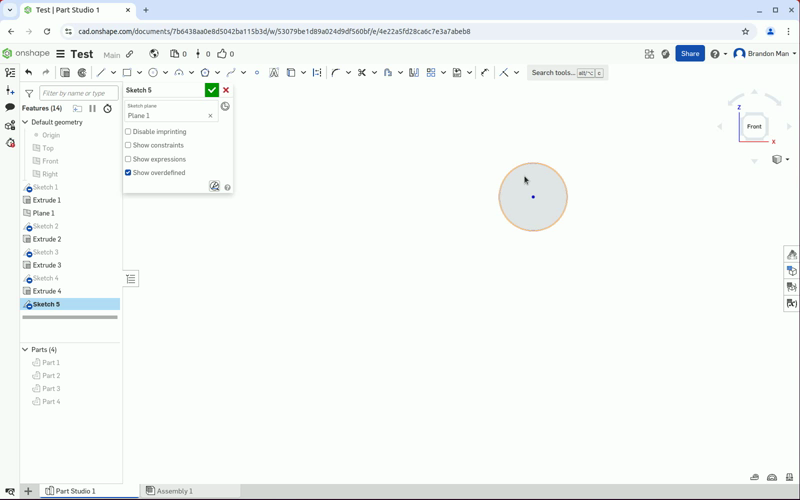
scroll(6)
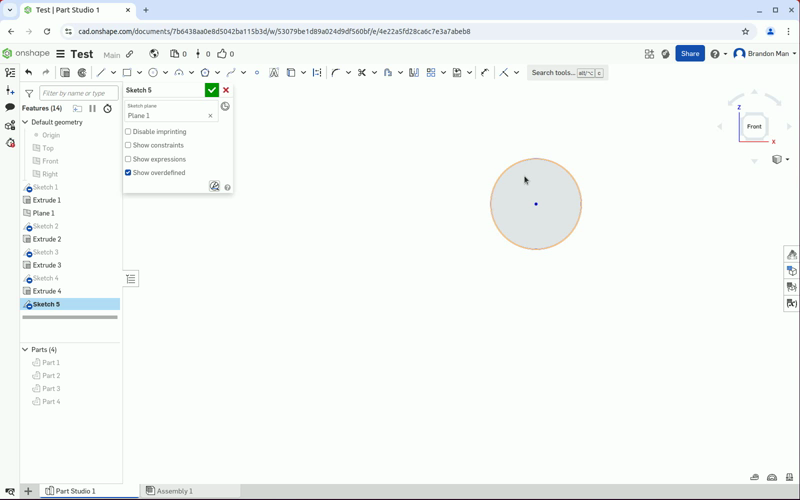
scroll(6)
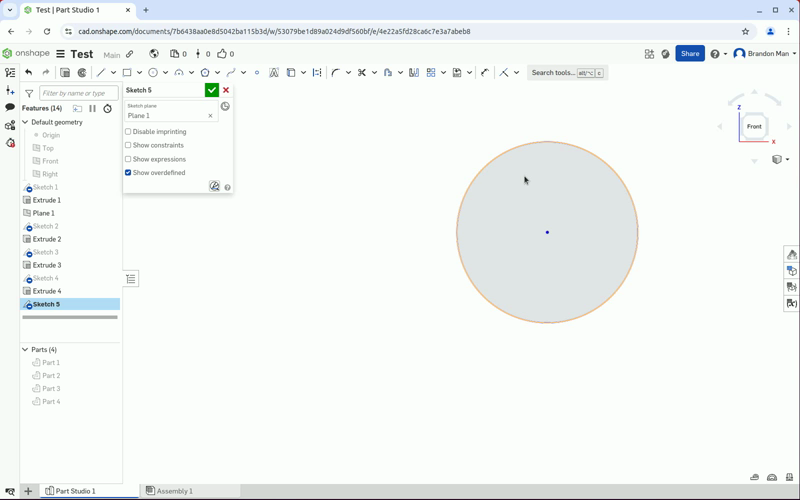
click(524, 175)
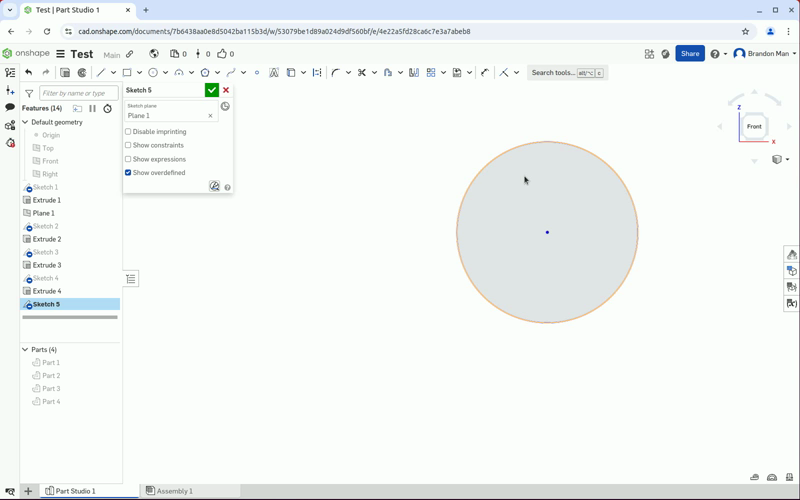
scroll(-6)
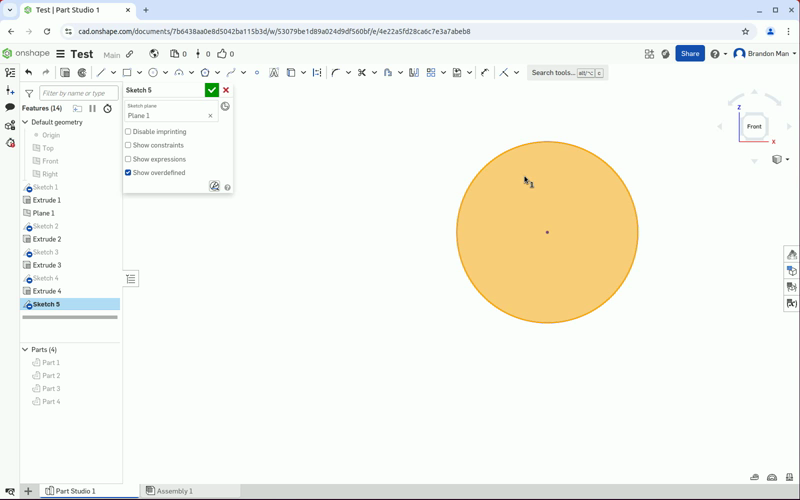
scroll(-6)
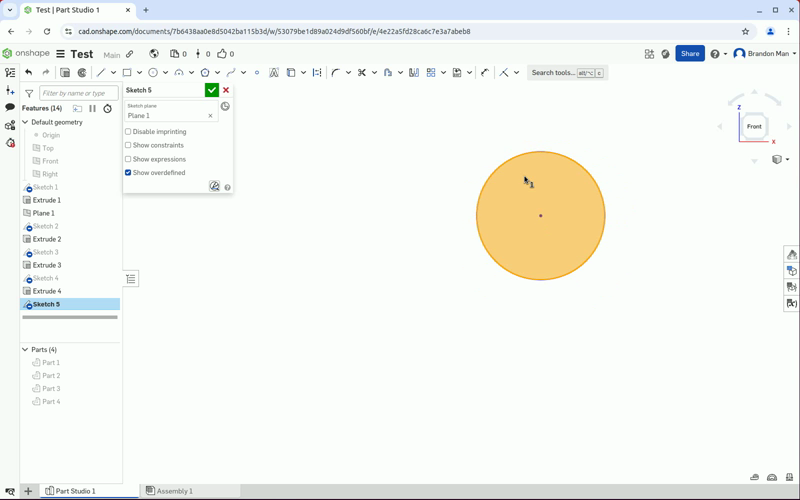
scroll(-6)
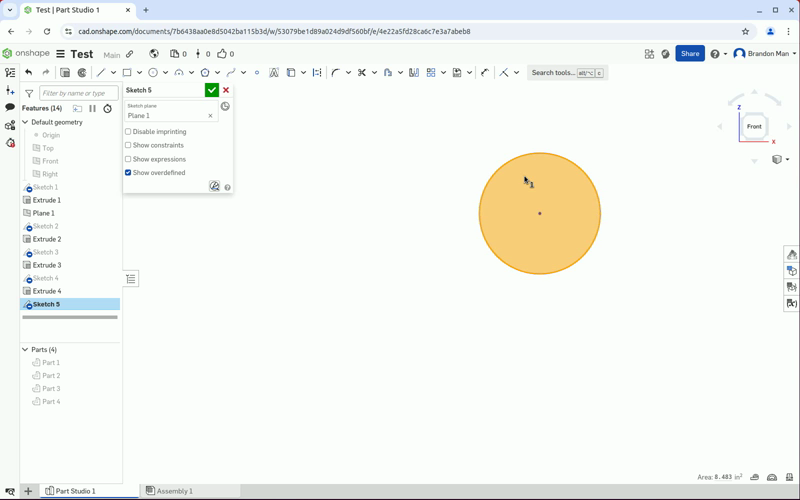
scroll(-6)
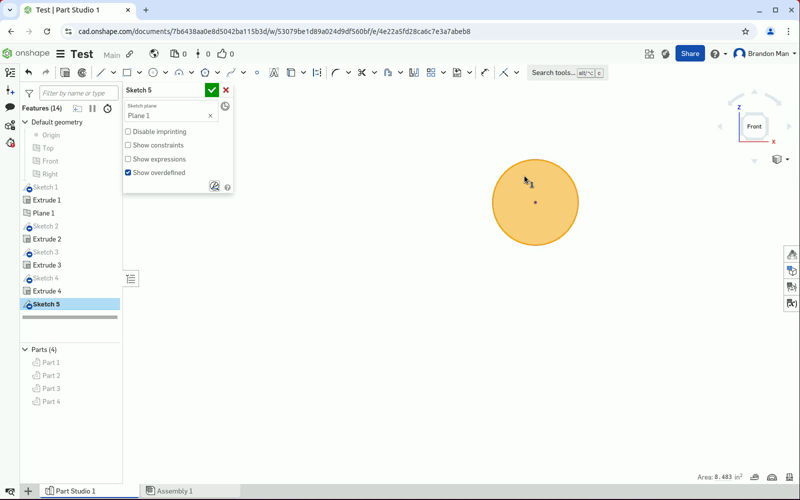
scroll(-6)
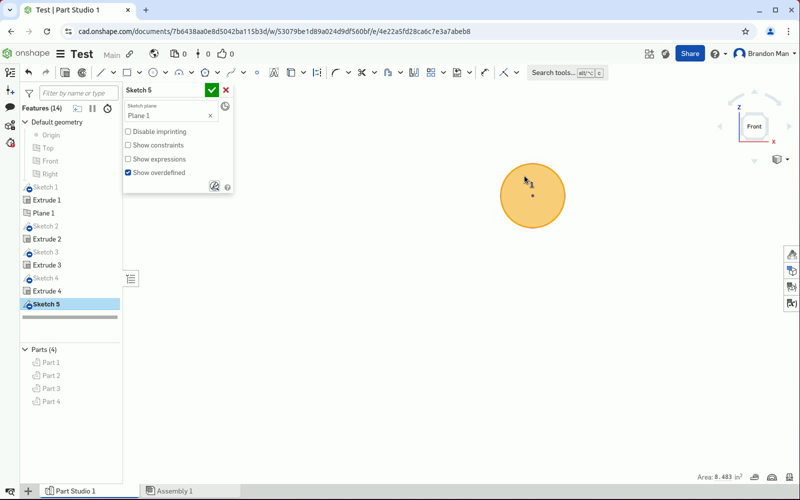
scroll(-6)
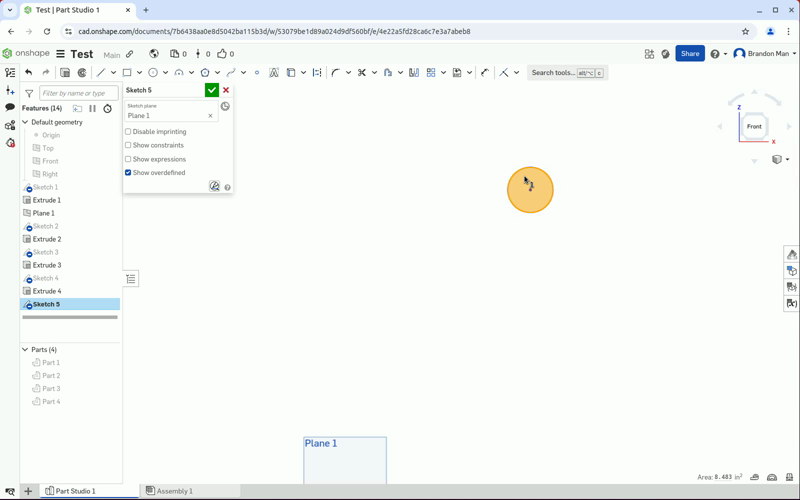
scroll(-6)
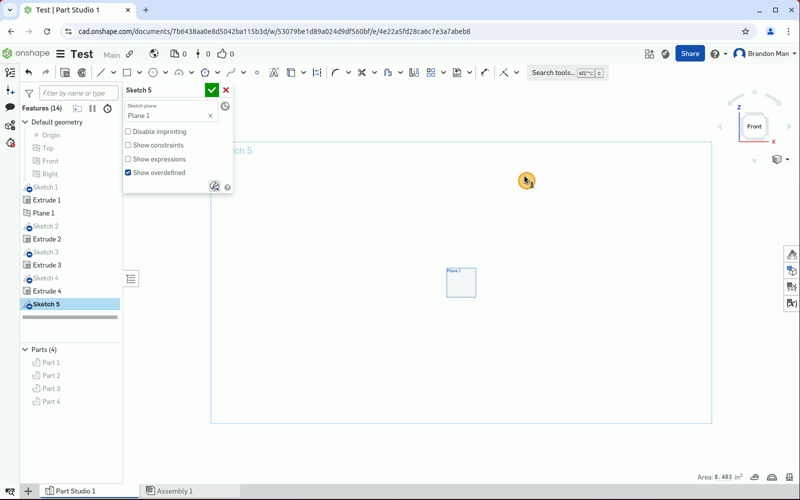
mouse_move(73, 352)
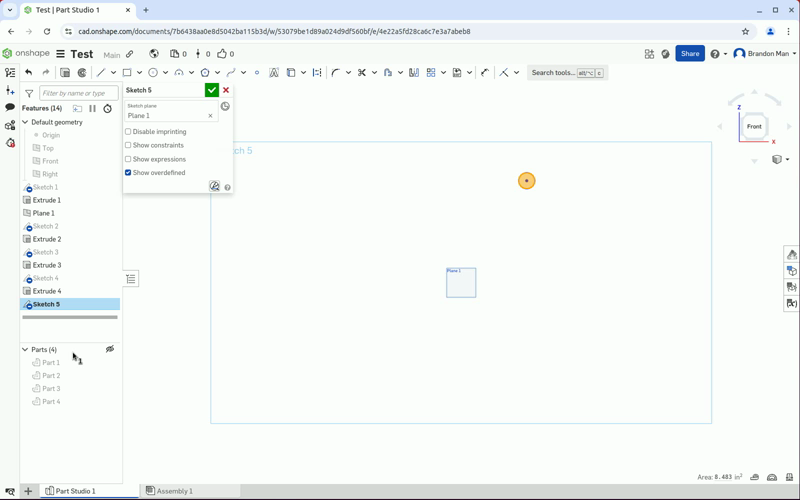
key(shift+y)
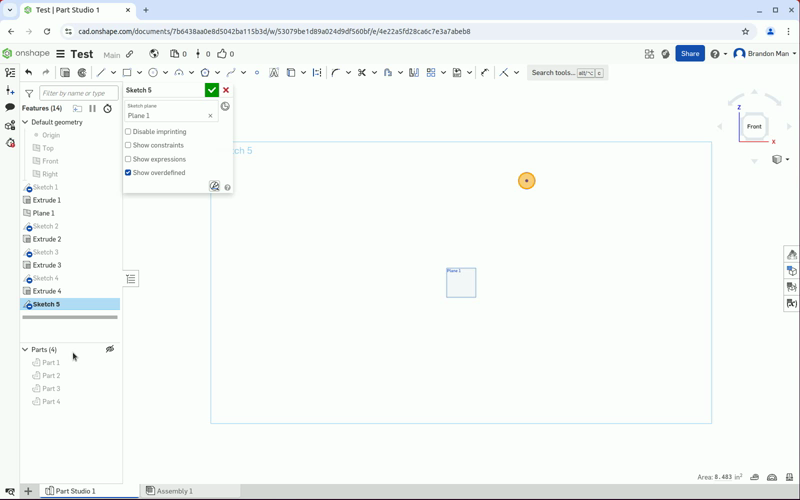
key(shift+e)
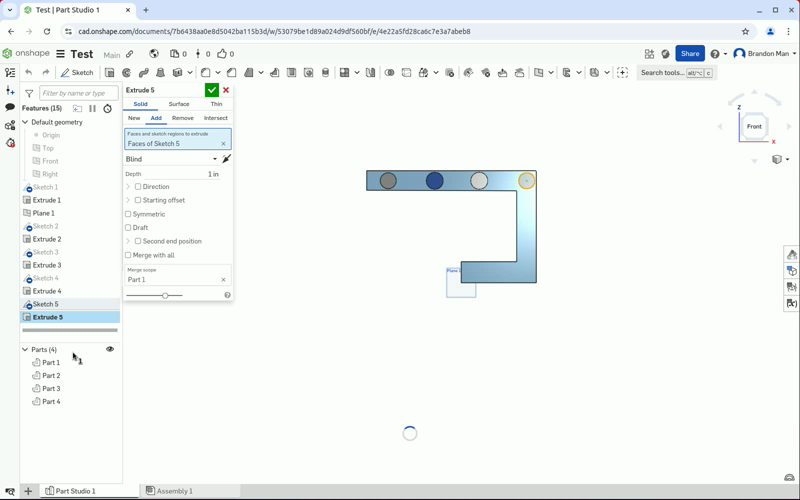
mouse_move(143, 106)
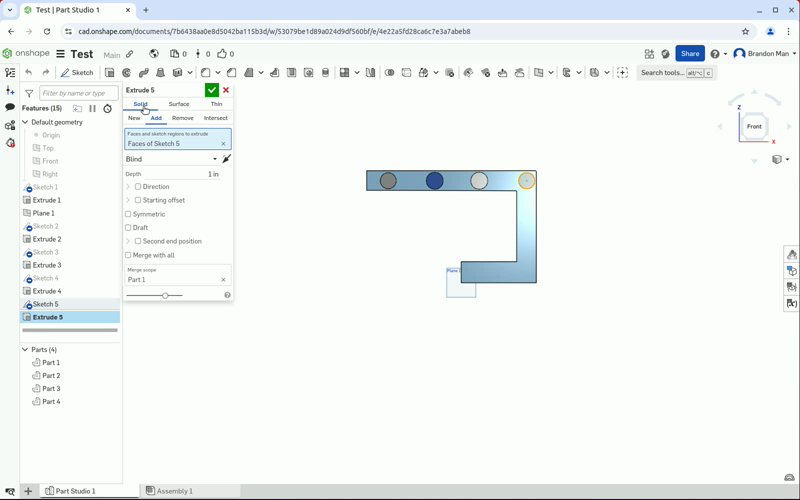
click(143, 106)
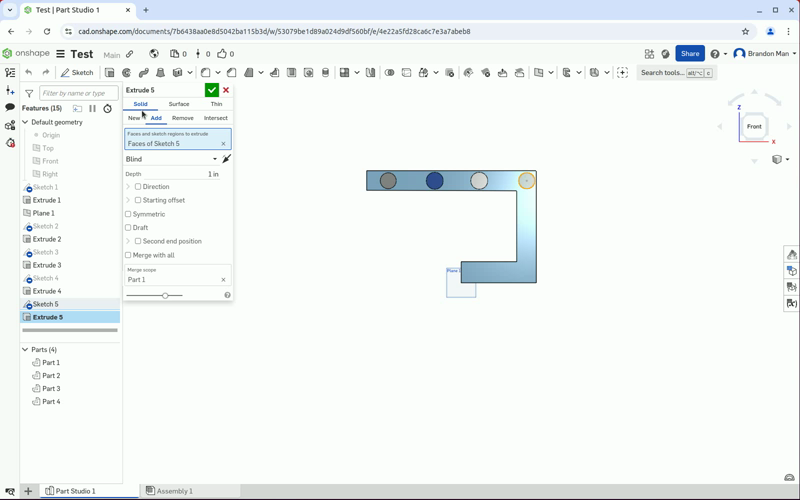
mouse_move(137, 120)
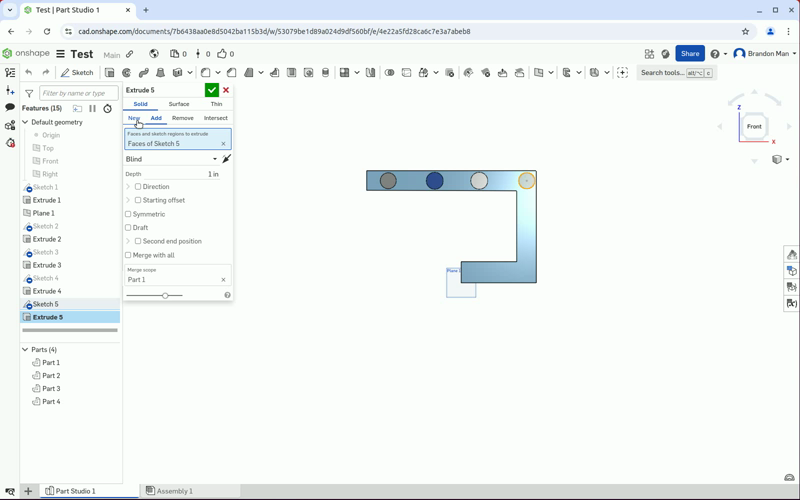
click(137, 120)
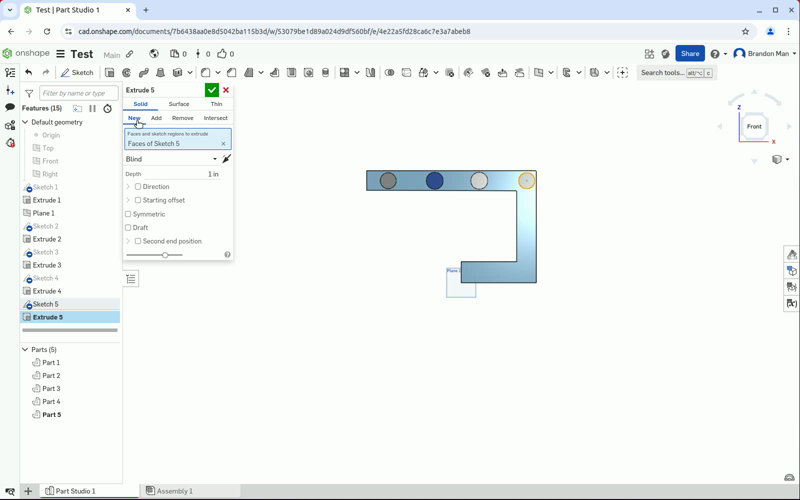
key(tab, 4)
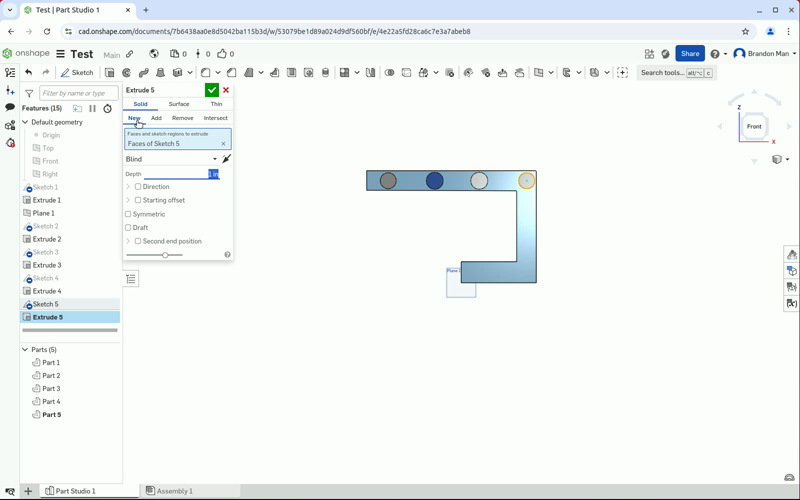
text(4.092)
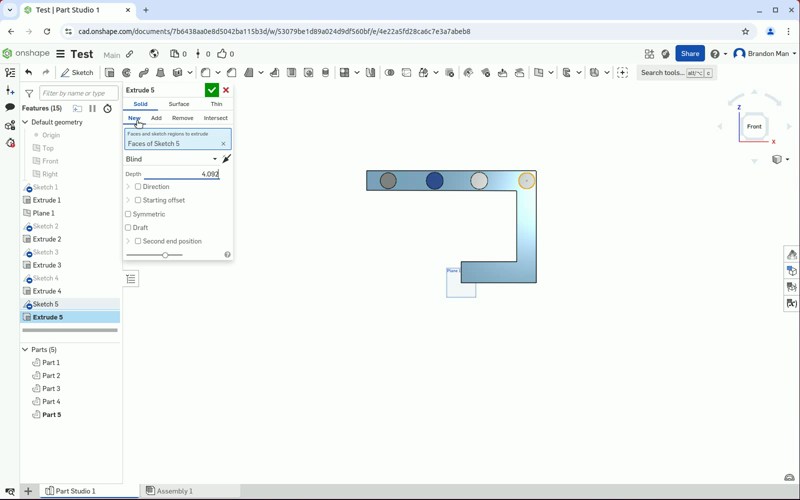
key(enter)
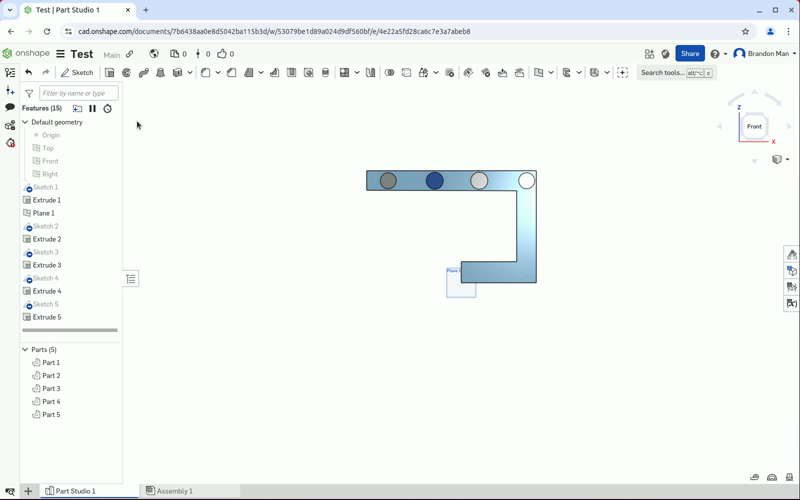
key(shift+h)
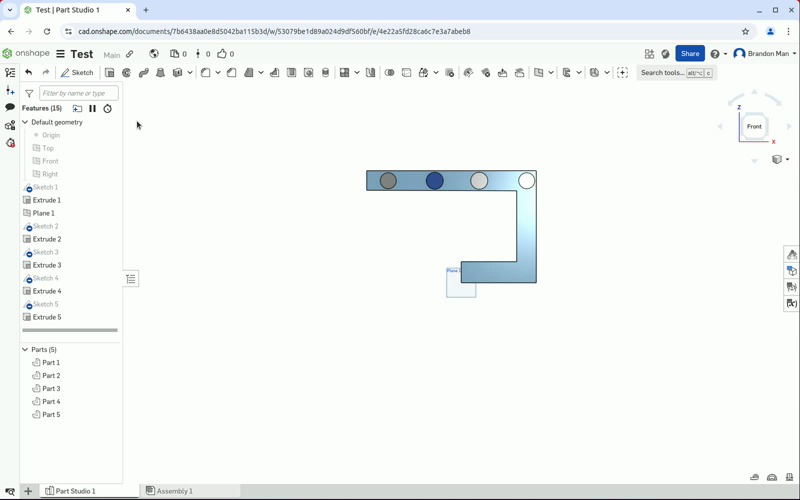
key(shift+h)
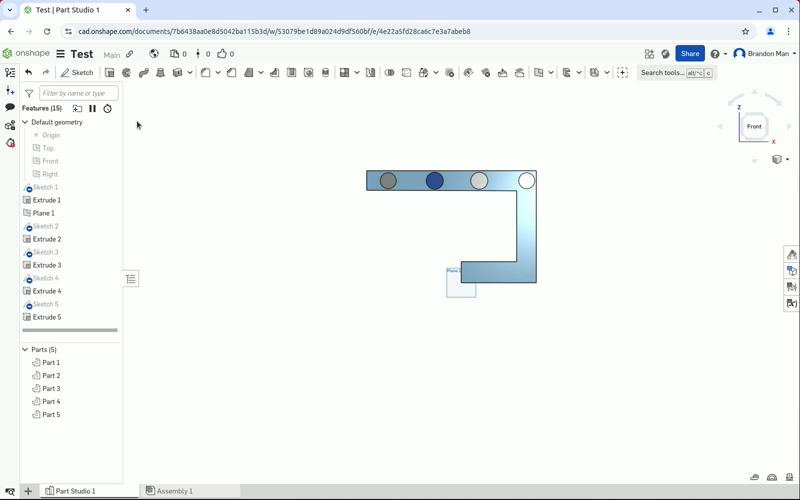
mouse_move(73, 189)
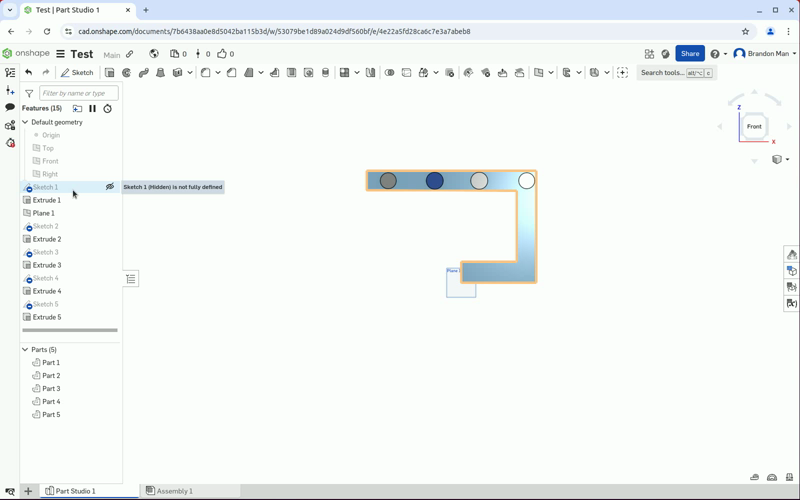
click(73, 189)
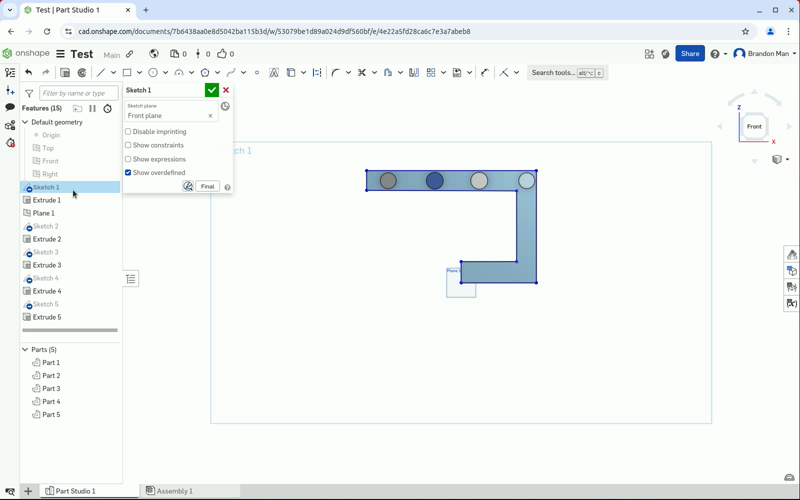
mouse_move(229, 92)
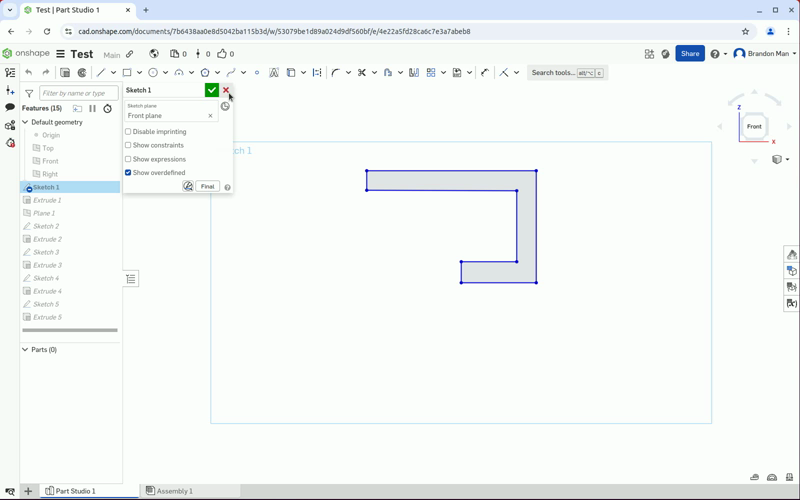
click(229, 92)
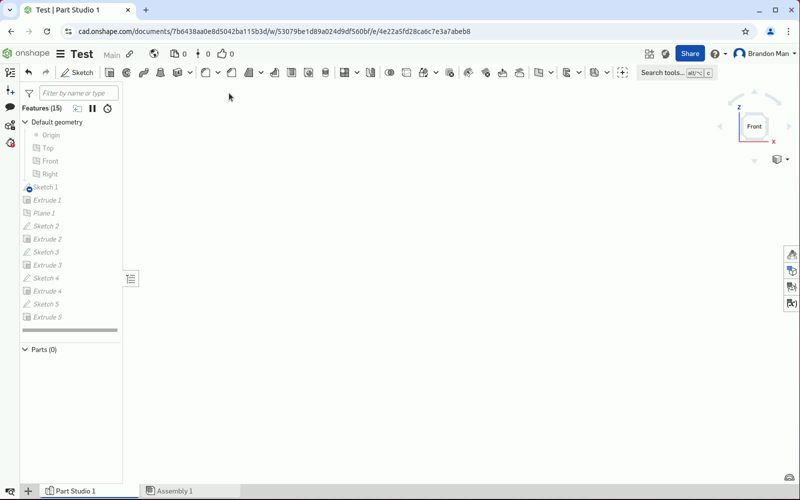
key(shift+s)
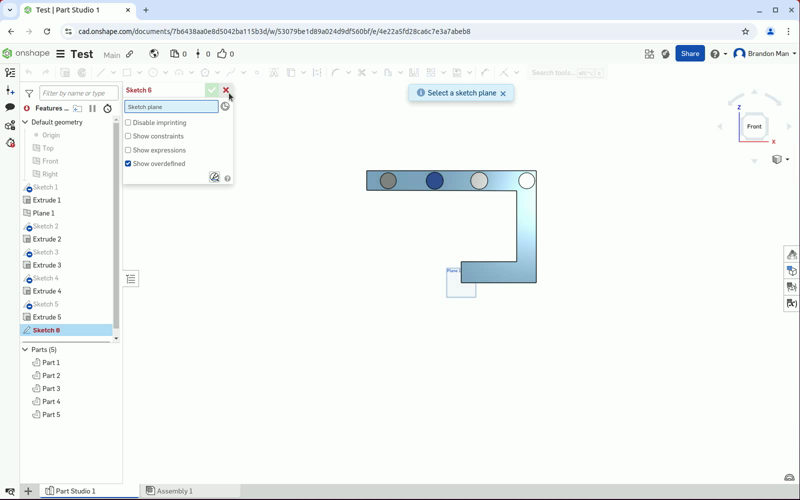
mouse_move(69, 215)
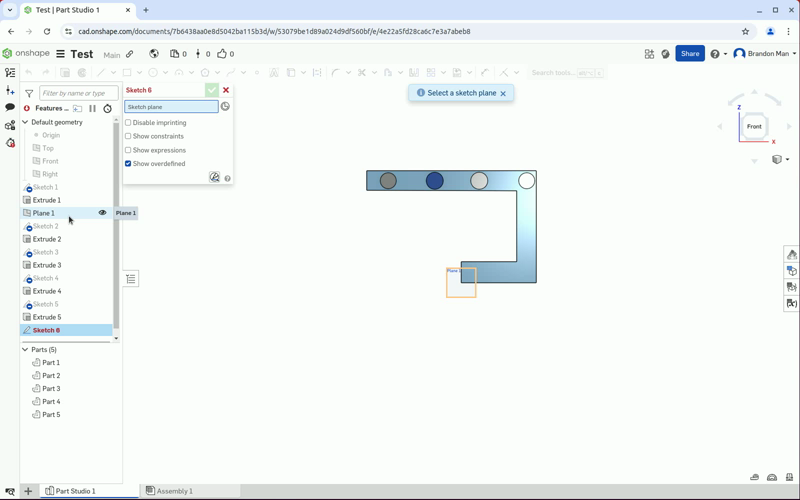
click(69, 215)
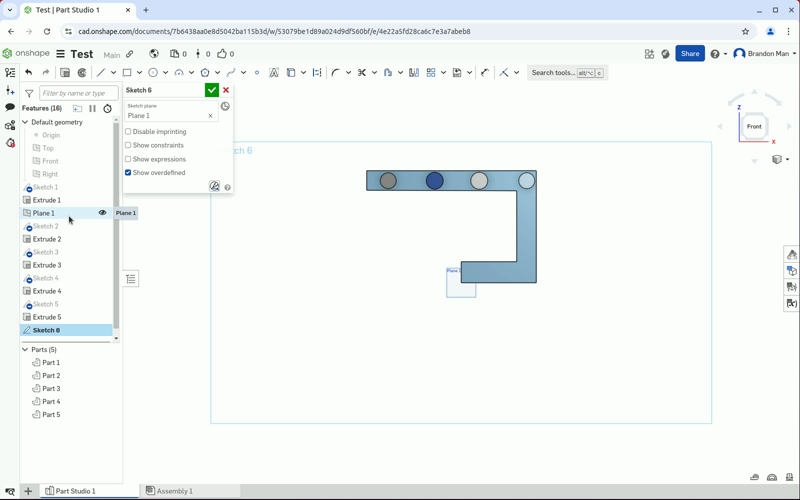
mouse_move(73, 352)
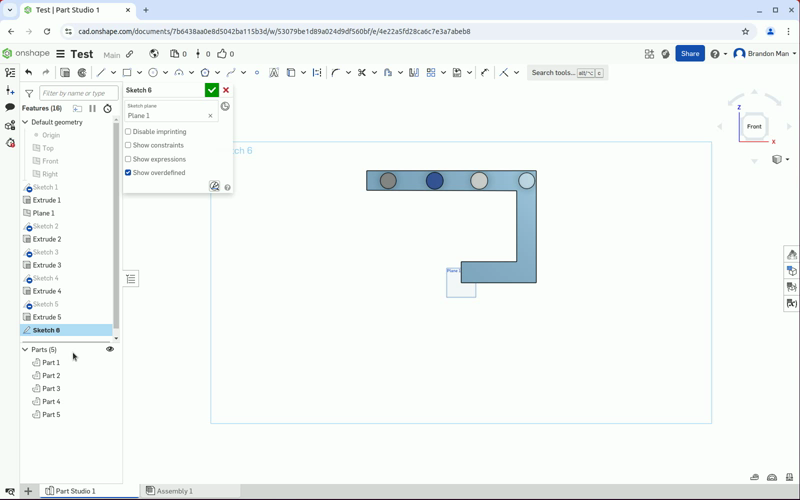
key(y)
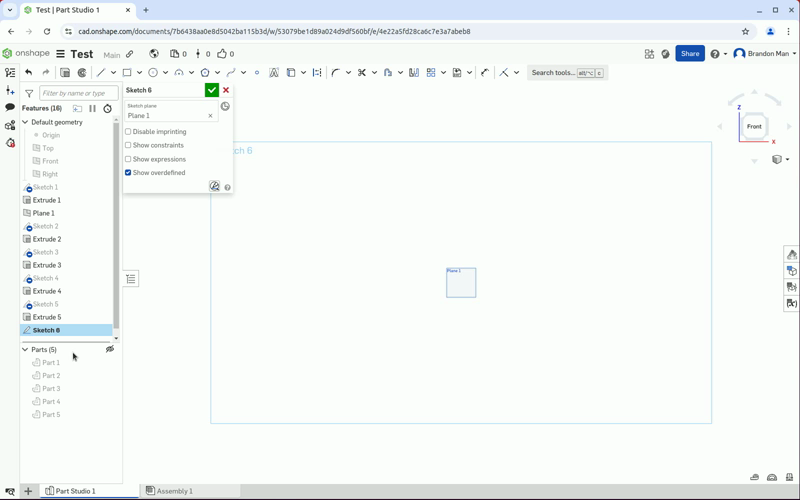
key(c)
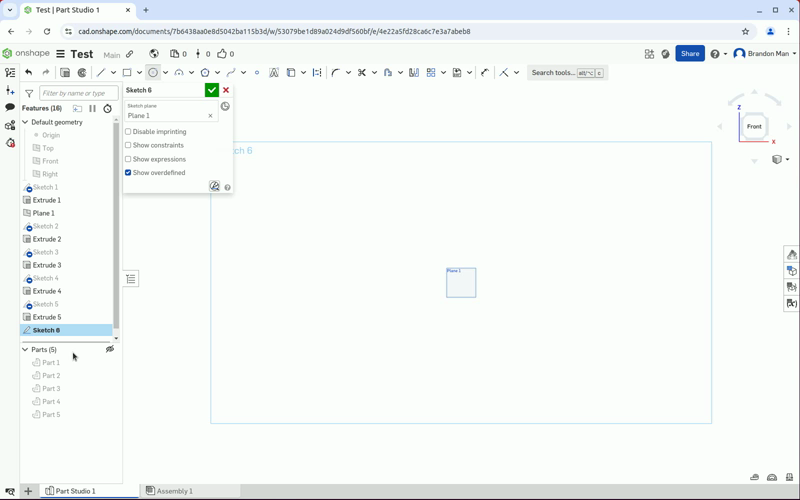
key_down(shift)
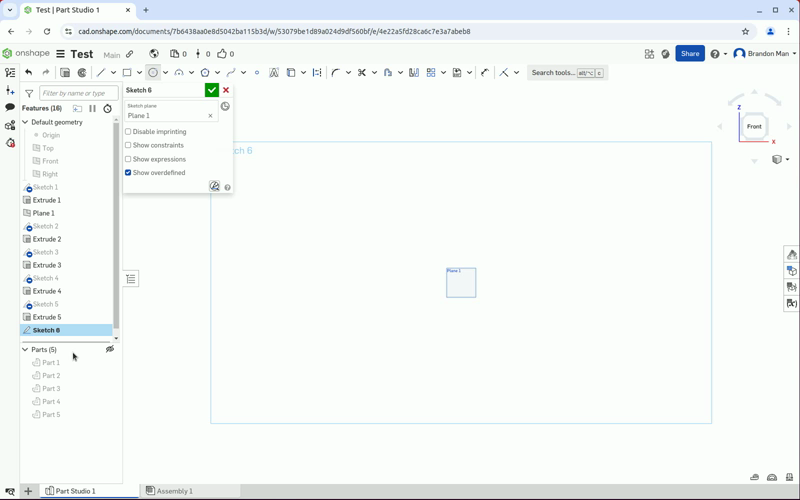
mouse_move(526, 225)
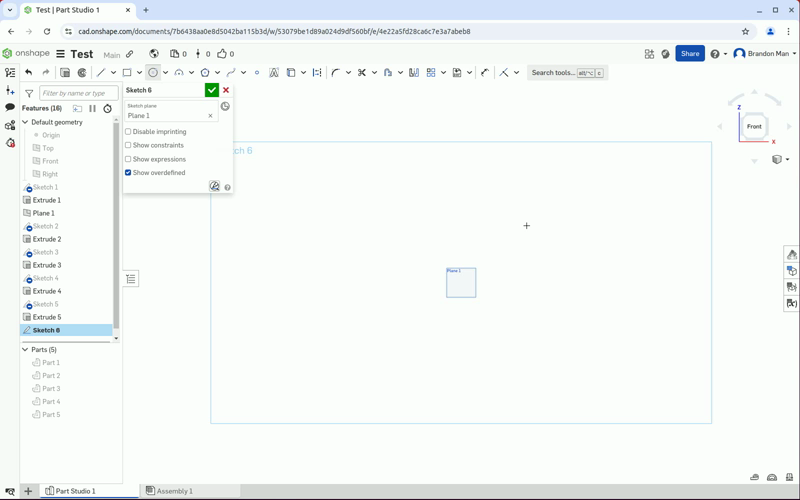
click(526, 225)
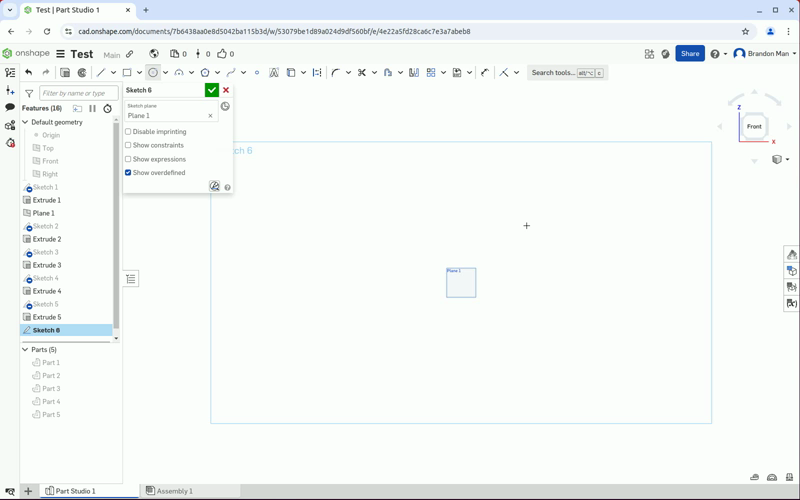
key_up(shift)
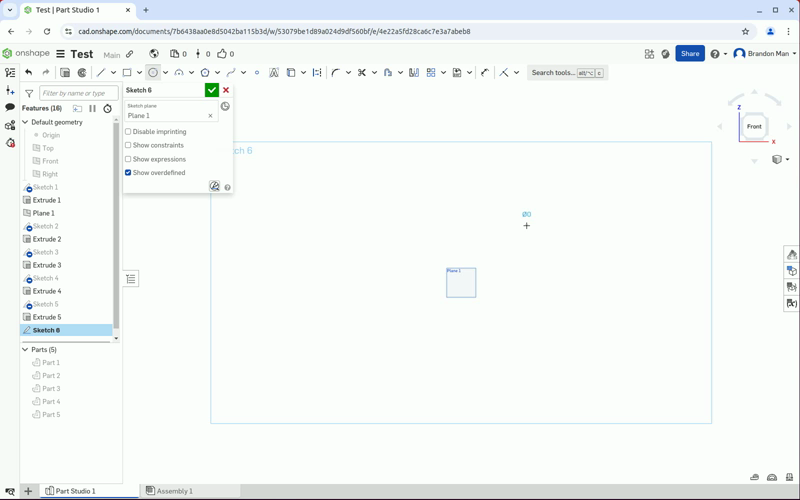
mouse_move(534, 225)
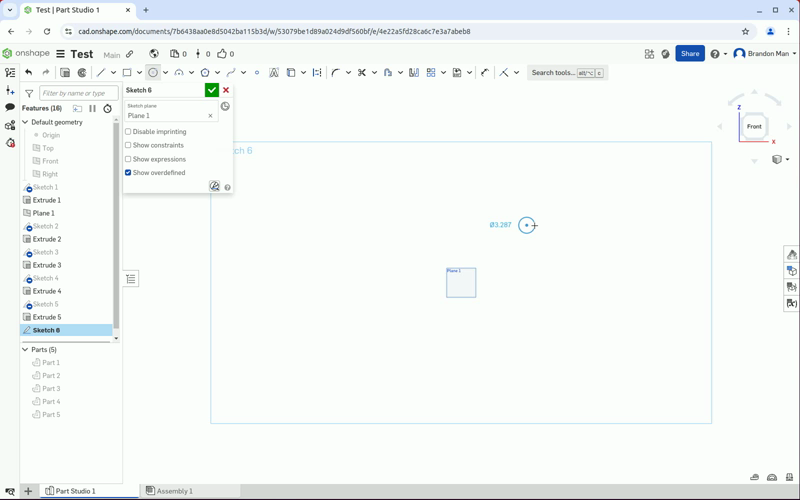
click(534, 225)
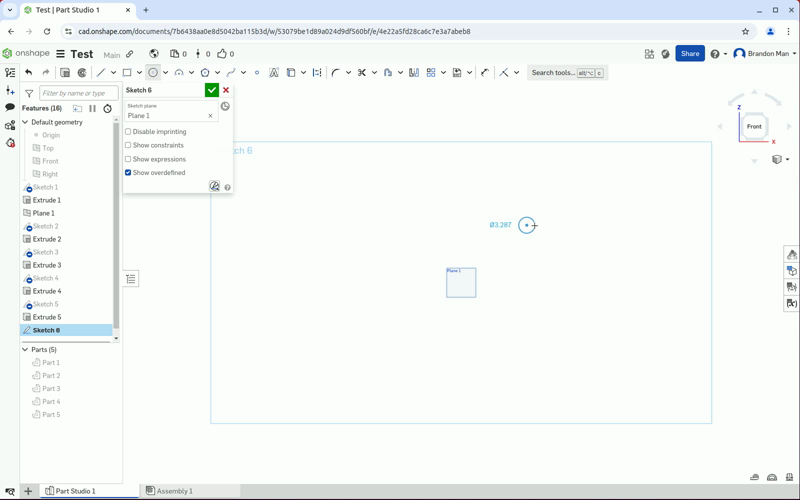
key(esc)
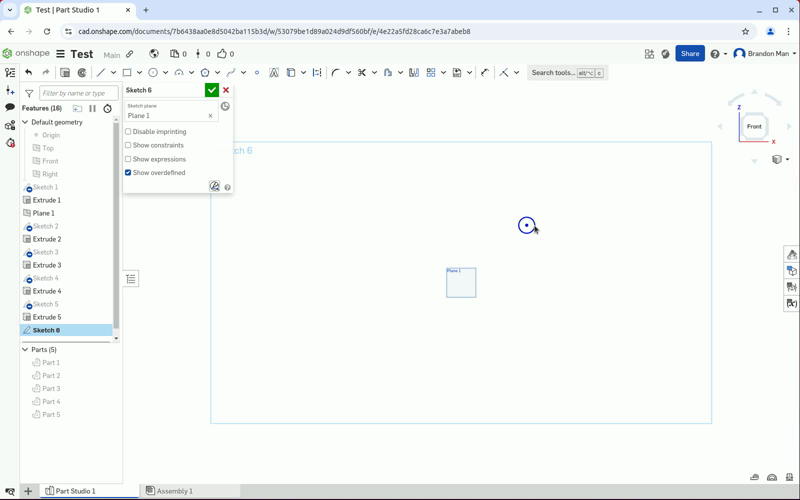
mouse_move(521, 223)
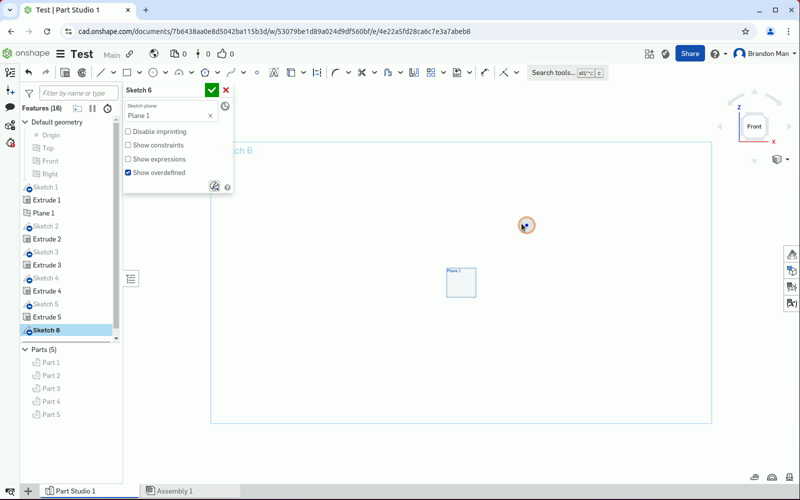
scroll(6)
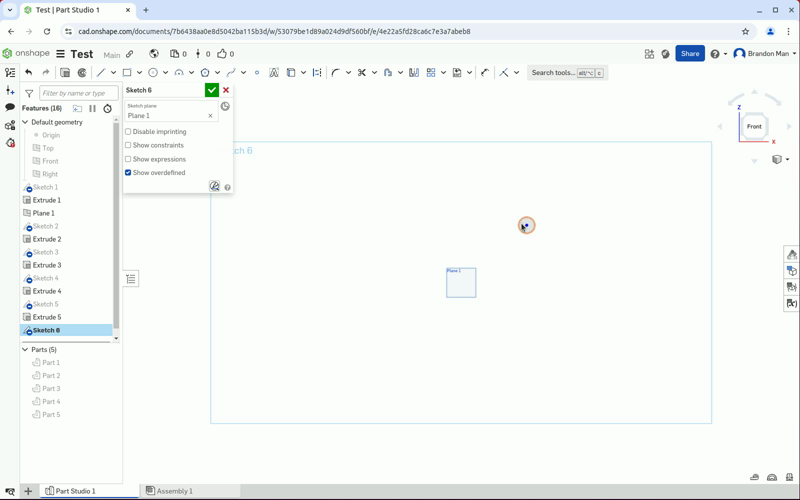
scroll(6)
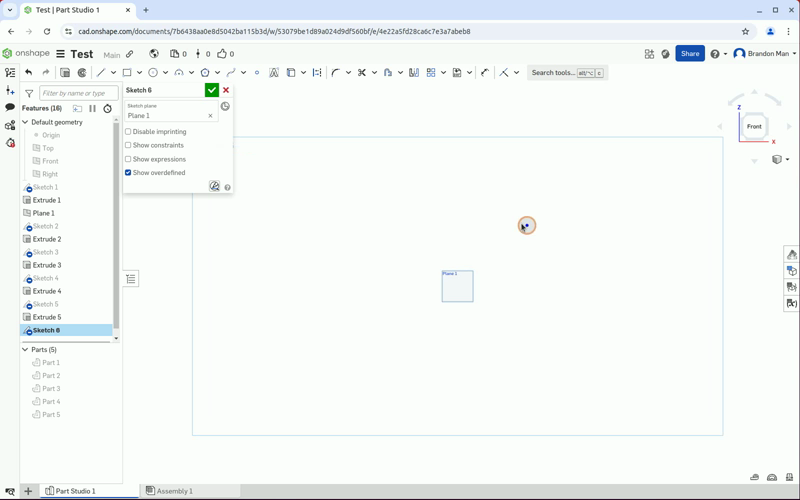
scroll(6)
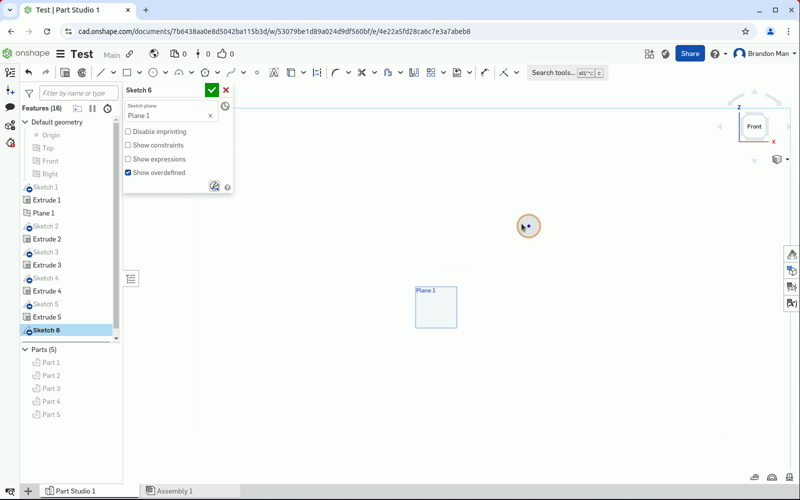
scroll(6)
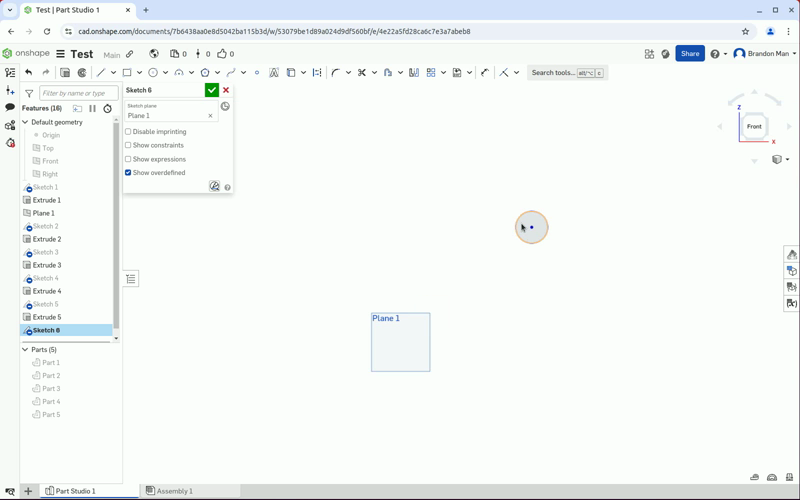
scroll(6)
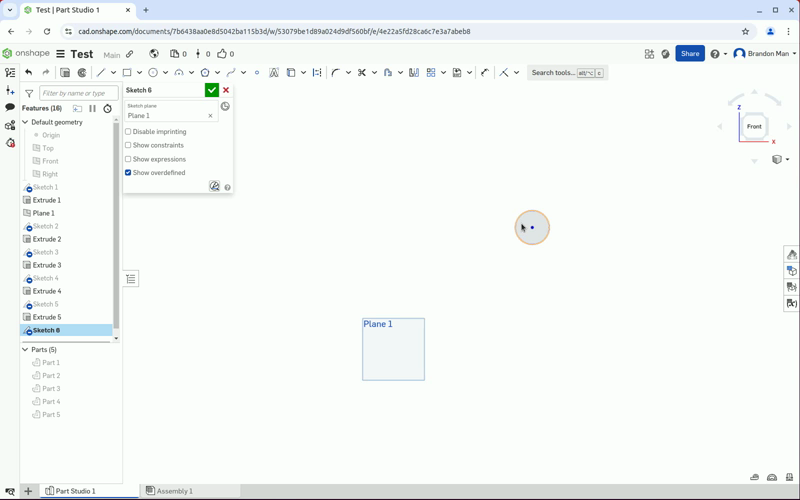
scroll(6)
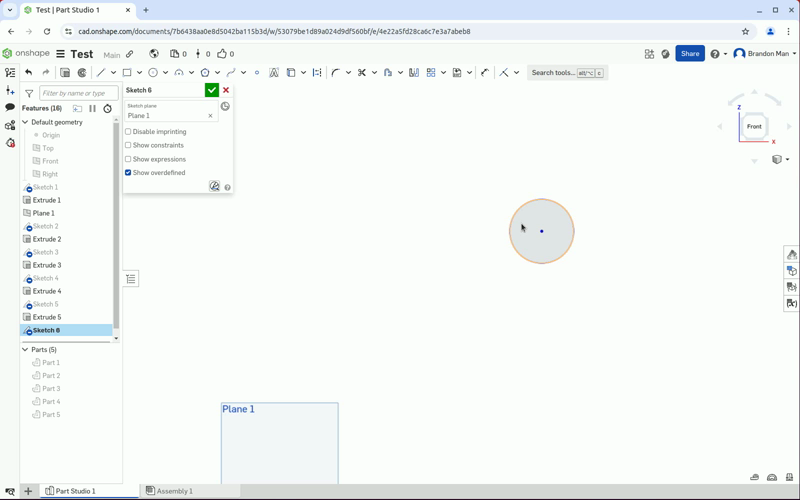
scroll(6)
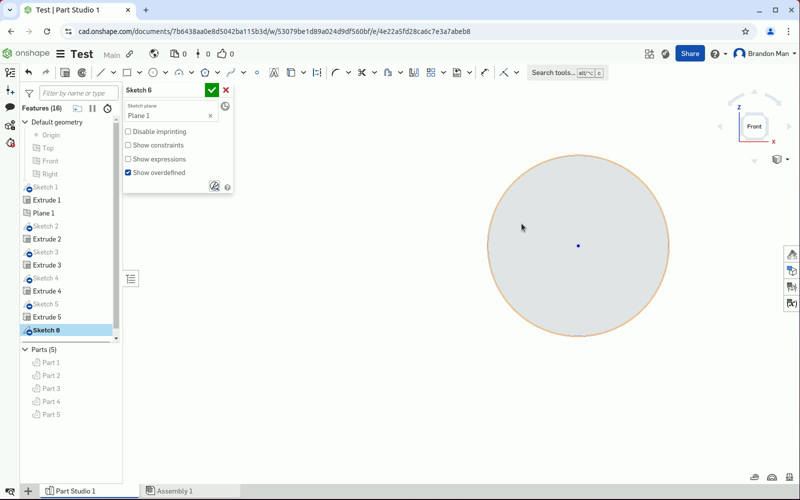
click(521, 223)
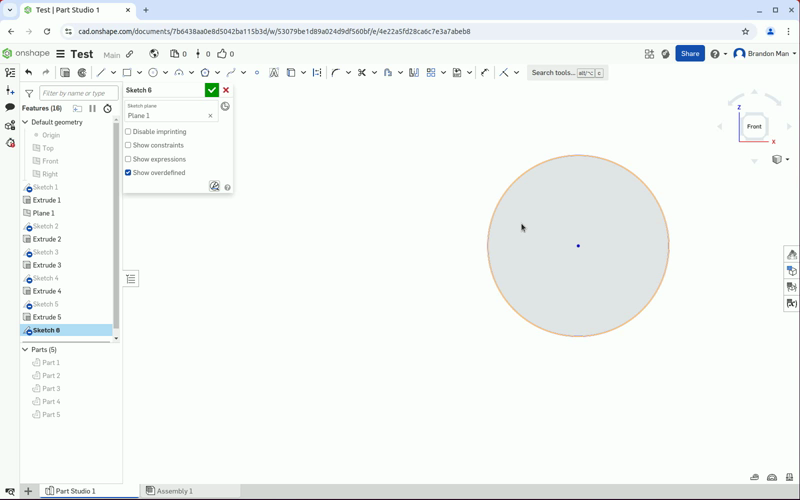
scroll(-6)
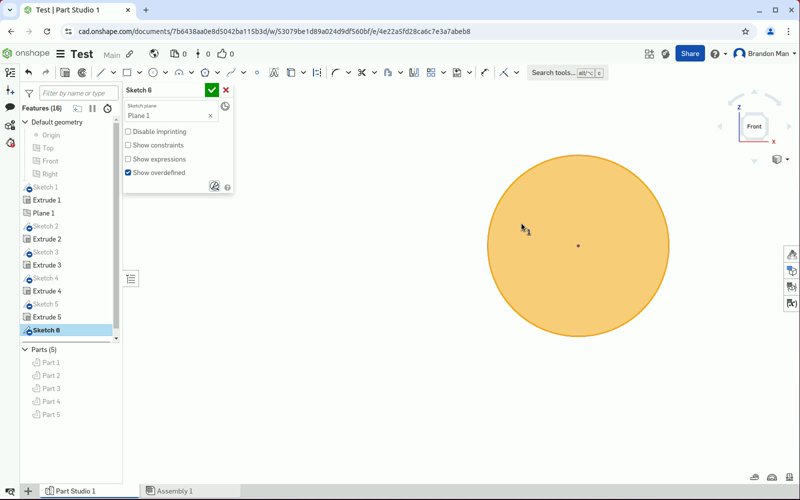
scroll(-6)
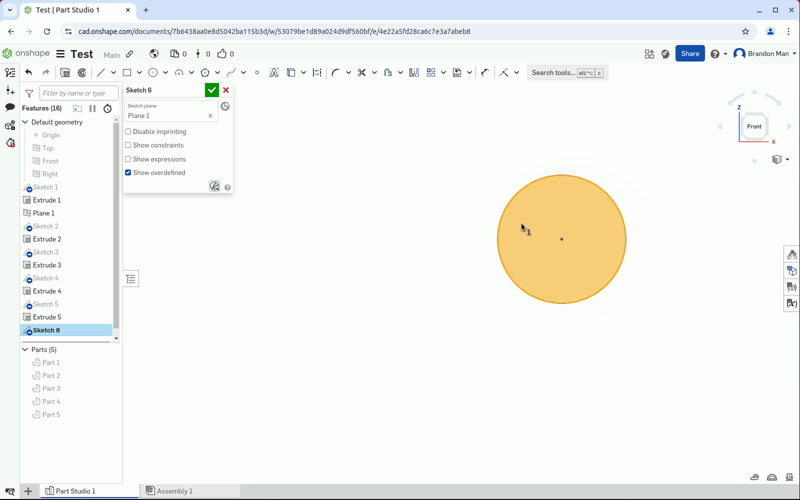
scroll(-6)
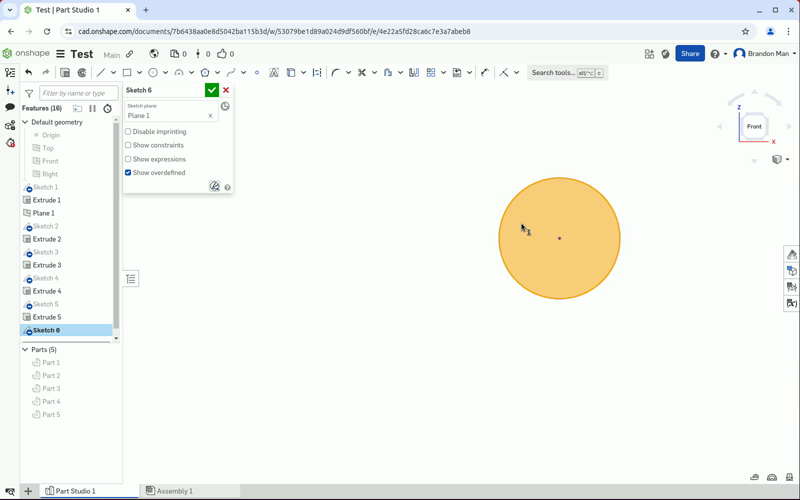
scroll(-6)
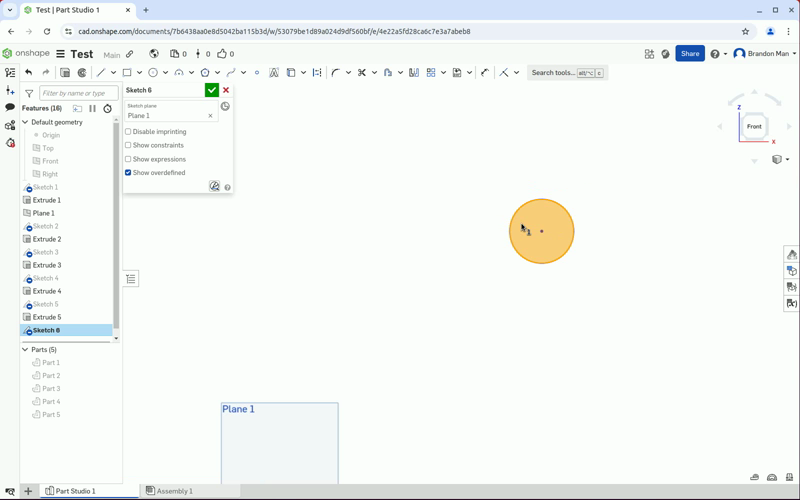
scroll(-6)
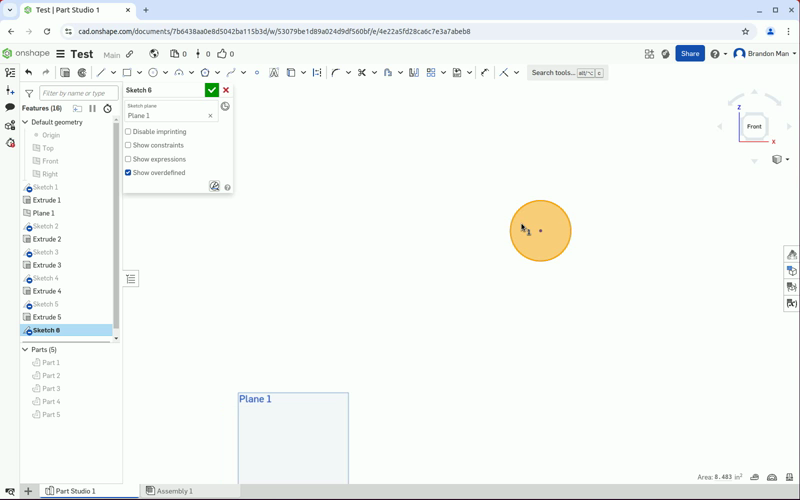
scroll(-6)
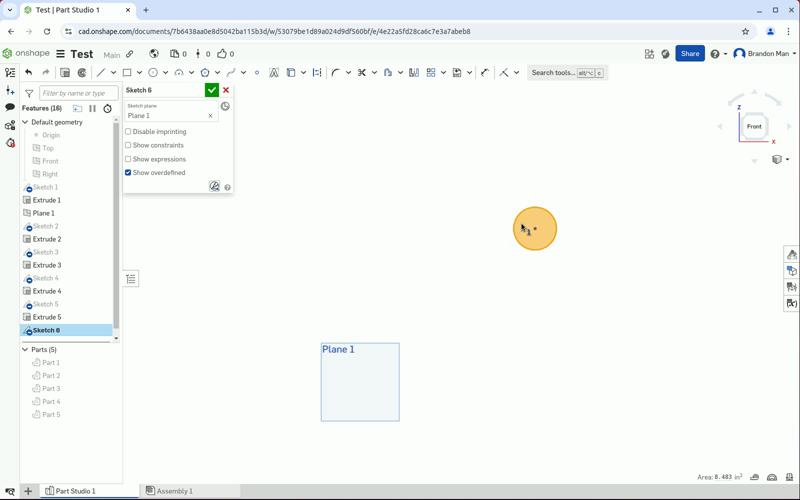
scroll(-6)
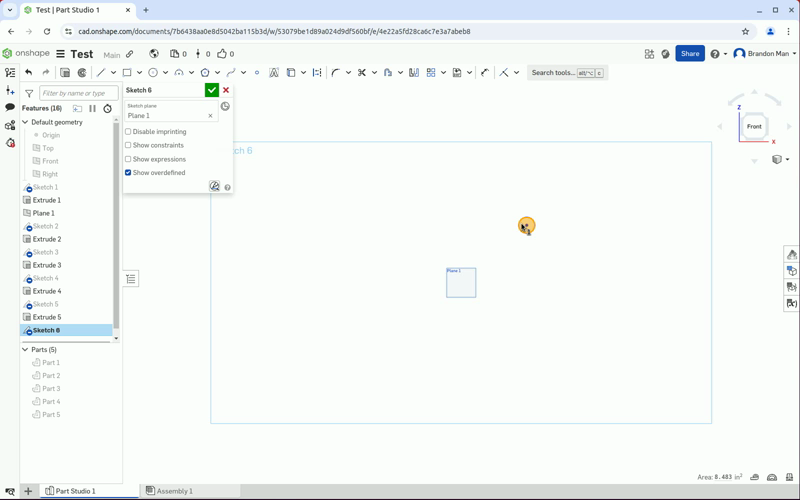
mouse_move(73, 352)
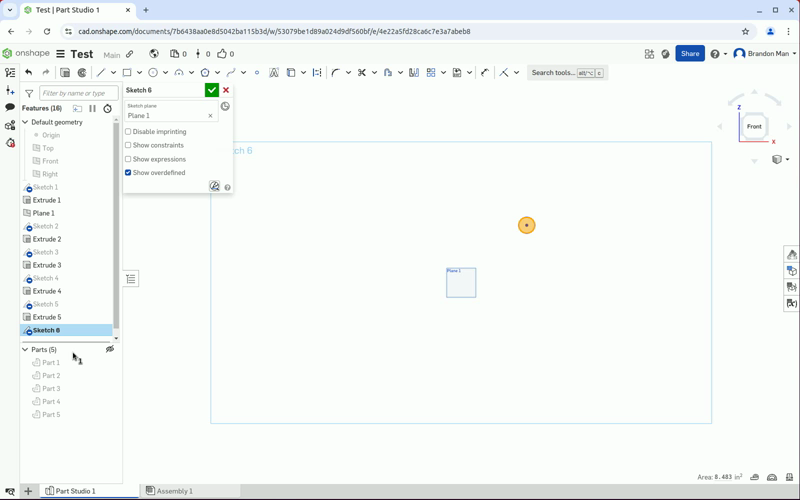
key(shift+y)
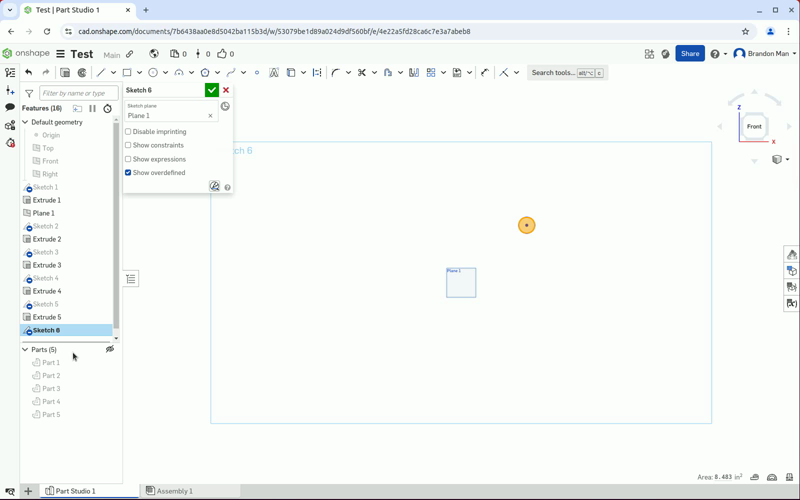
key(shift+e)
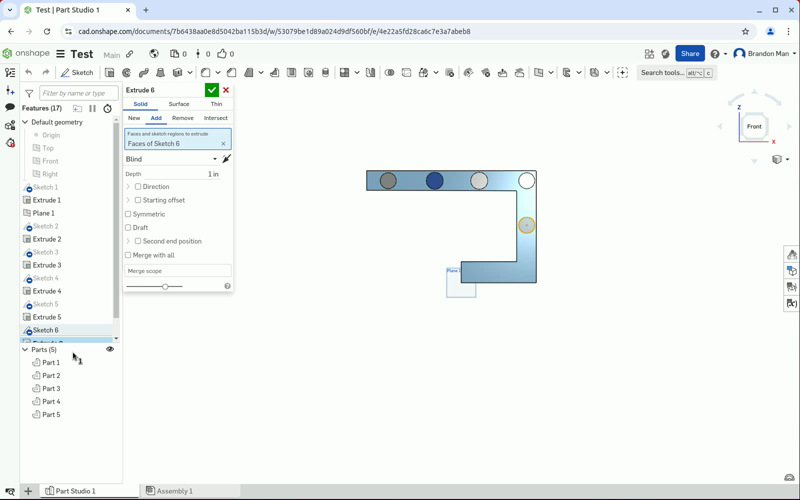
mouse_move(143, 106)
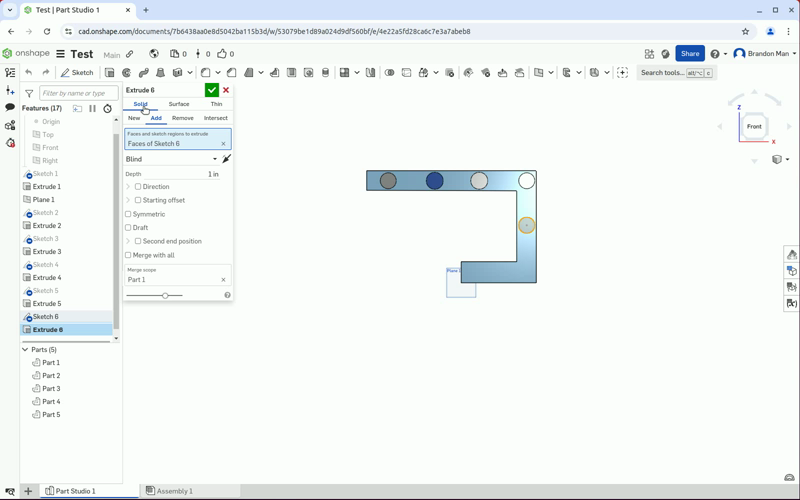
click(143, 106)
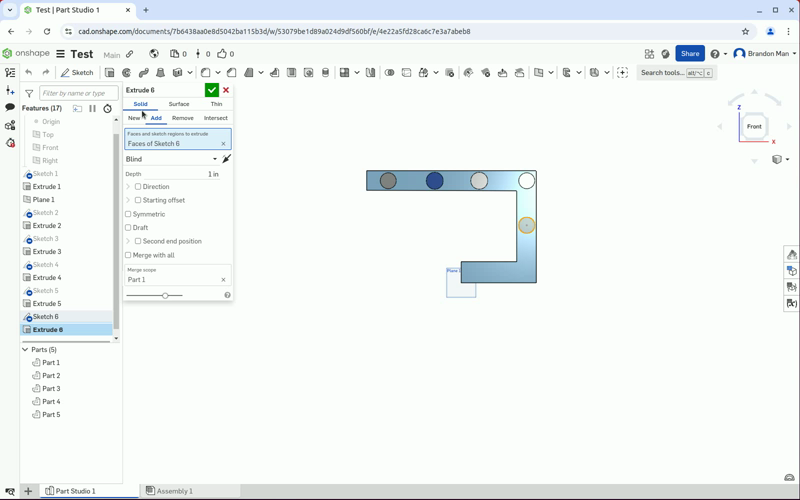
mouse_move(137, 120)
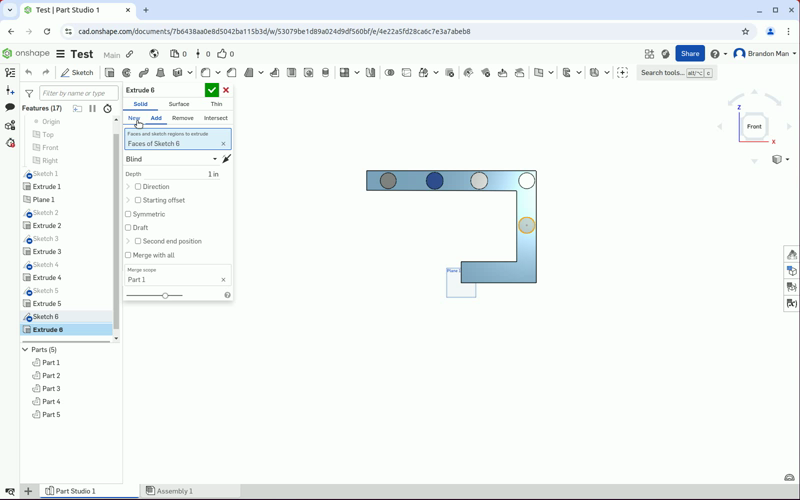
click(137, 120)
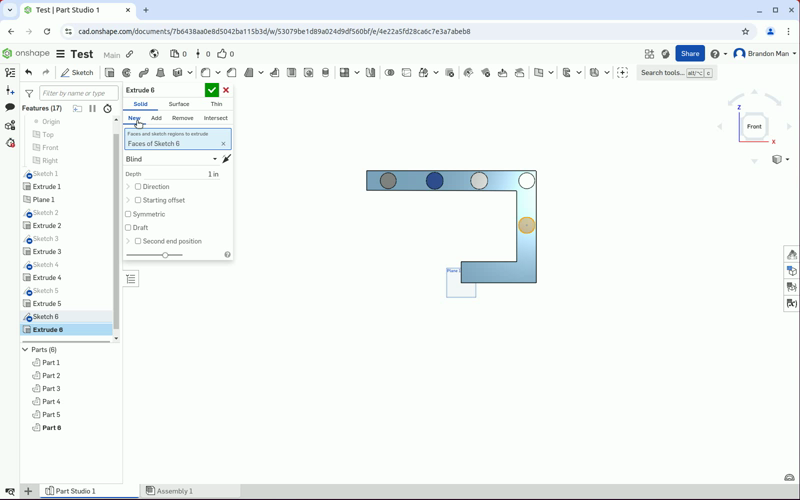
key(tab, 4)
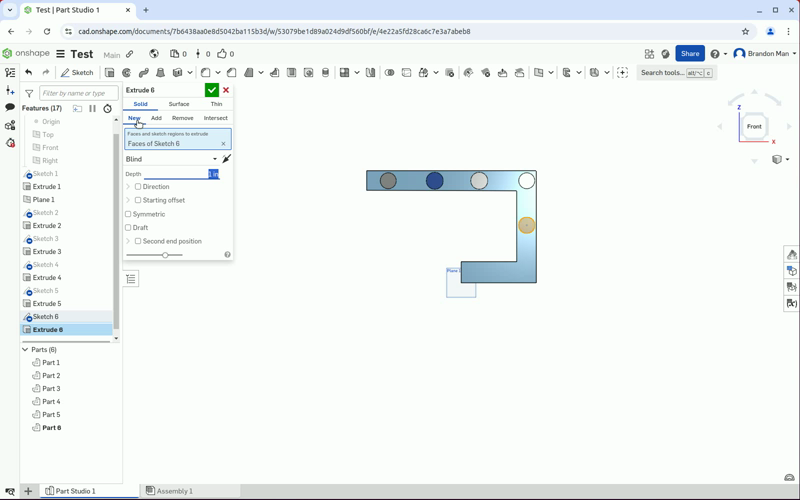
text(4.092)
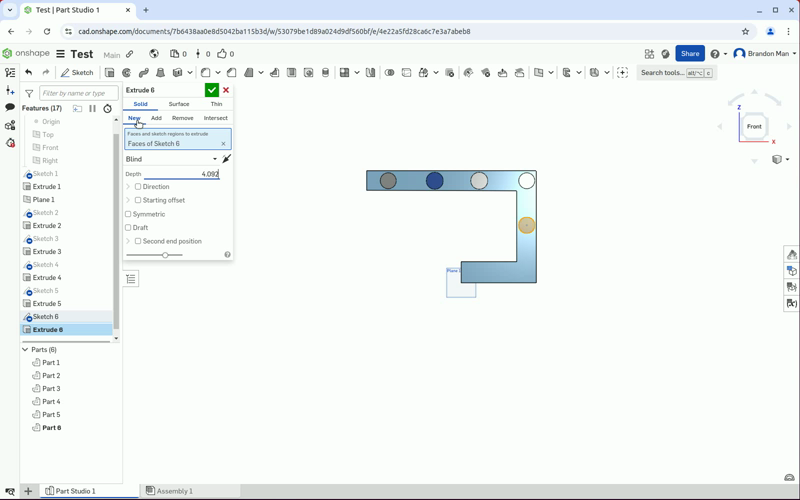
key(enter)
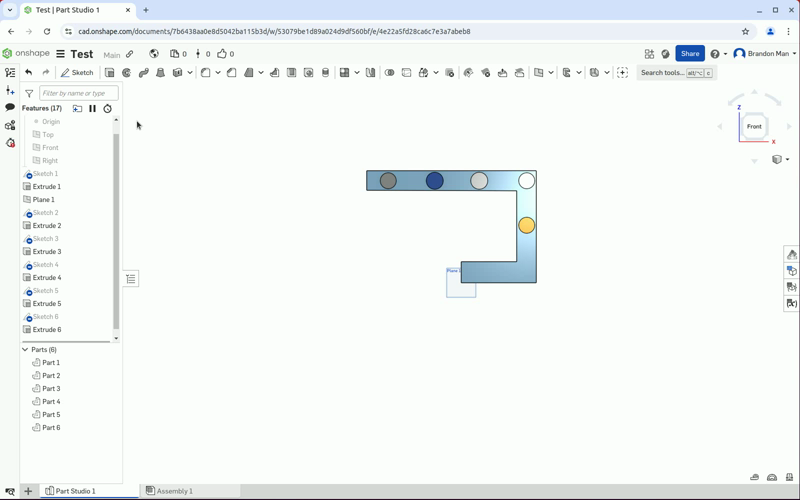
key(shift+h)
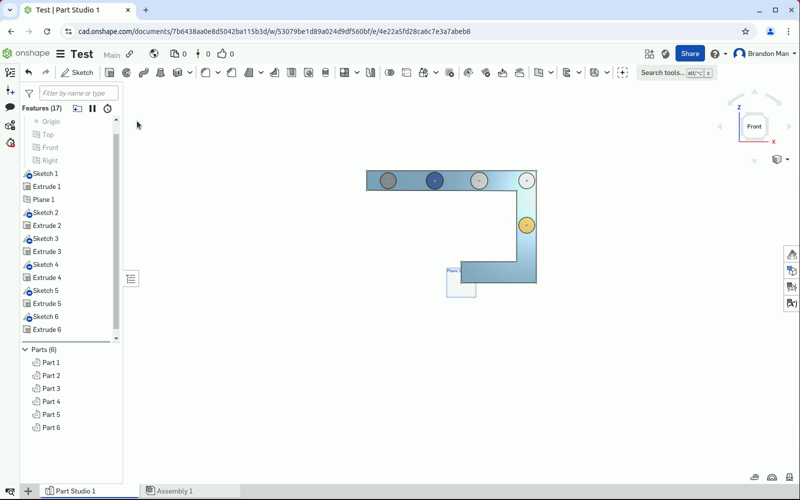
key(shift+h)
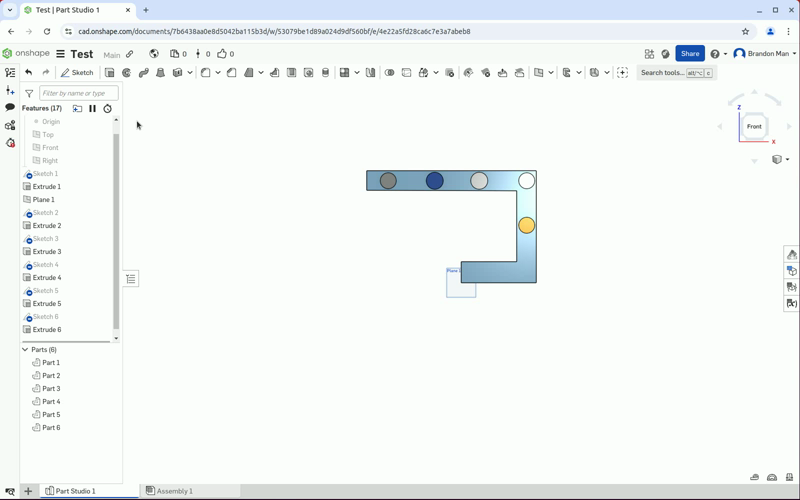
mouse_move(69, 176)
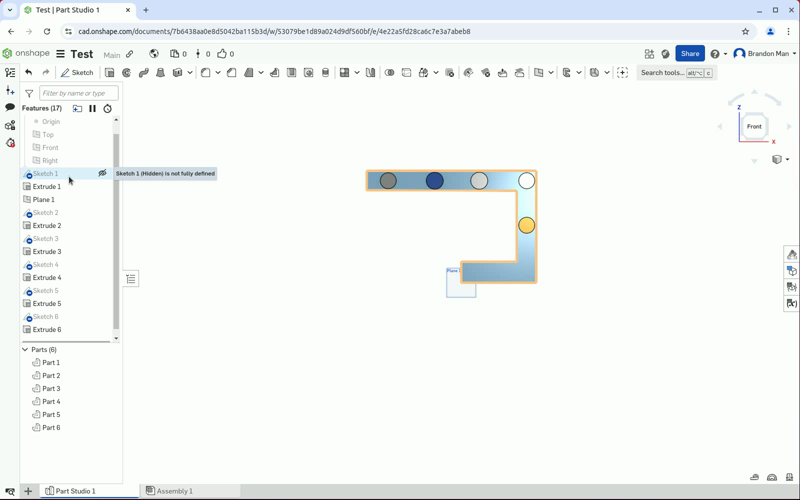
click(69, 176)
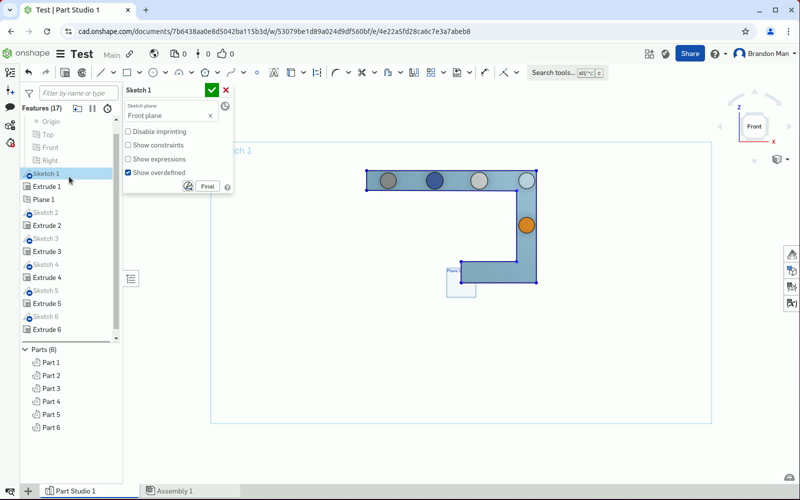
mouse_move(229, 92)
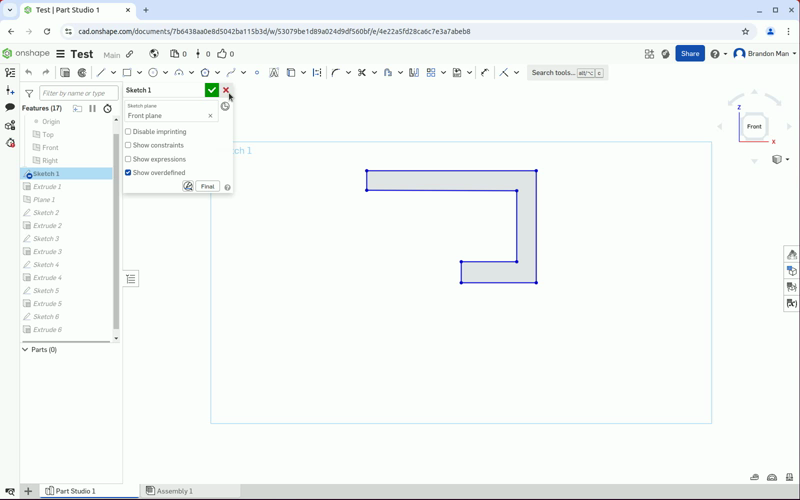
click(229, 92)
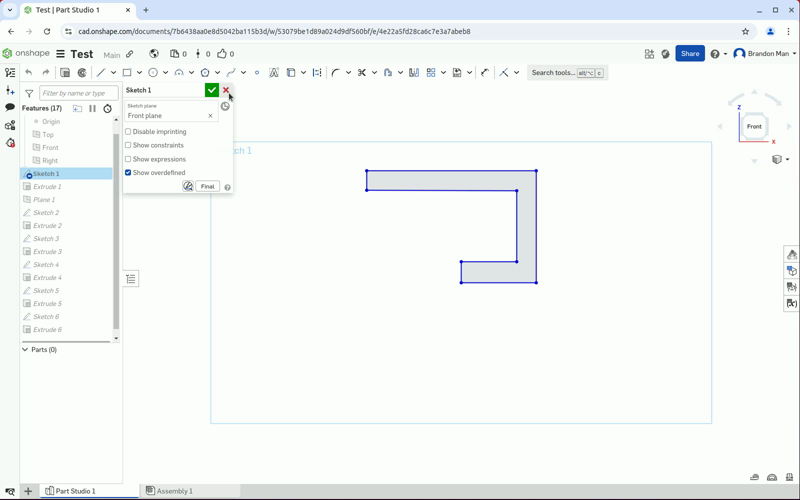
key(shift+s)
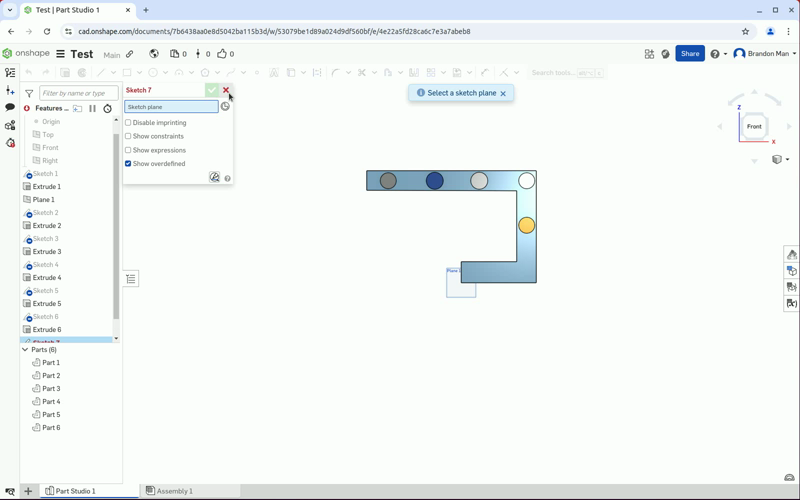
mouse_move(69, 189)
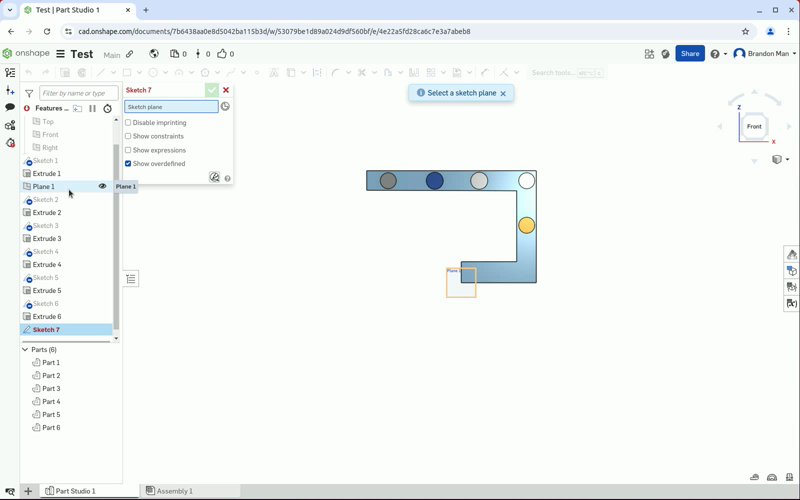
click(69, 189)
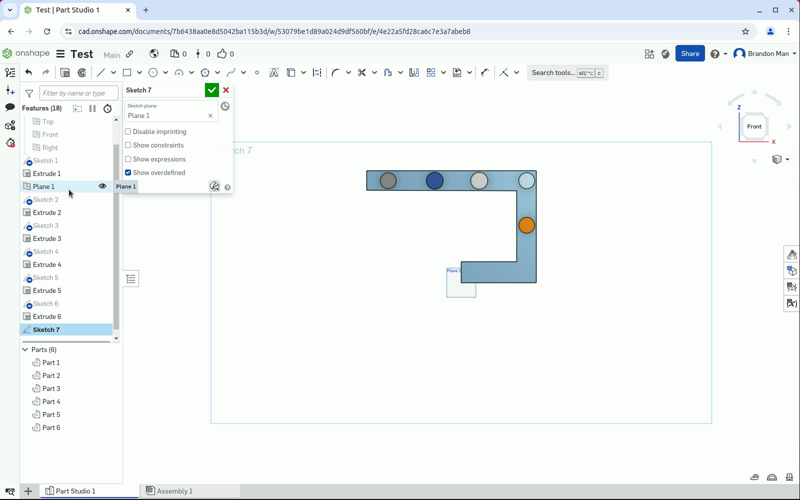
mouse_move(73, 352)
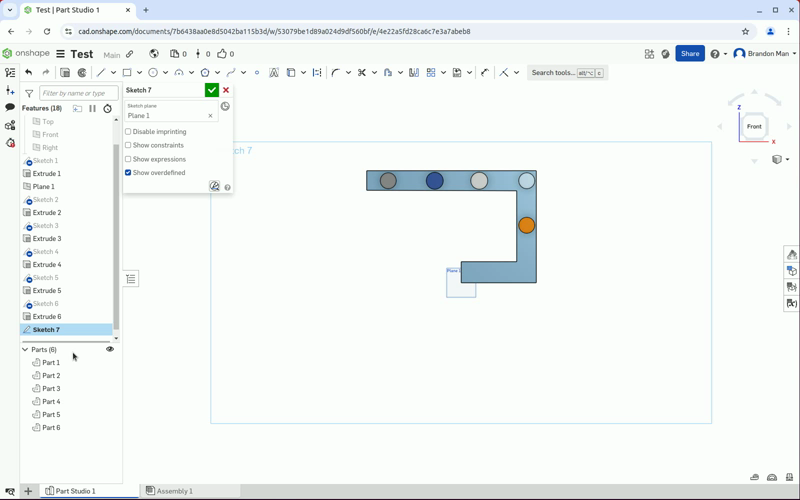
key(y)
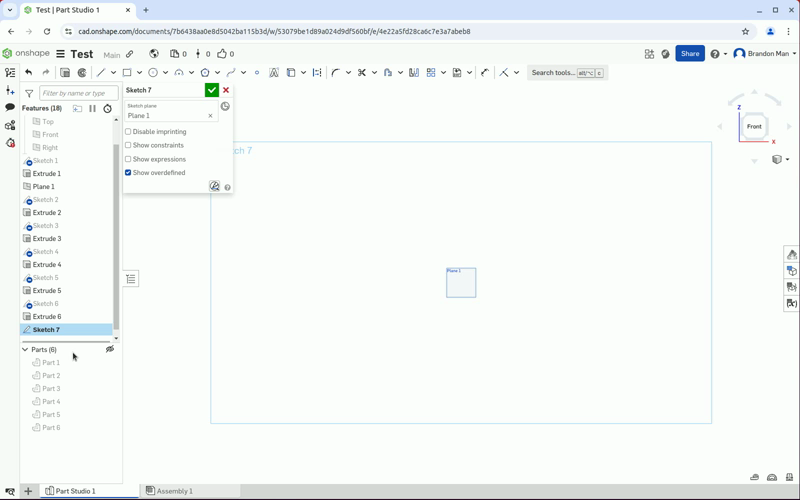
key(c)
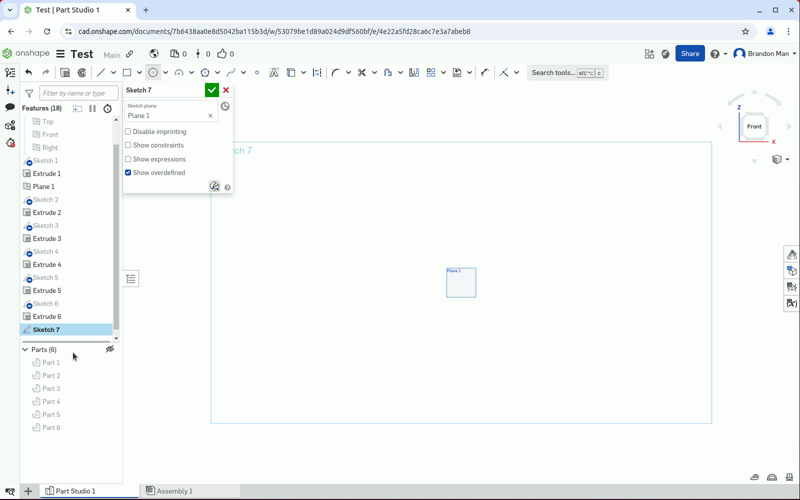
key_down(shift)
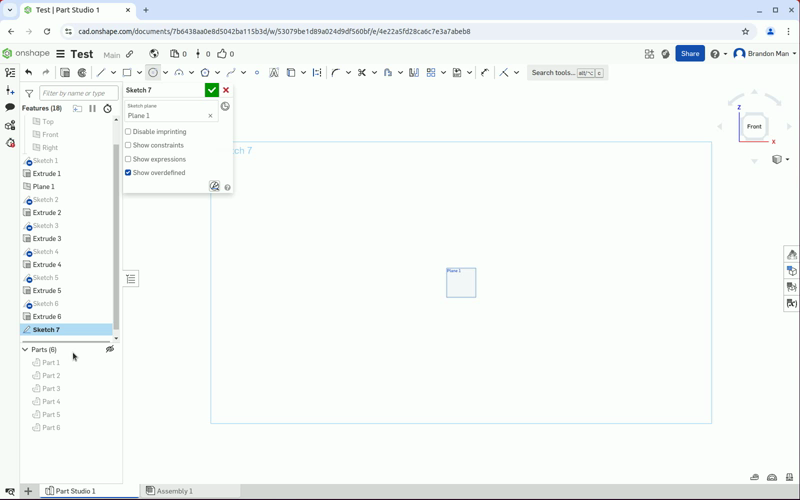
mouse_move(526, 272)
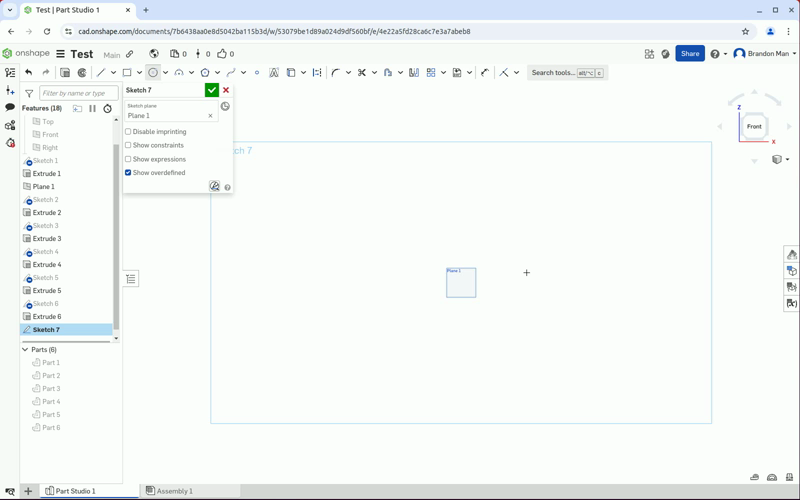
click(526, 272)
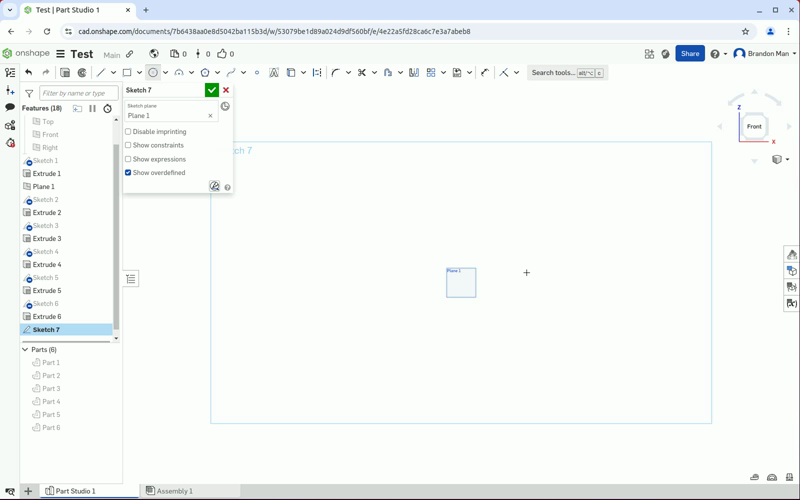
key_up(shift)
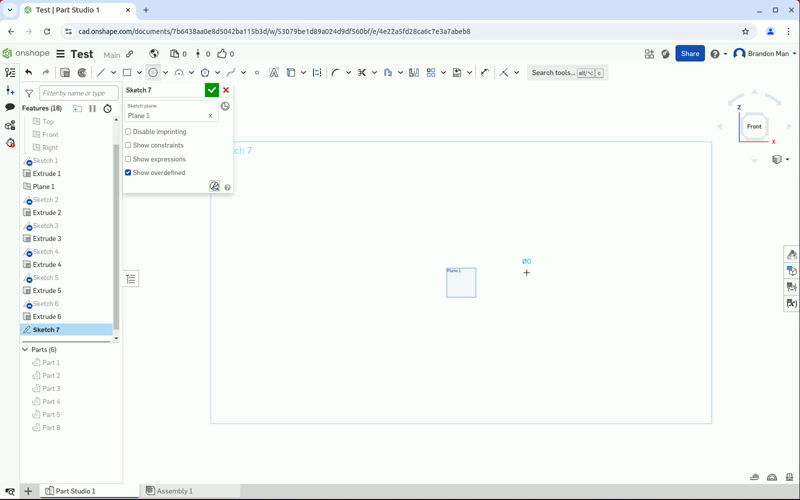
mouse_move(534, 272)
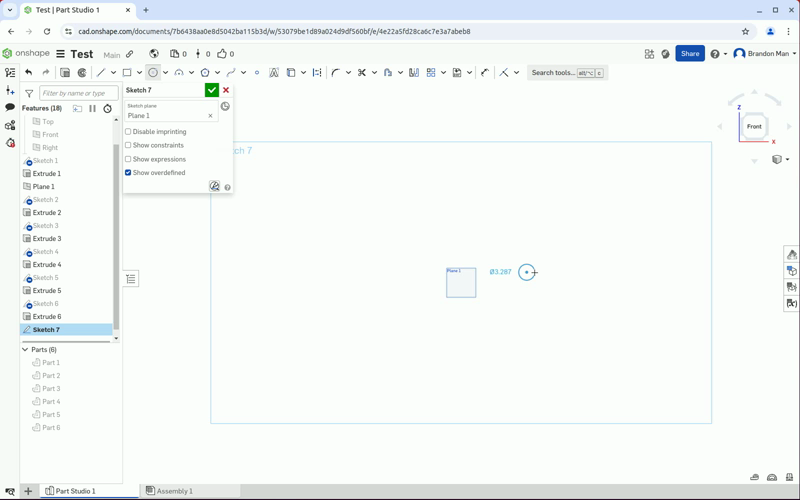
click(534, 272)
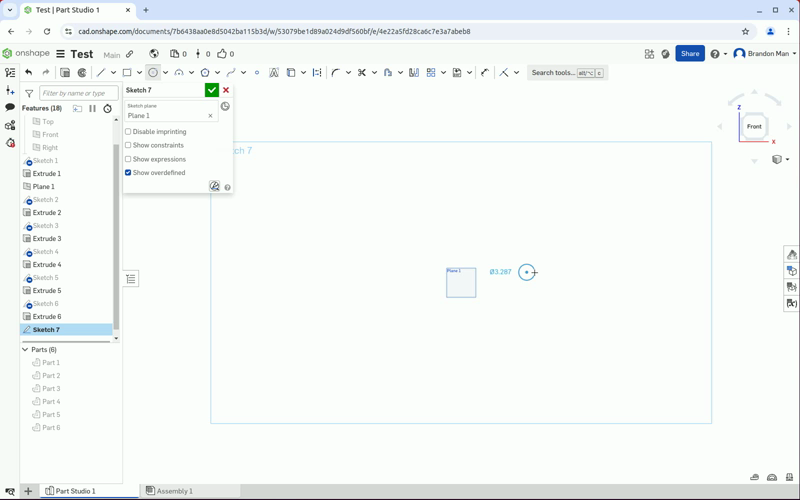
key(esc)
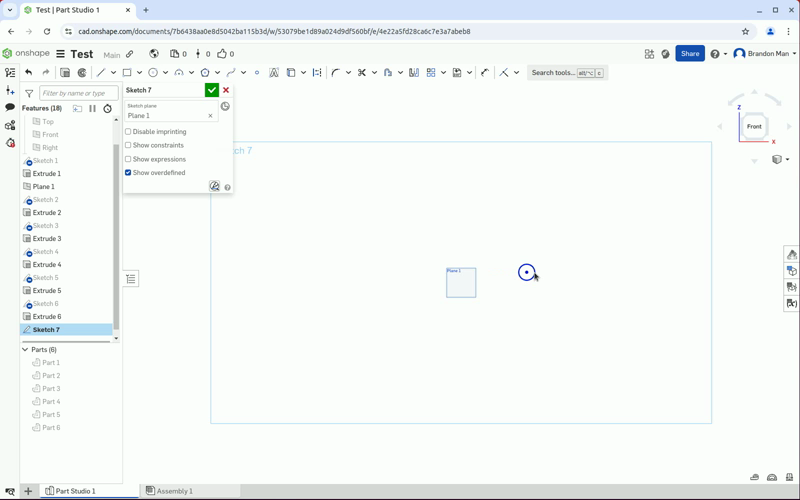
mouse_move(530, 265)
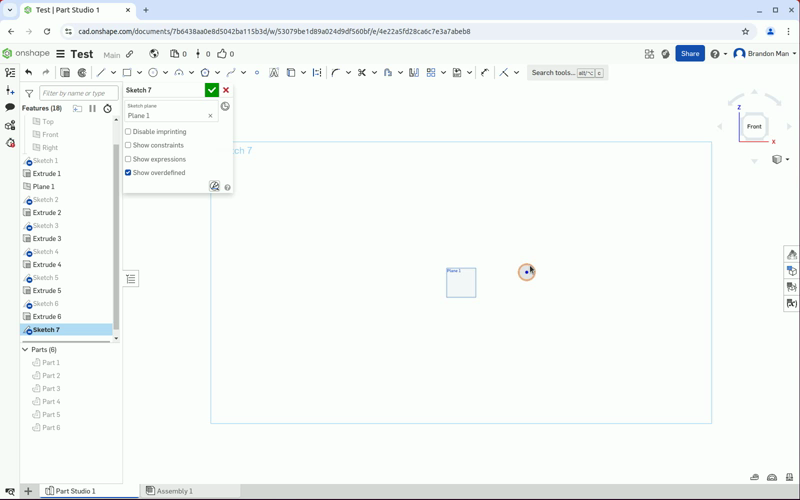
scroll(6)
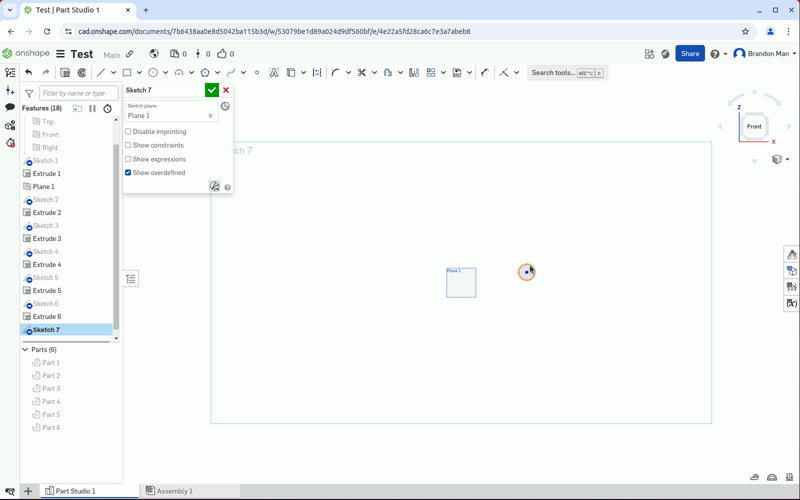
scroll(6)
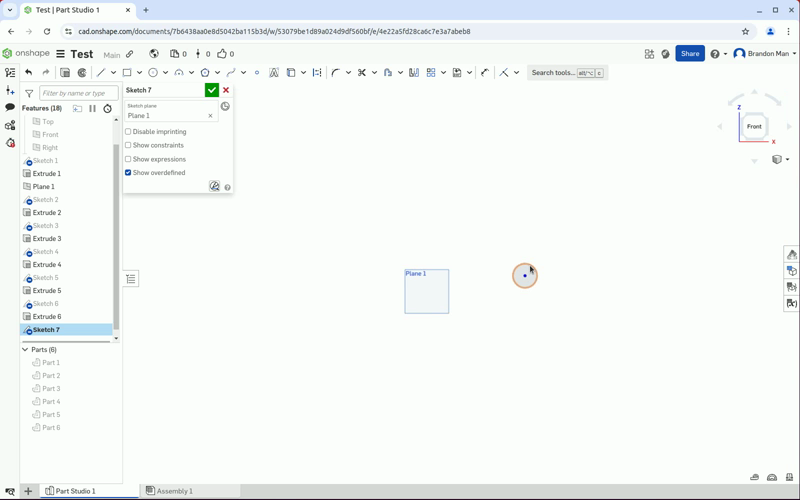
scroll(6)
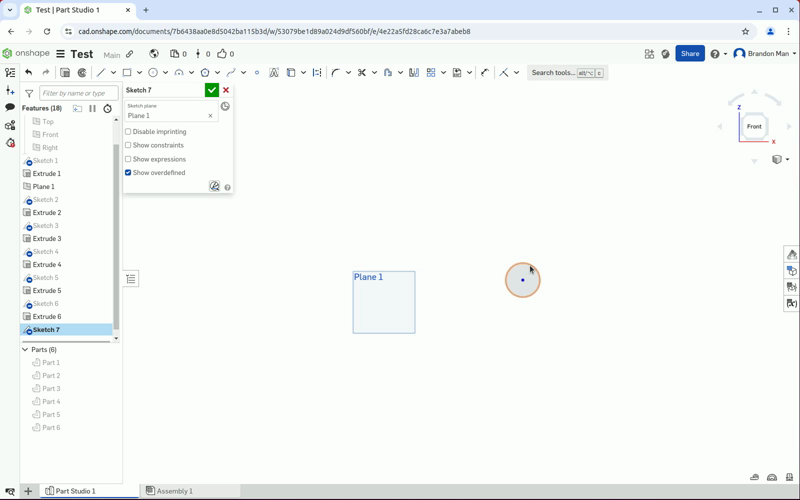
scroll(6)
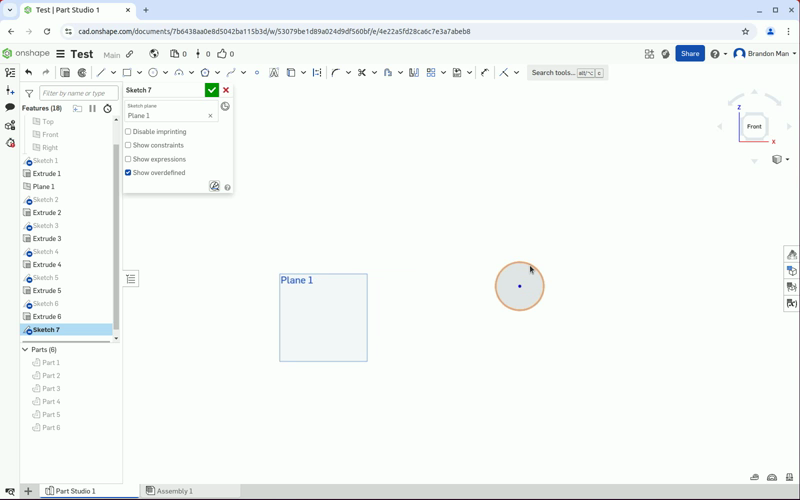
scroll(6)
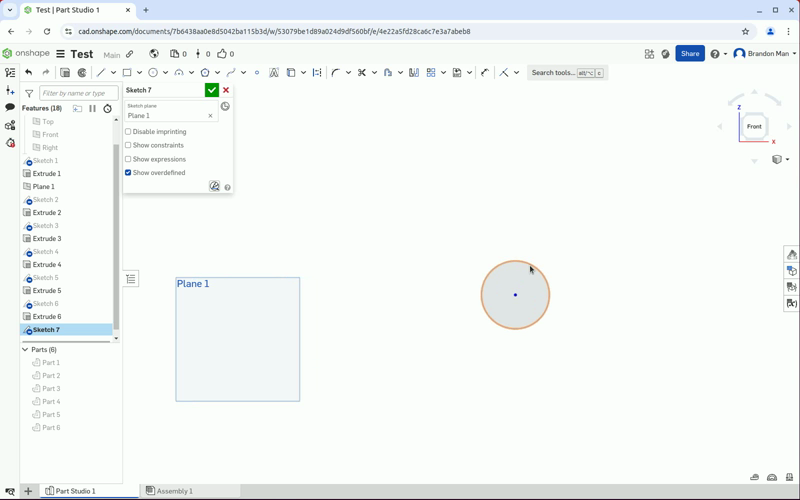
scroll(6)
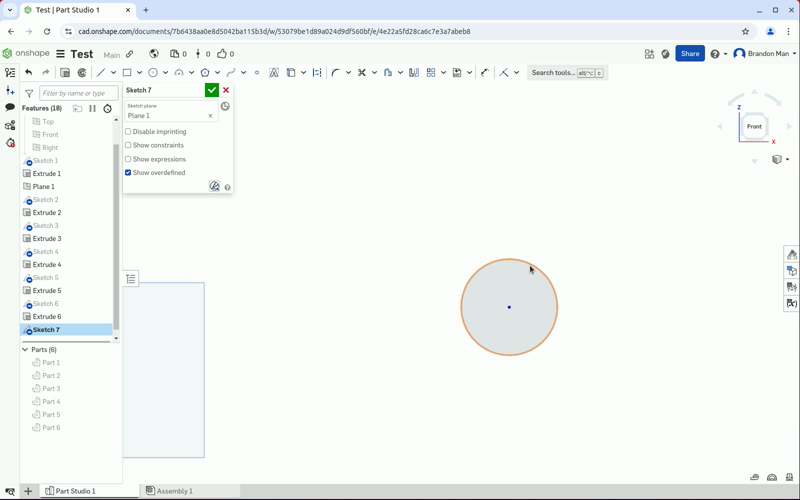
scroll(6)
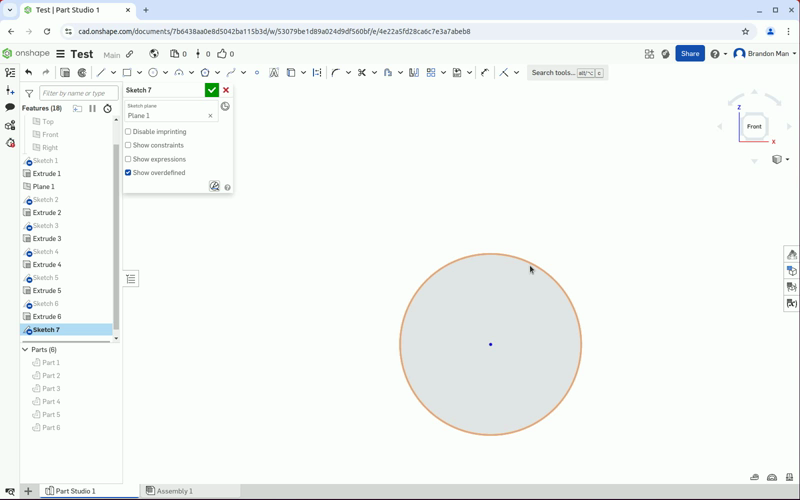
click(530, 265)
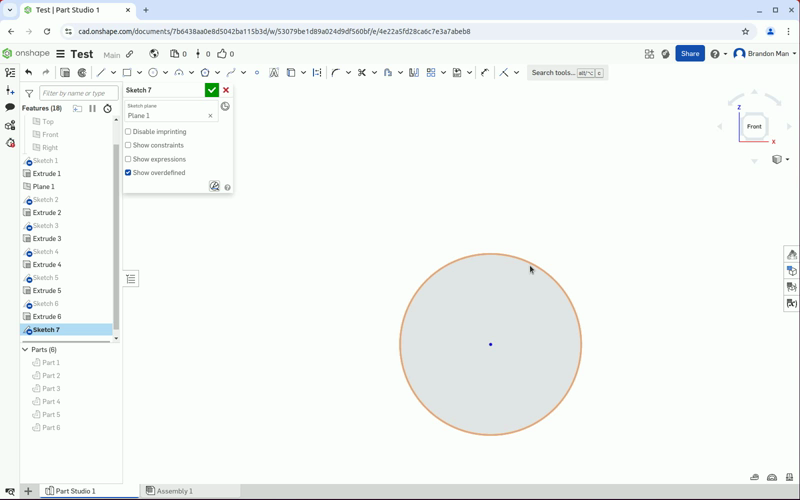
scroll(-6)
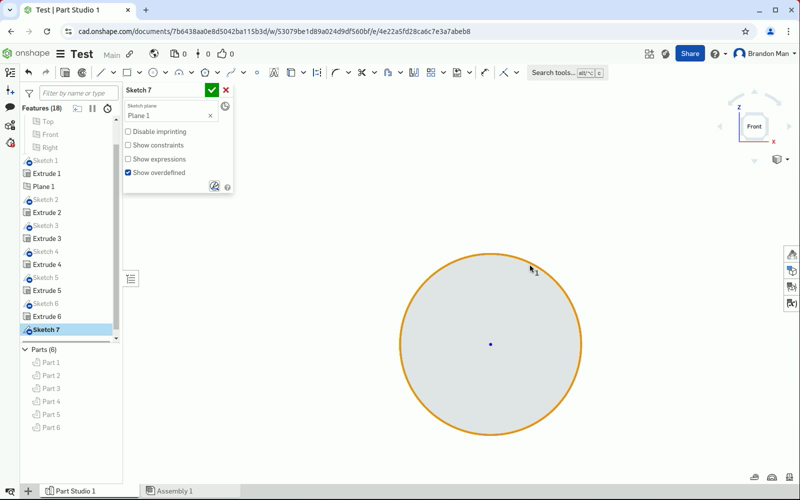
scroll(-6)
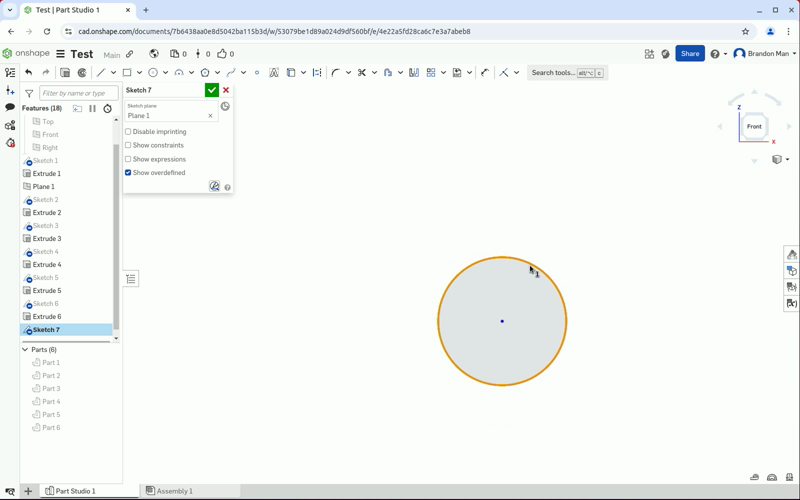
scroll(-6)
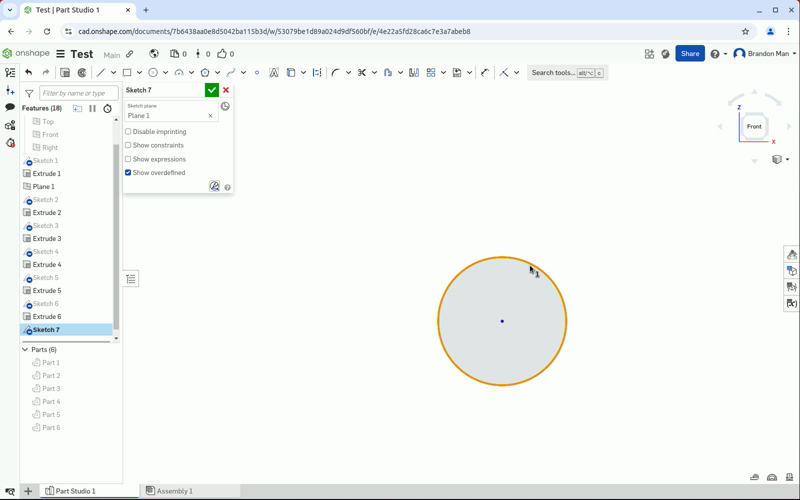
scroll(-6)
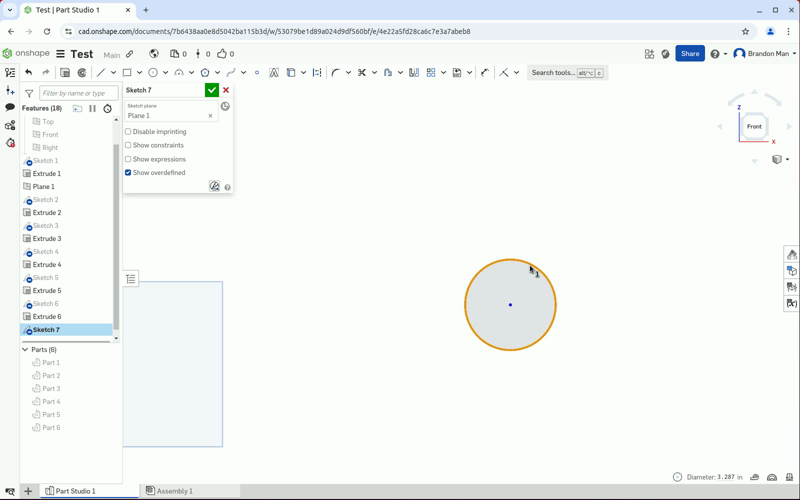
scroll(-6)
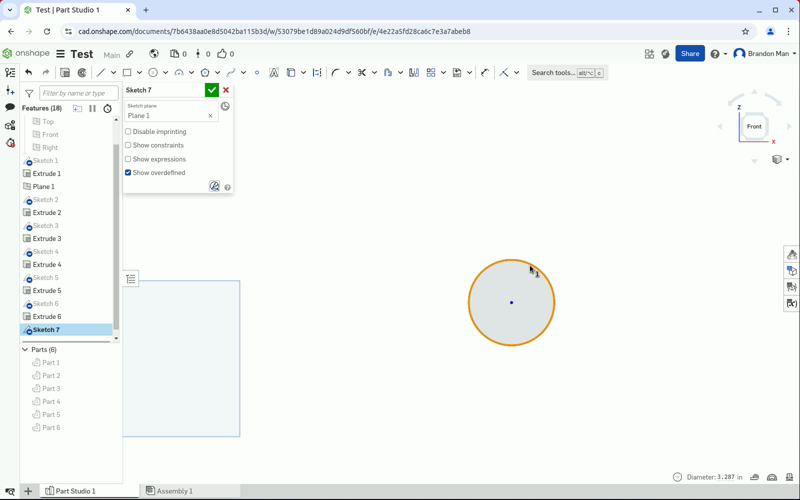
scroll(-6)
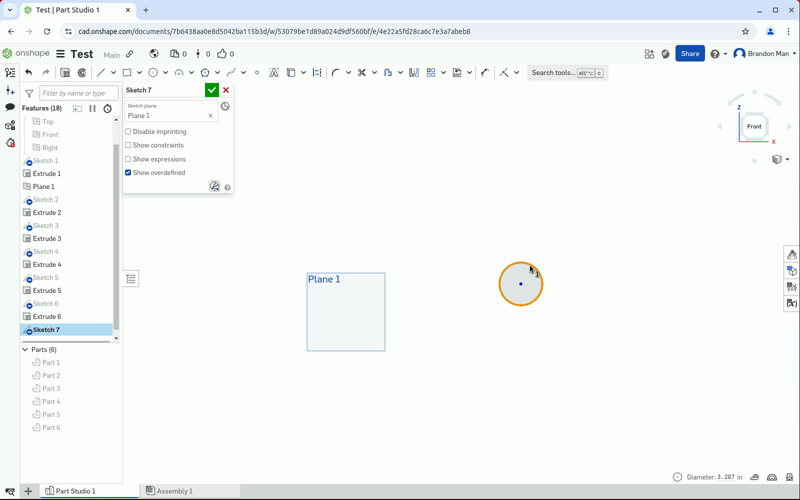
scroll(-6)
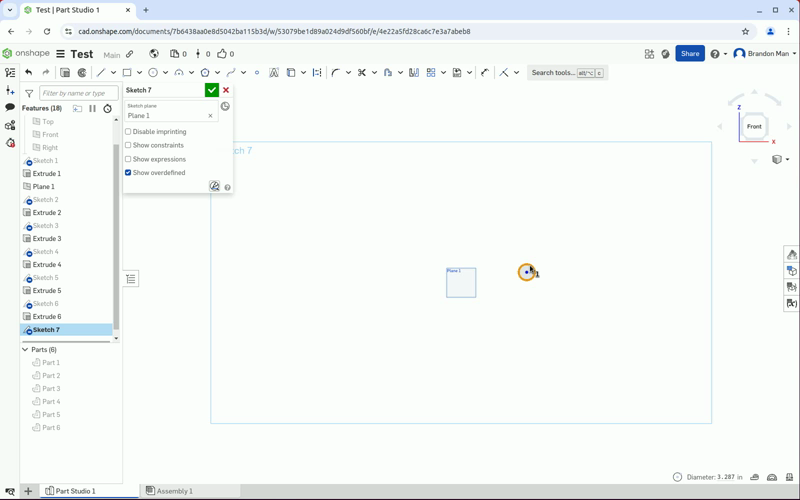
mouse_move(73, 352)
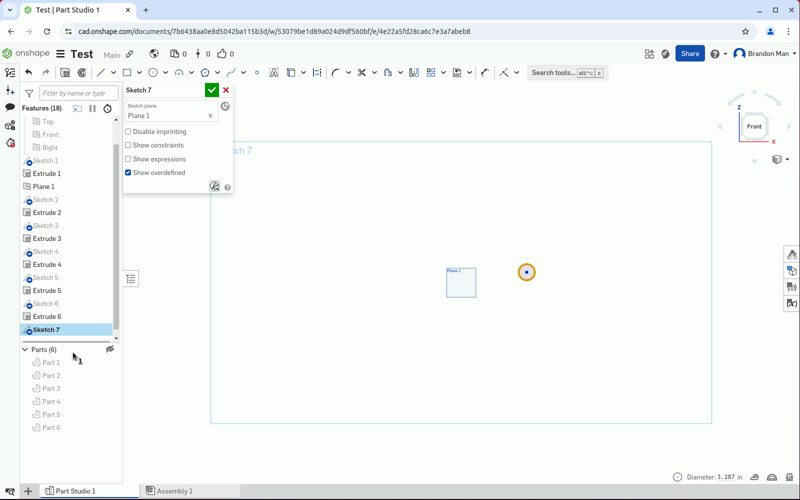
key(shift+y)
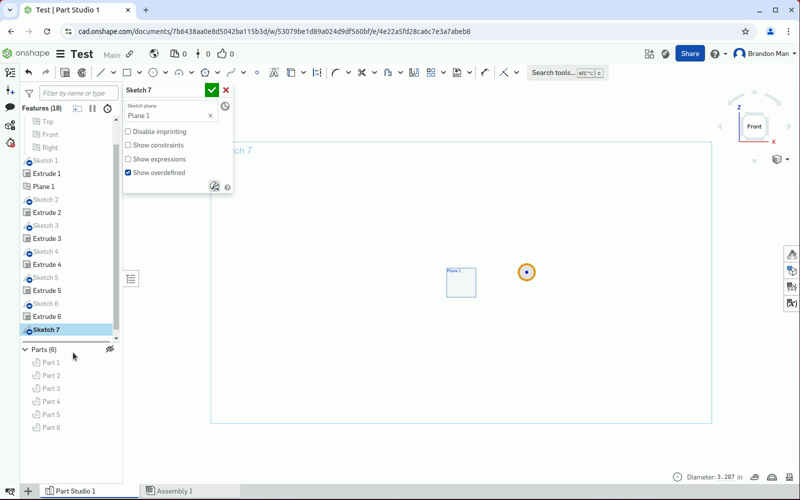
key(shift+e)
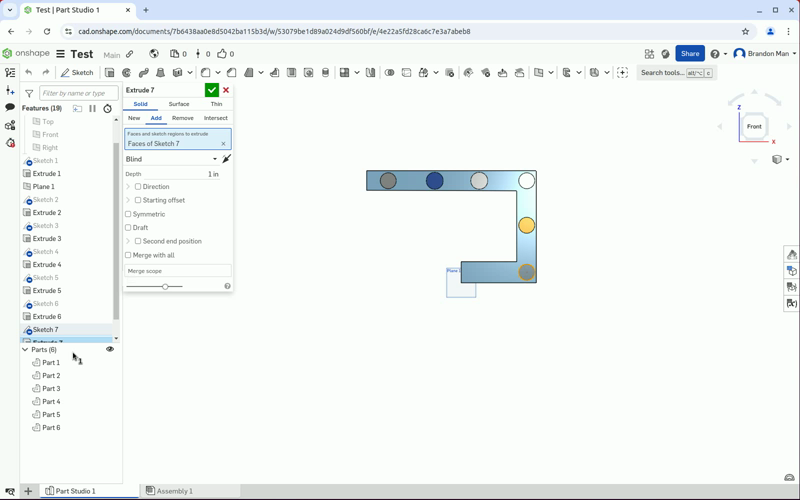
mouse_move(143, 106)
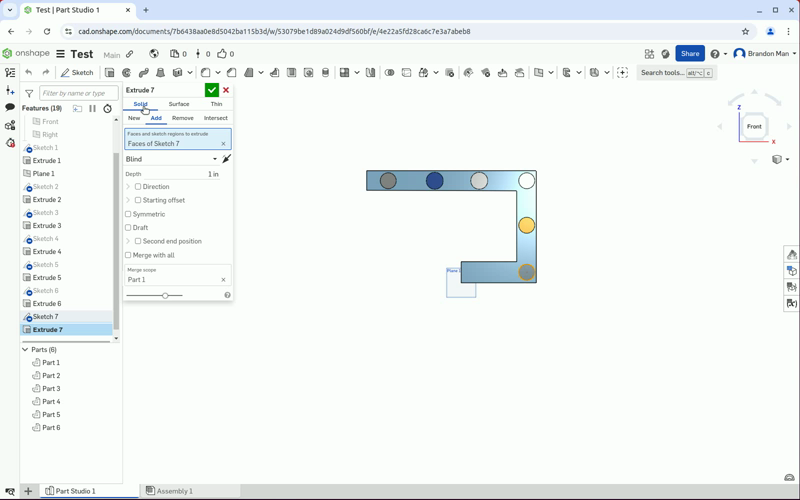
click(143, 106)
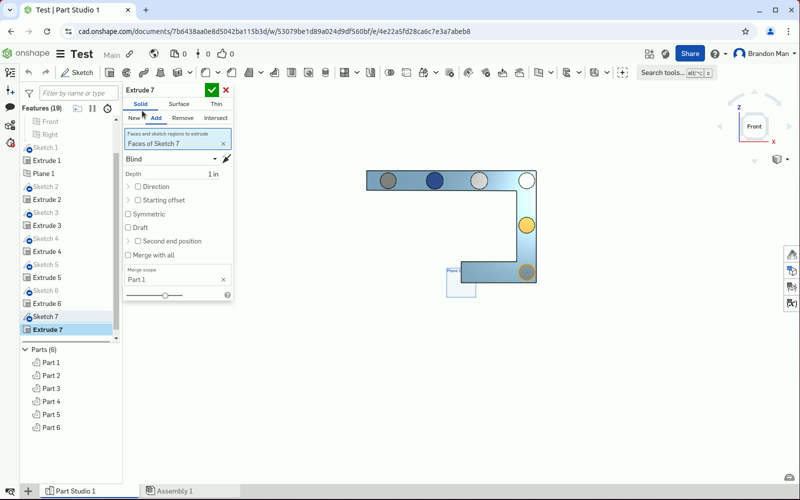
mouse_move(137, 120)
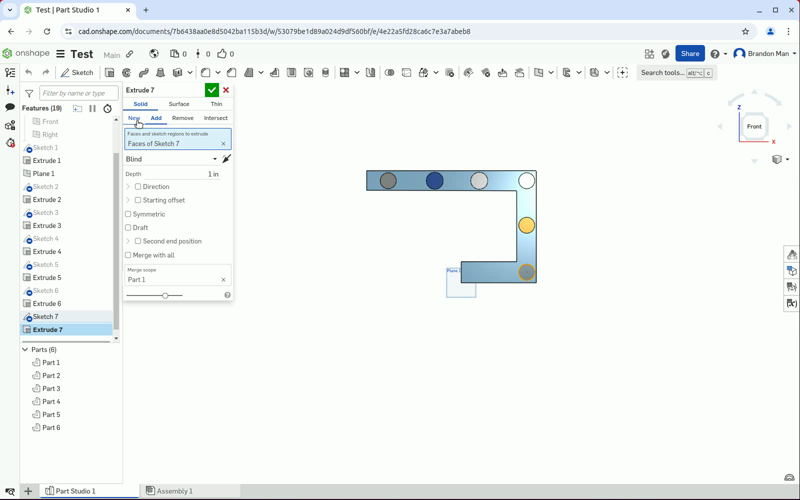
click(137, 120)
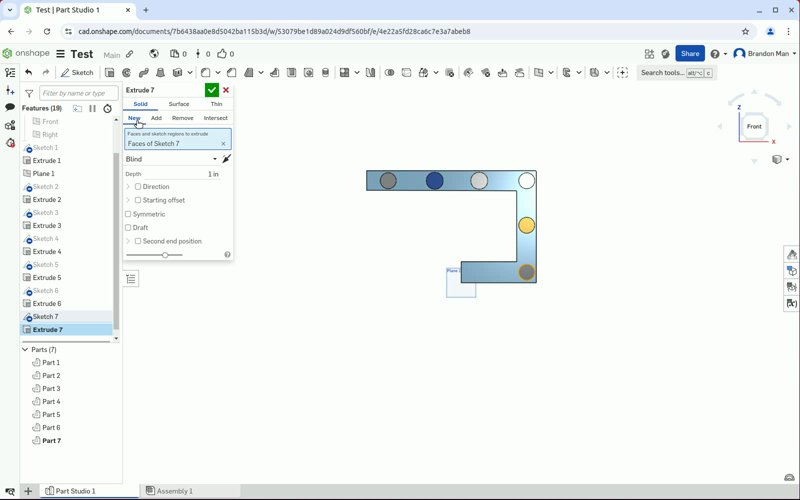
key(tab, 4)
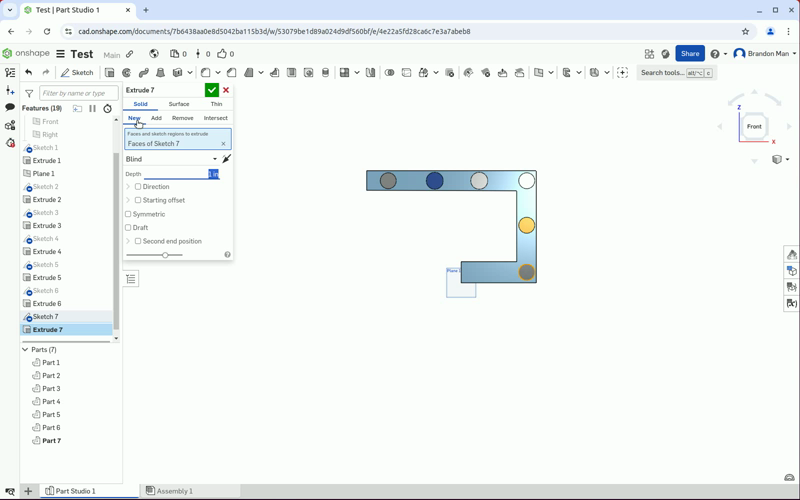
text(4.092)
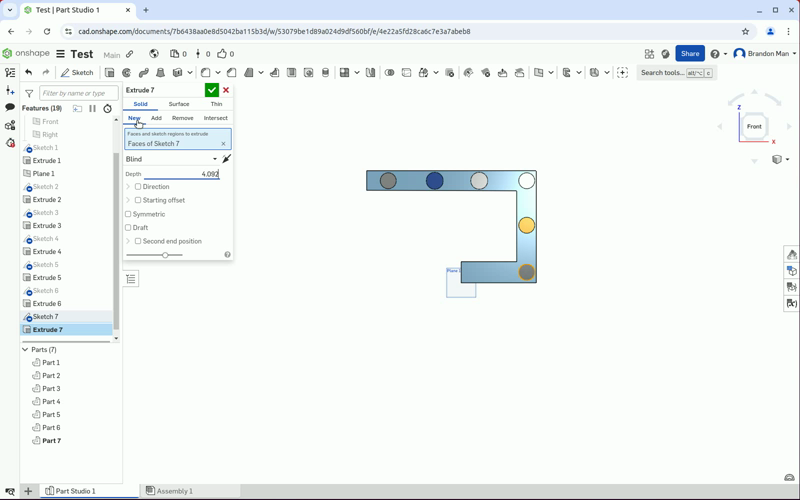
key(enter)
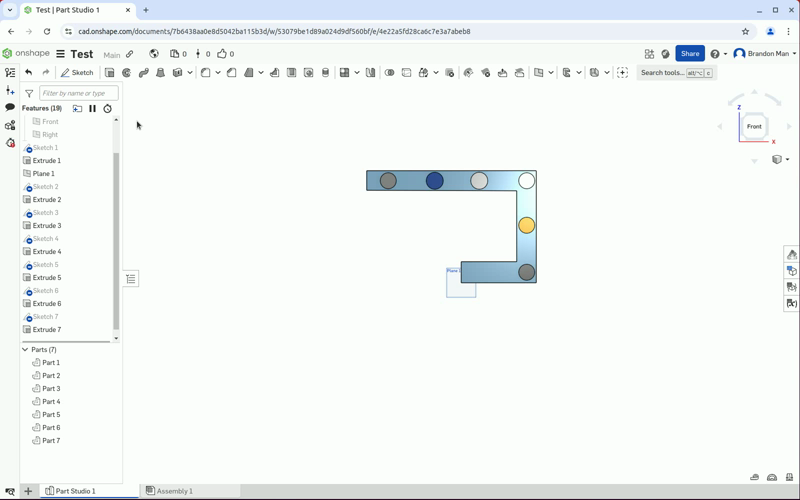
key(shift+h)
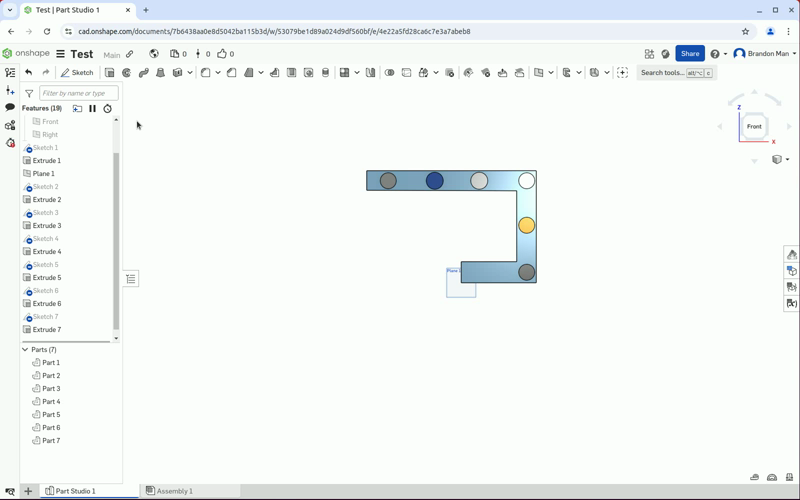
key(shift+h)
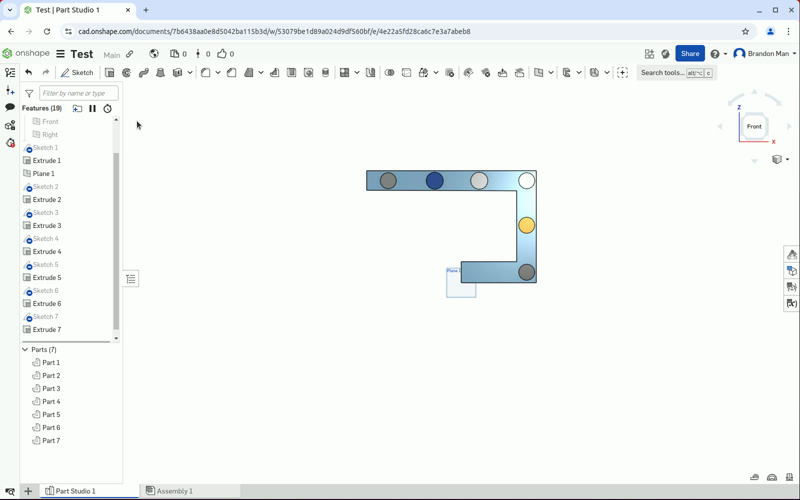
mouse_move(69, 150)
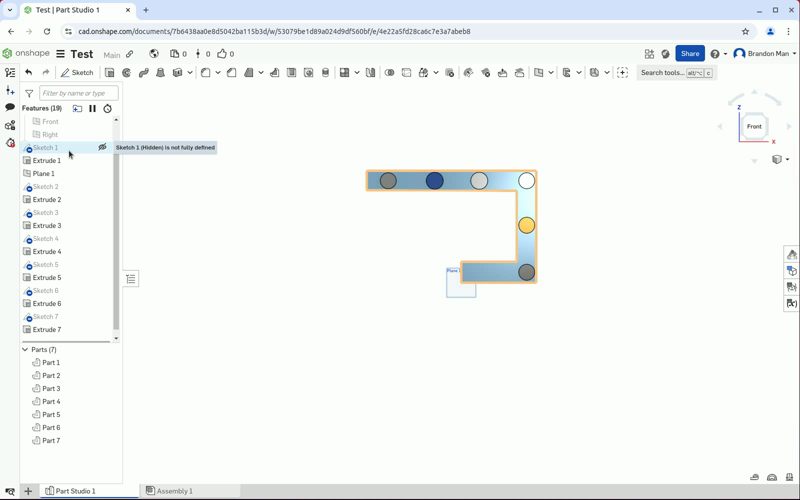
click(69, 150)
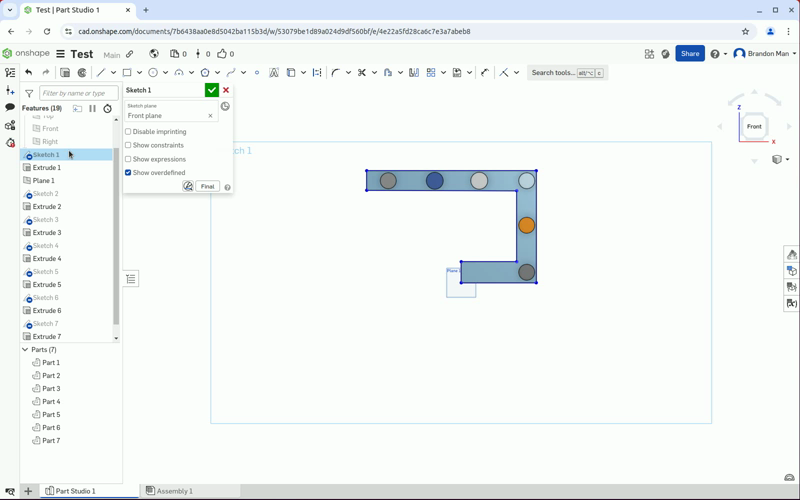
mouse_move(229, 92)
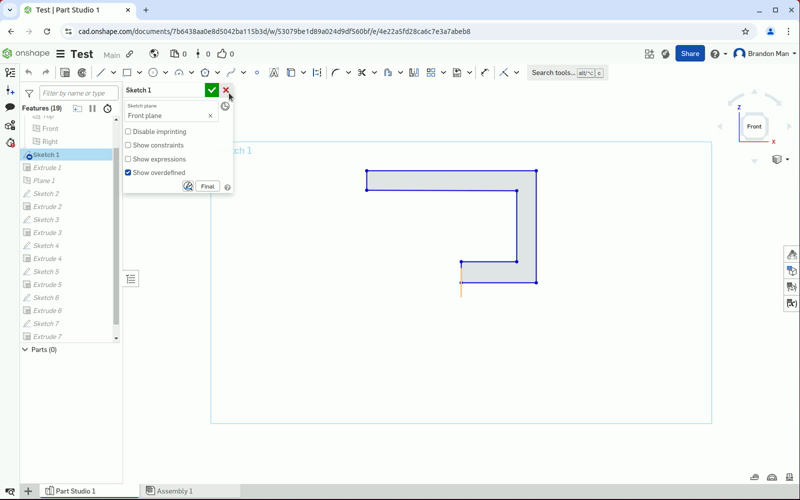
click(229, 92)
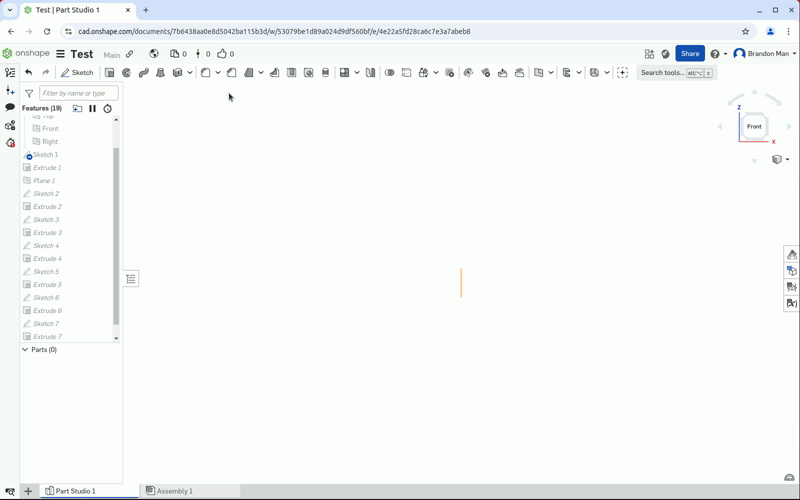
key(shift+s)
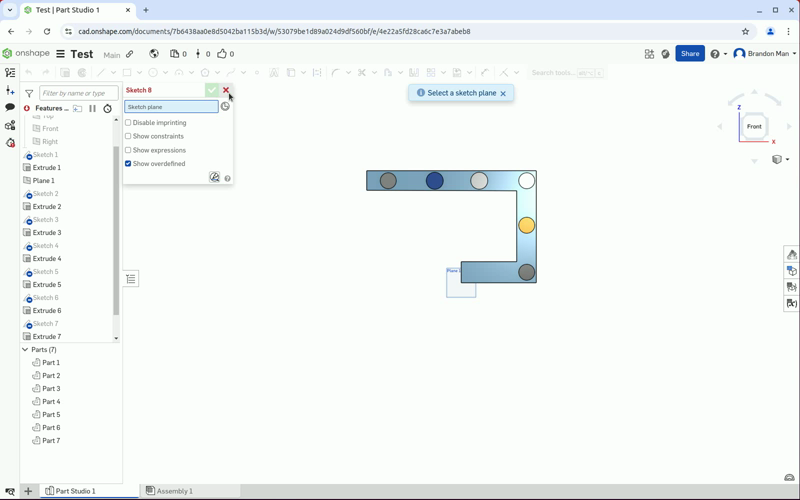
mouse_move(69, 163)
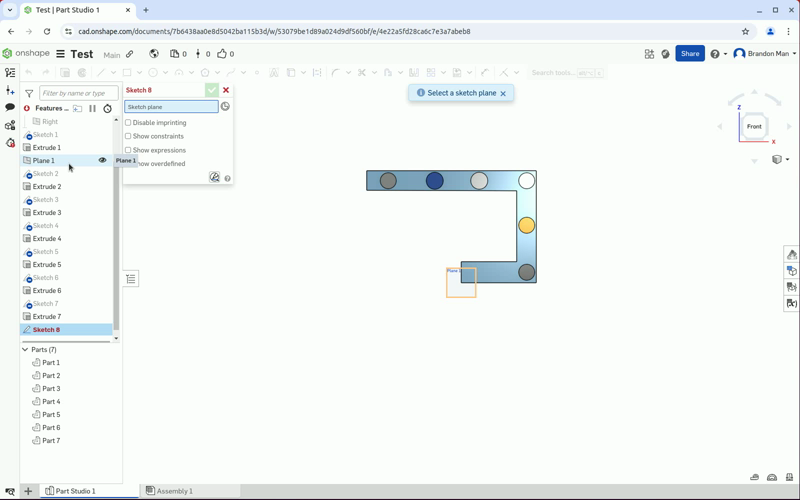
click(69, 163)
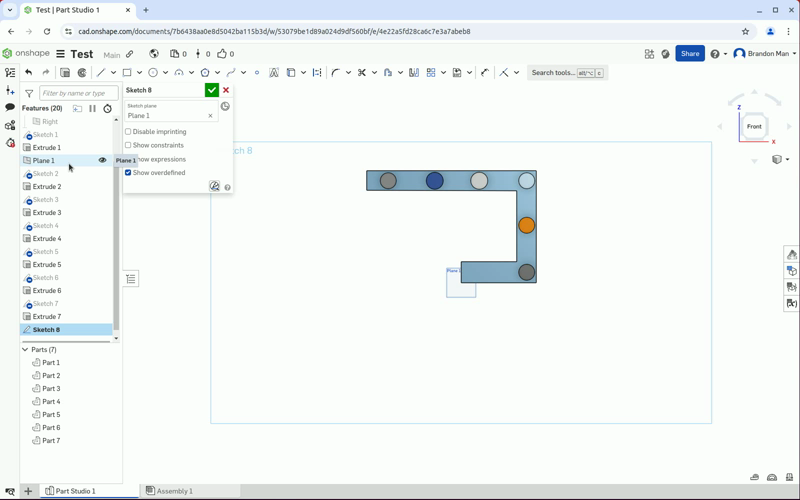
mouse_move(73, 352)
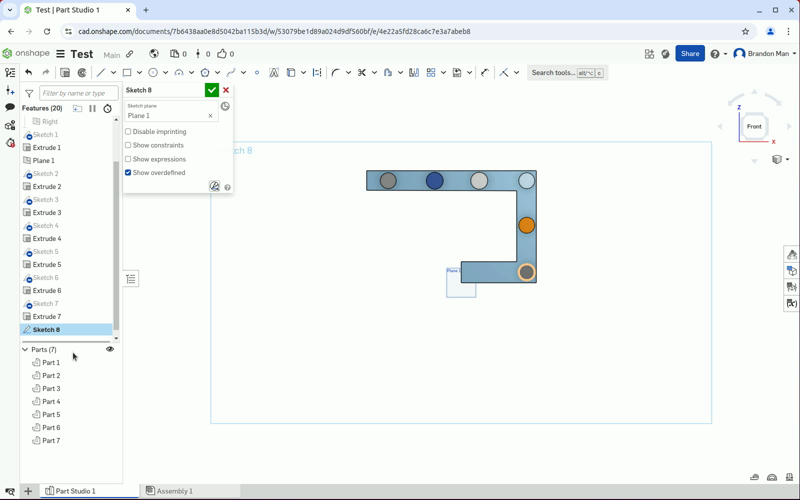
key(y)
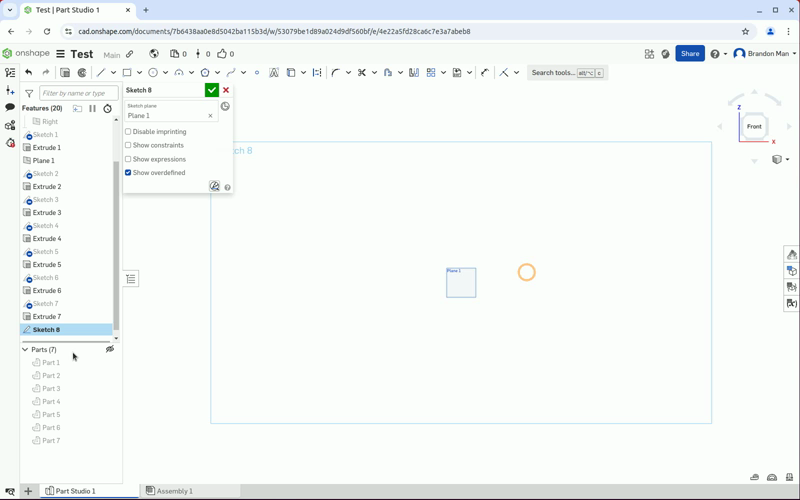
key(c)
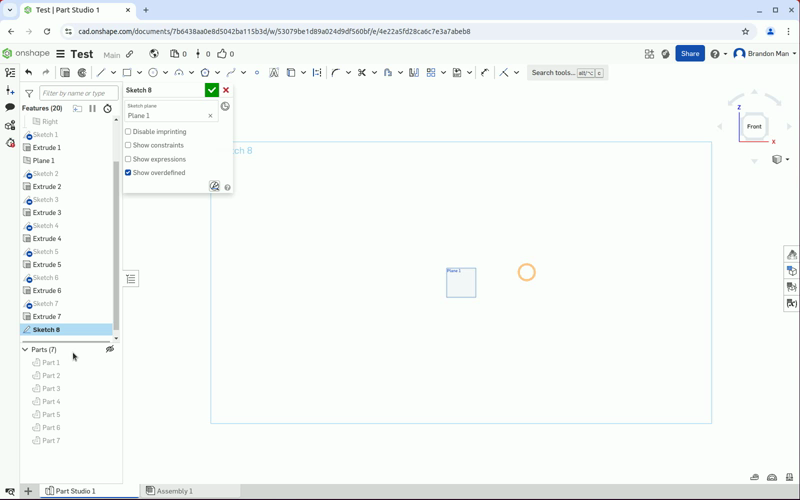
key_down(shift)
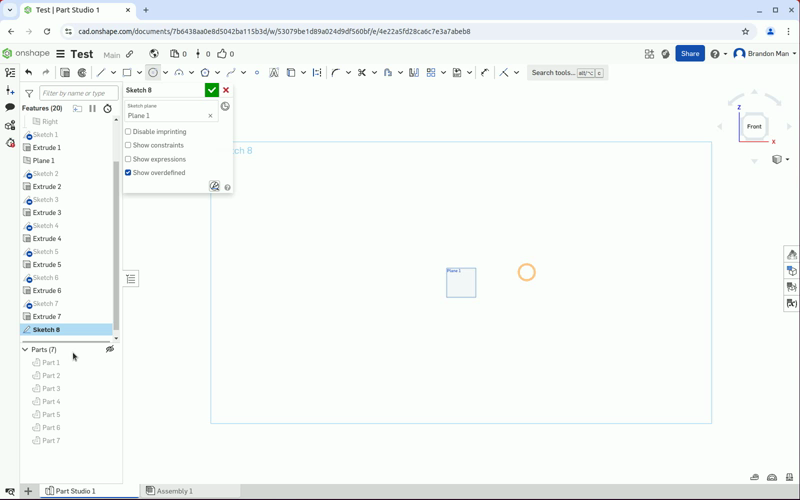
mouse_move(481, 272)
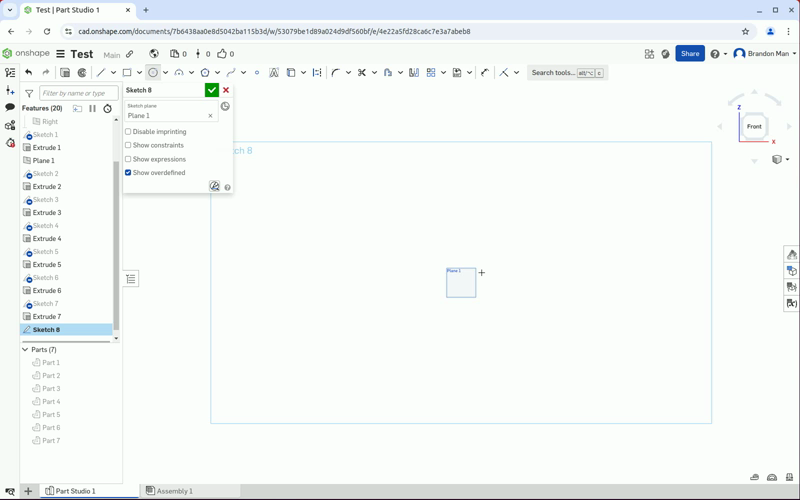
click(481, 272)
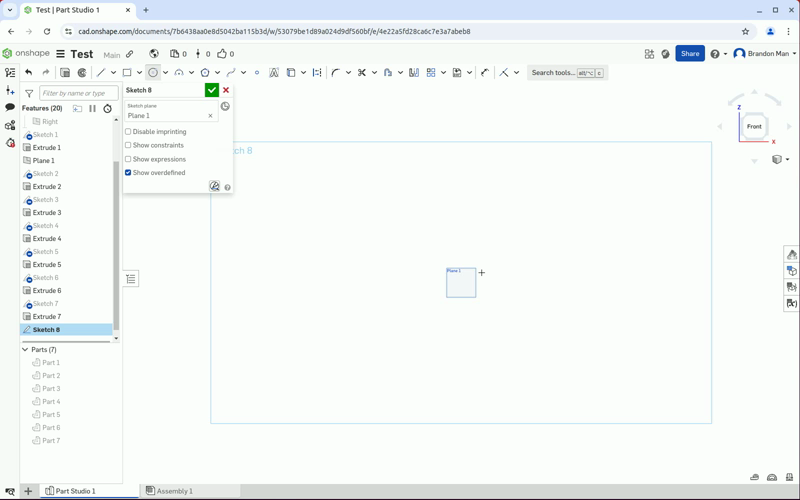
key_up(shift)
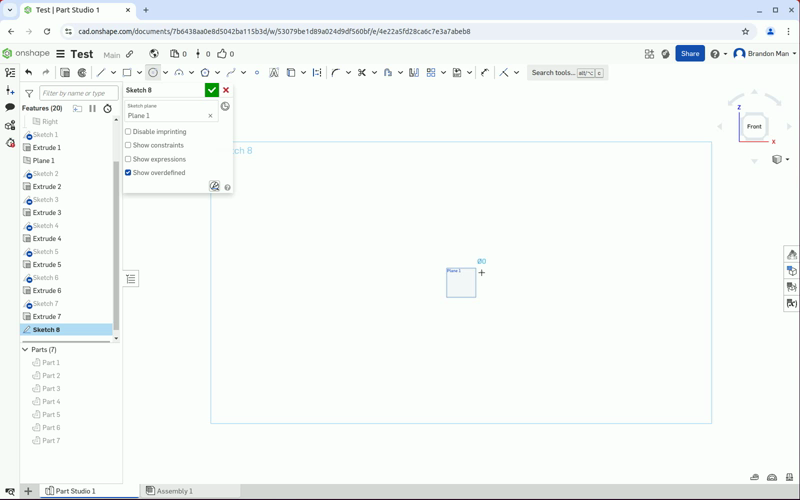
mouse_move(489, 272)
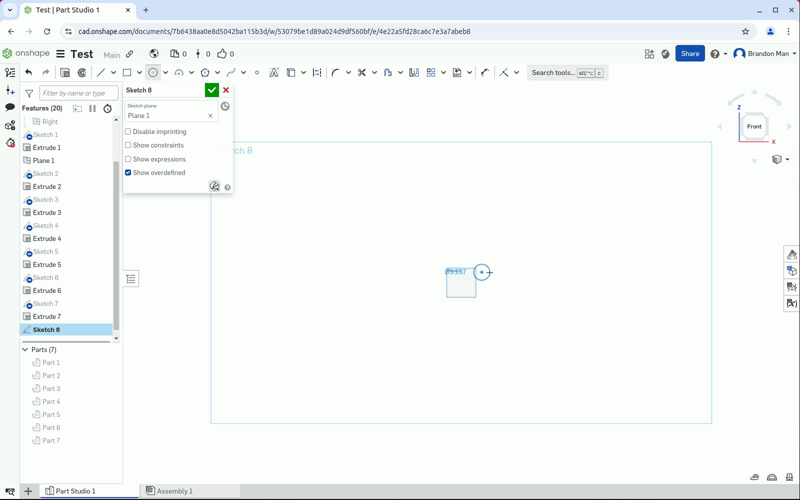
click(489, 272)
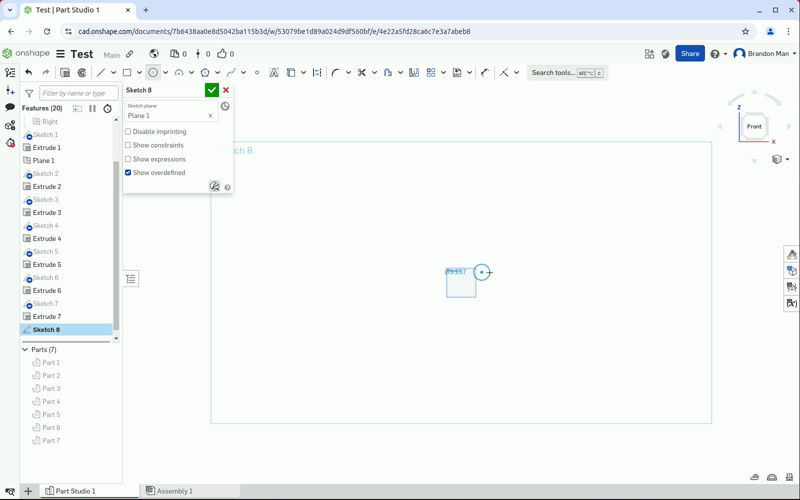
key(esc)
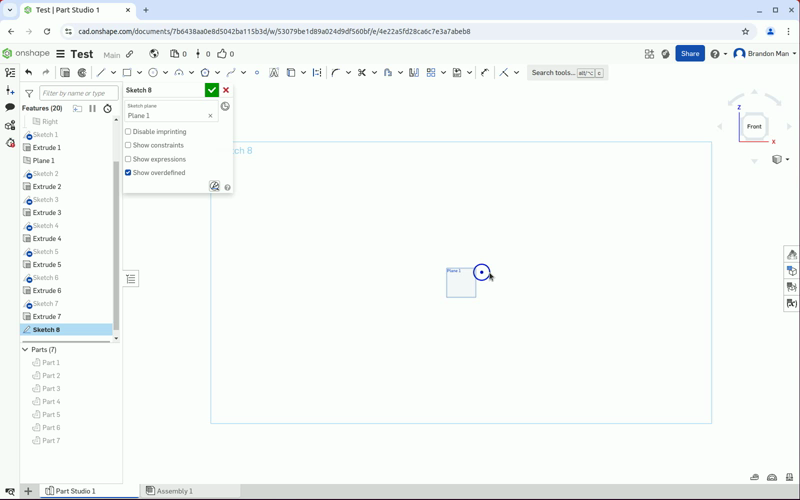
mouse_move(485, 272)
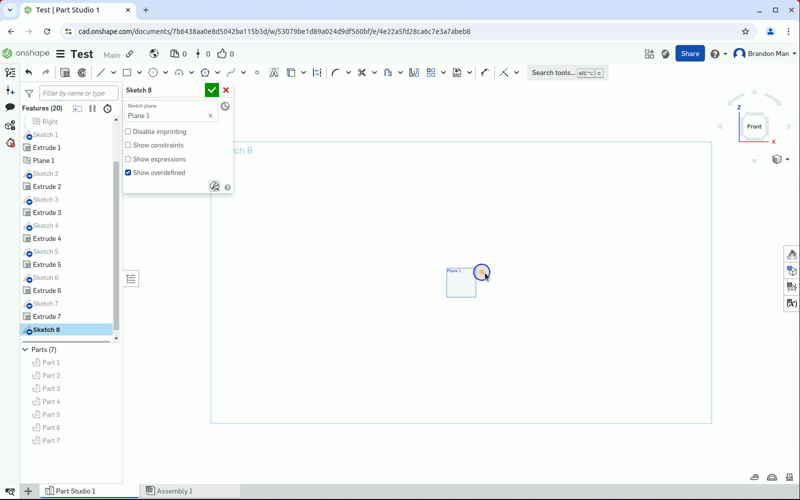
scroll(6)
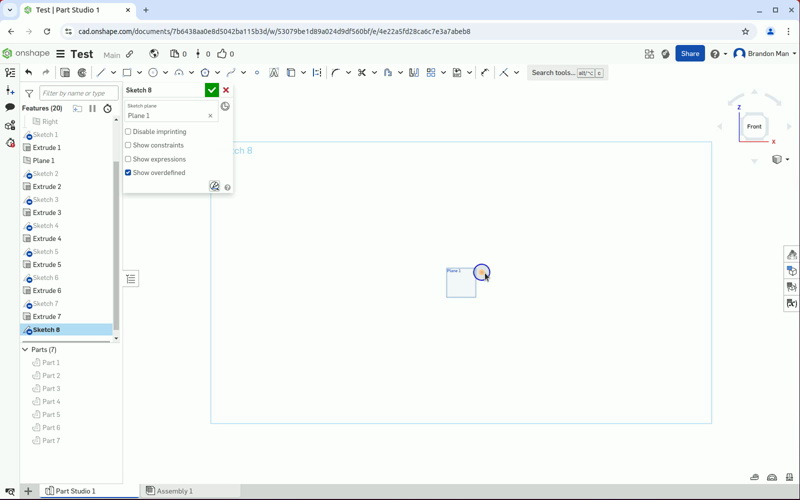
scroll(6)
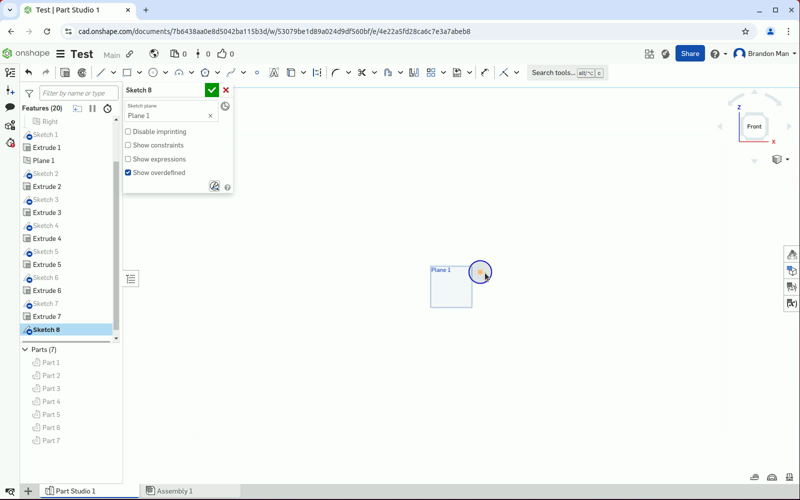
scroll(6)
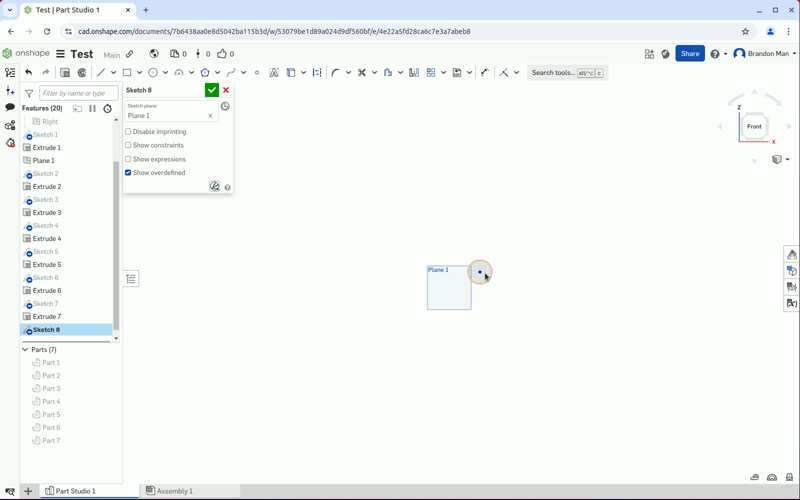
scroll(6)
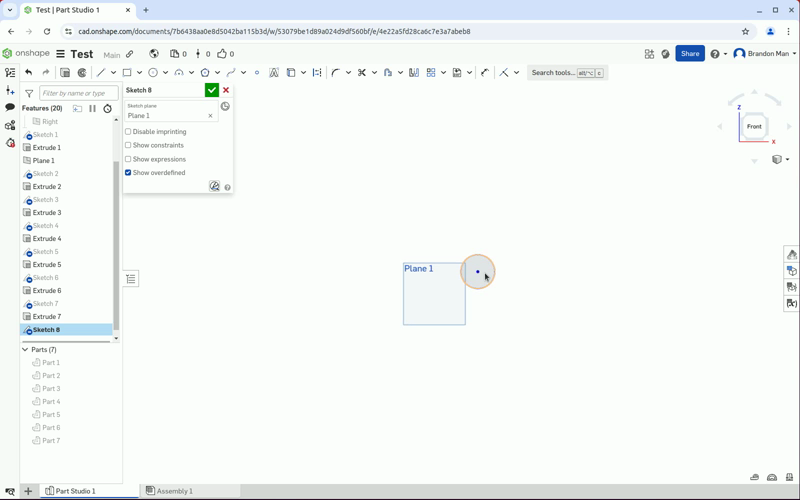
scroll(6)
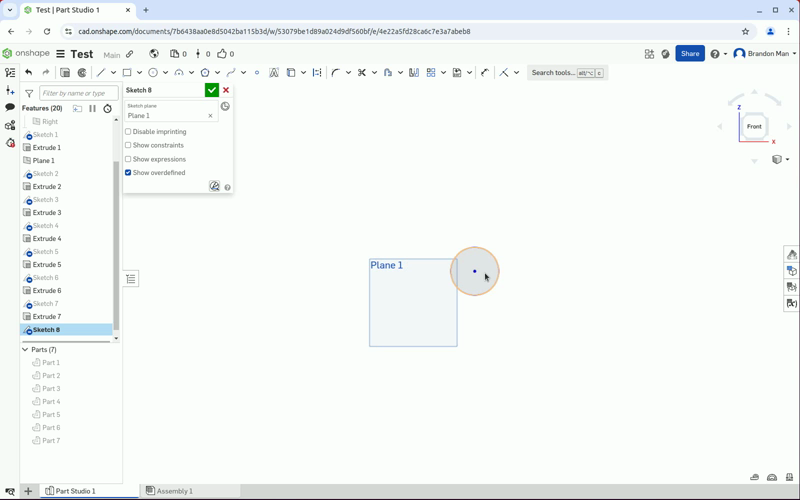
scroll(6)
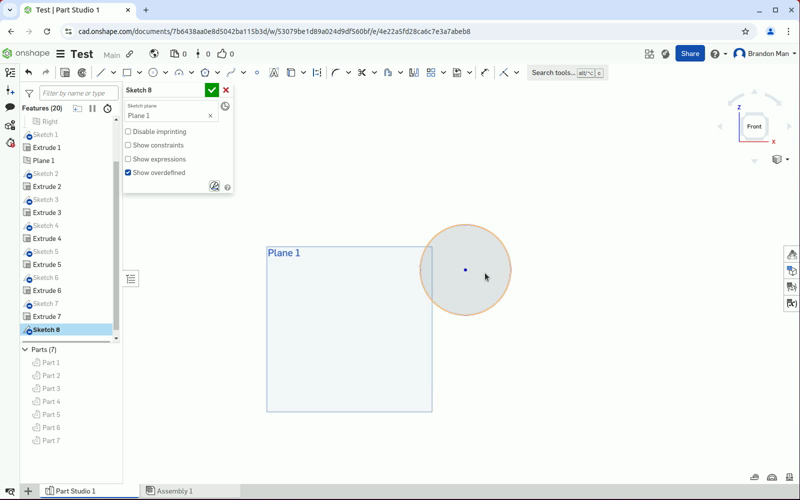
scroll(6)
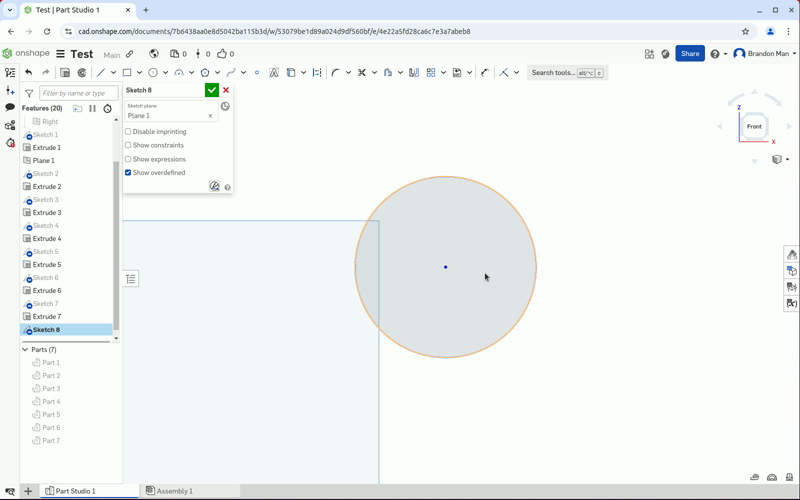
click(485, 272)
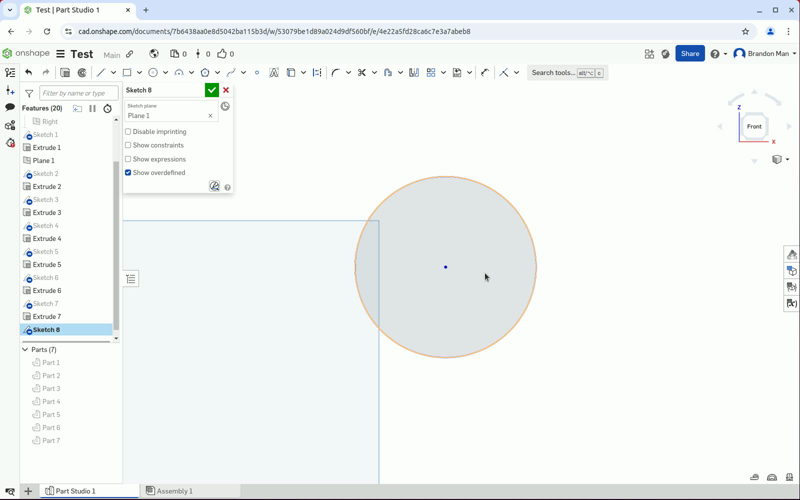
scroll(-6)
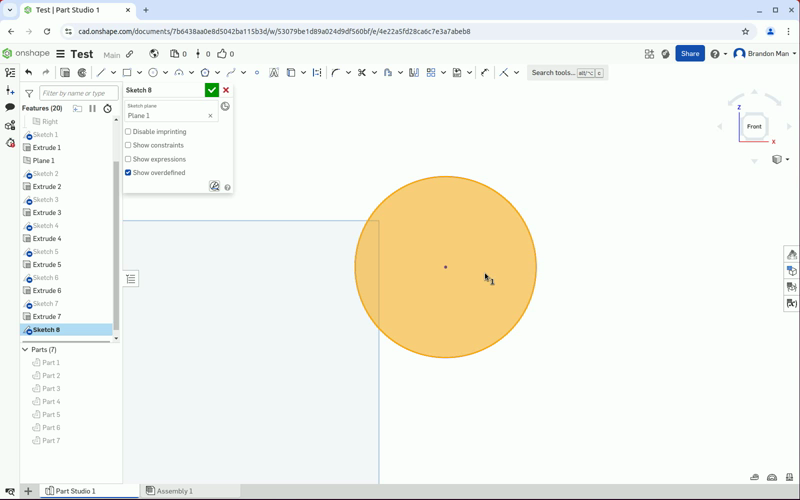
scroll(-6)
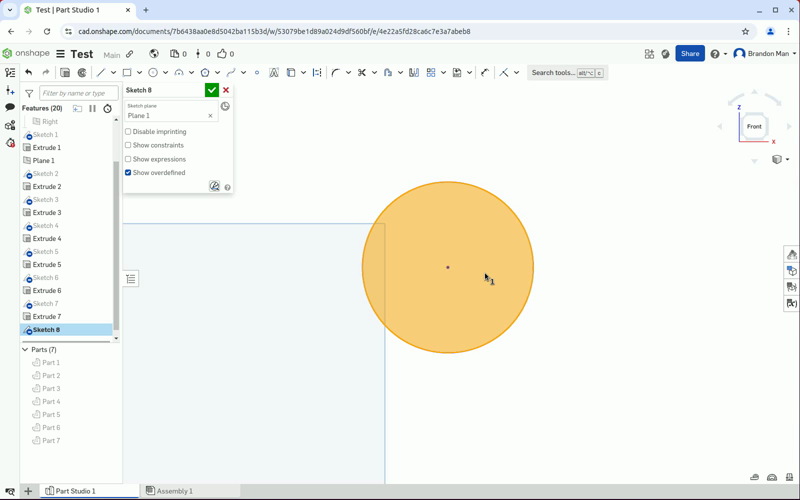
scroll(-6)
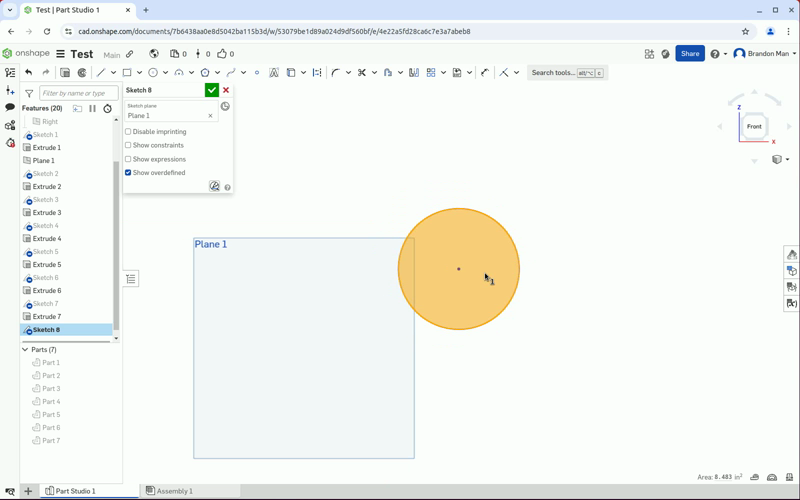
scroll(-6)
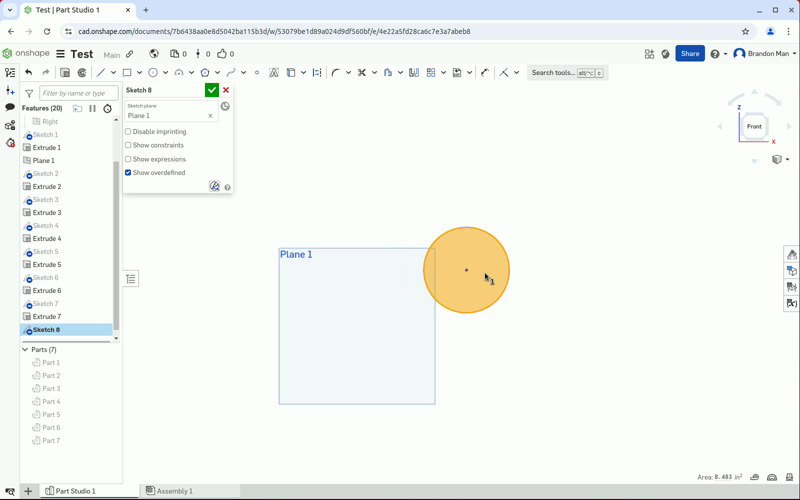
scroll(-6)
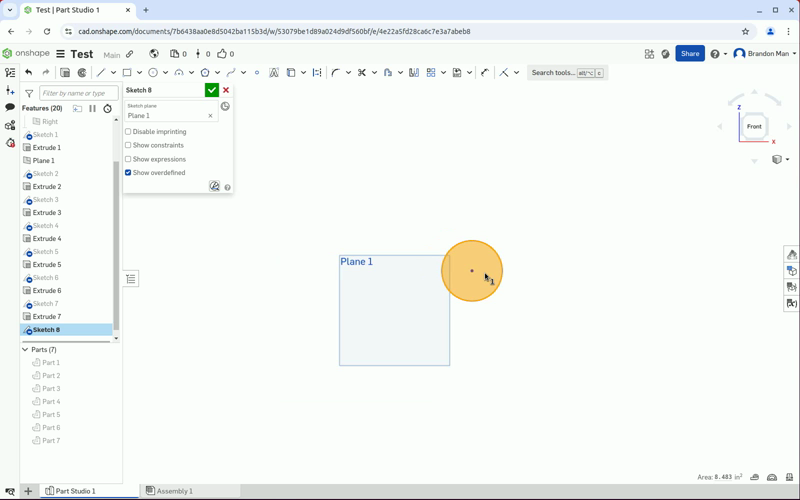
scroll(-6)
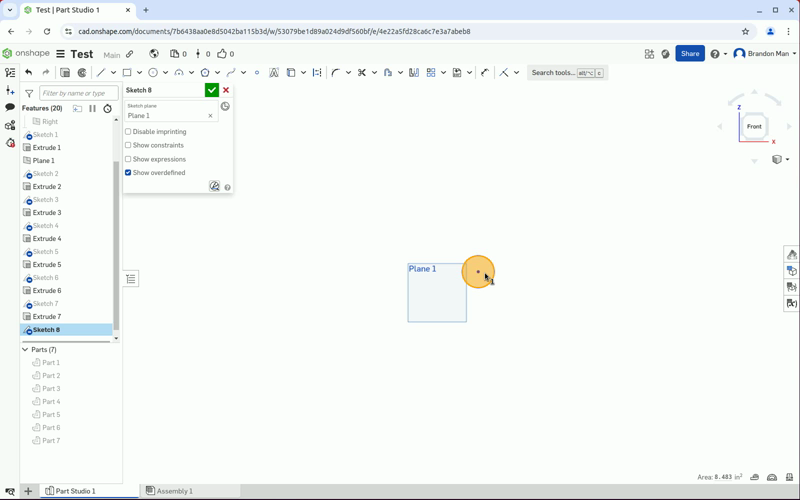
scroll(-6)
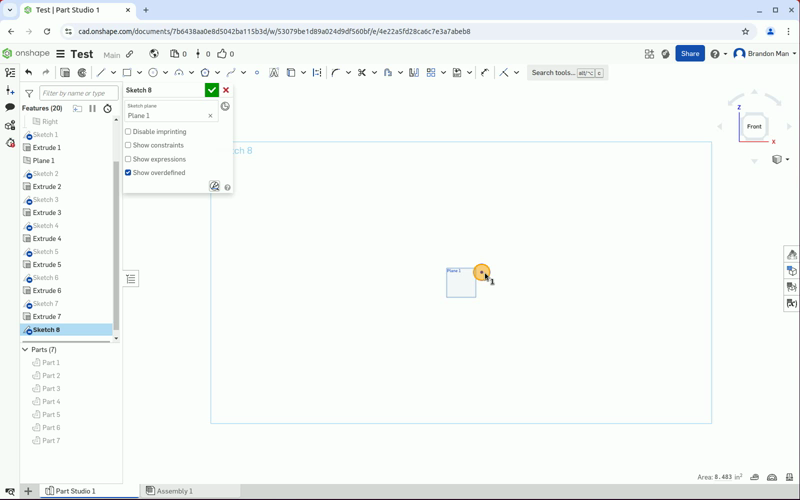
mouse_move(73, 352)
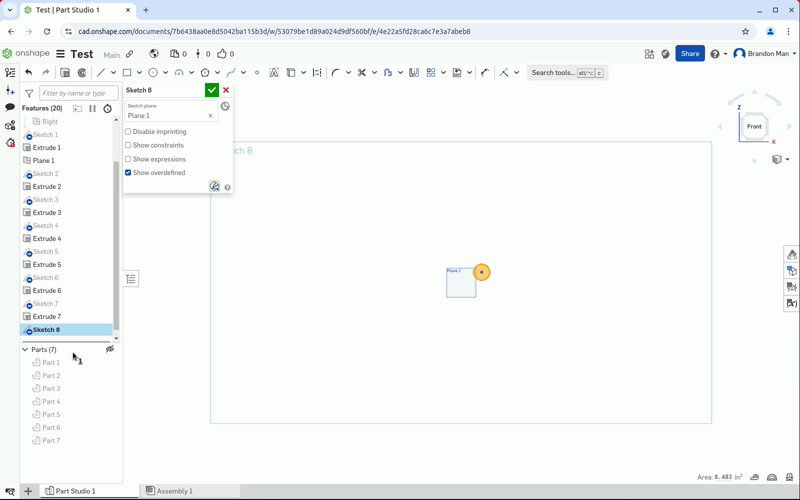
key(shift+y)
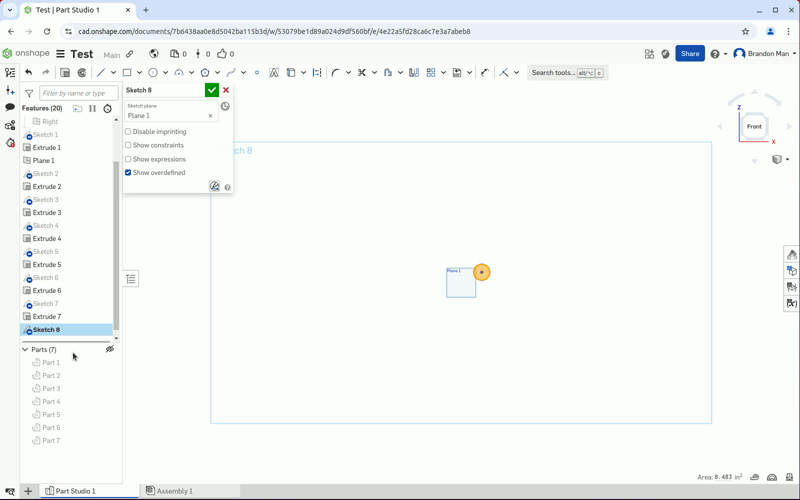
key(shift+e)
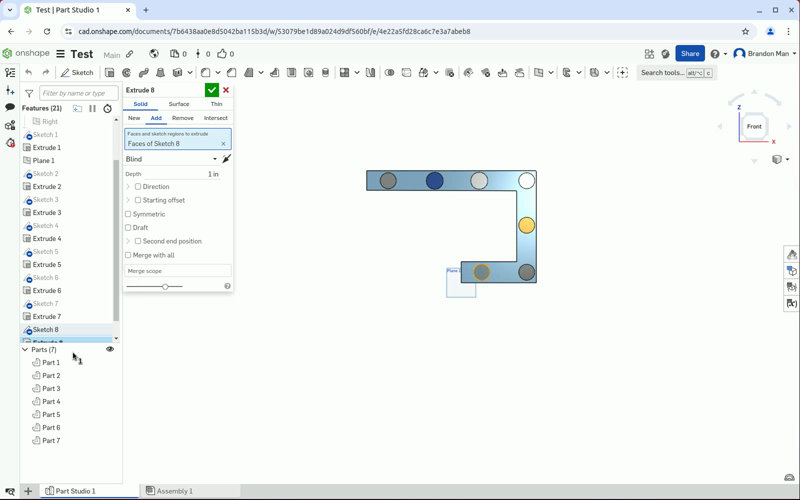
mouse_move(143, 106)
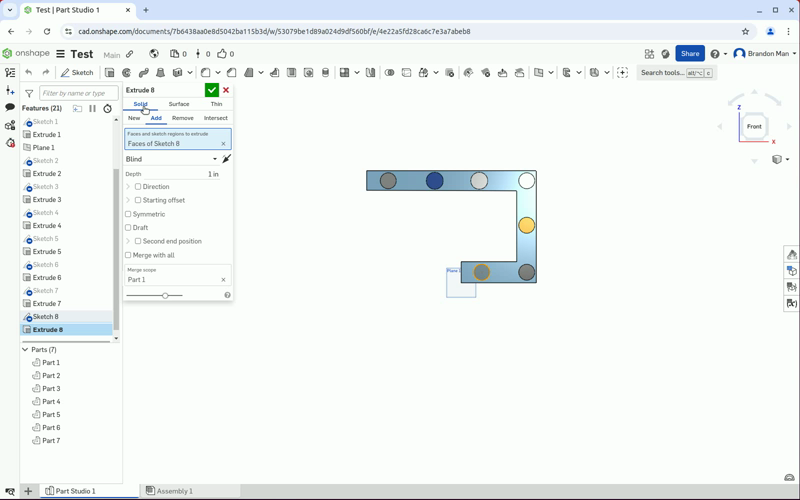
click(143, 106)
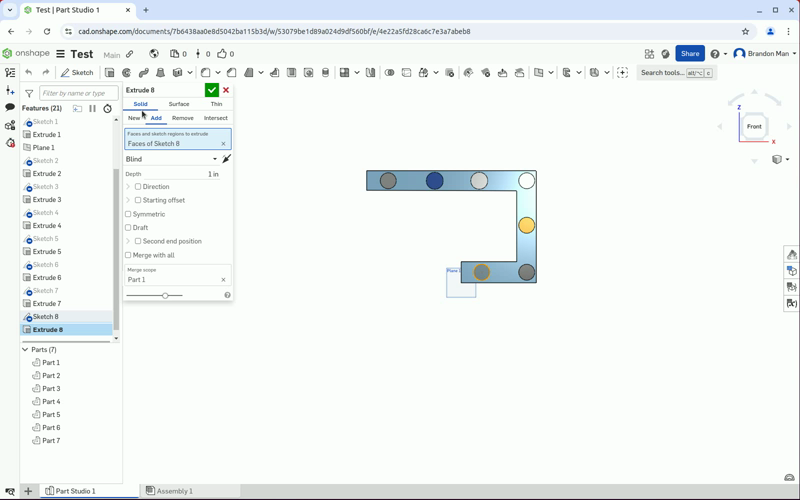
mouse_move(137, 120)
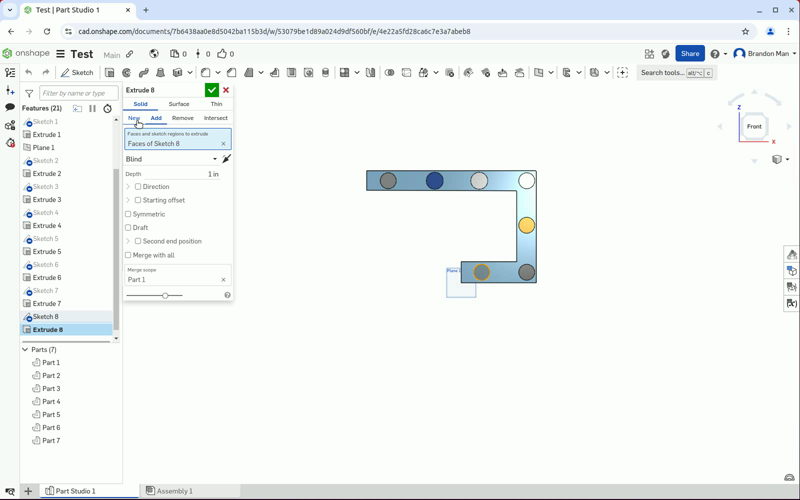
click(137, 120)
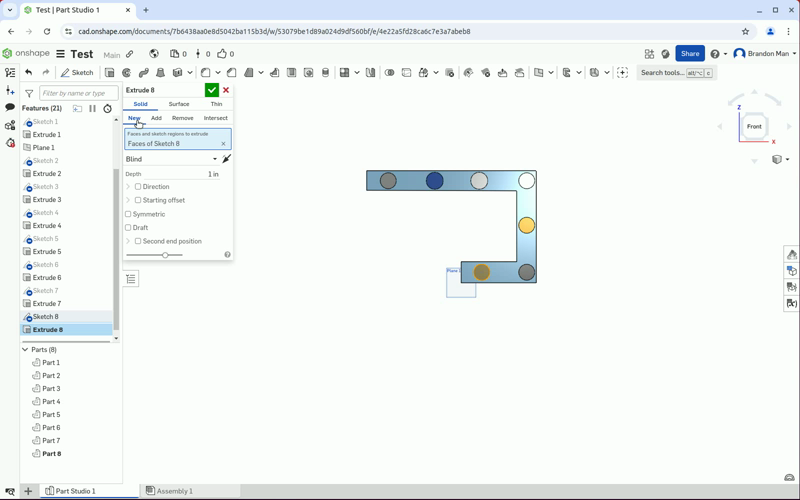
key(tab, 4)
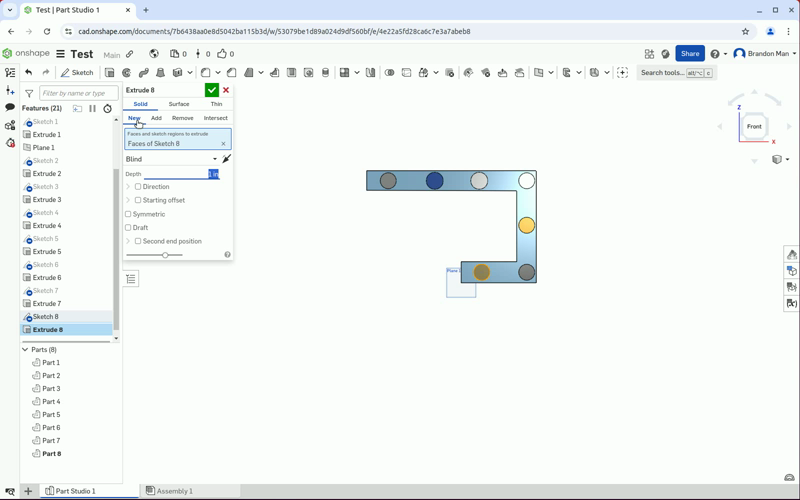
text(4.092)
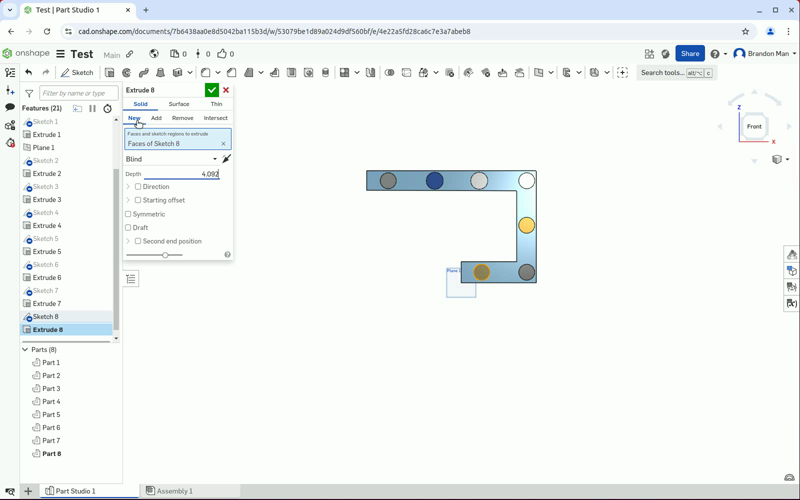
key(enter)
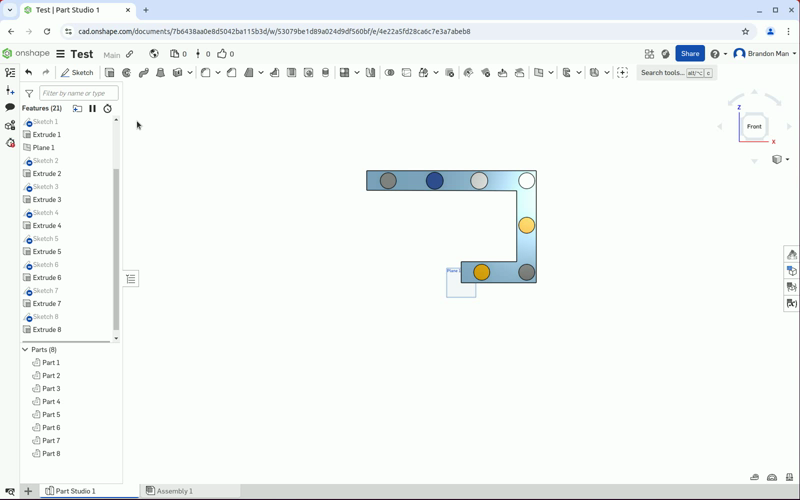
key(shift+h)
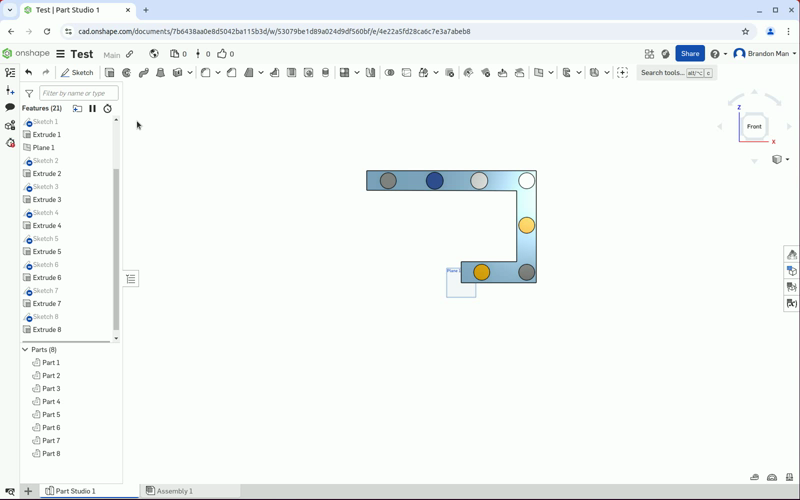
key(shift+h)
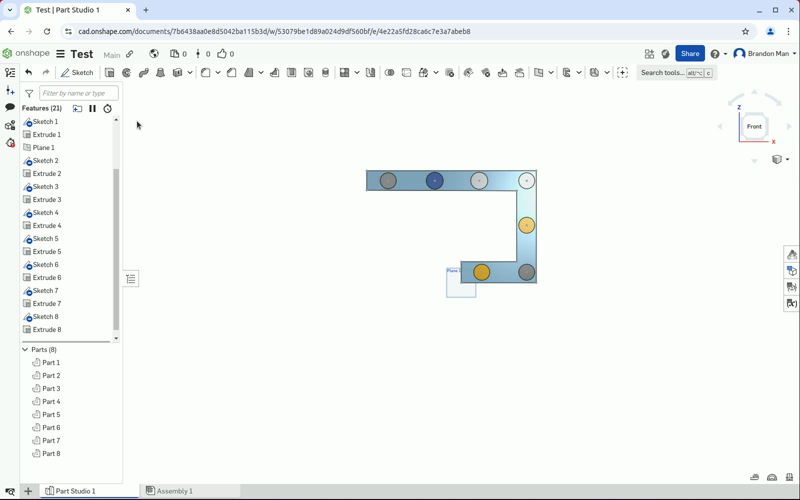
key(shift+7)
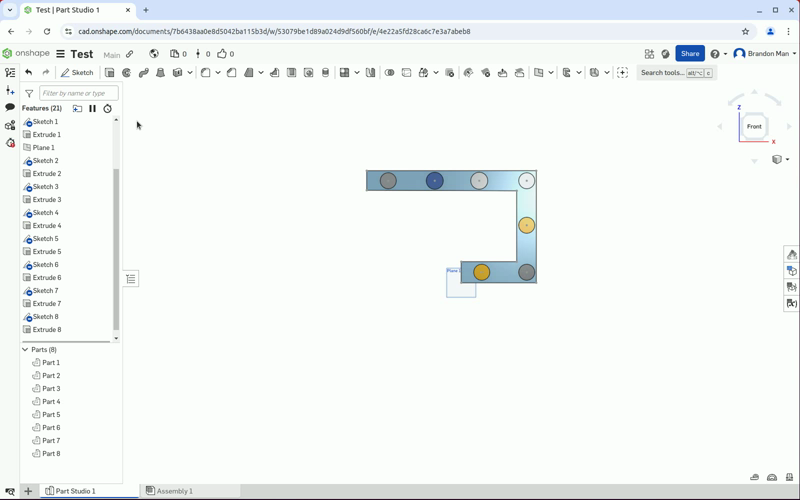
key(left, 2)
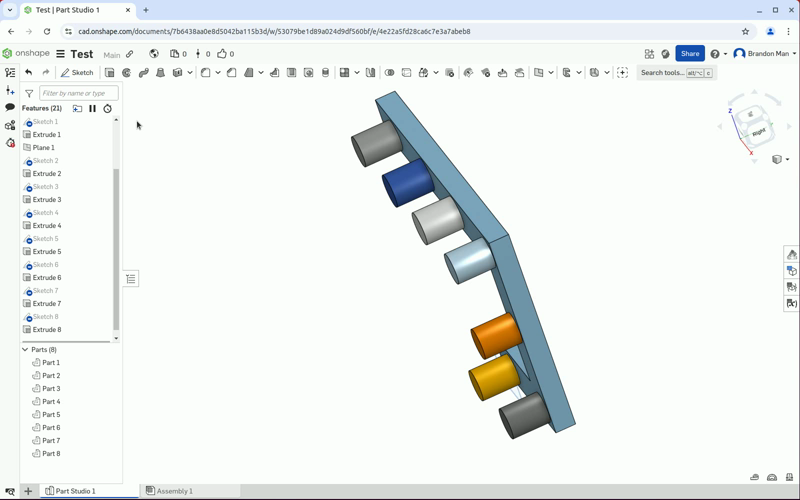
key(down, 2)
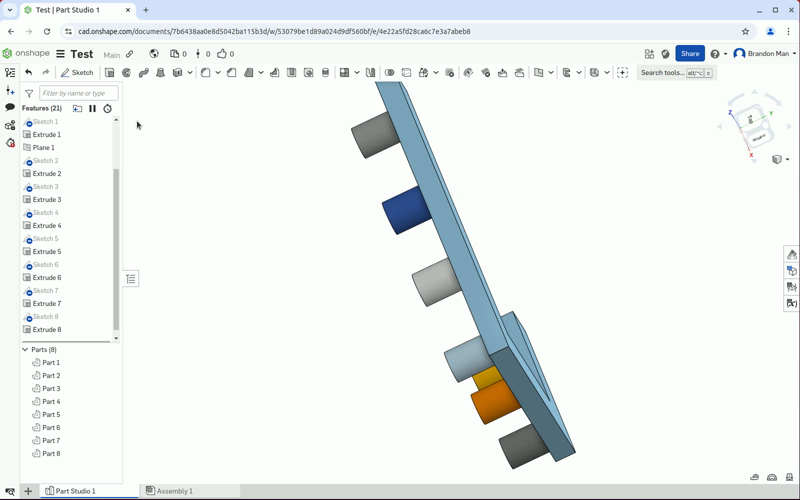
key(up, 2)
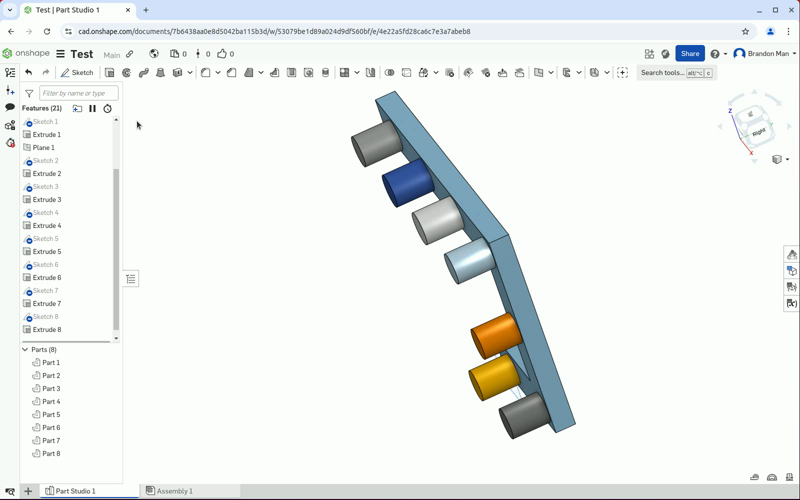
key(right, 2)
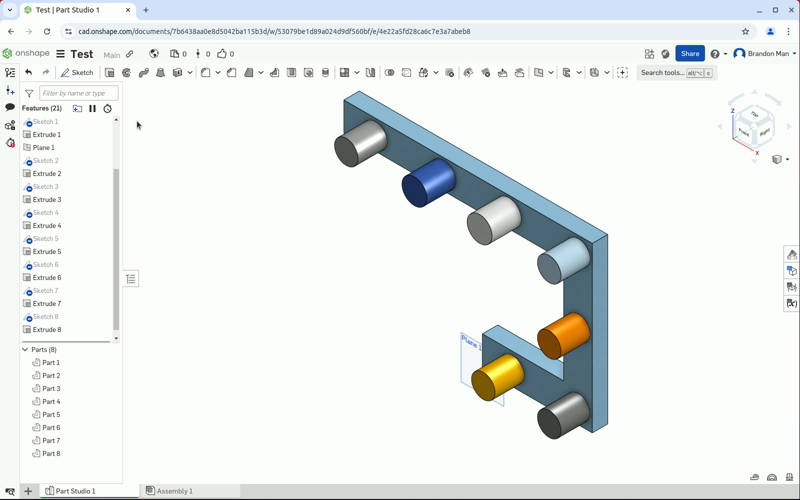
mouse_move(69, 124)
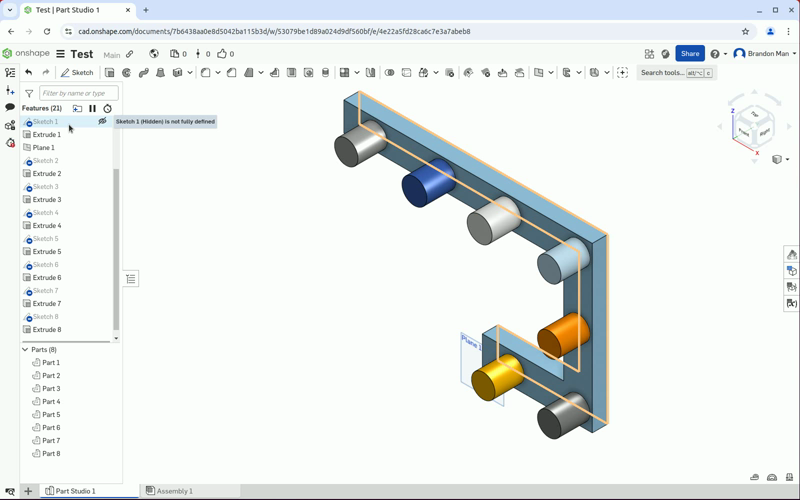
click(69, 124)